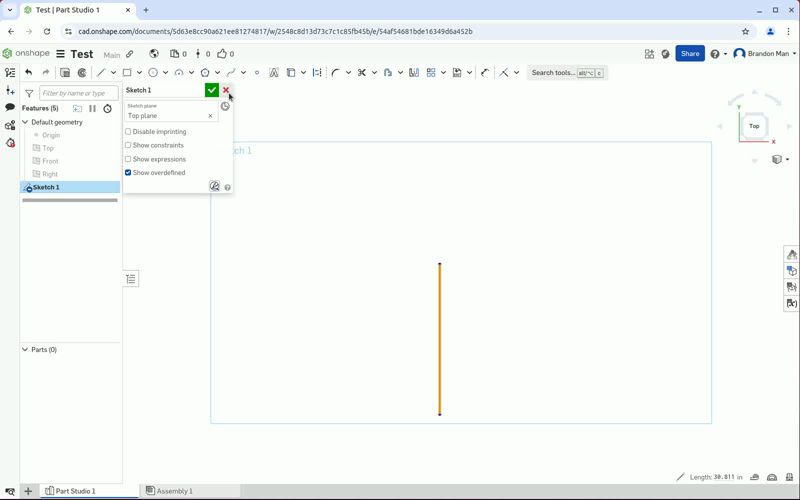
key(shift+h)
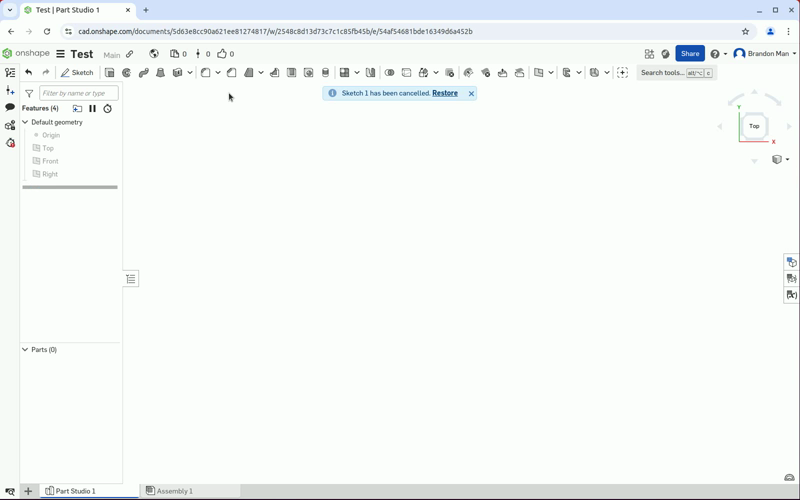
mouse_move(73, 352)
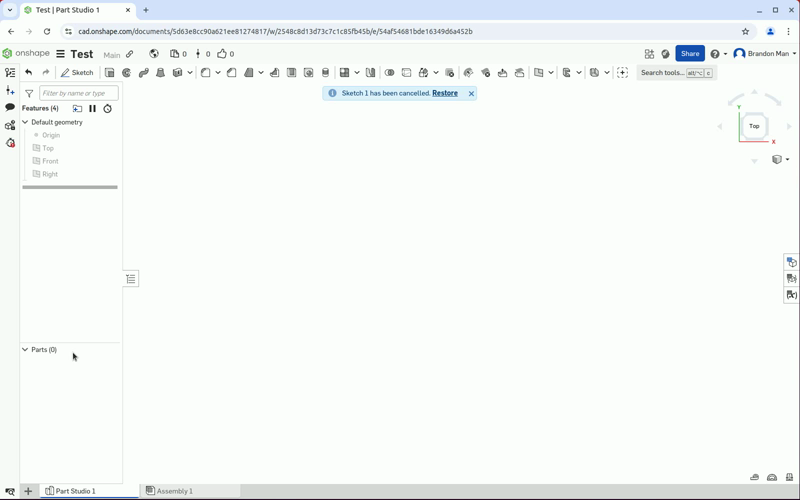
key(y)
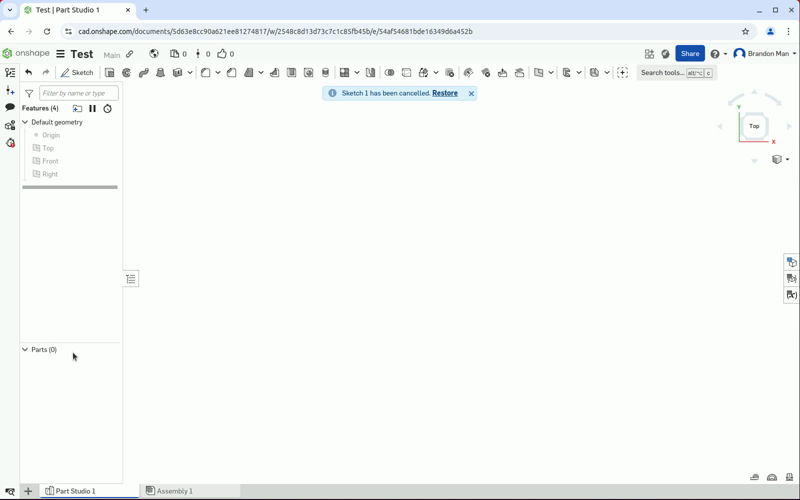
key(shift+p)
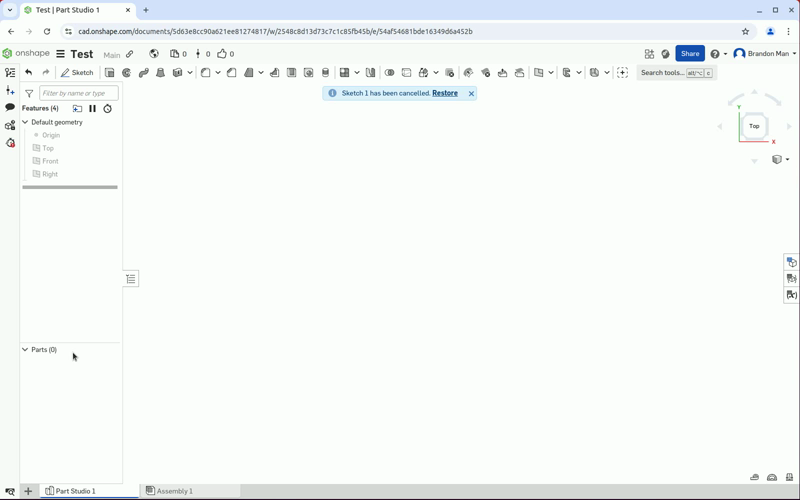
key(space)
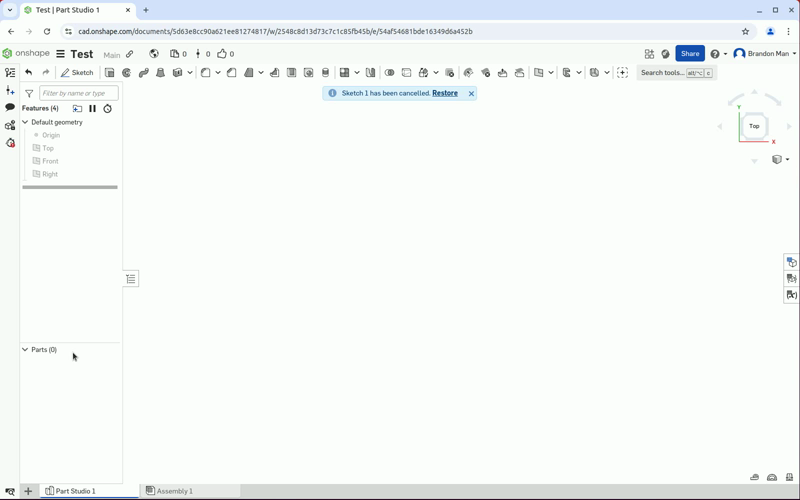
key_down(shift)
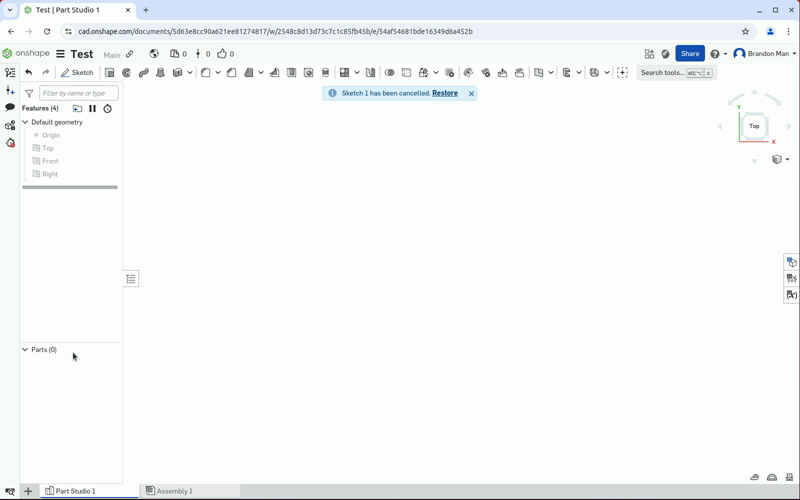
key(up)
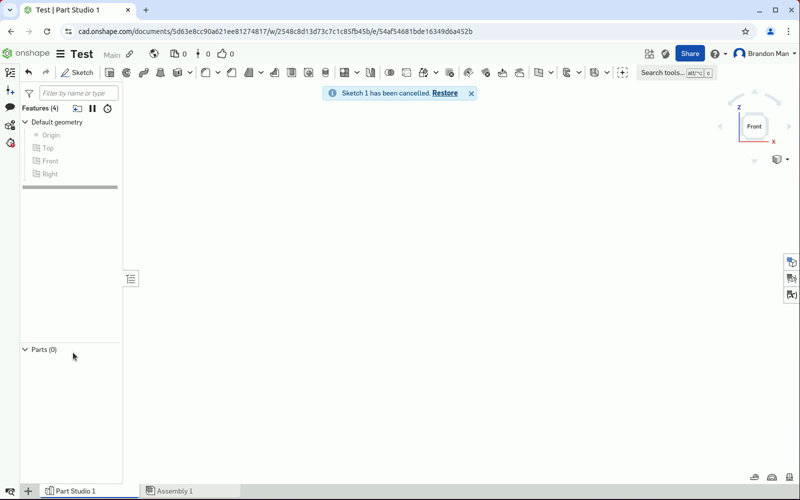
key_up(shift)
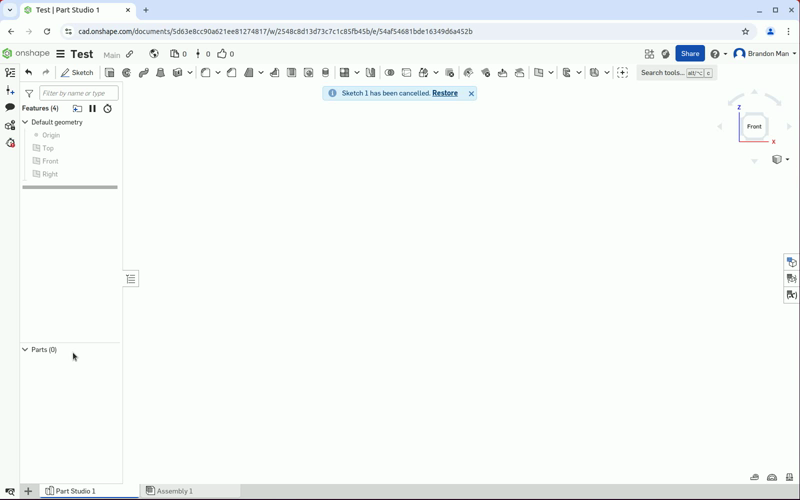
mouse_move(73, 352)
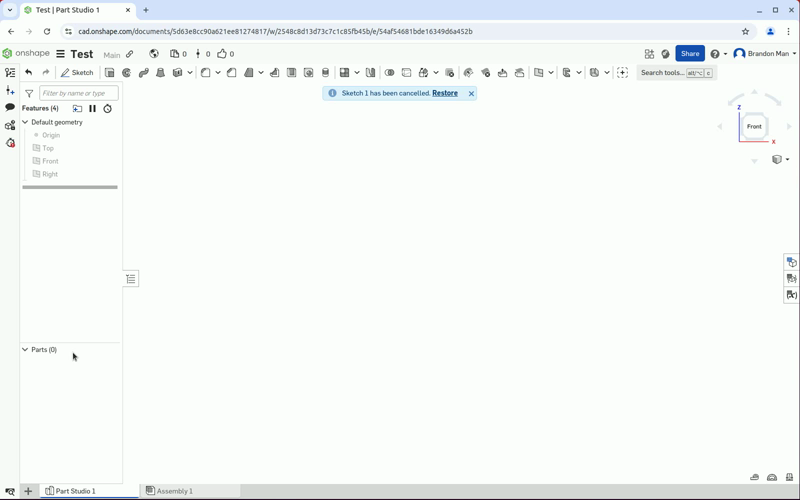
key(shift+y)
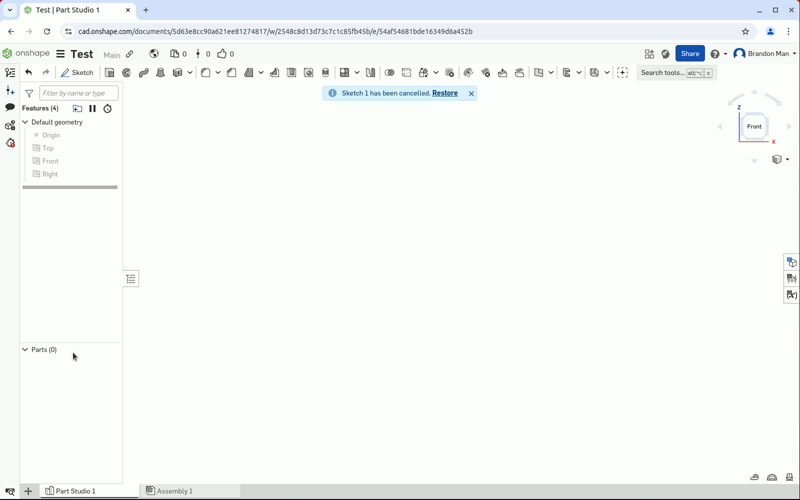
key(shift+s)
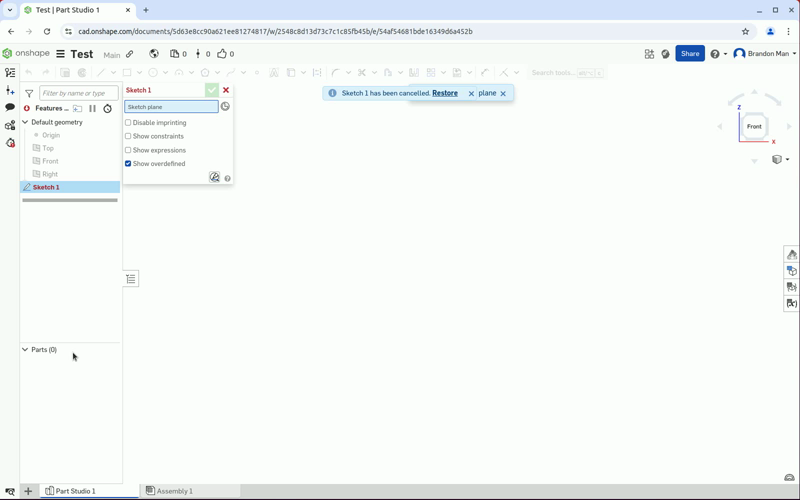
mouse_move(73, 163)
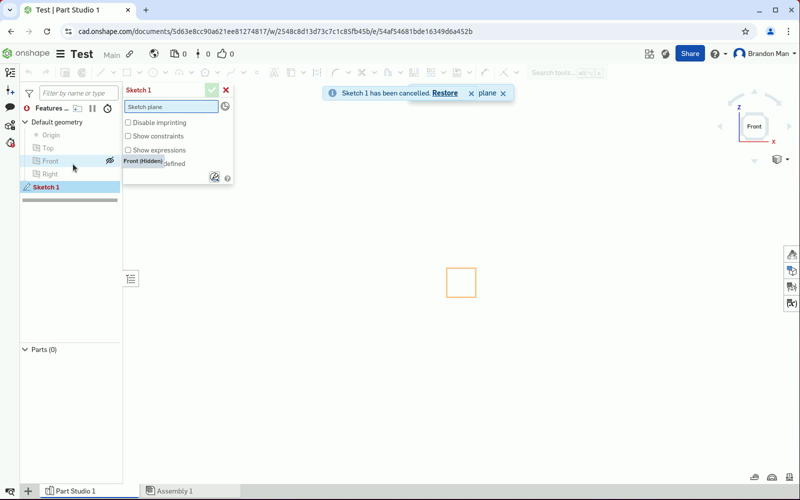
click(73, 163)
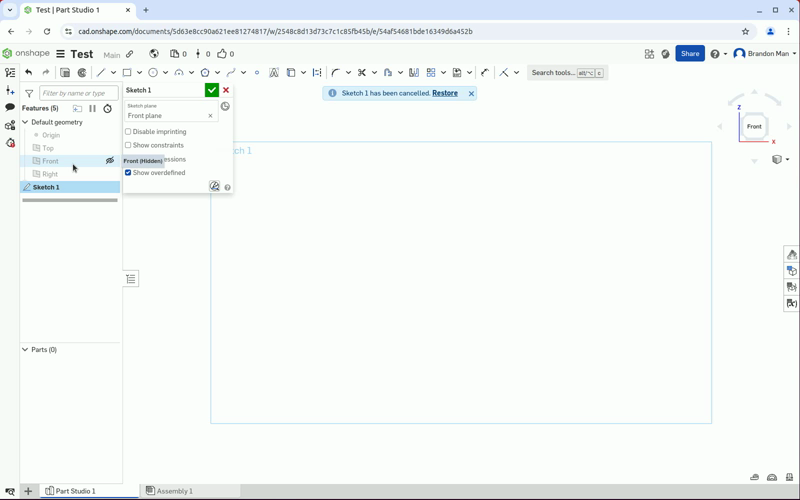
mouse_move(73, 352)
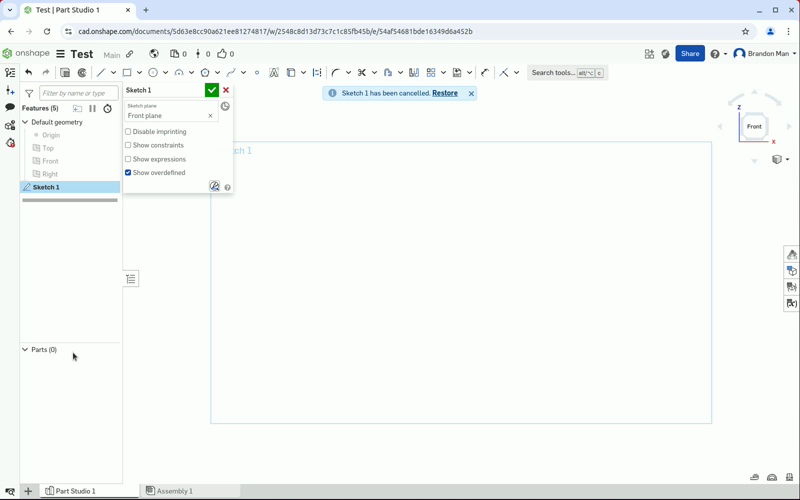
key(y)
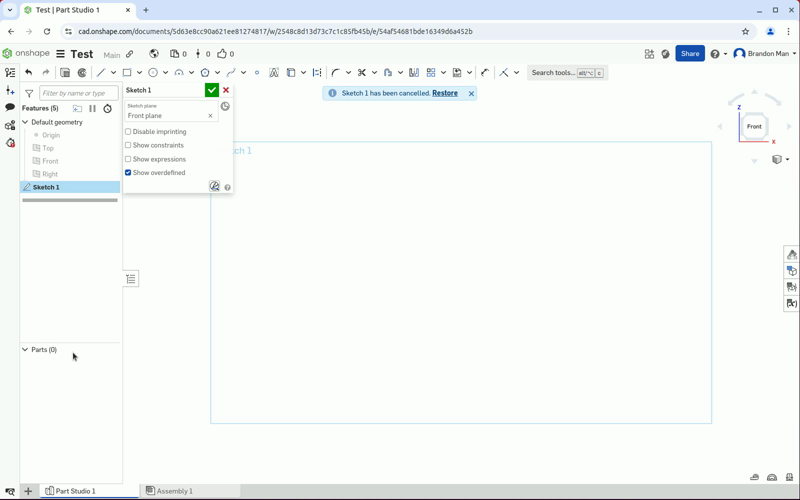
key(l)
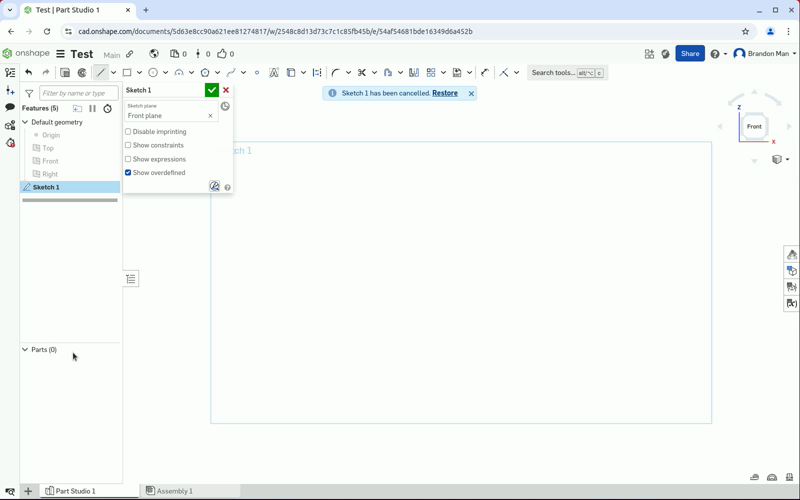
key_down(shift)
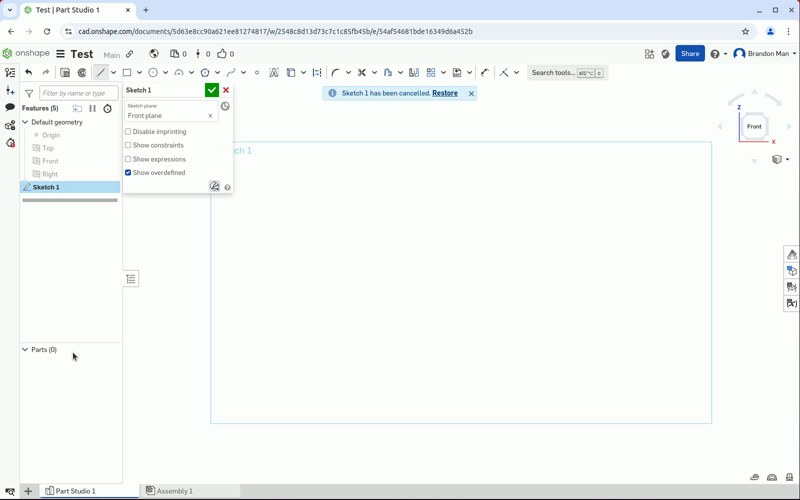
mouse_move(406, 255)
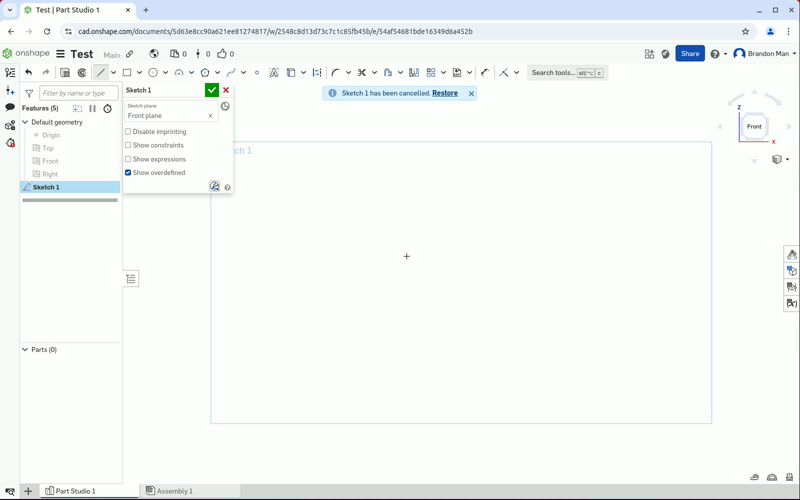
click(406, 255)
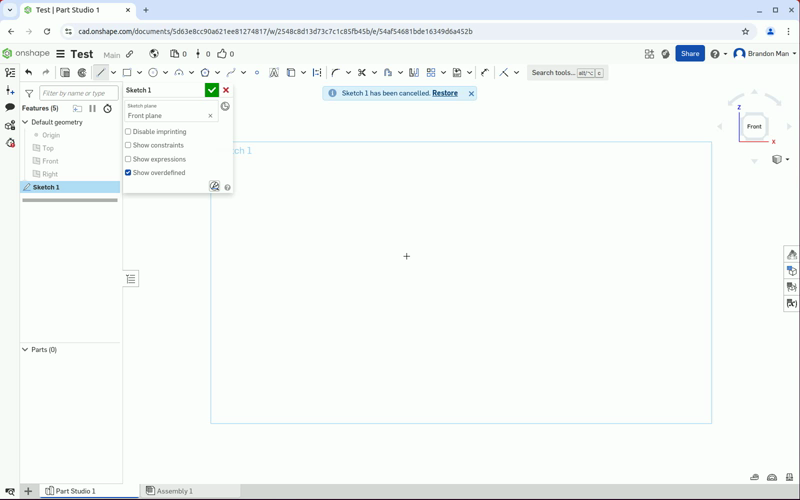
key_up(shift)
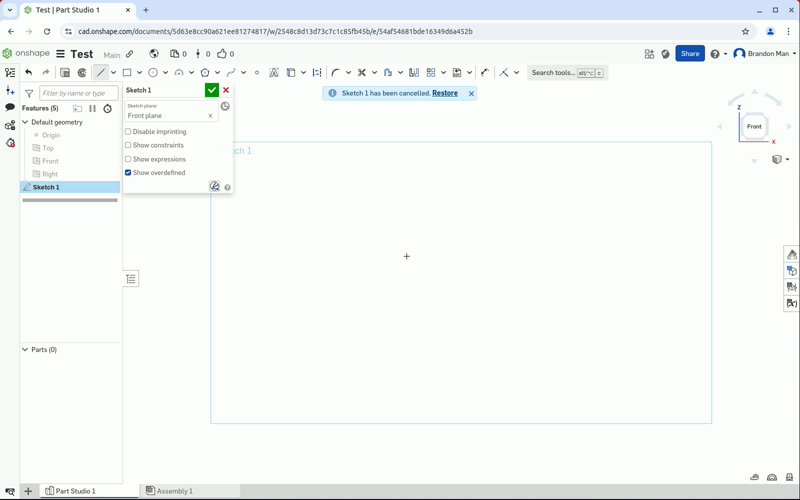
key_down(shift)
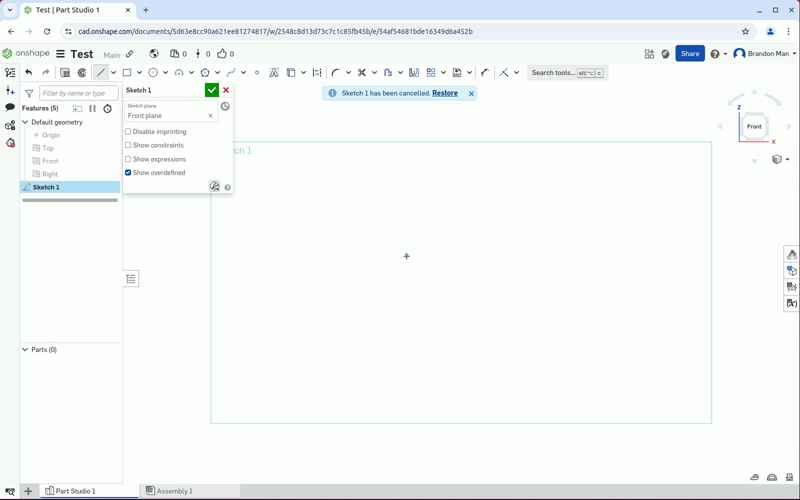
mouse_move(436, 255)
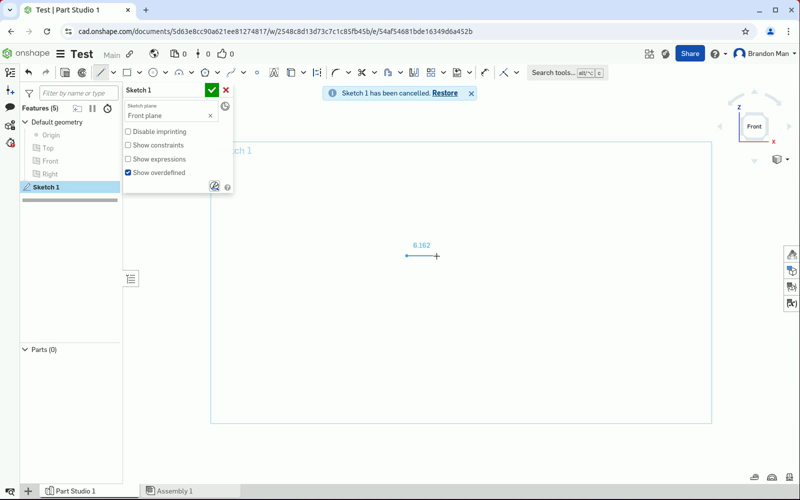
mouse_move(461, 255)
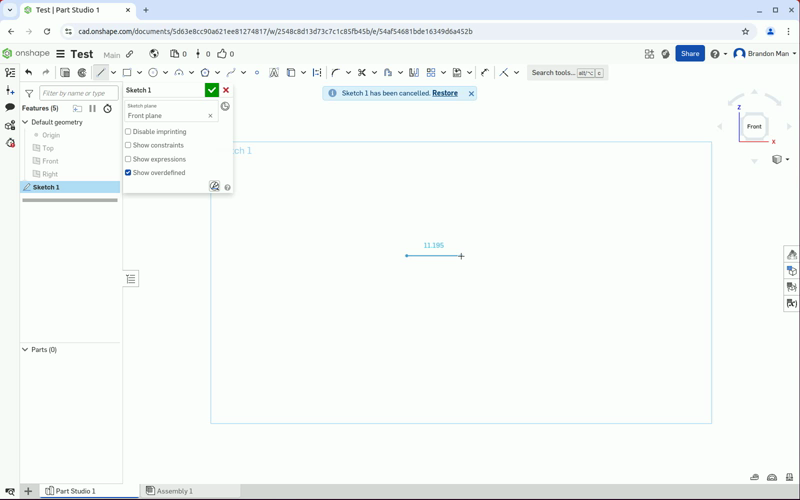
click(461, 255)
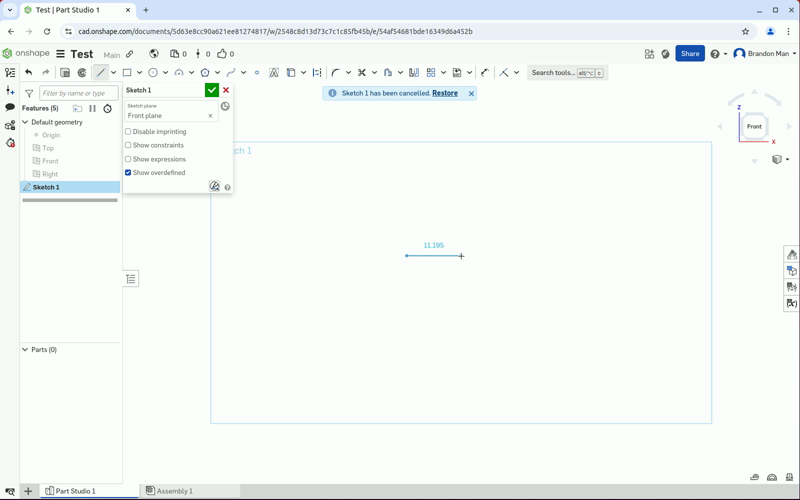
key_up(shift)
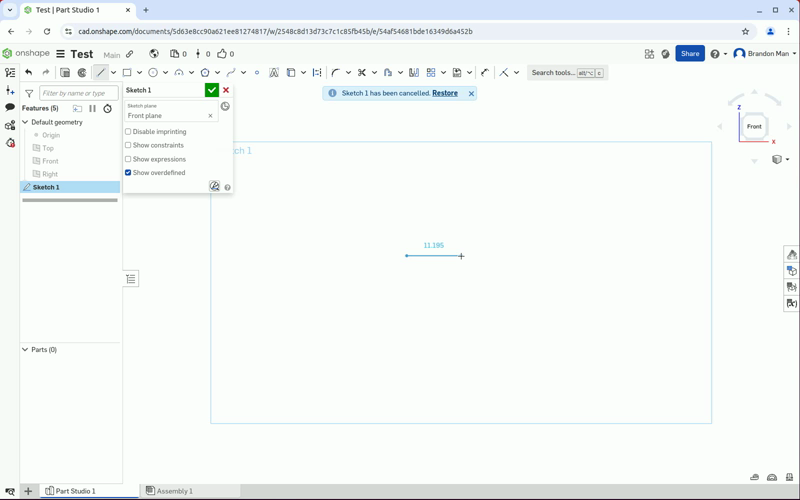
key_down(shift)
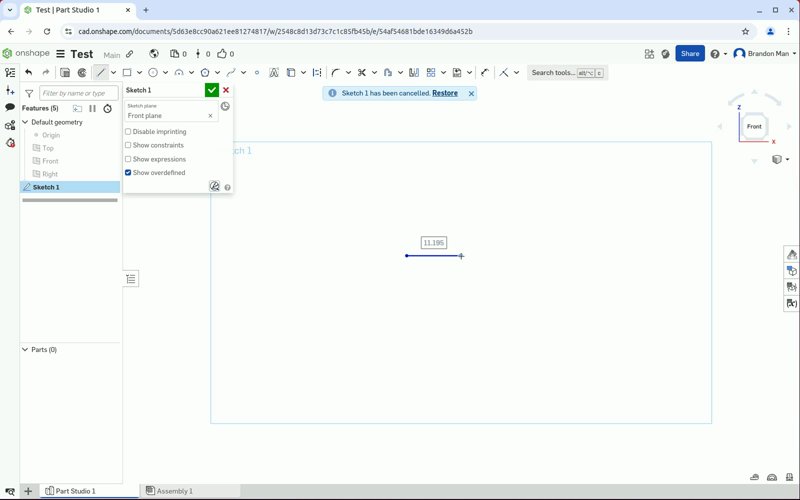
mouse_move(491, 255)
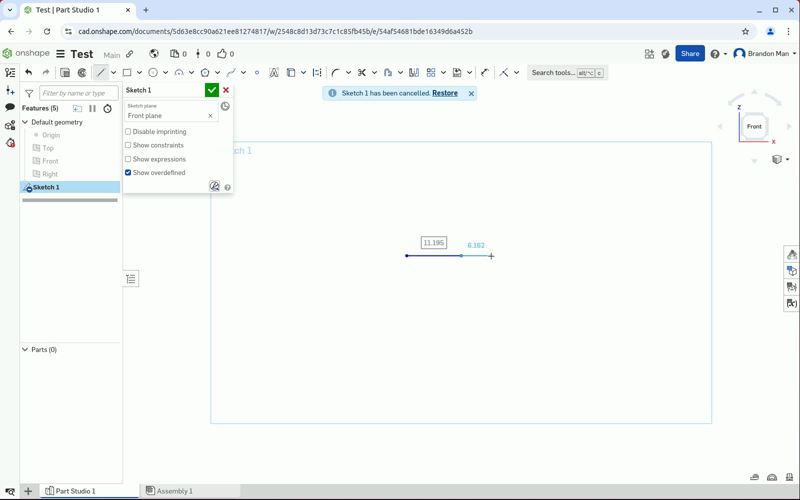
mouse_move(461, 228)
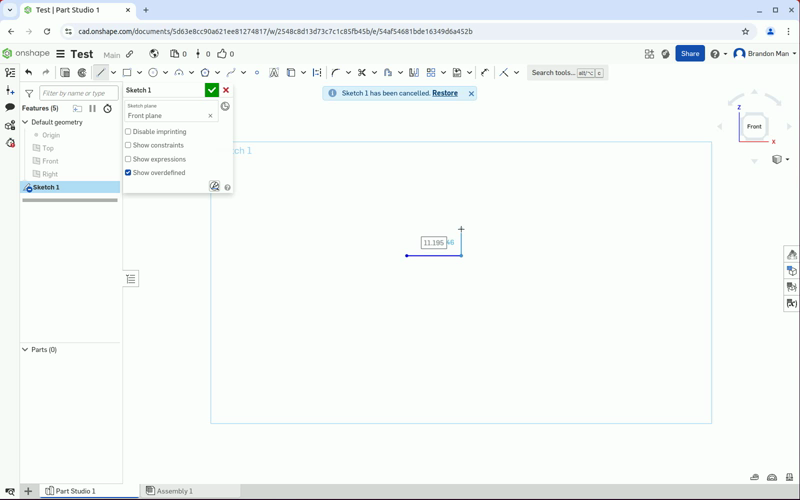
click(461, 228)
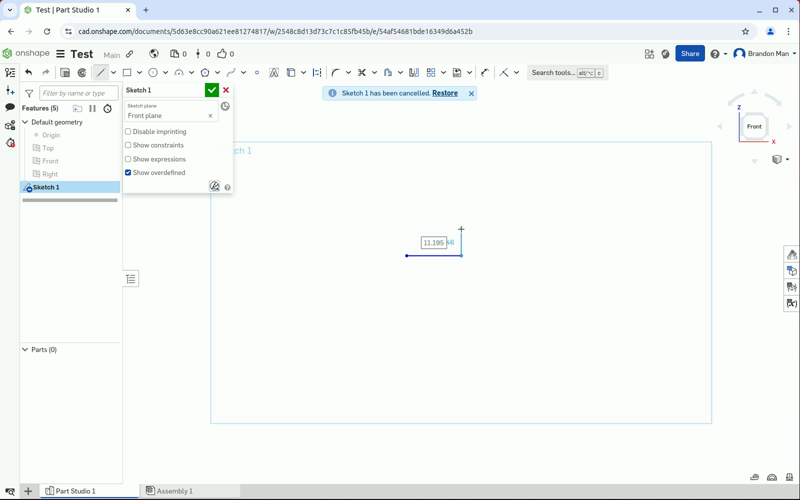
key_up(shift)
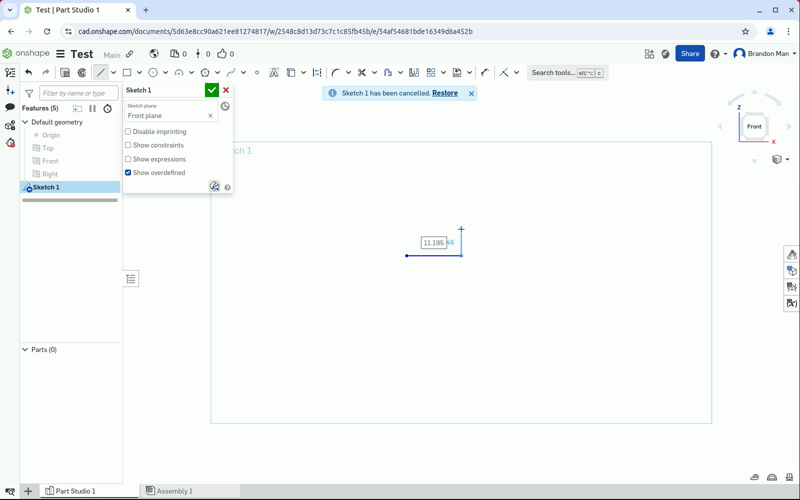
key(esc)
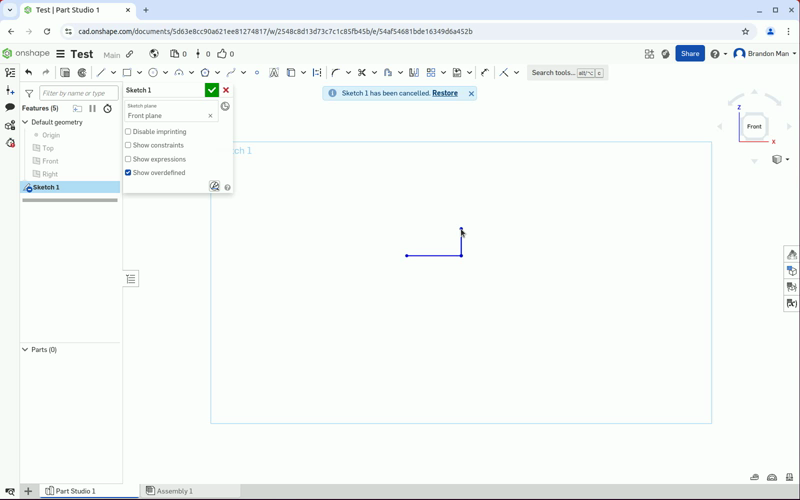
key(a)
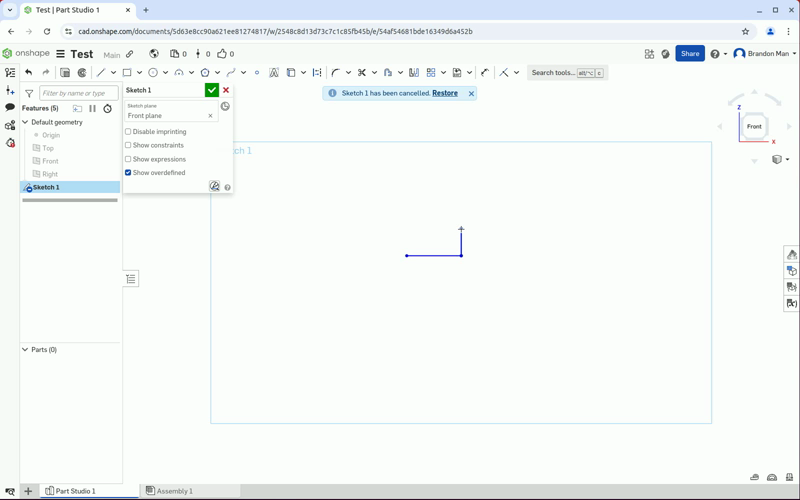
mouse_move(461, 228)
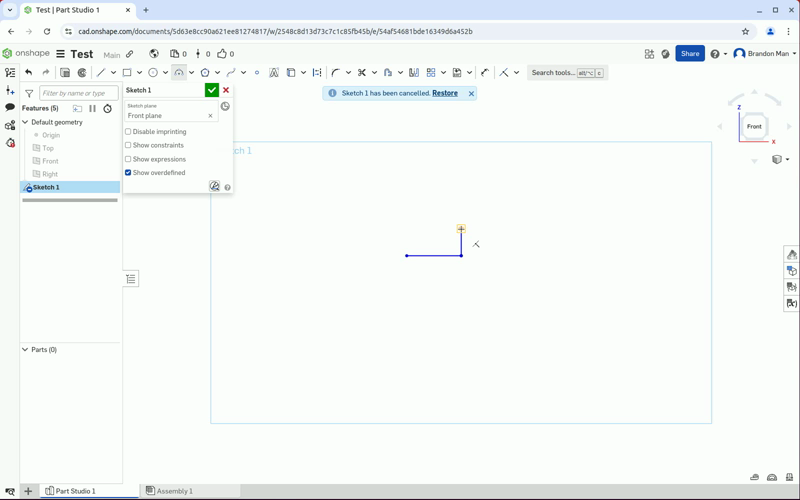
click(461, 228)
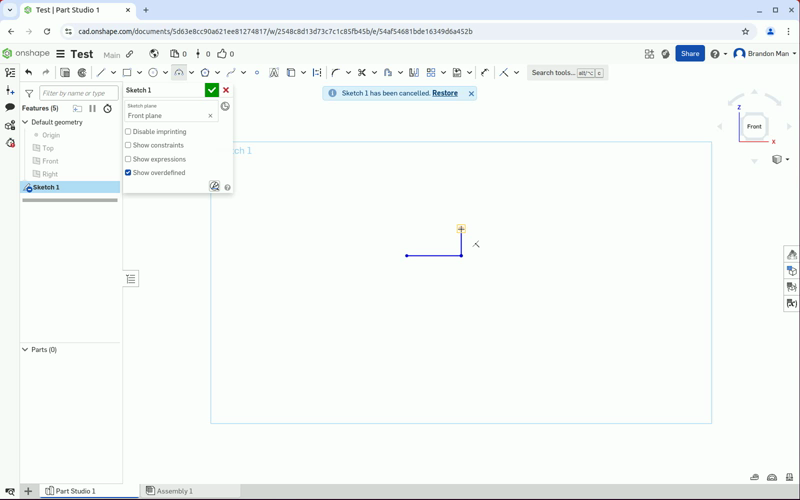
mouse_move(406, 255)
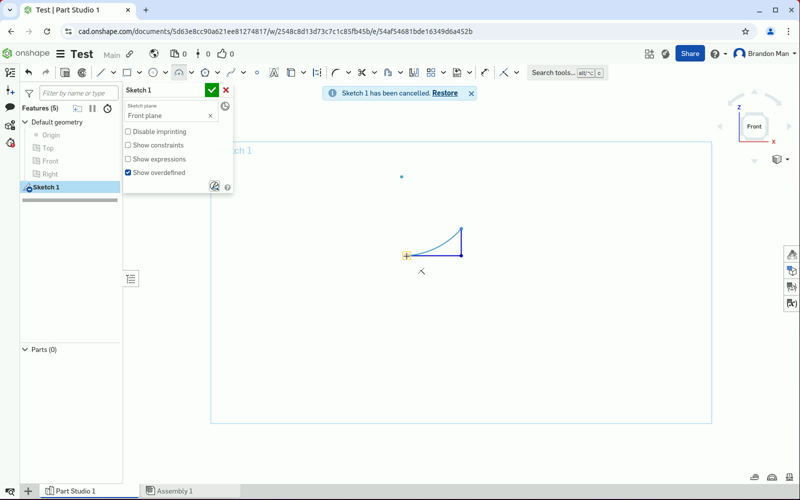
click(406, 255)
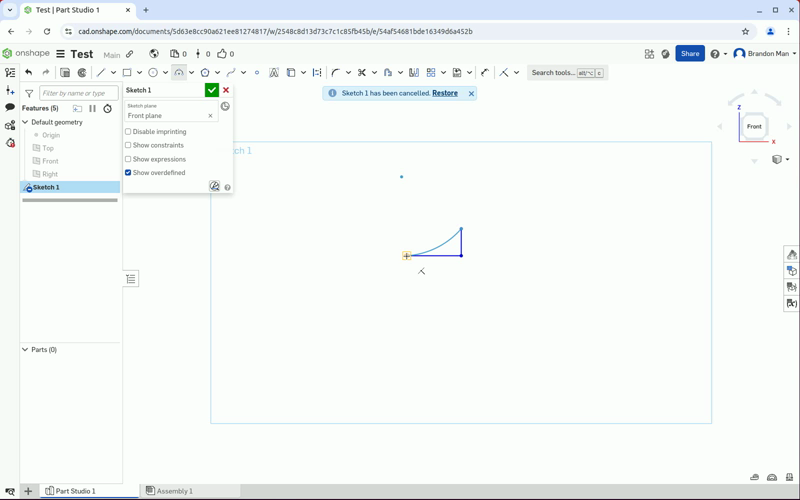
key_down(shift)
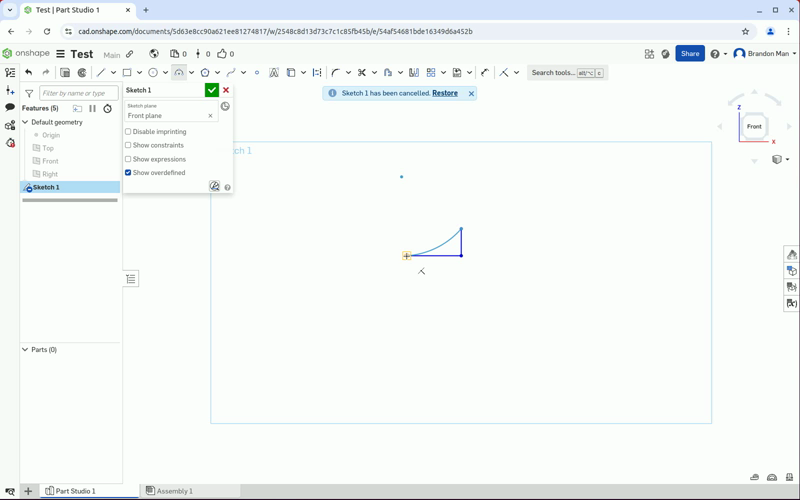
mouse_move(431, 235)
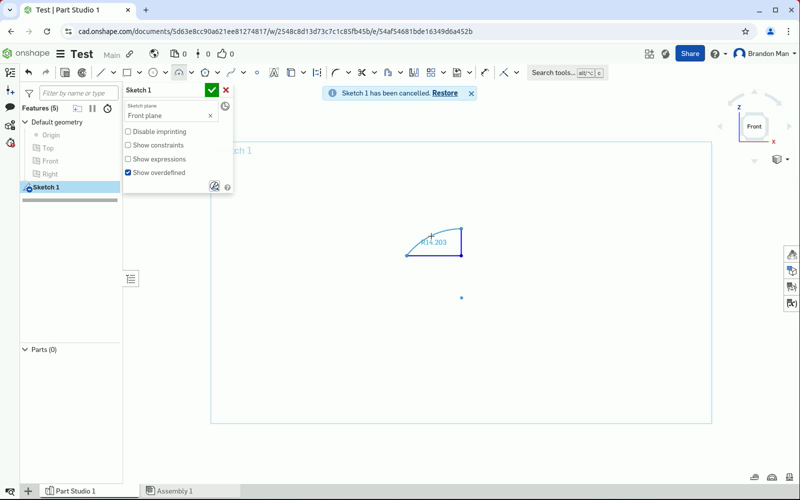
click(431, 235)
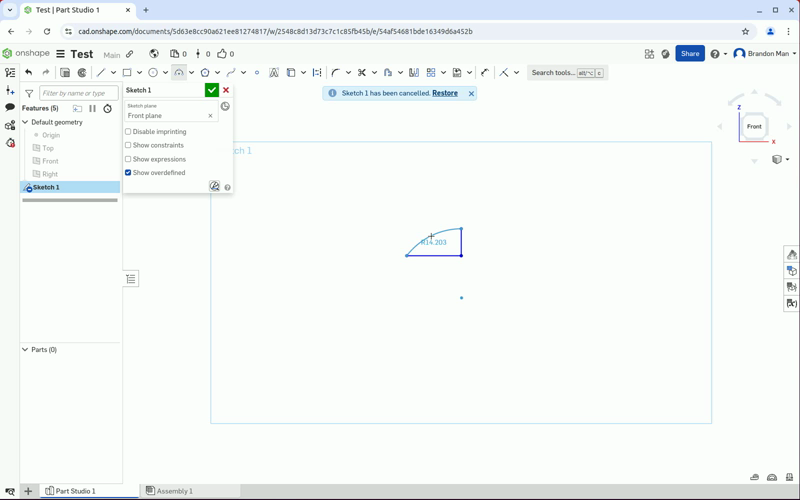
key_up(shift)
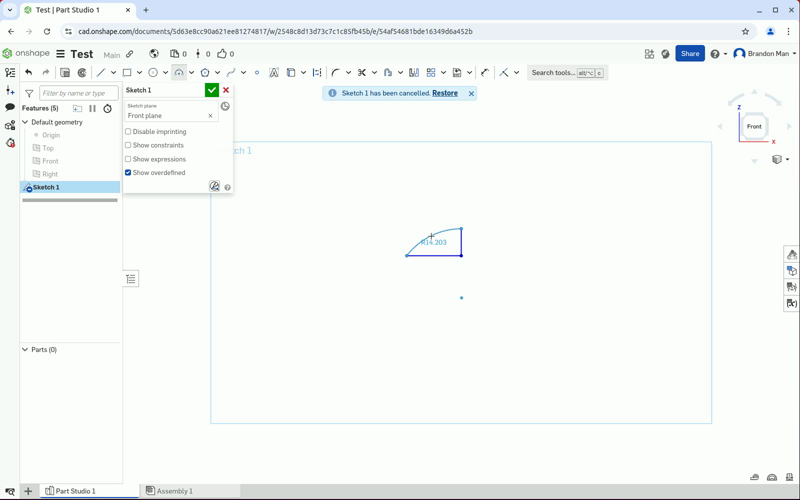
key(esc)
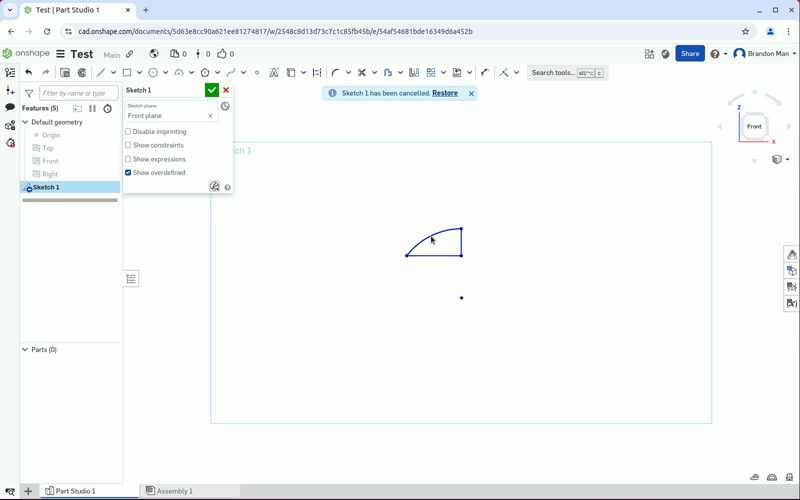
mouse_move(454, 237)
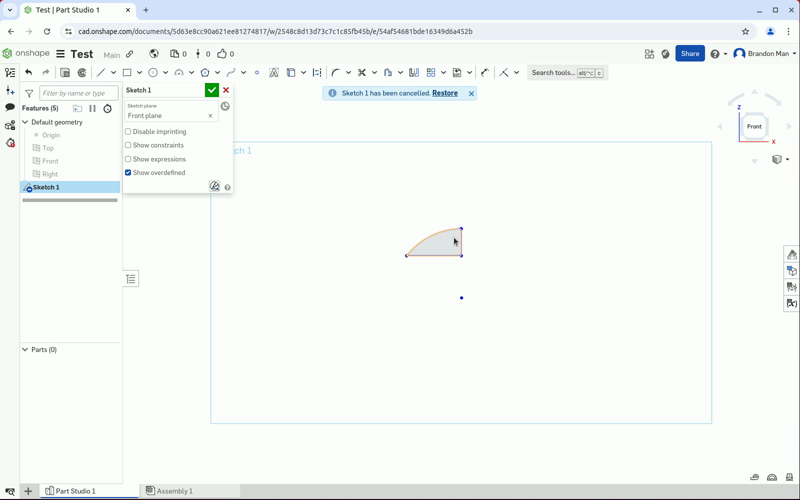
scroll(6)
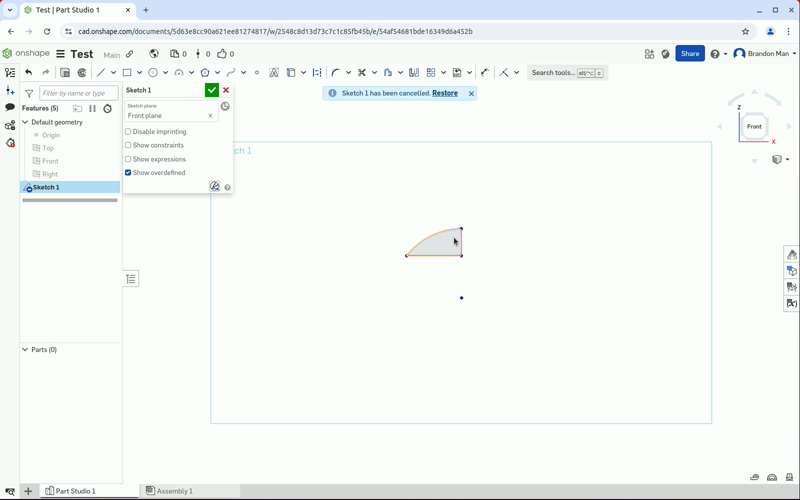
scroll(6)
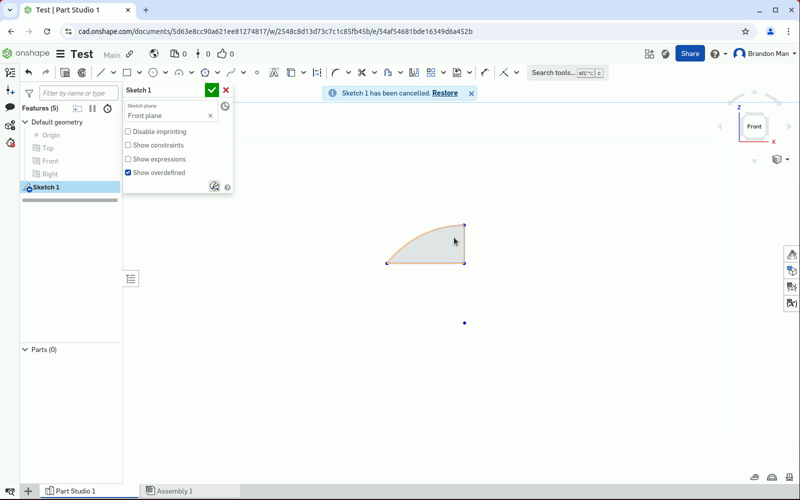
scroll(6)
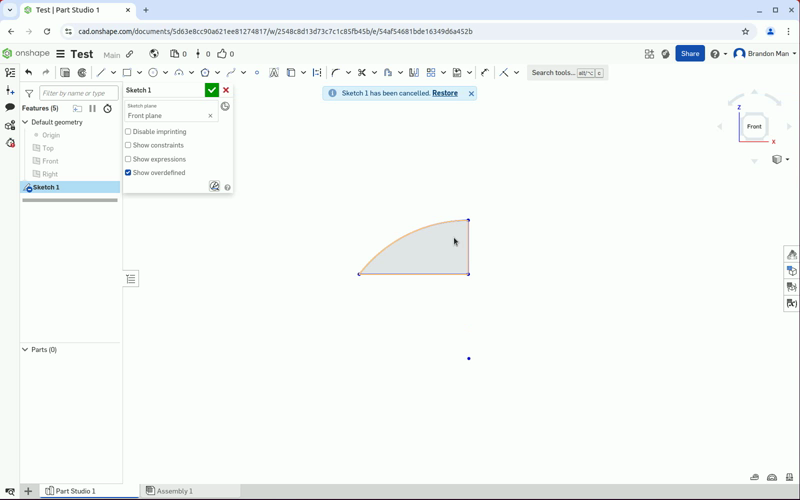
scroll(6)
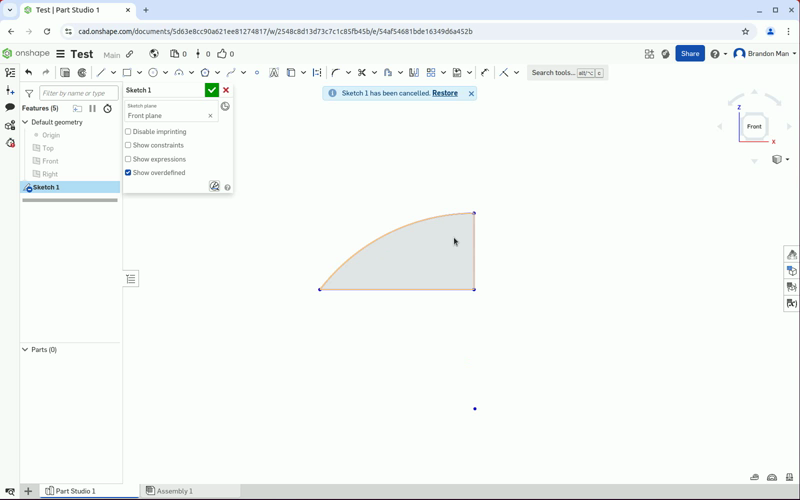
scroll(6)
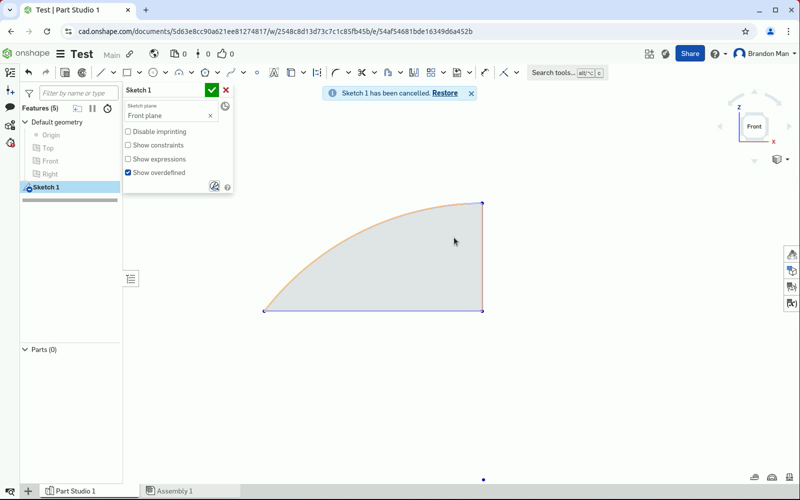
scroll(6)
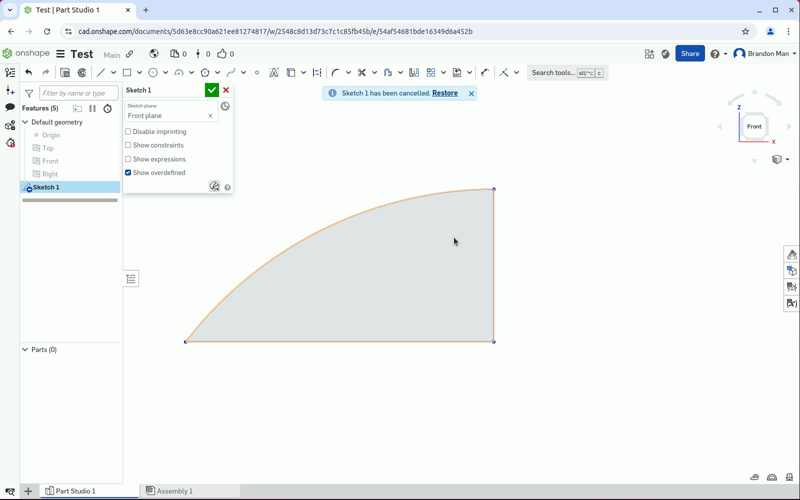
scroll(6)
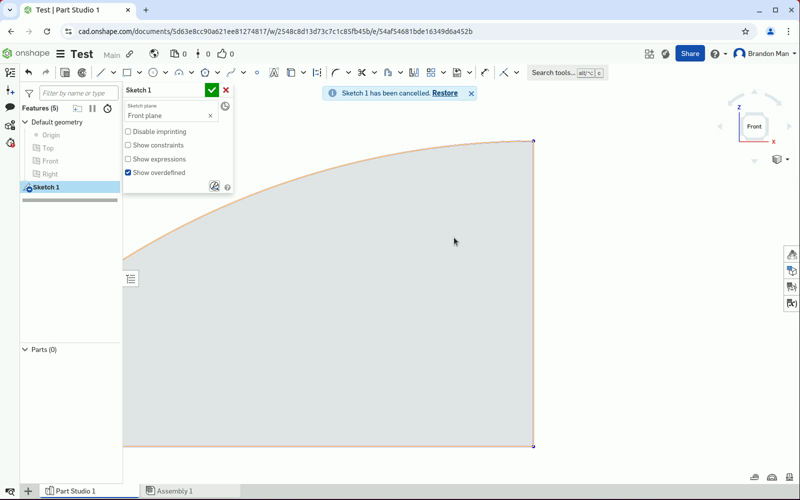
click(454, 237)
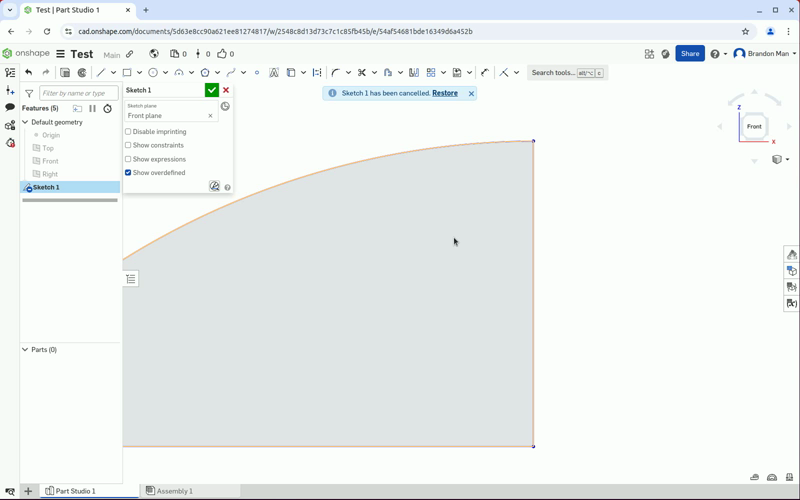
scroll(-6)
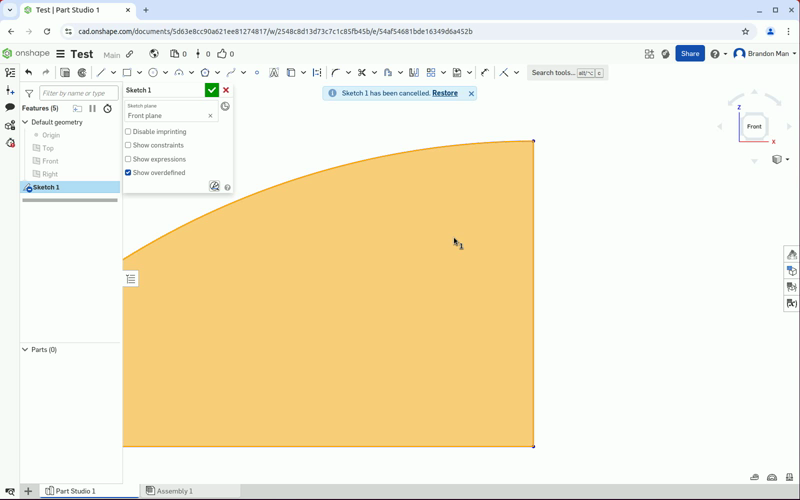
scroll(-6)
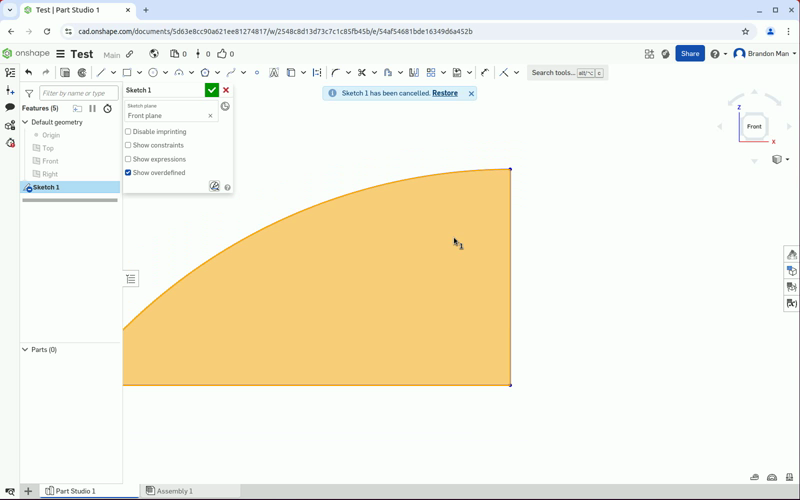
scroll(-6)
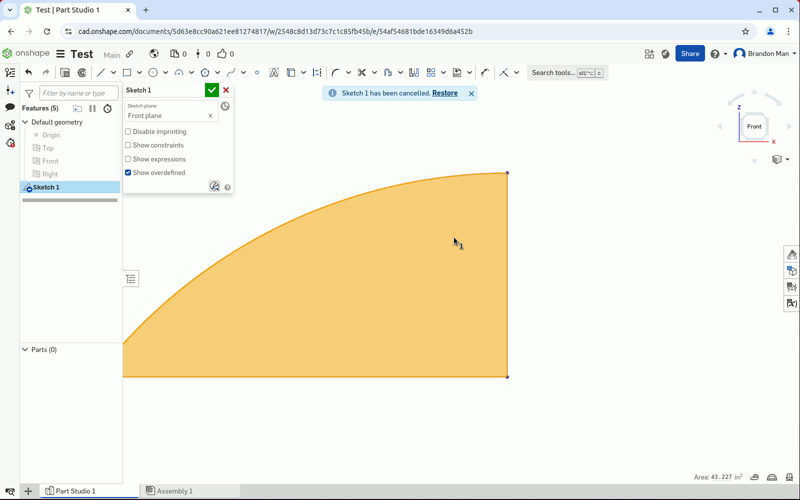
scroll(-6)
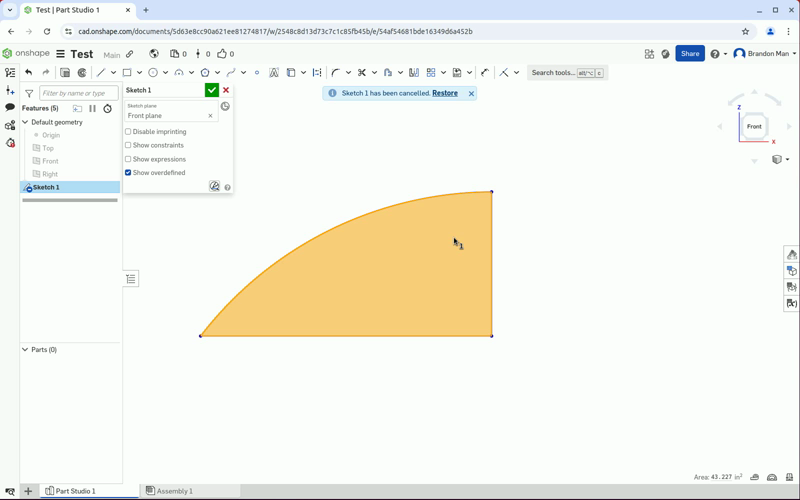
scroll(-6)
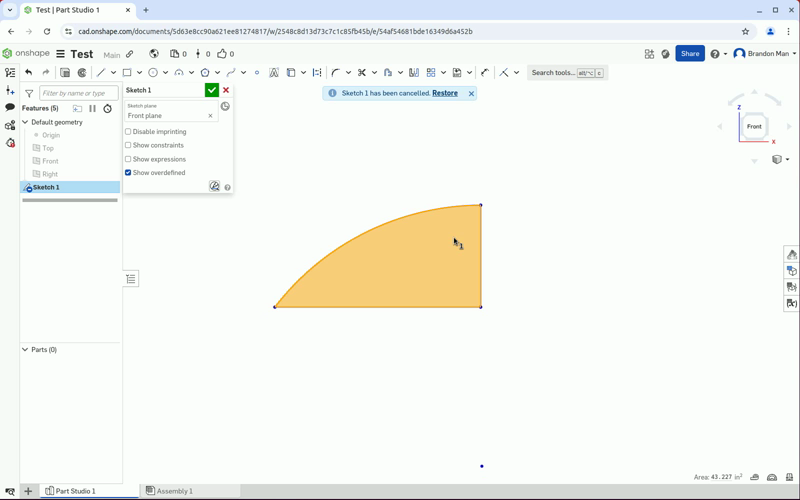
scroll(-6)
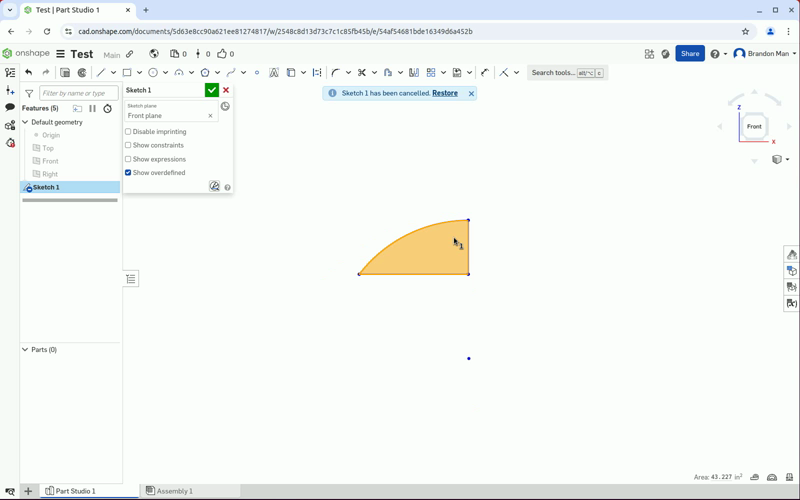
scroll(-6)
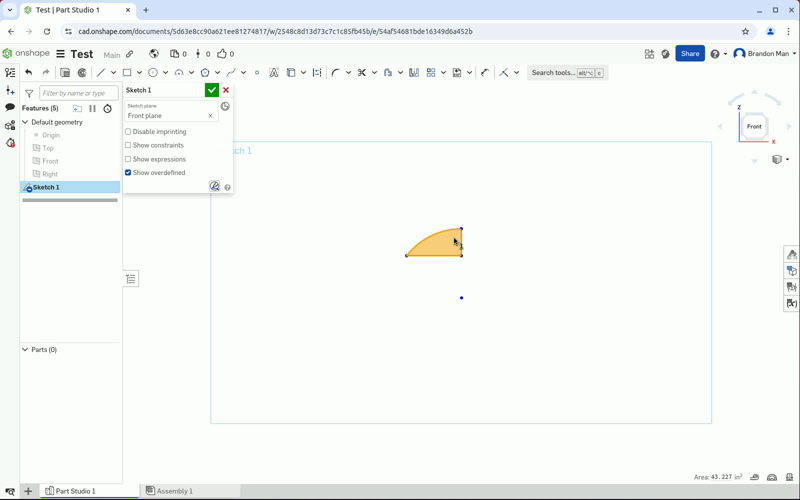
mouse_move(73, 352)
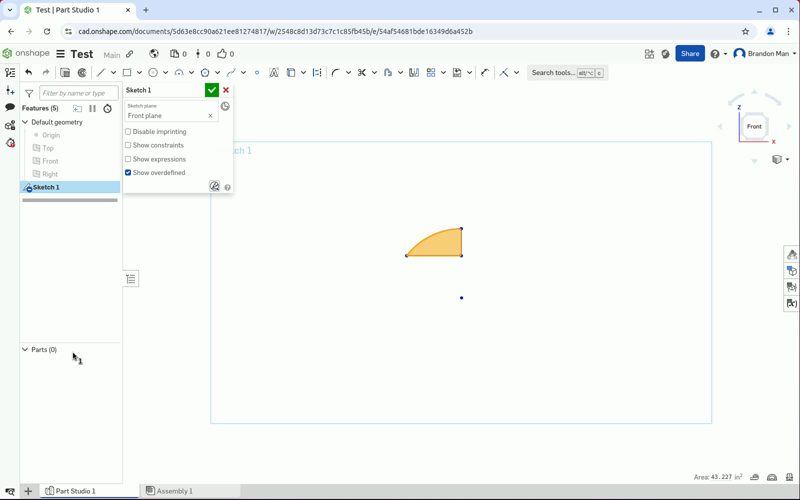
key(shift+y)
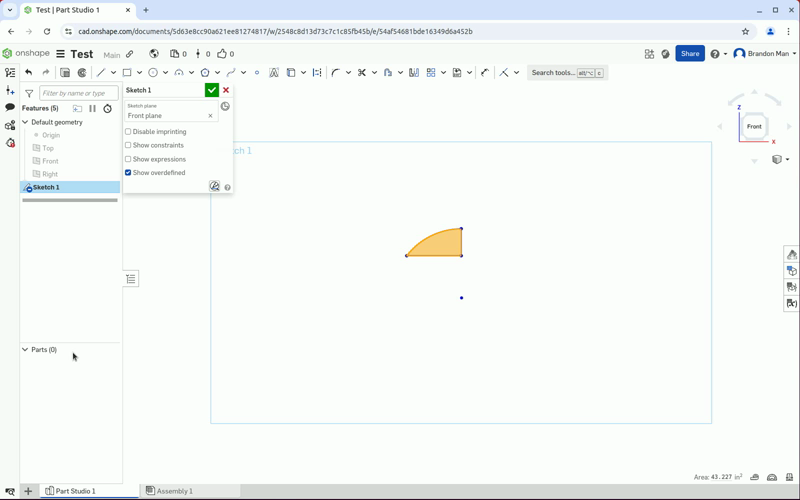
key(shift+e)
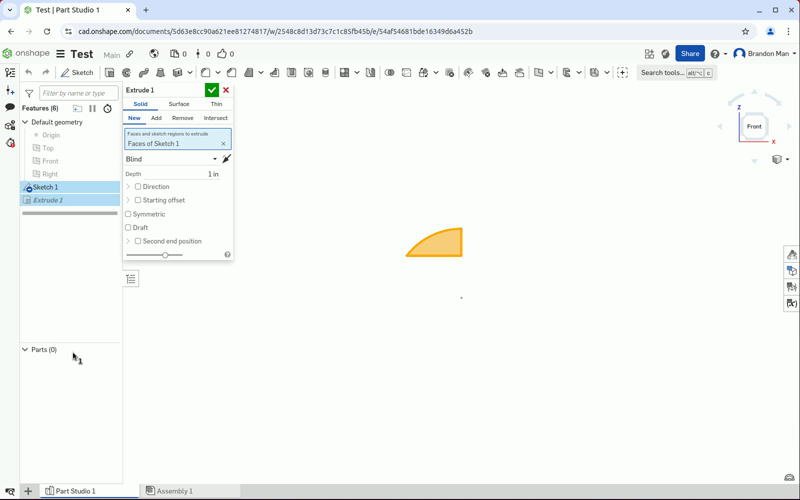
mouse_move(143, 106)
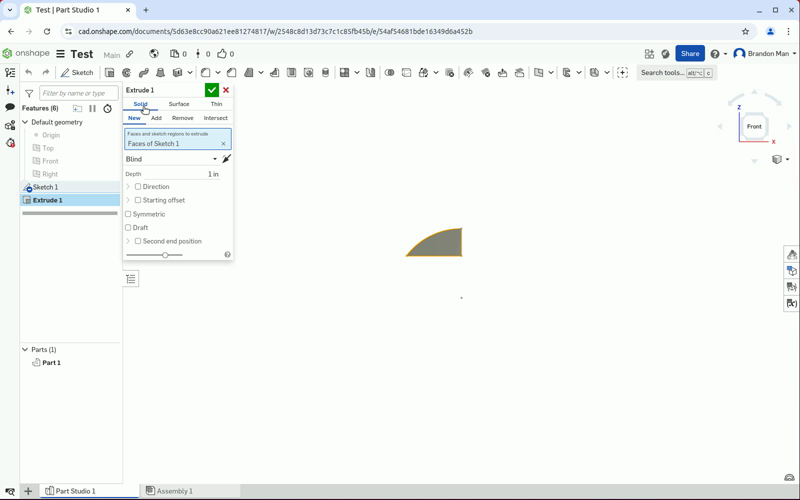
click(143, 106)
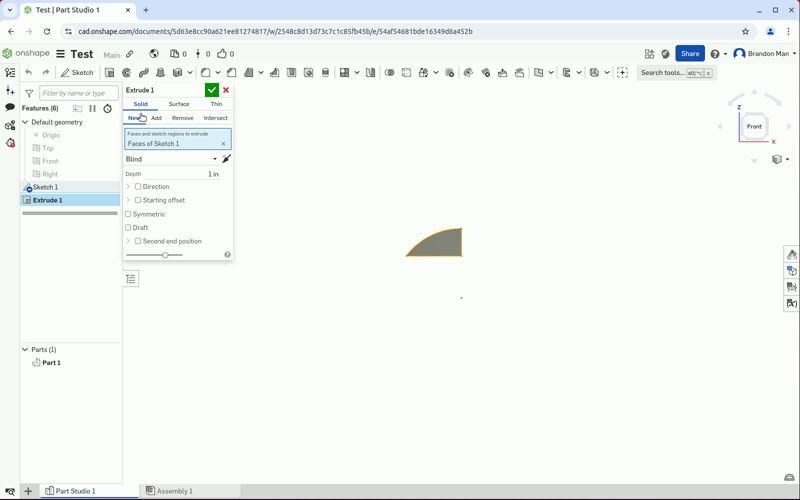
mouse_move(137, 120)
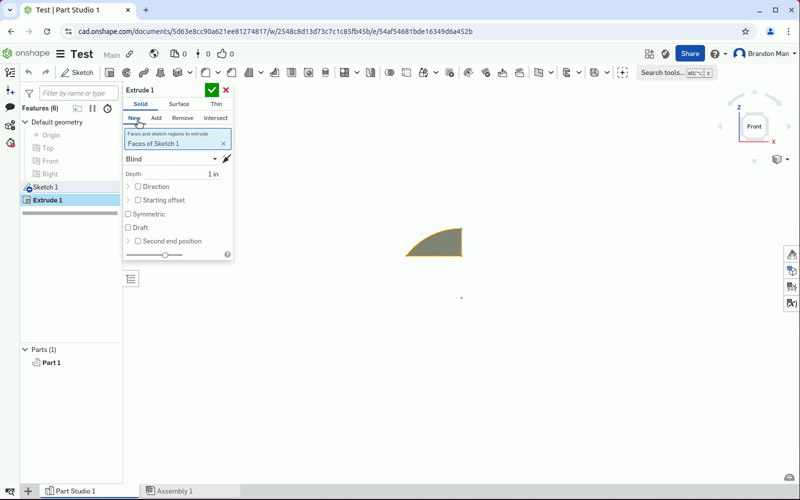
click(137, 120)
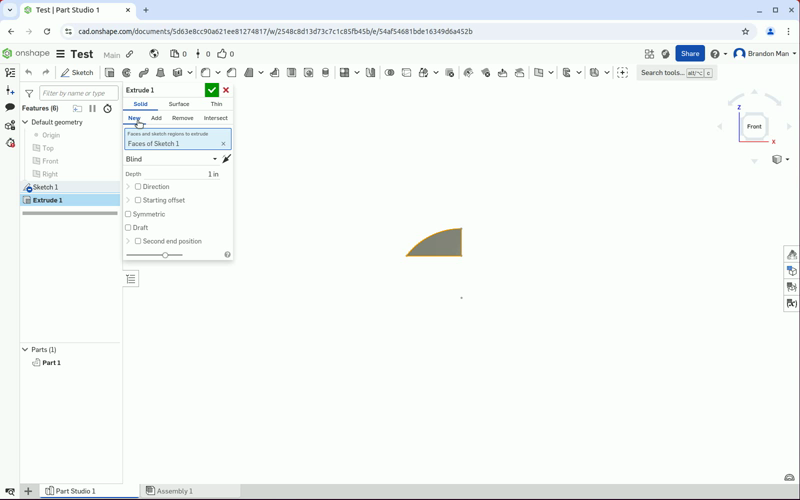
key(tab, 4)
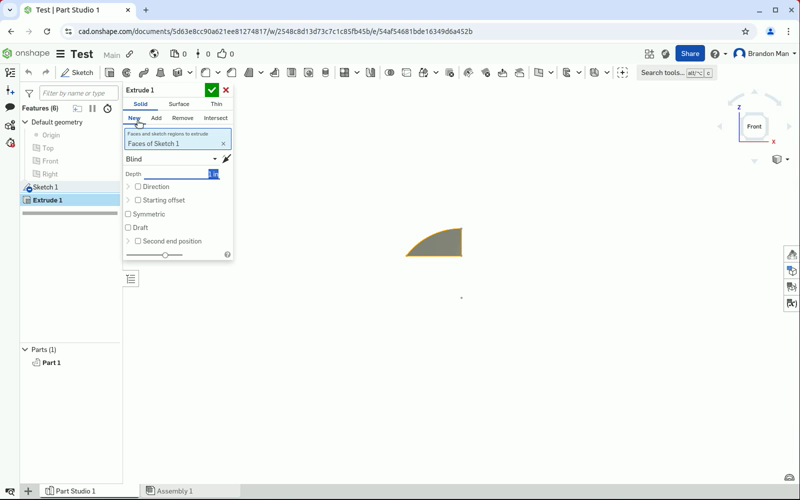
text(18.294)
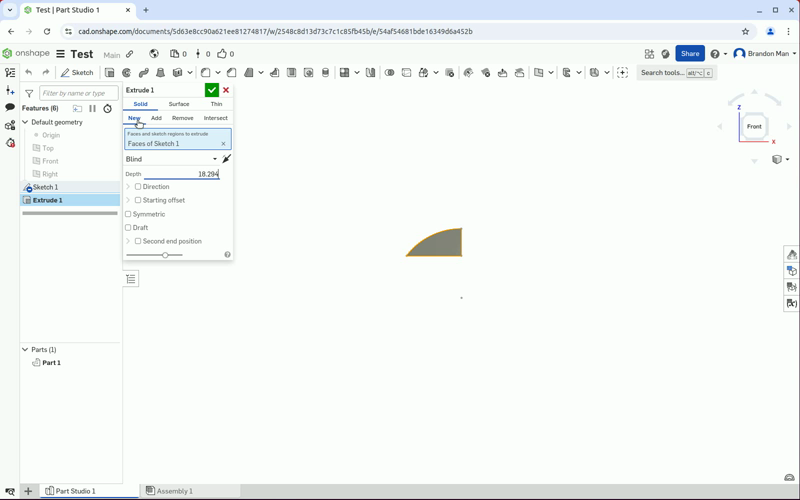
key(enter)
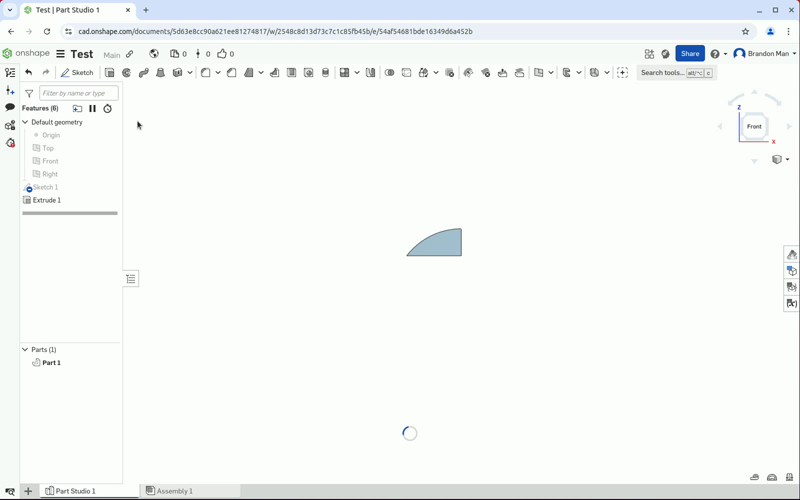
key(shift+h)
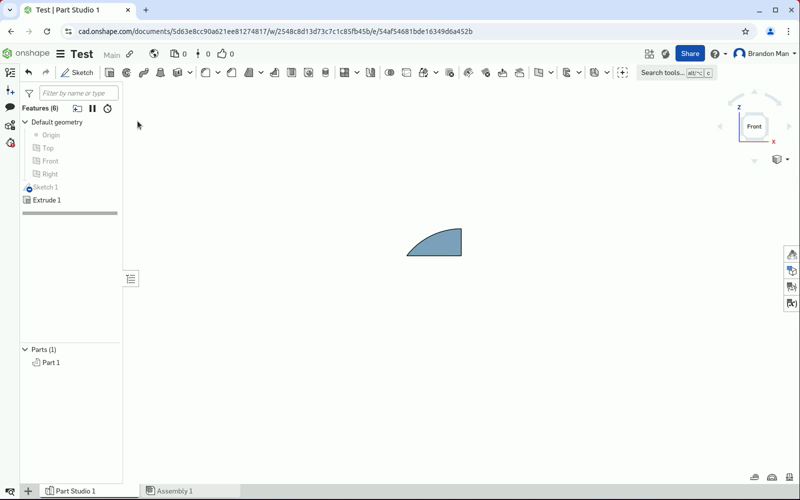
key(shift+h)
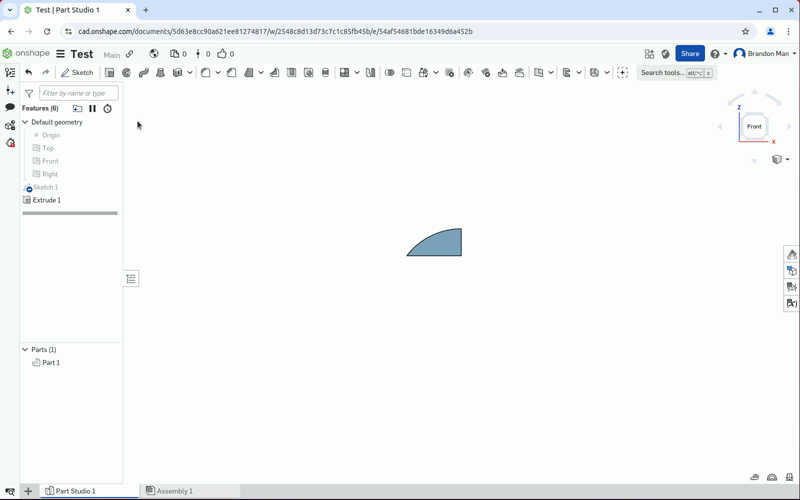
mouse_move(73, 189)
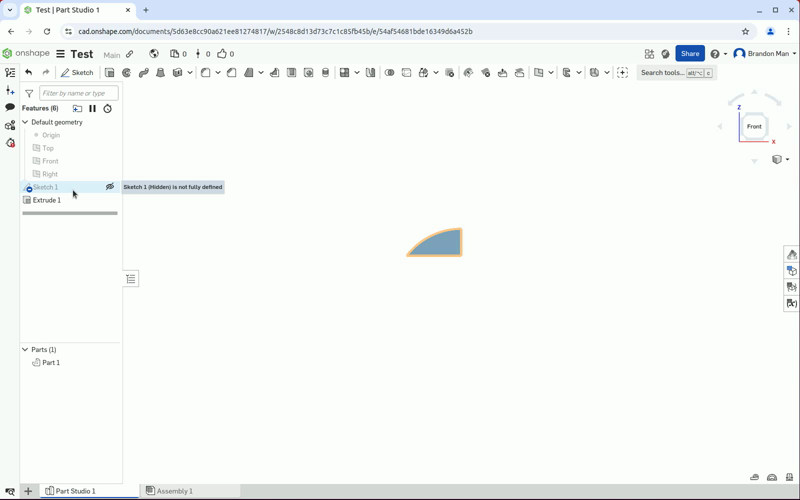
click(73, 189)
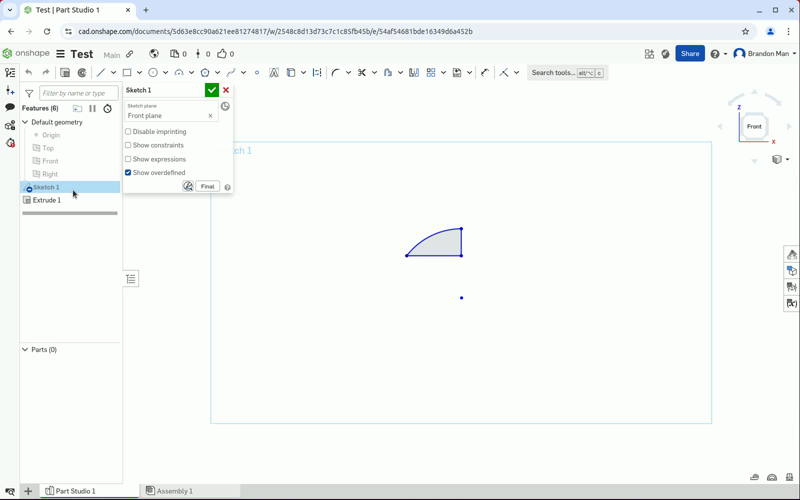
mouse_move(229, 92)
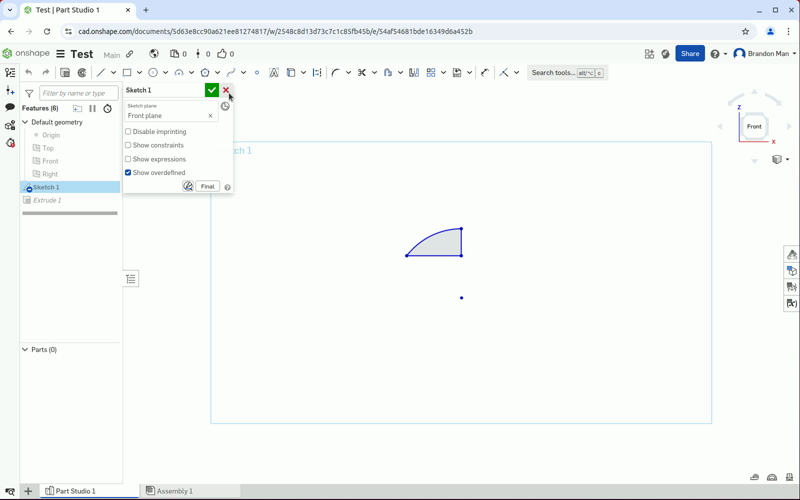
click(229, 92)
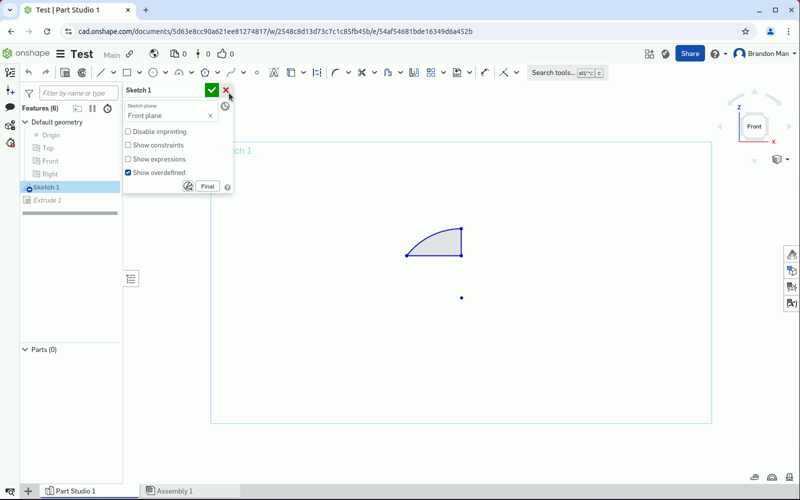
key(shift+s)
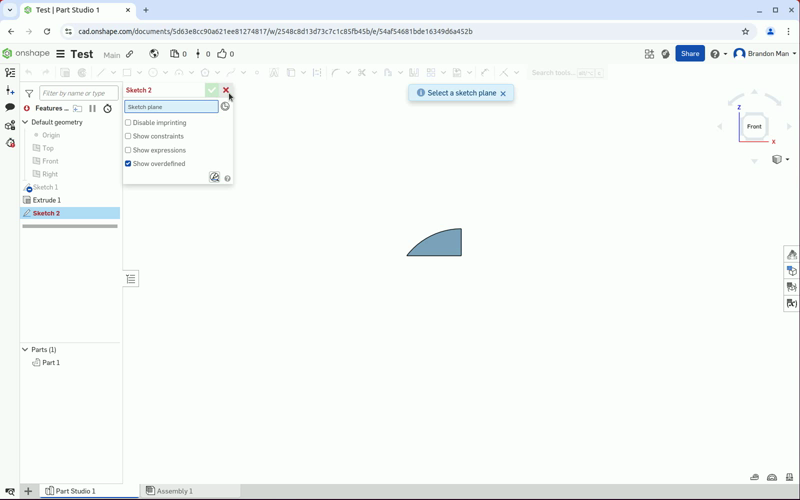
mouse_move(73, 163)
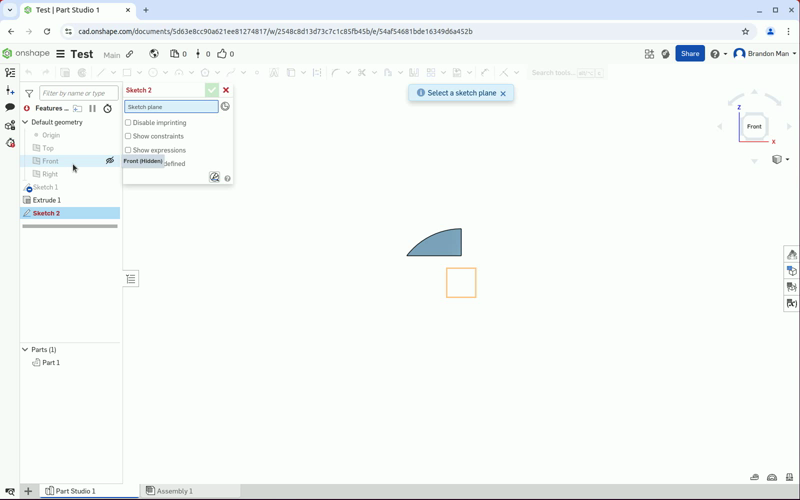
click(73, 163)
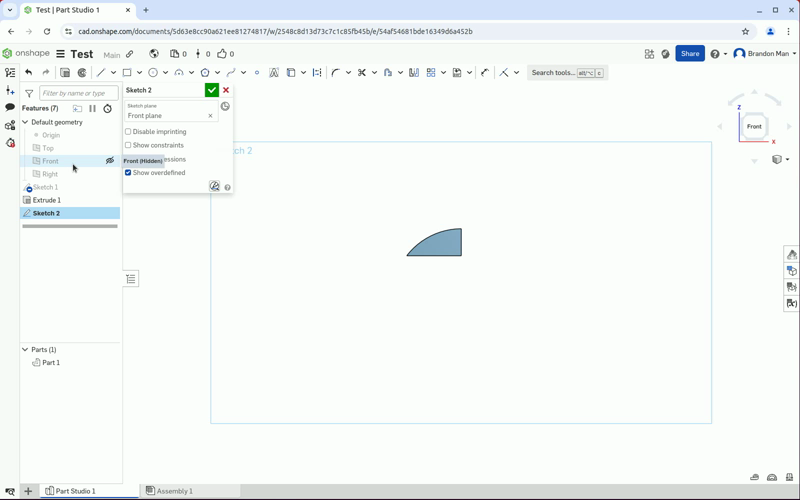
mouse_move(73, 352)
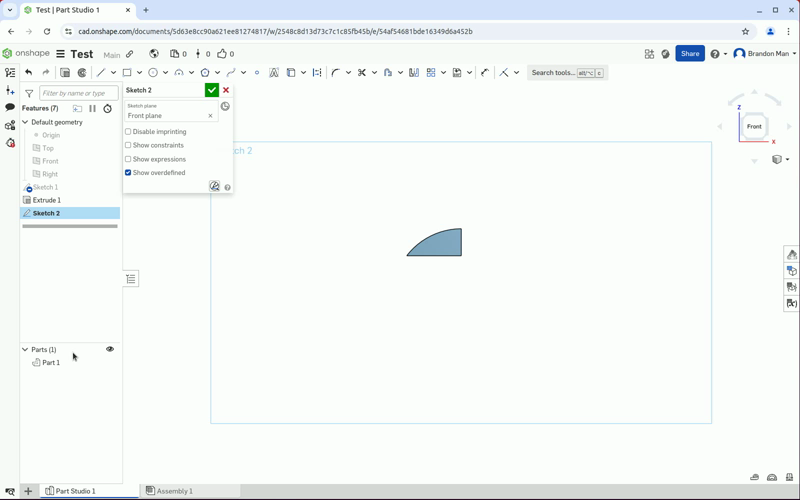
key(y)
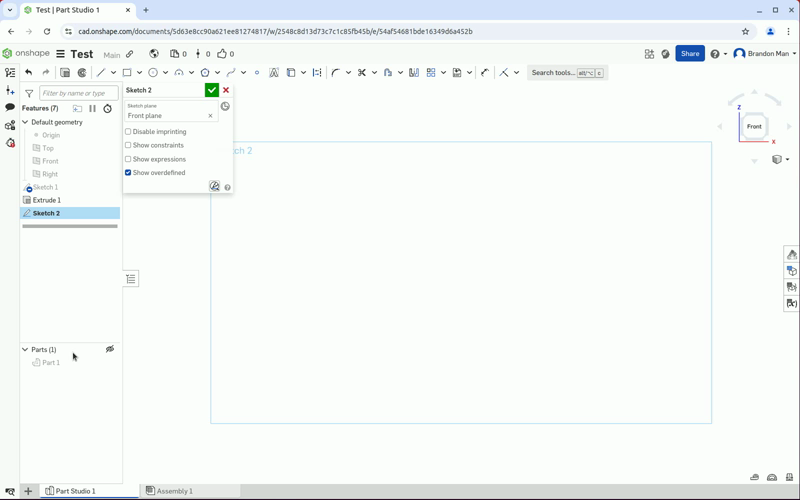
key(l)
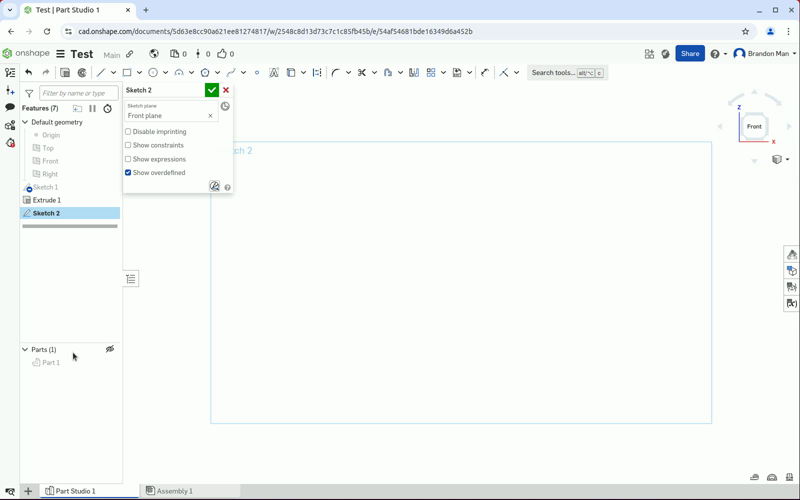
key_down(shift)
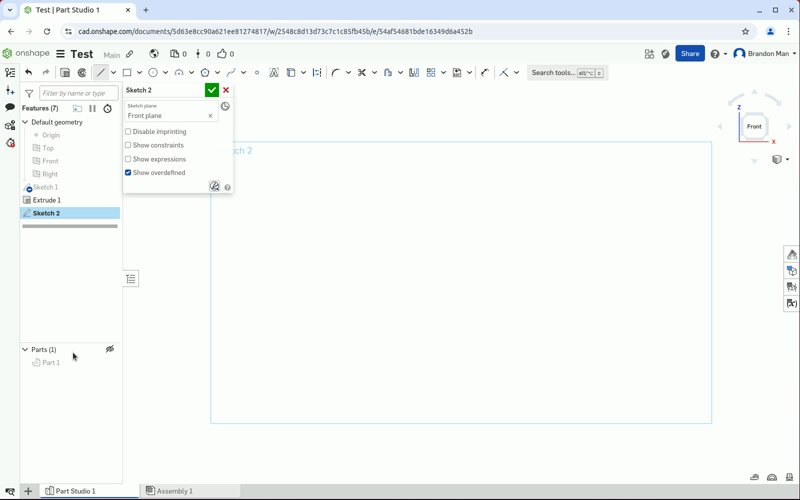
mouse_move(460, 255)
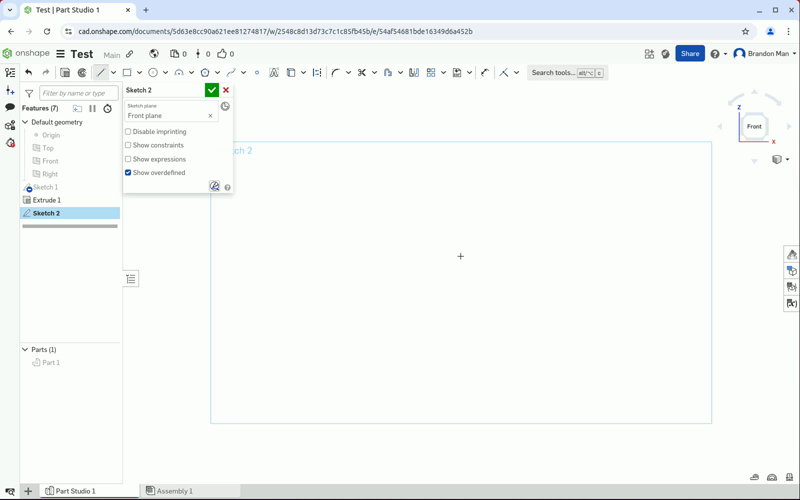
click(460, 255)
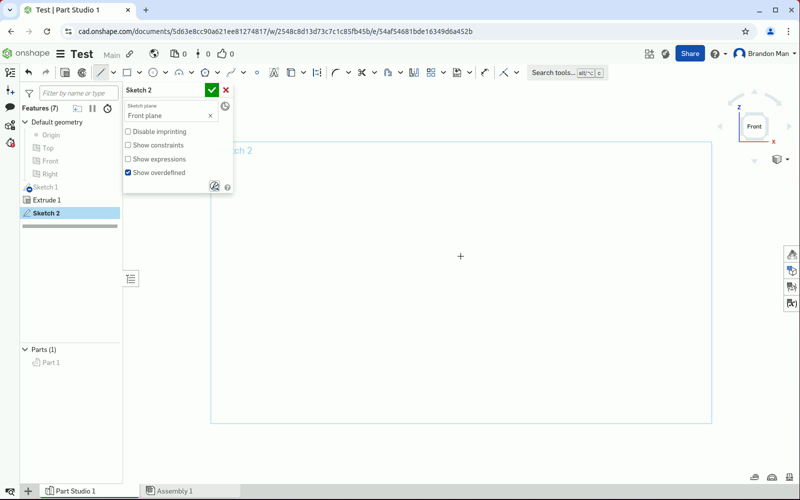
key_up(shift)
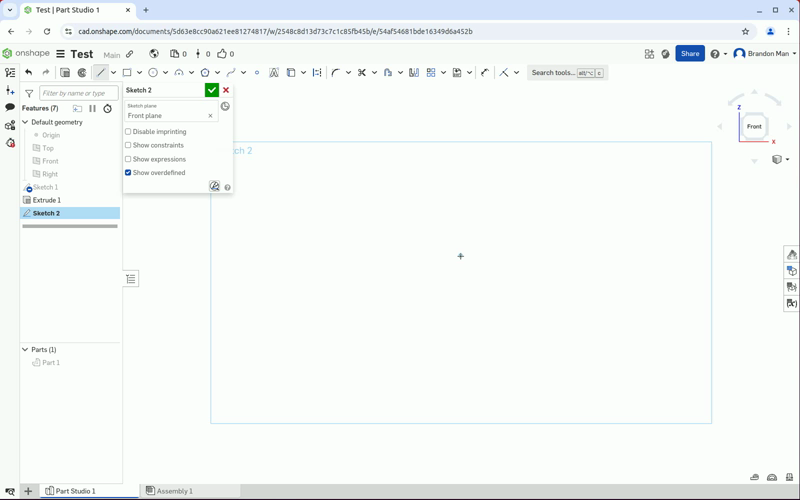
key_down(shift)
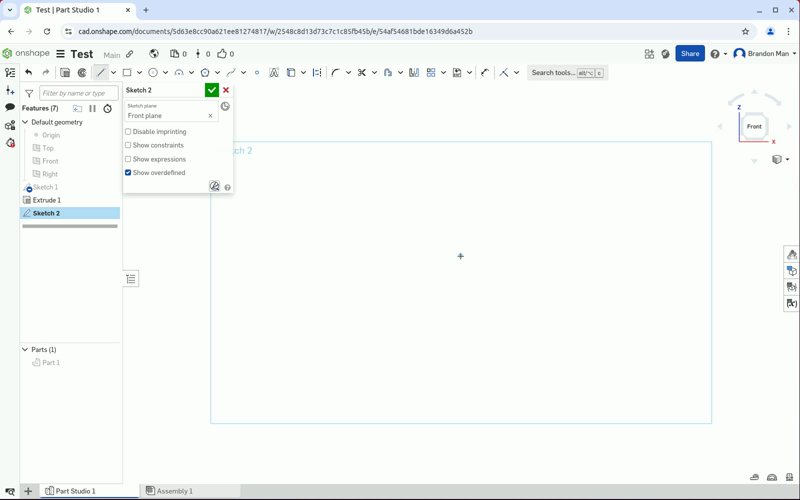
mouse_move(490, 255)
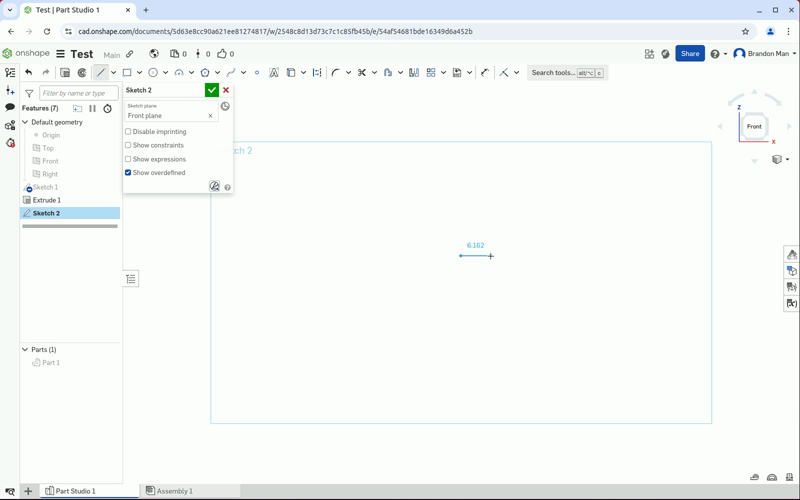
mouse_move(515, 255)
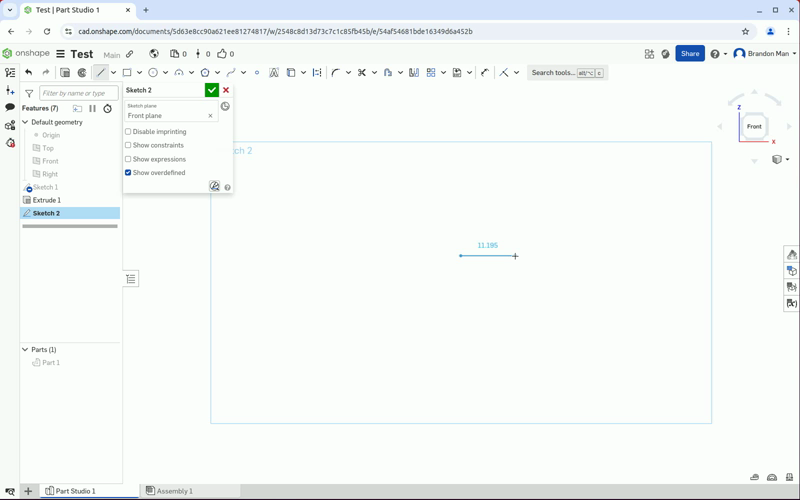
click(515, 255)
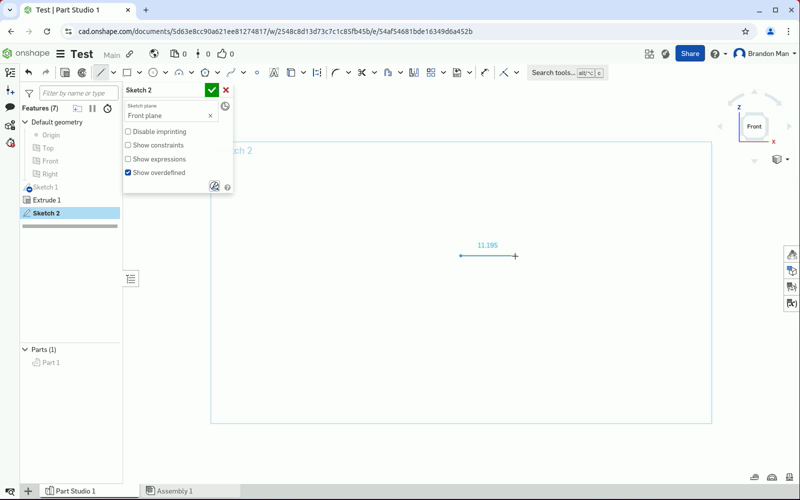
key_up(shift)
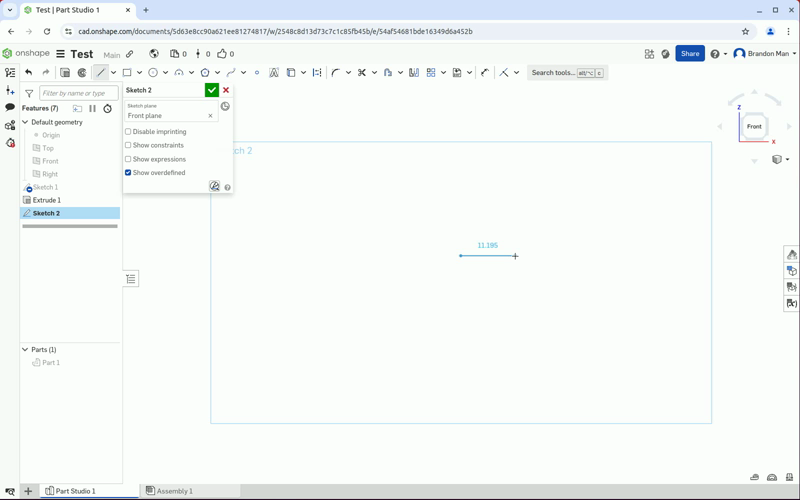
key(esc)
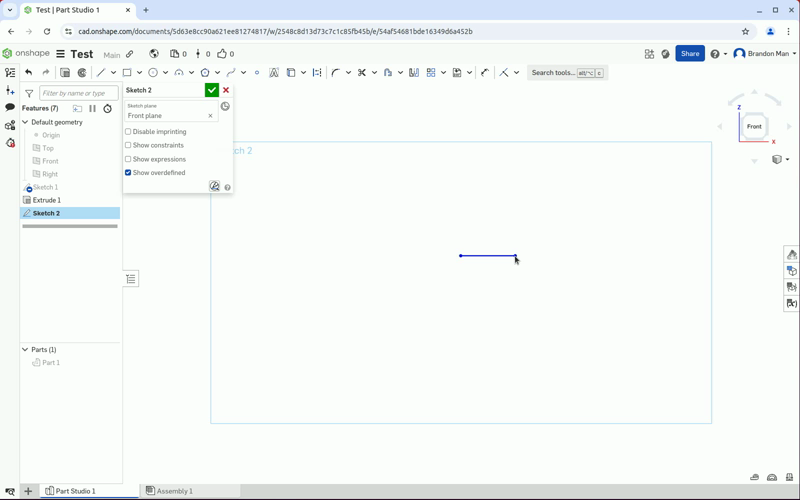
key(a)
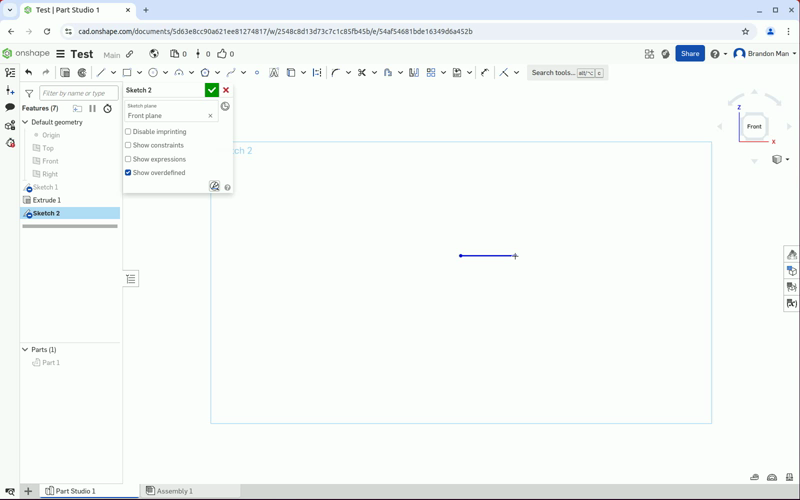
mouse_move(515, 255)
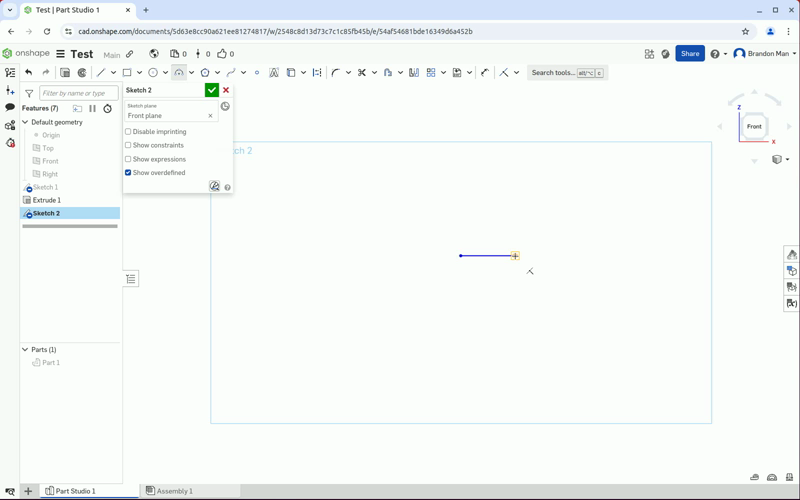
click(515, 255)
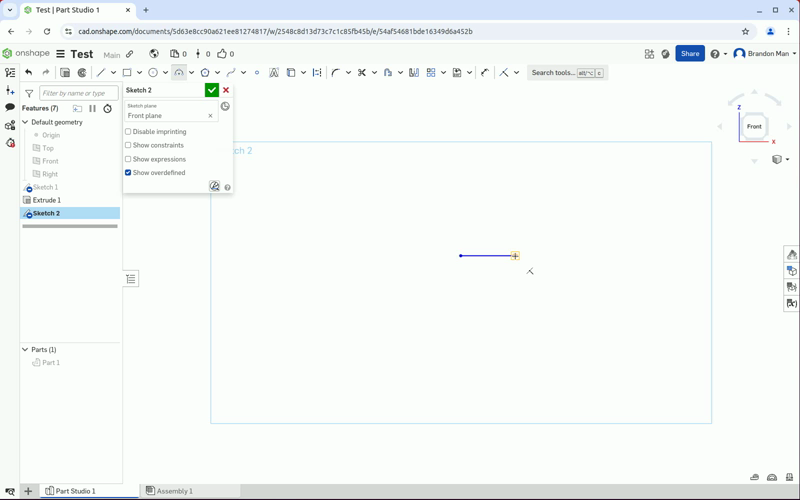
key_down(shift)
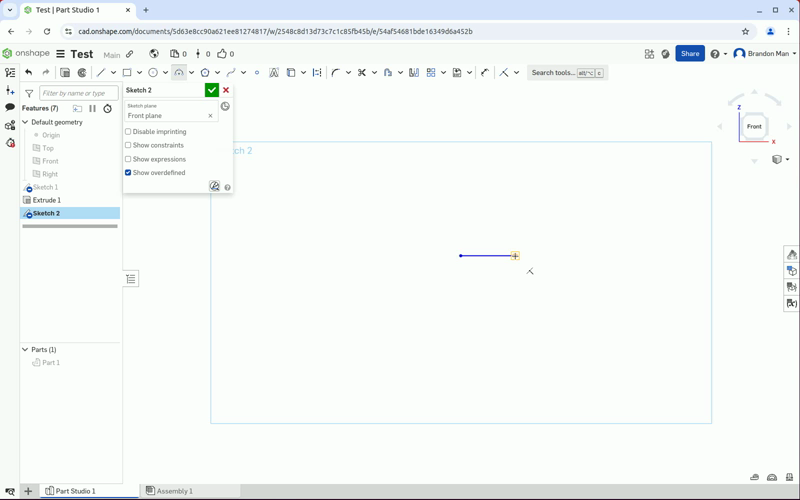
mouse_move(460, 228)
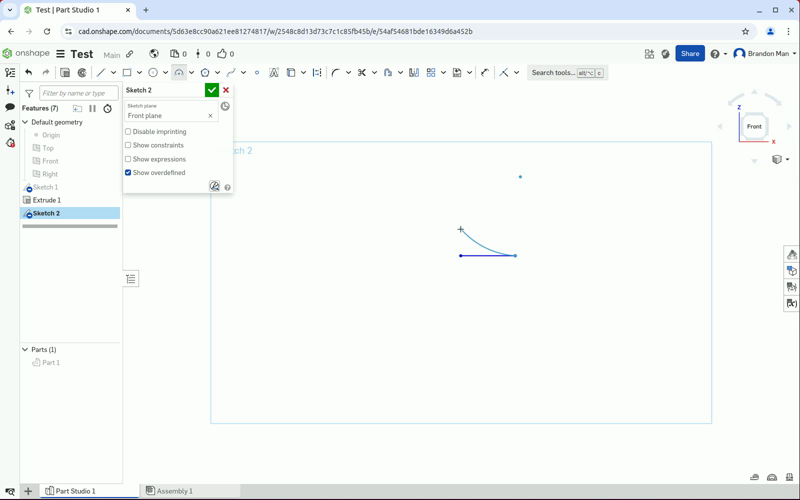
click(460, 228)
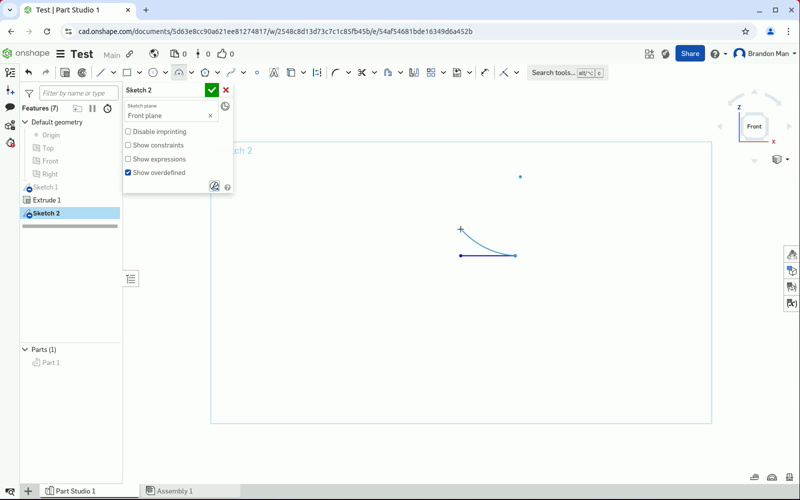
mouse_move(491, 235)
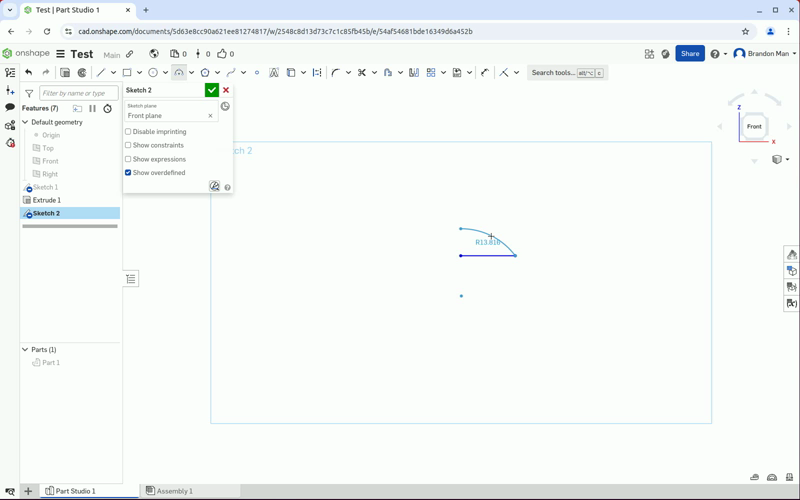
click(491, 235)
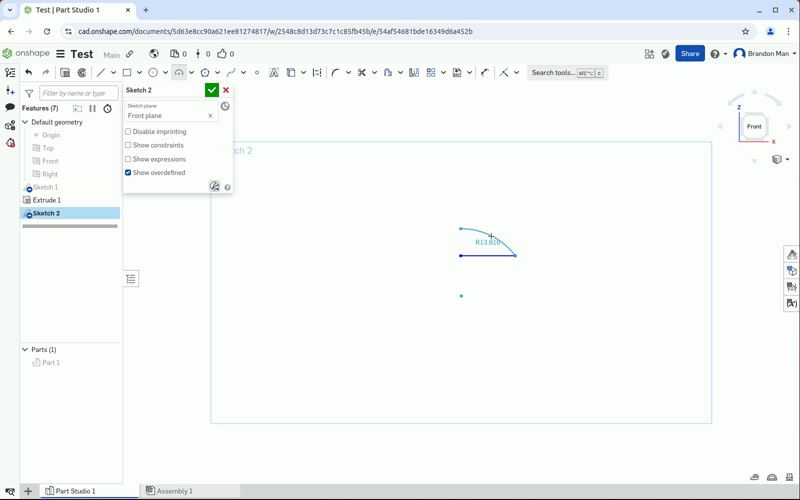
key_up(shift)
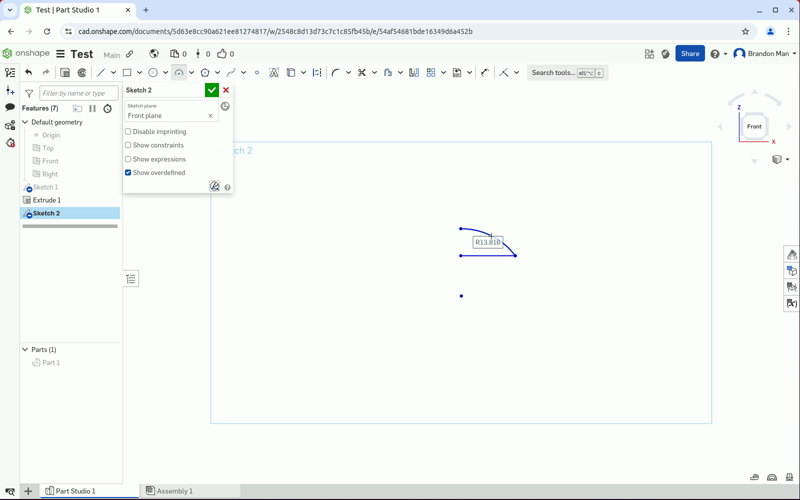
key(esc)
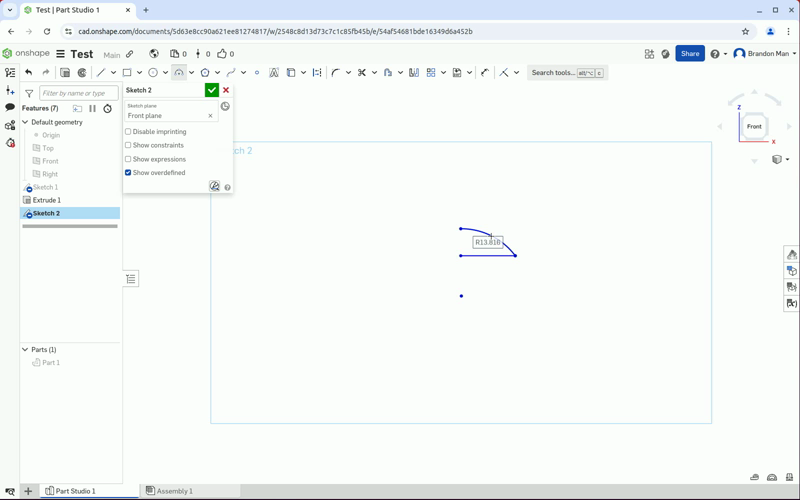
key(l)
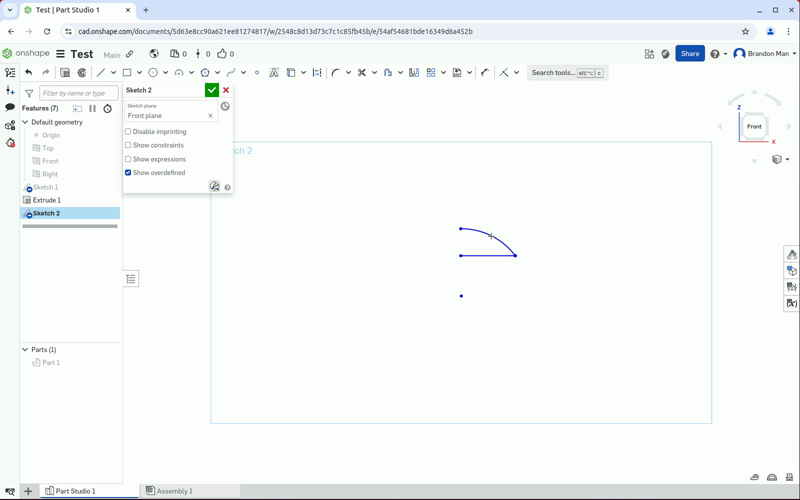
mouse_move(460, 228)
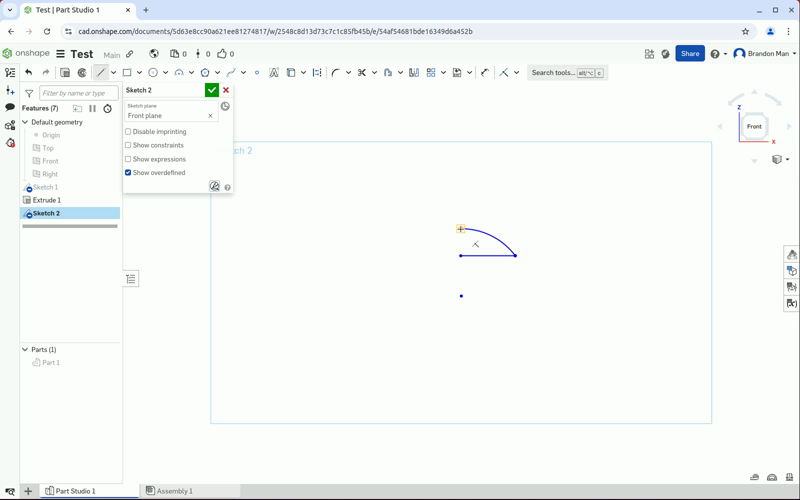
click(460, 228)
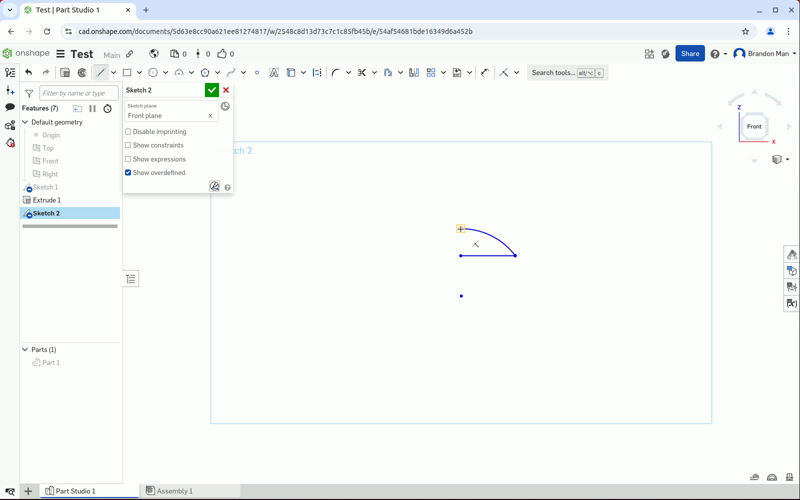
mouse_move(490, 228)
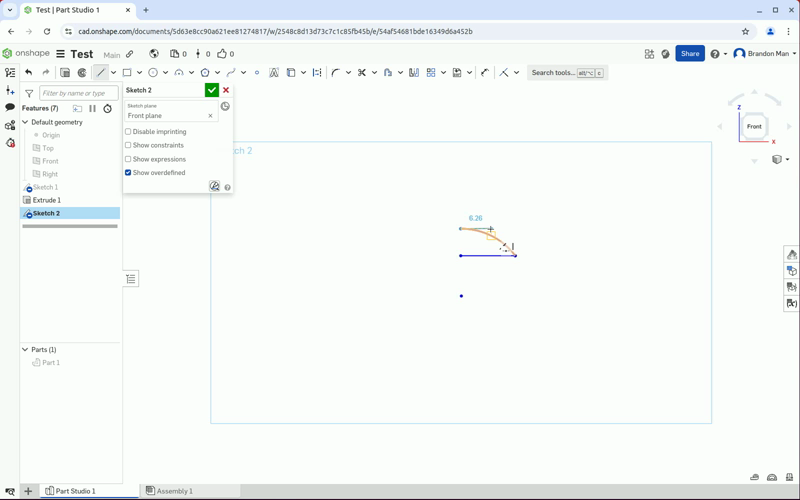
key_down(shift)
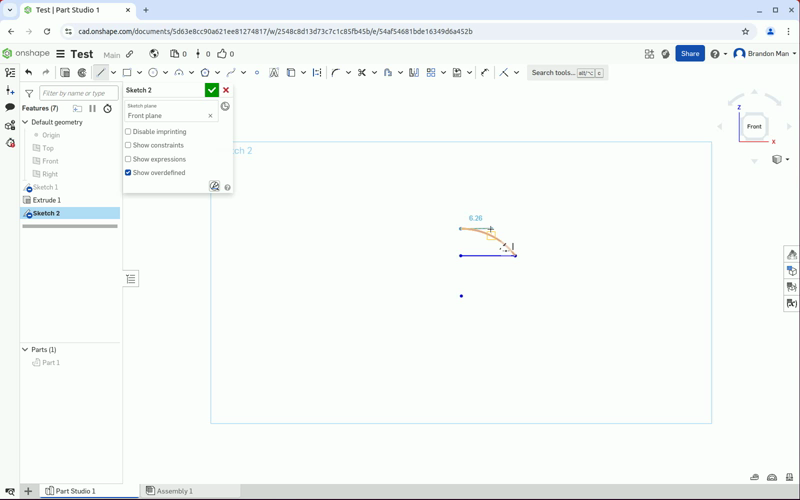
mouse_move(460, 255)
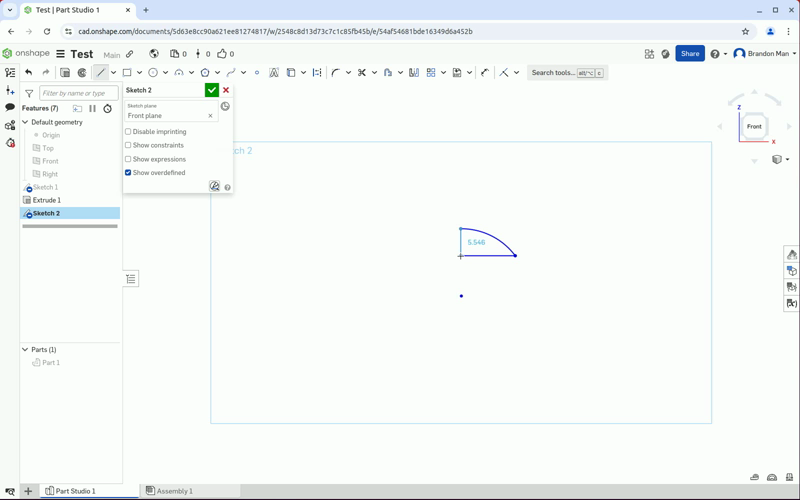
key_up(shift)
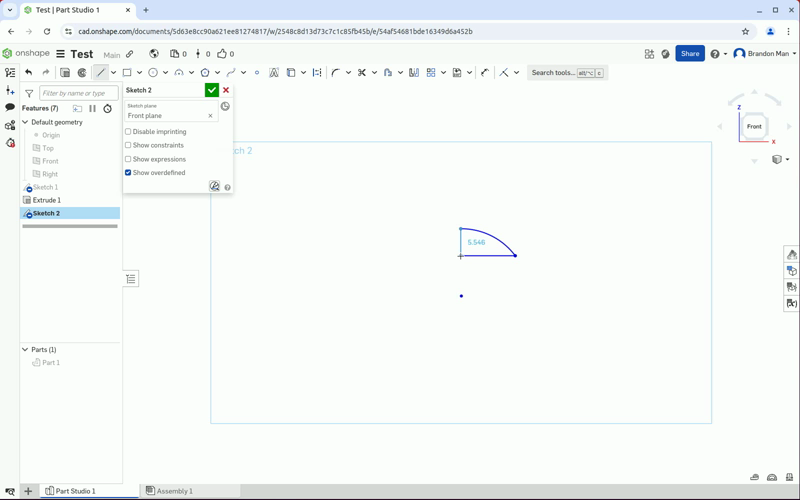
click(460, 255)
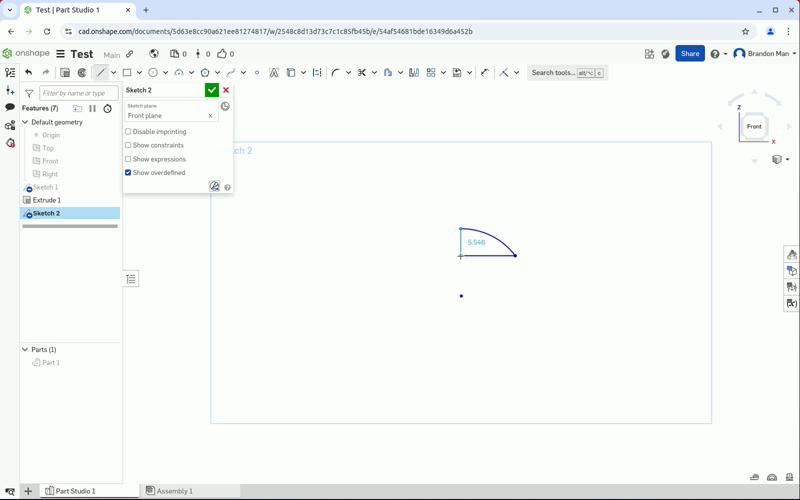
key(esc)
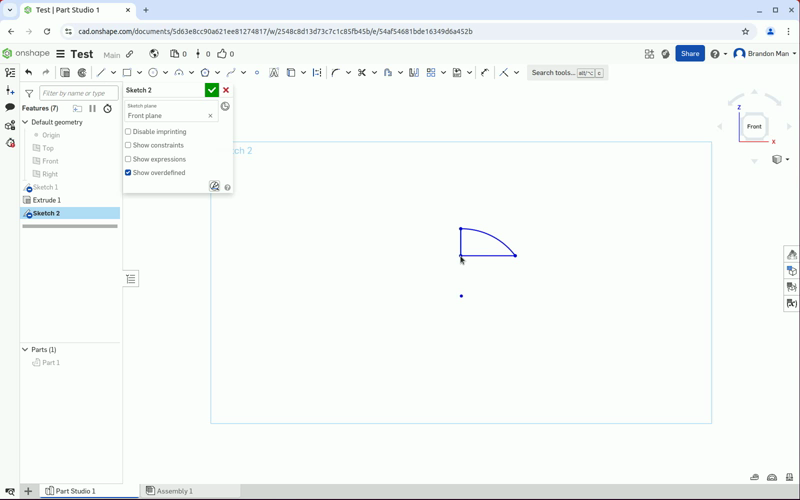
mouse_move(481, 235)
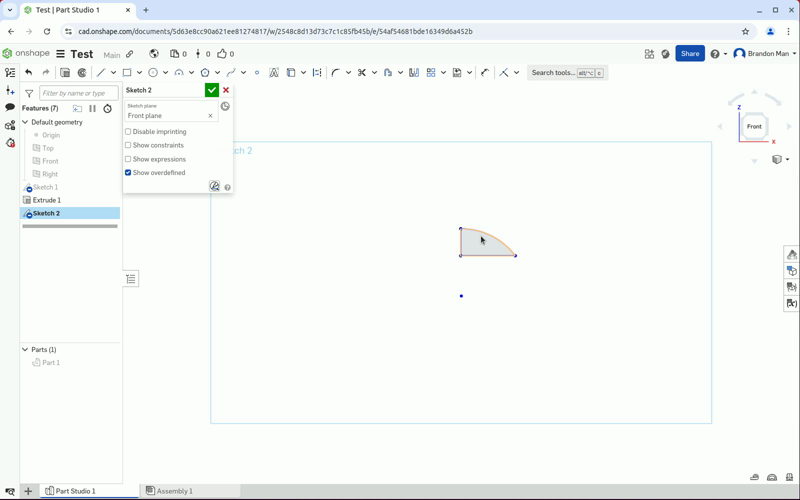
scroll(6)
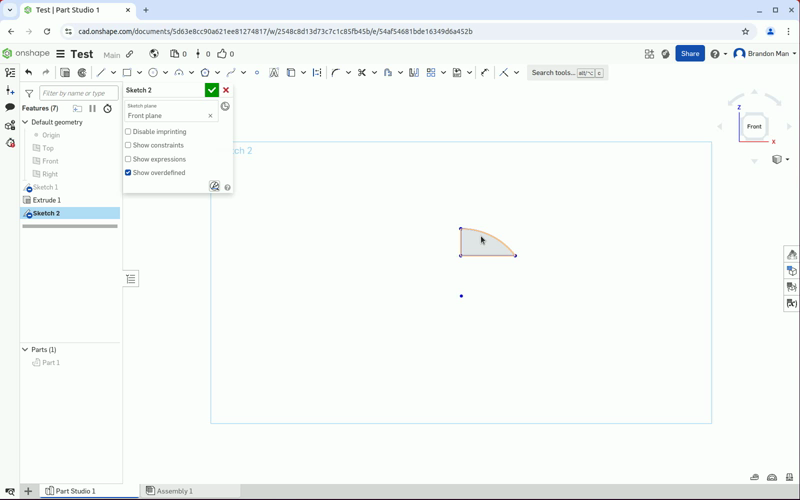
scroll(6)
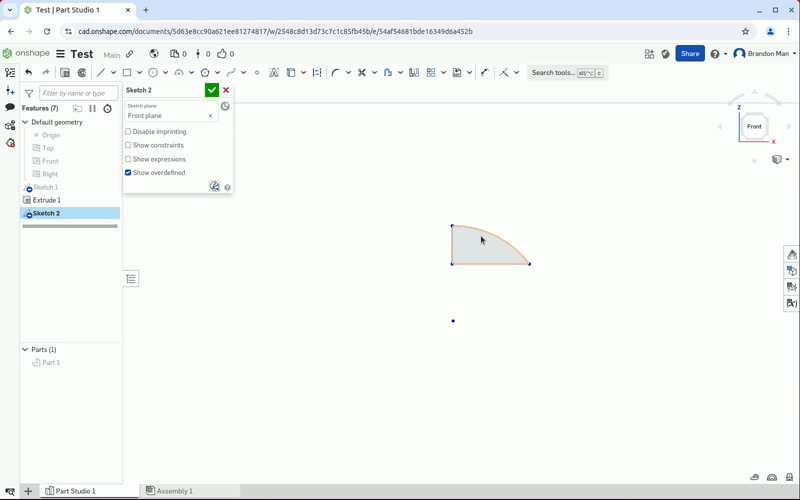
scroll(6)
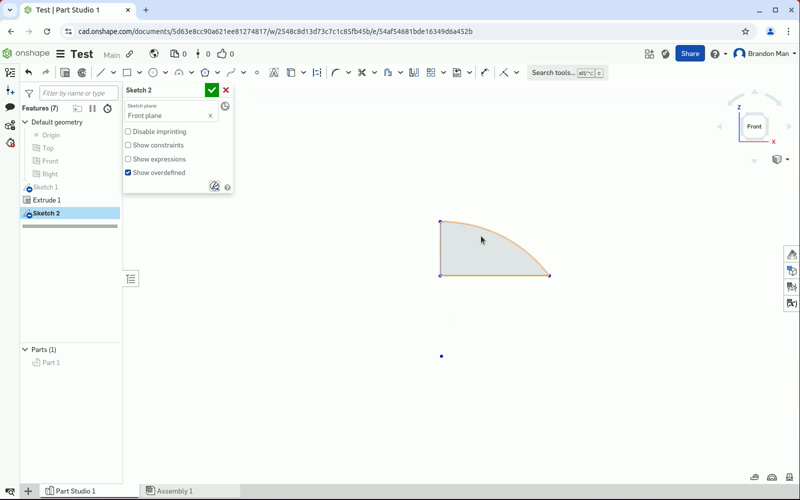
scroll(6)
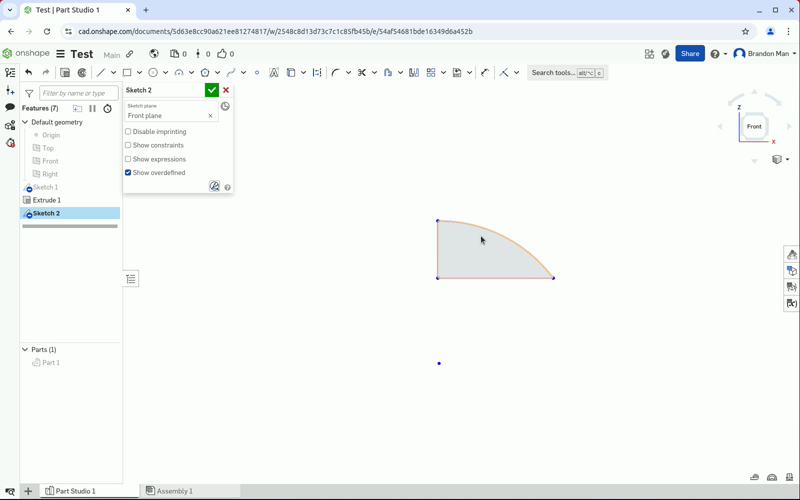
scroll(6)
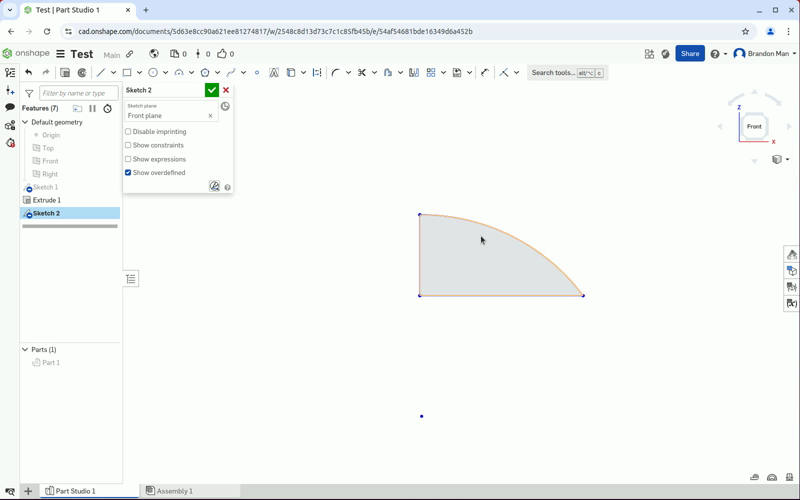
scroll(6)
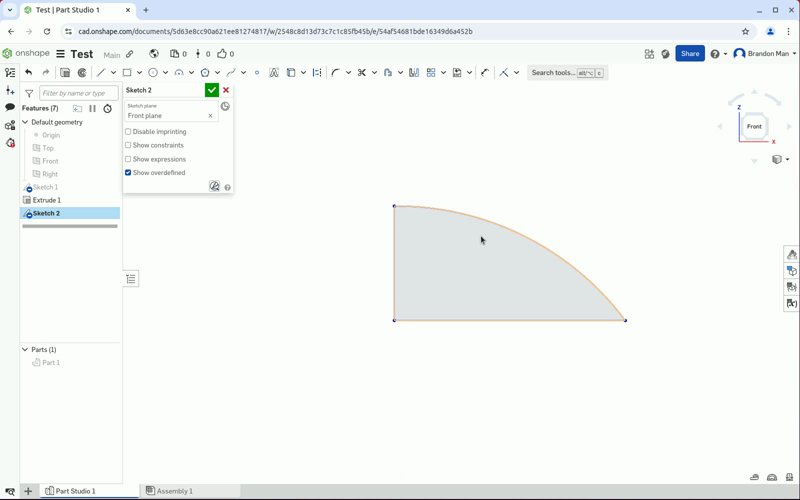
scroll(6)
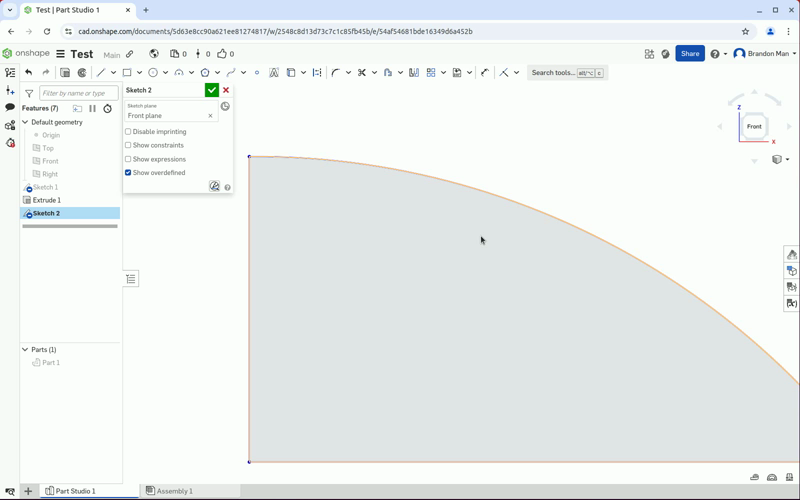
click(481, 235)
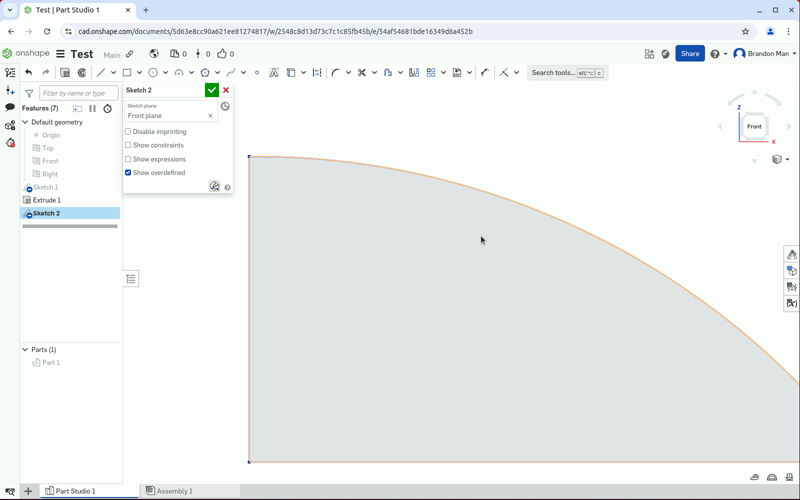
scroll(-6)
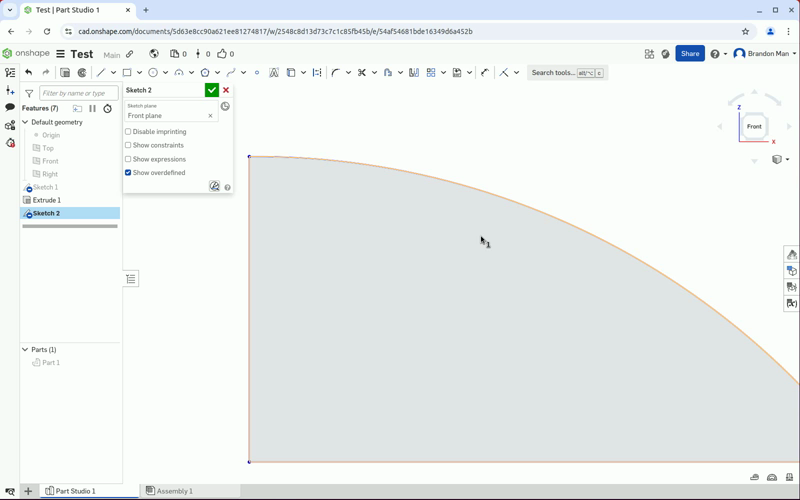
scroll(-6)
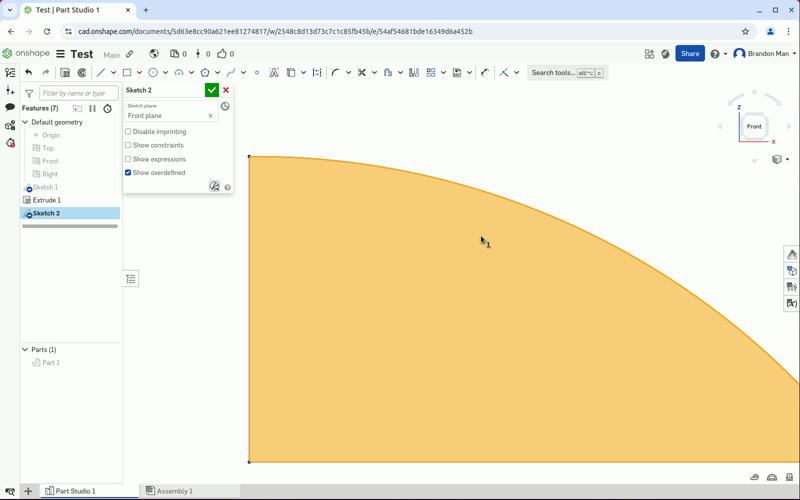
scroll(-6)
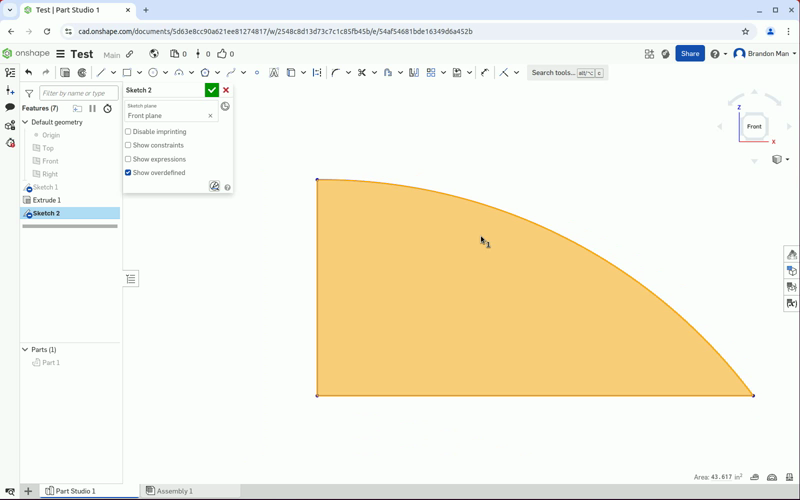
scroll(-6)
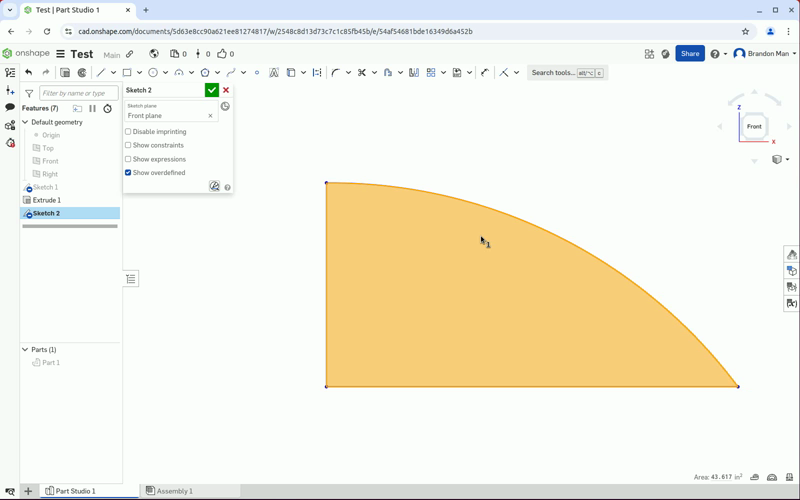
scroll(-6)
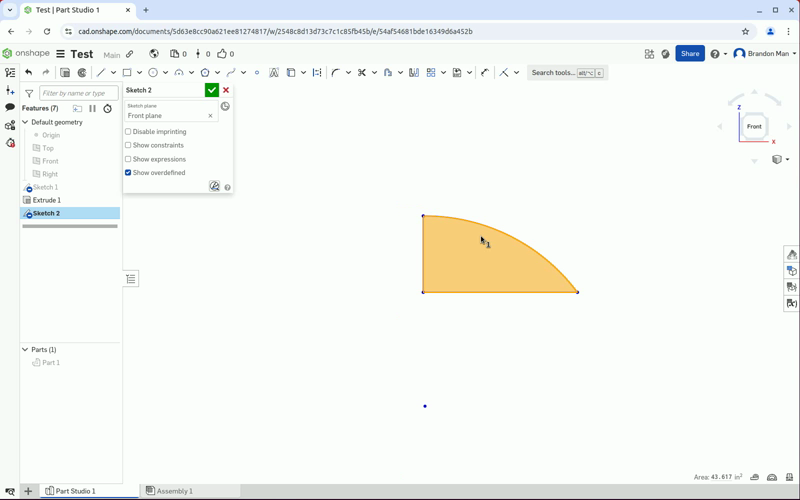
scroll(-6)
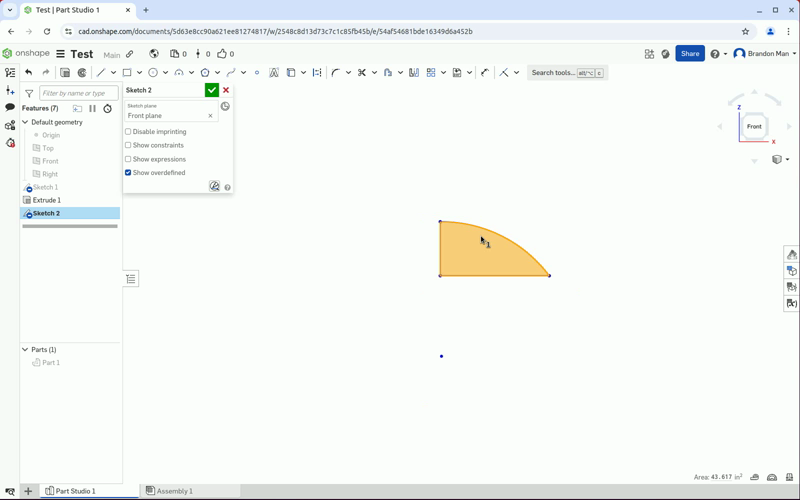
scroll(-6)
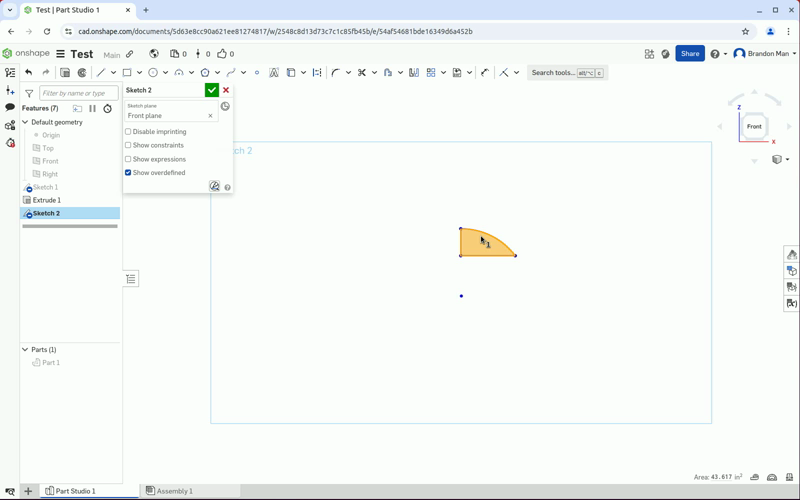
mouse_move(73, 352)
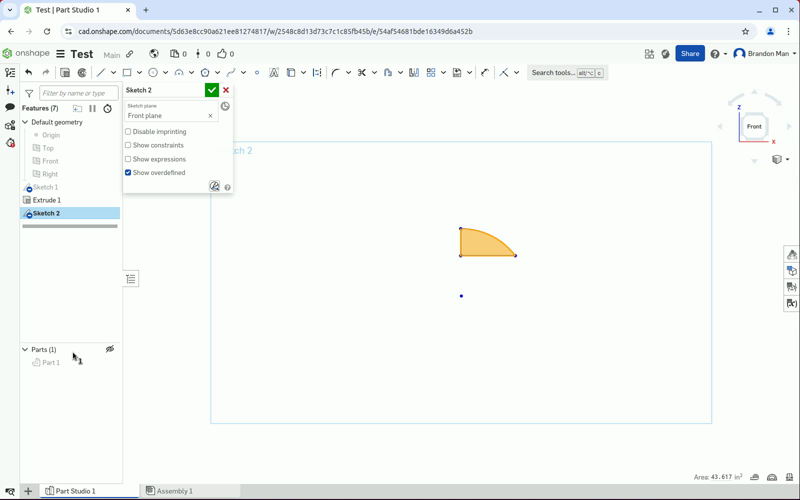
key(shift+y)
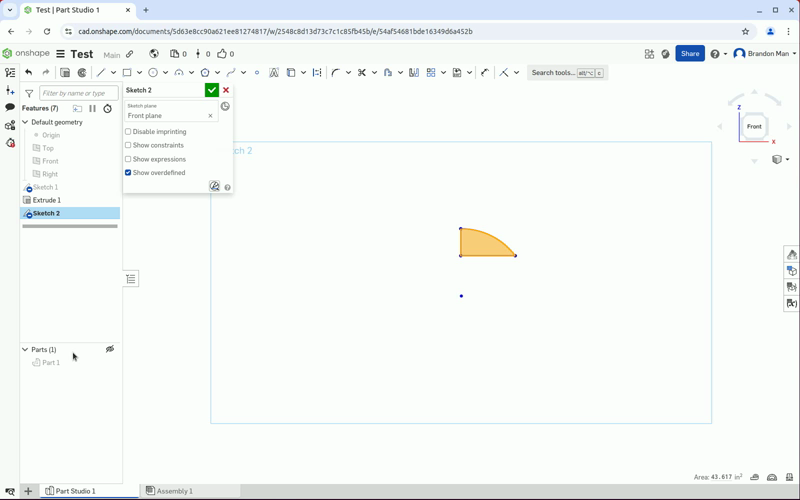
key(shift+e)
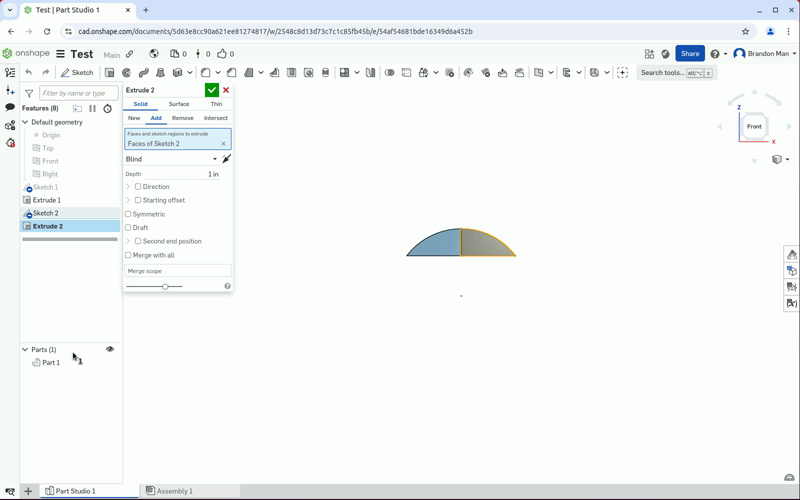
mouse_move(143, 106)
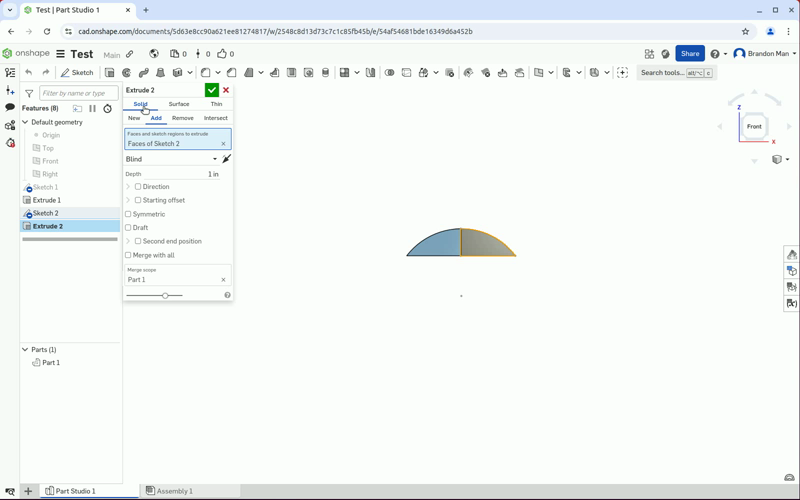
click(143, 106)
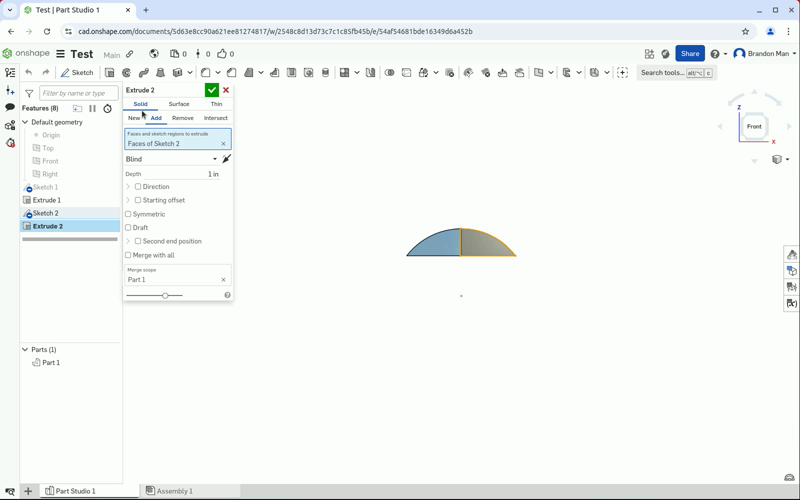
mouse_move(137, 120)
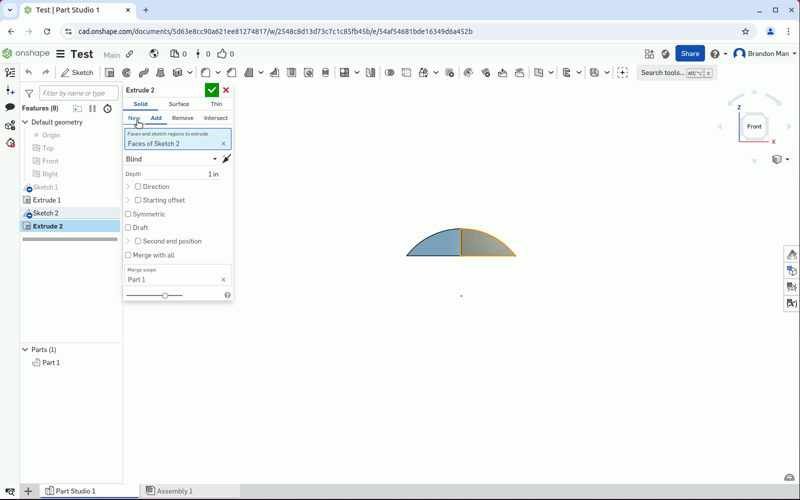
click(137, 120)
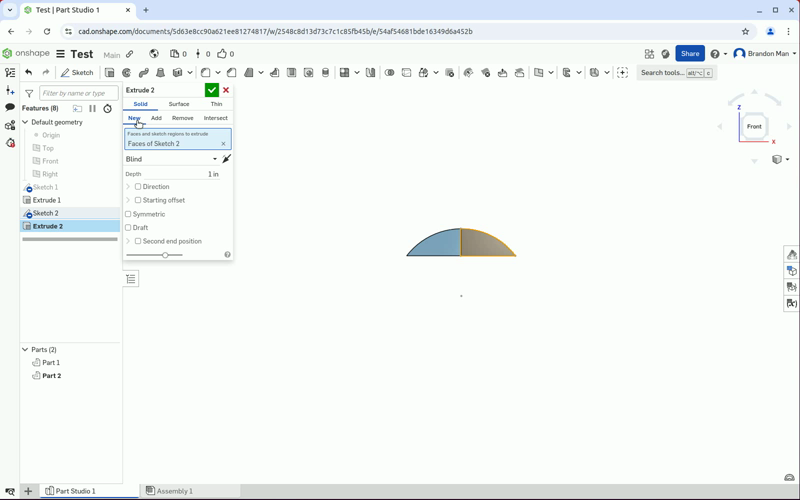
key(tab, 4)
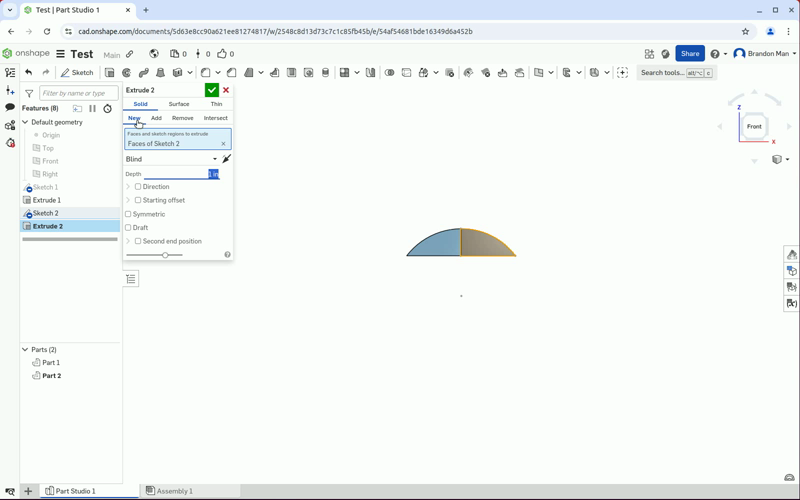
text(18.294)
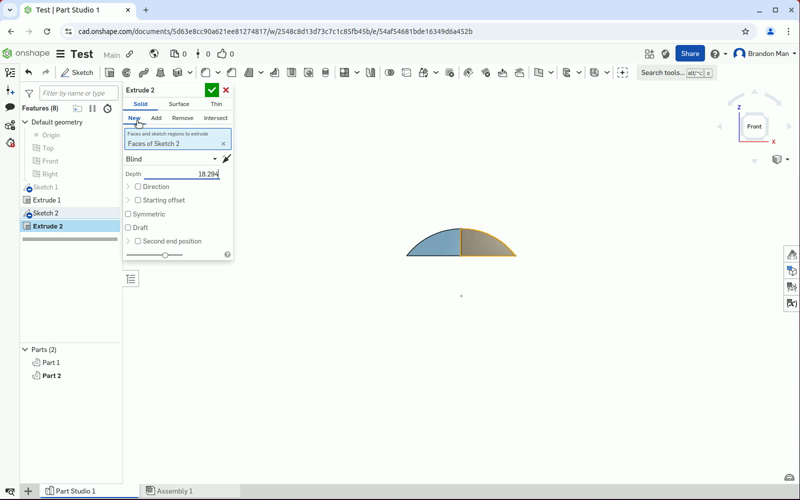
key(enter)
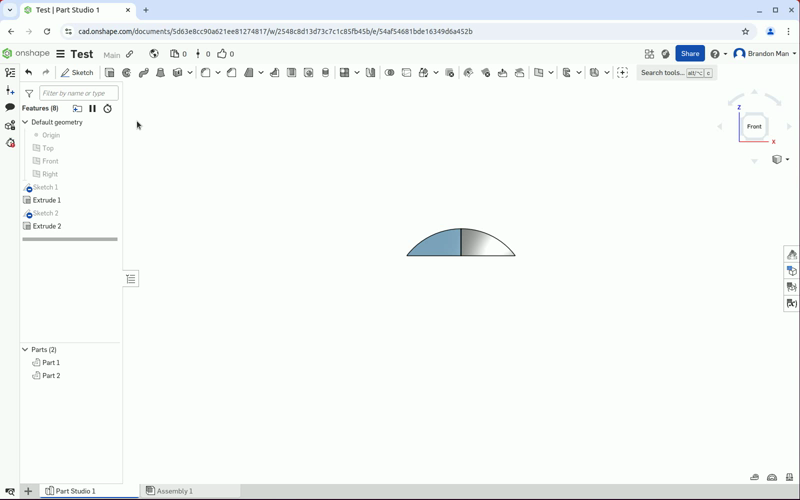
key(shift+h)
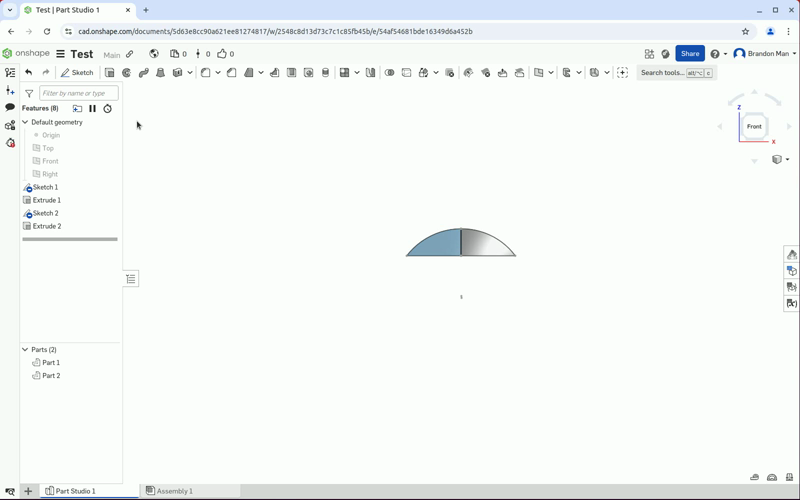
key(shift+h)
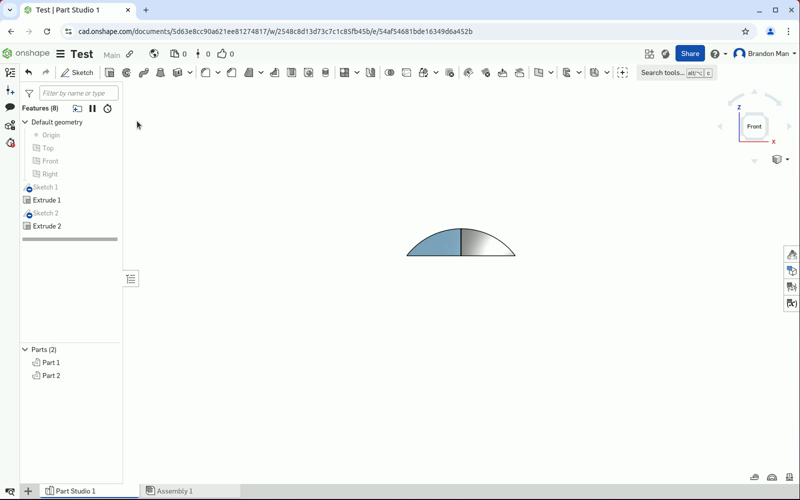
mouse_move(73, 189)
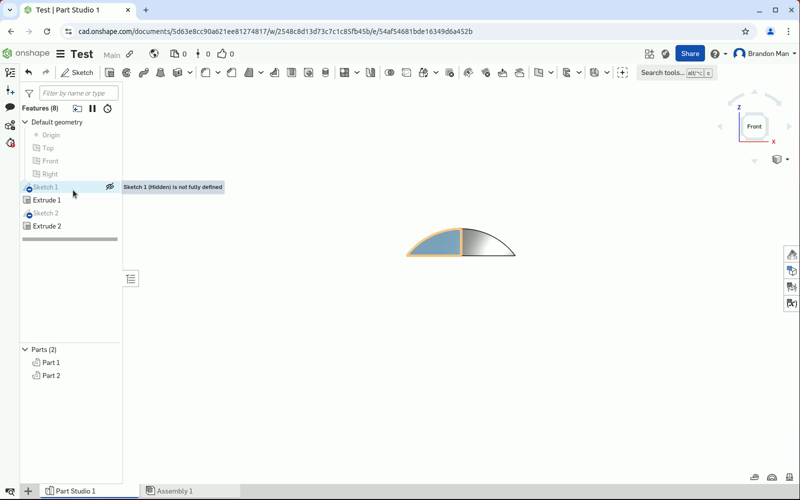
click(73, 189)
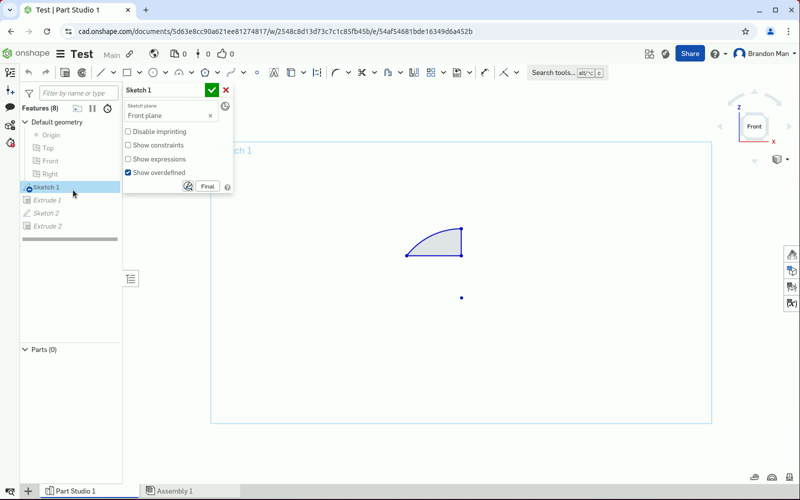
mouse_move(229, 92)
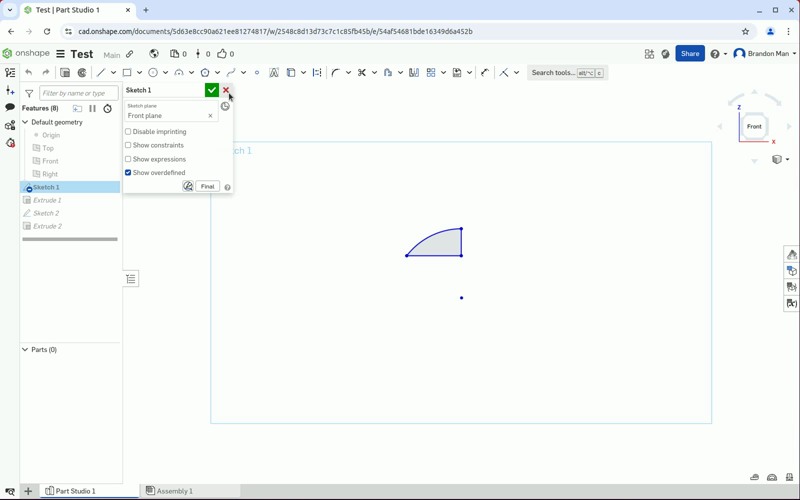
click(229, 92)
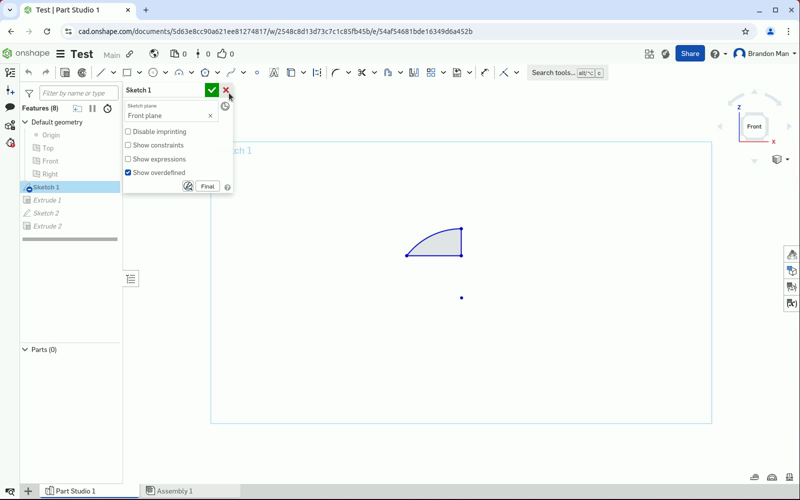
key(shift+s)
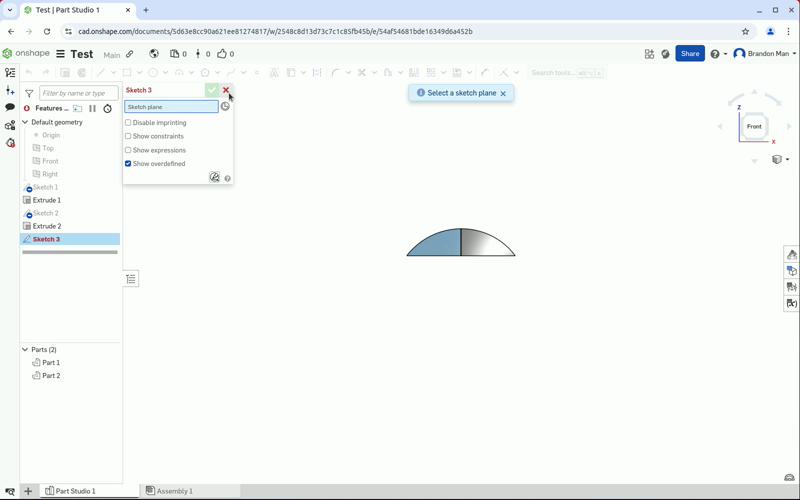
mouse_move(73, 163)
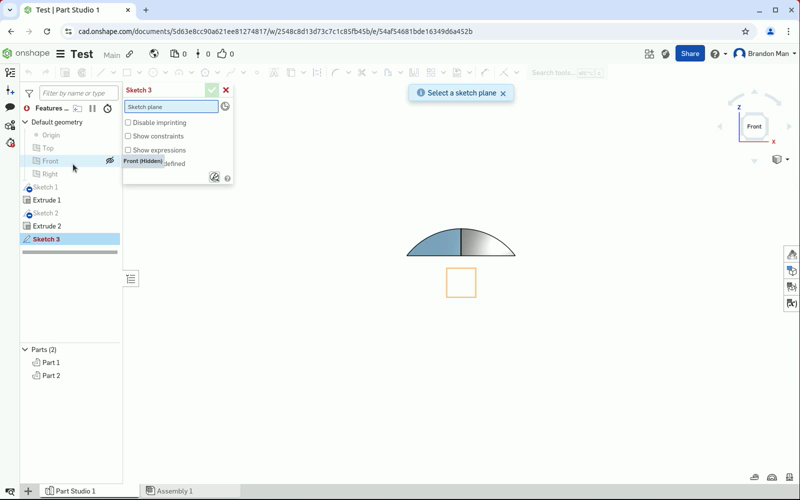
click(73, 163)
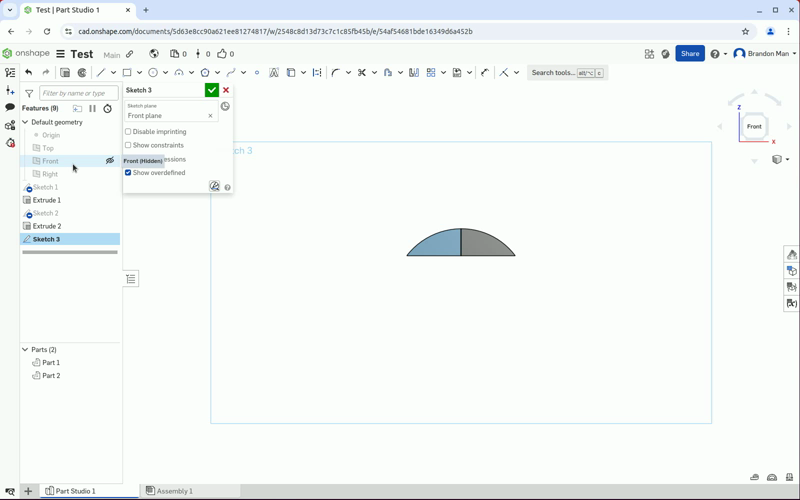
mouse_move(73, 352)
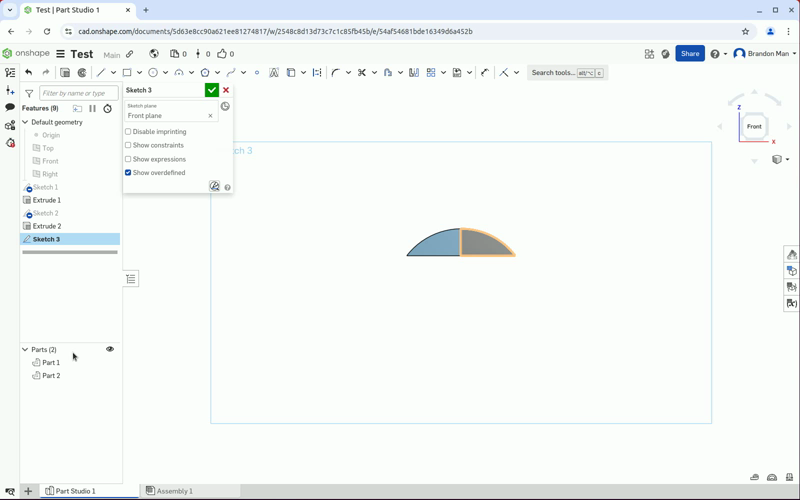
key(y)
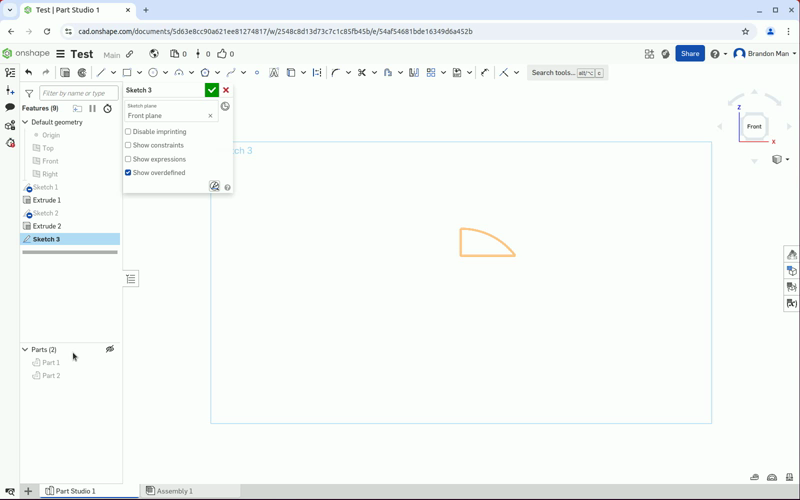
key(a)
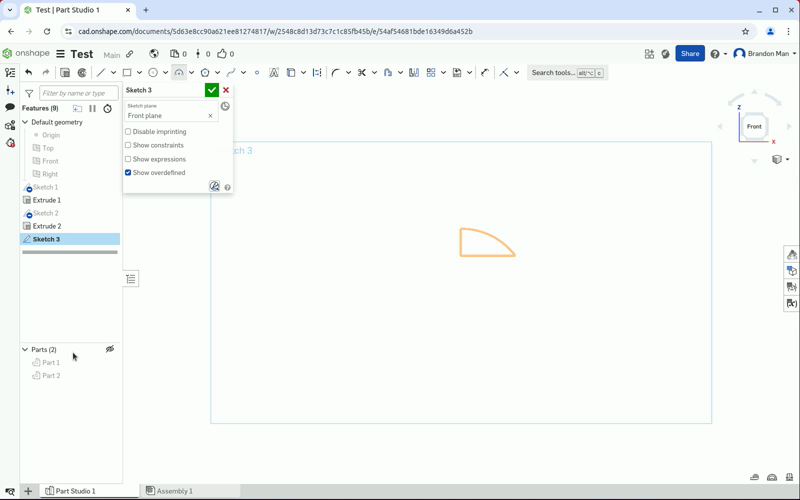
key_down(shift)
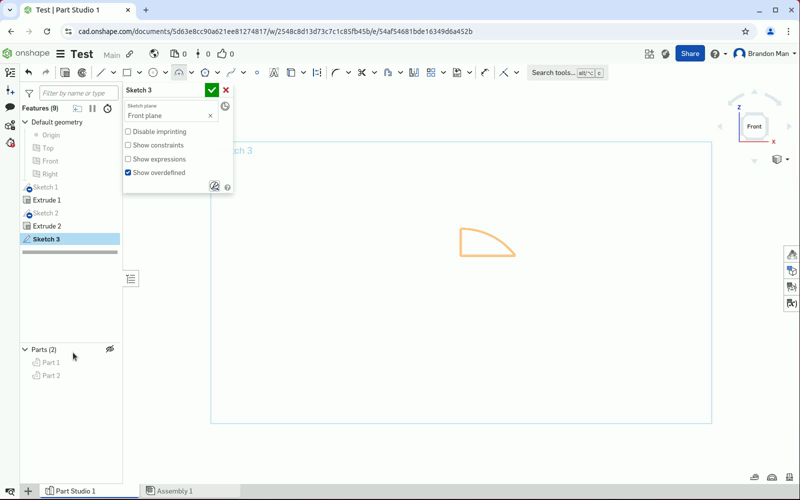
mouse_move(406, 309)
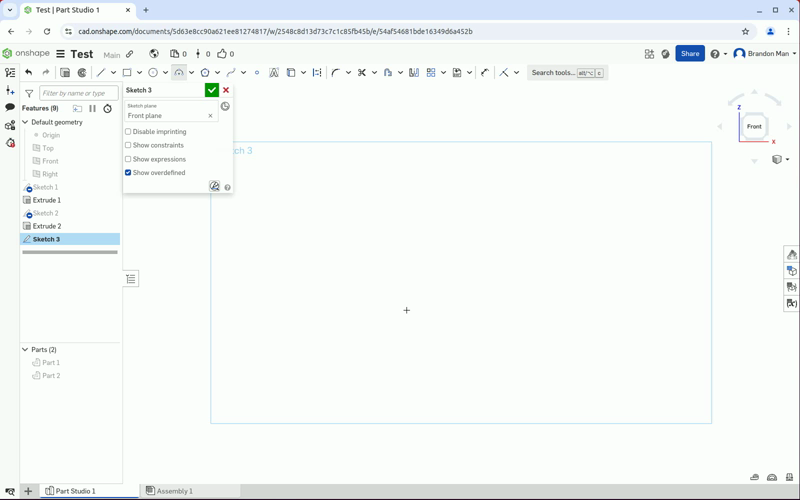
click(406, 309)
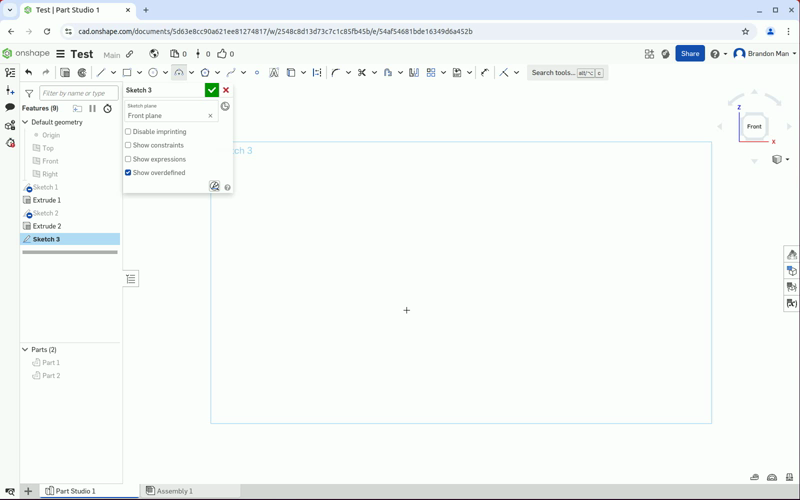
key_up(shift)
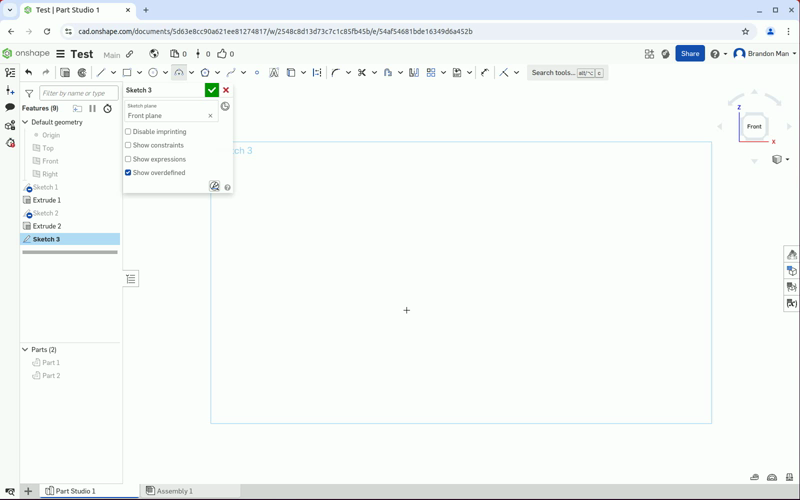
key_down(shift)
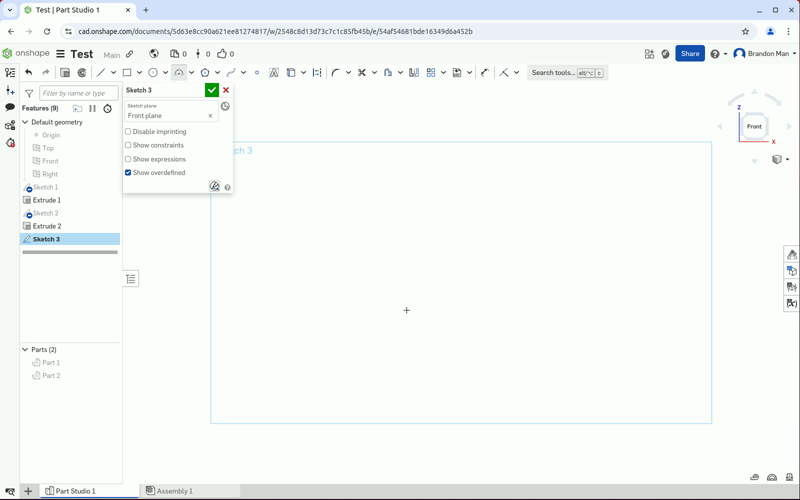
mouse_move(461, 336)
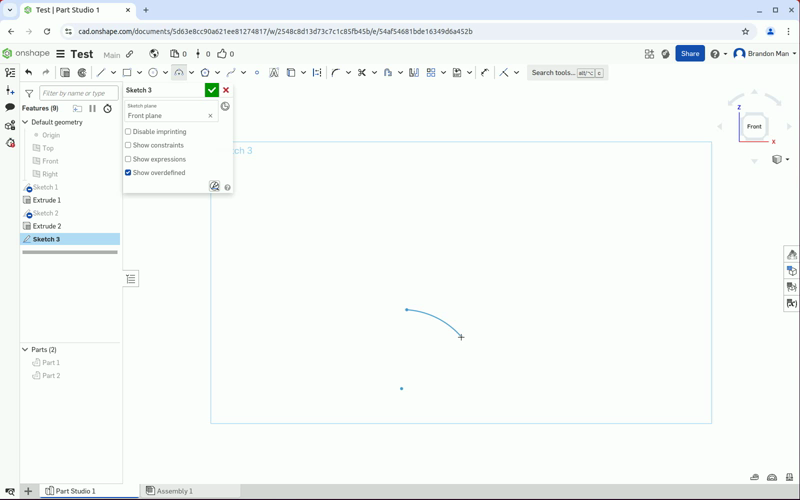
click(461, 336)
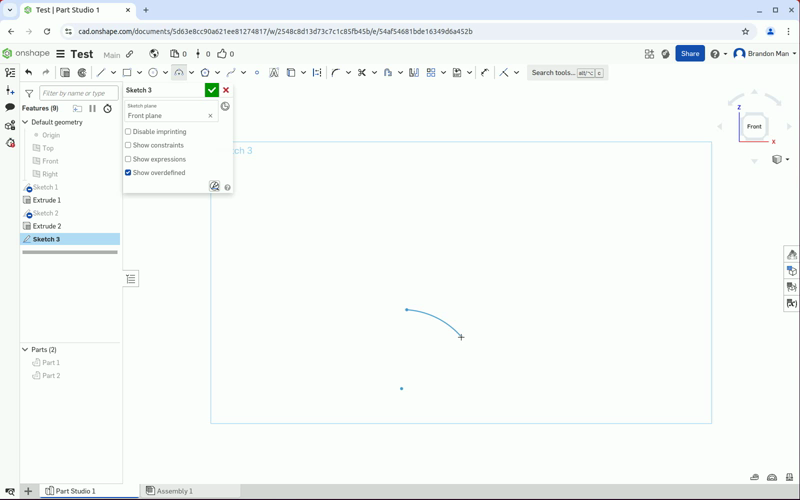
mouse_move(431, 330)
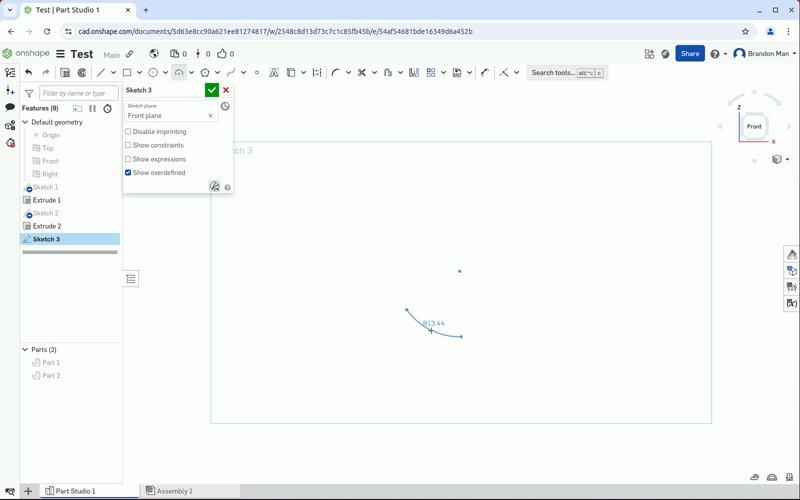
click(431, 330)
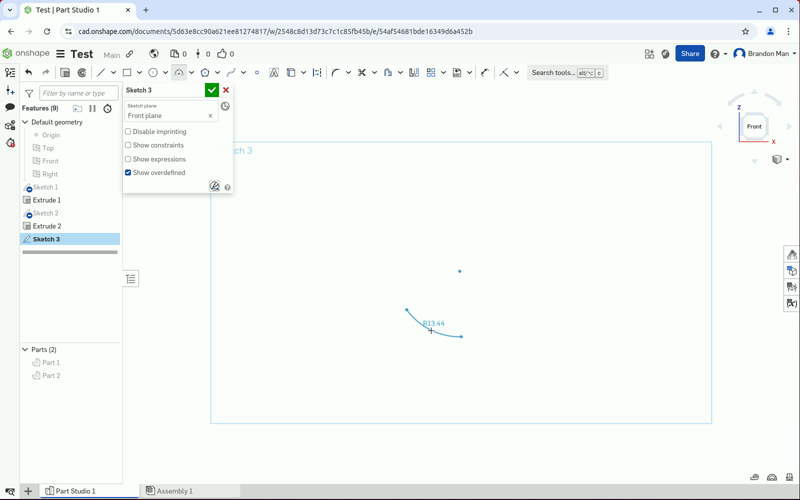
key_up(shift)
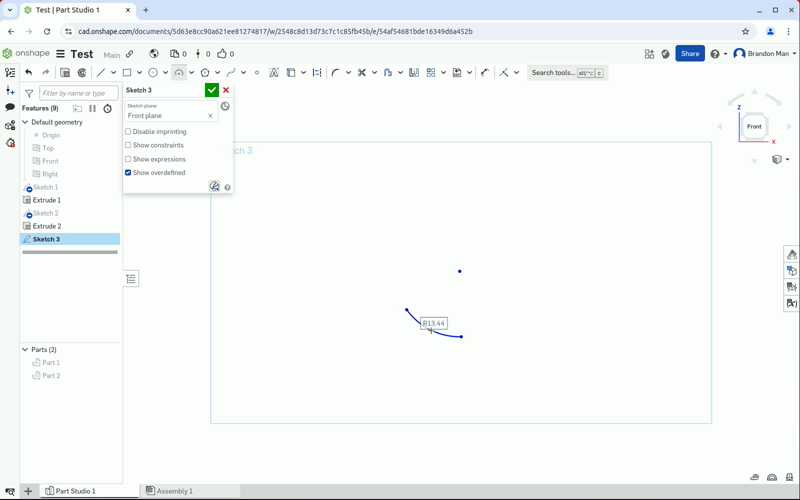
key(esc)
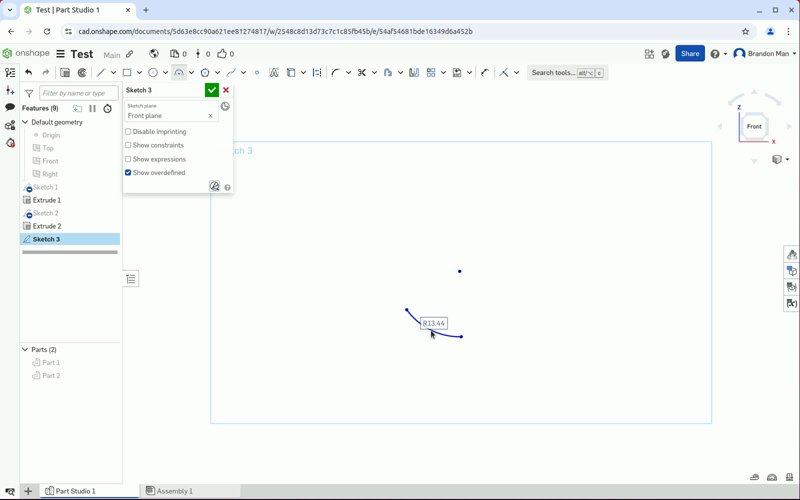
key(l)
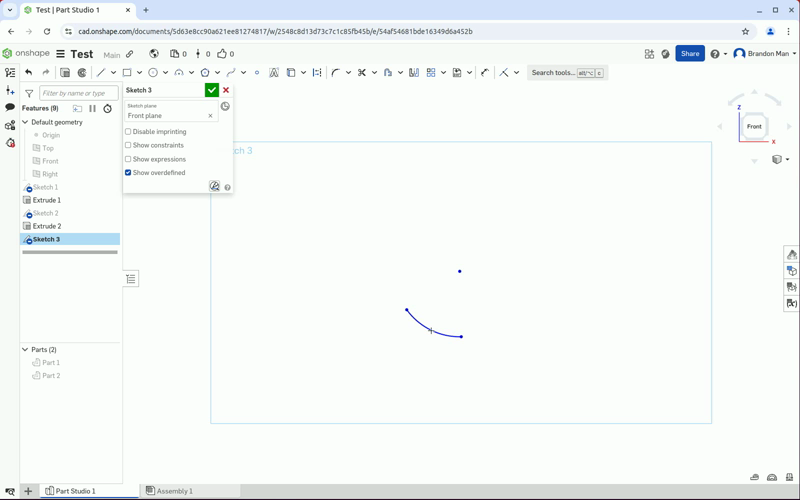
mouse_move(461, 336)
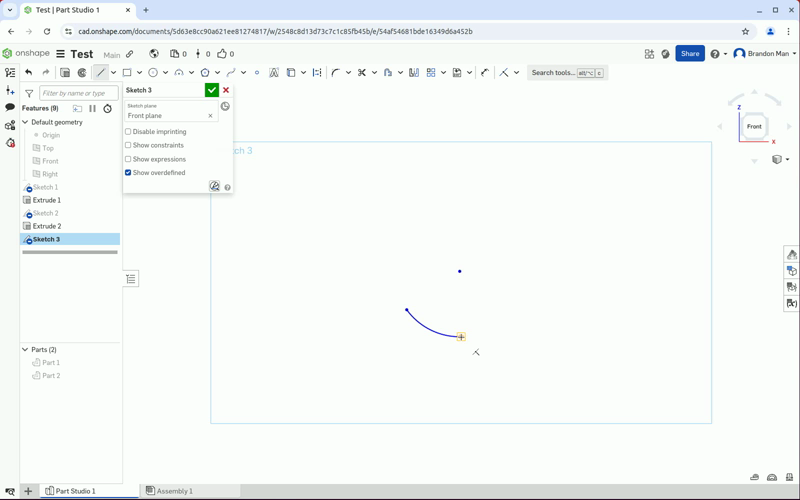
click(461, 336)
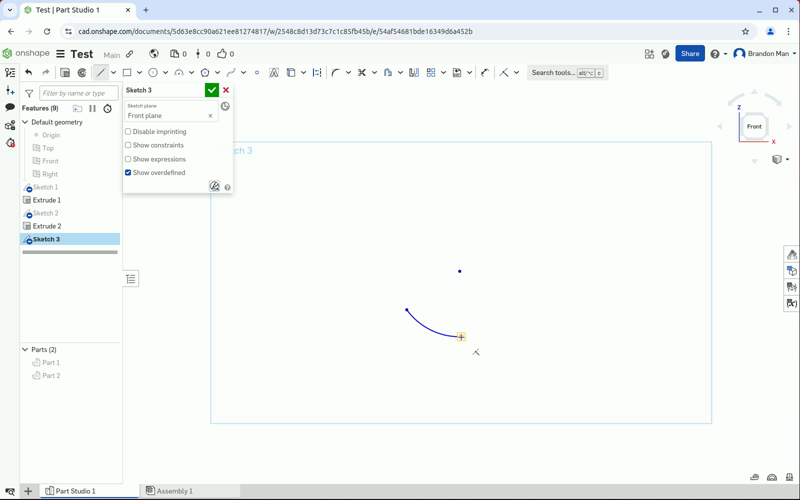
key_down(shift)
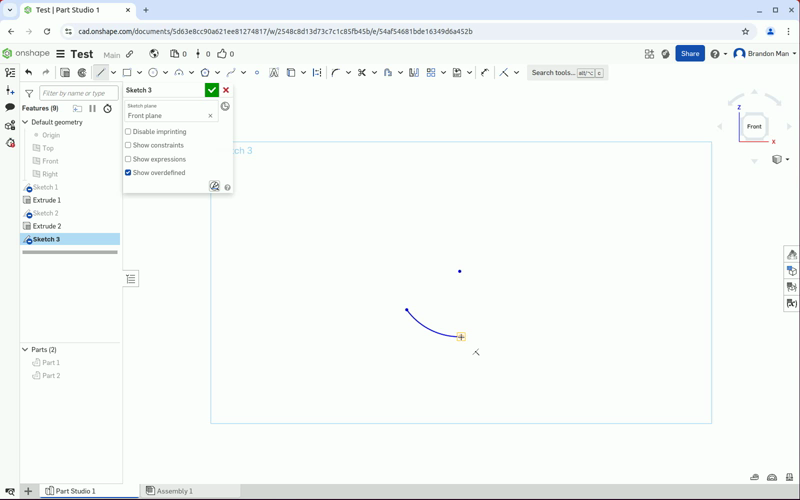
mouse_move(491, 336)
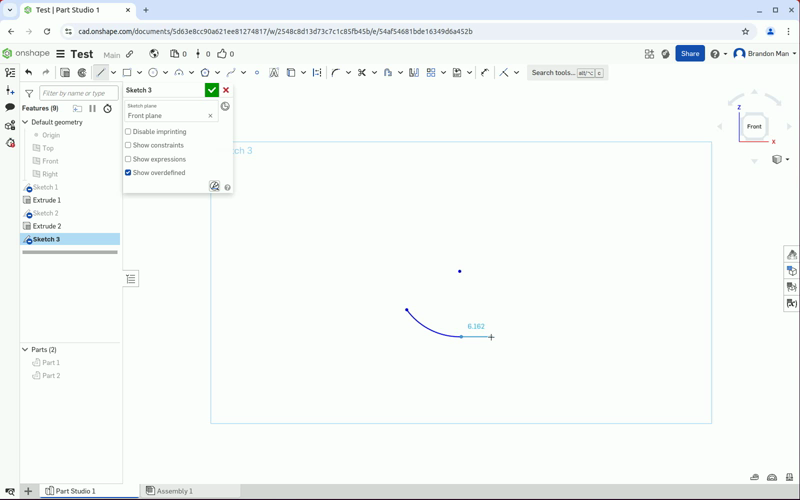
mouse_move(461, 309)
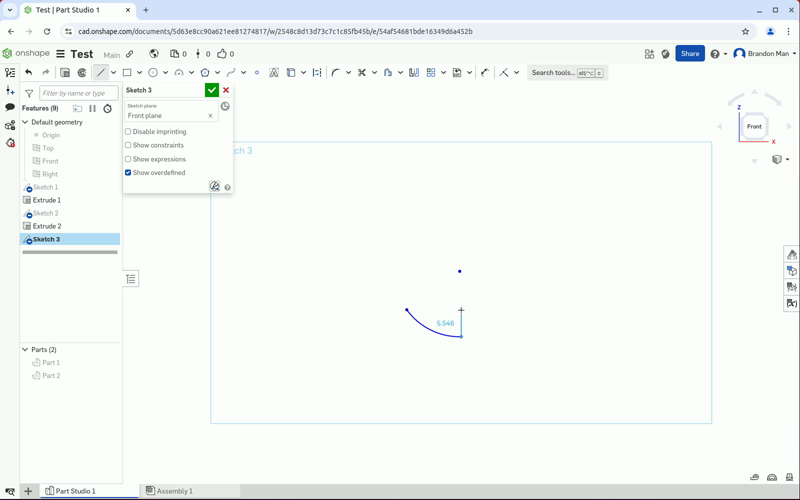
click(461, 309)
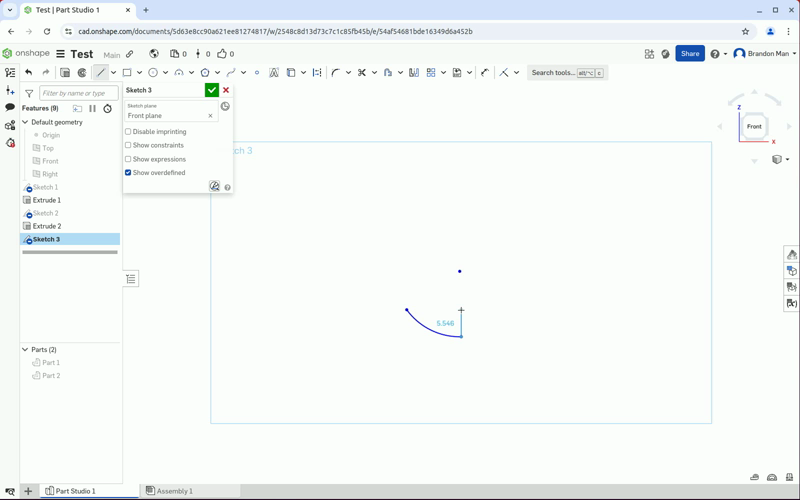
key_up(shift)
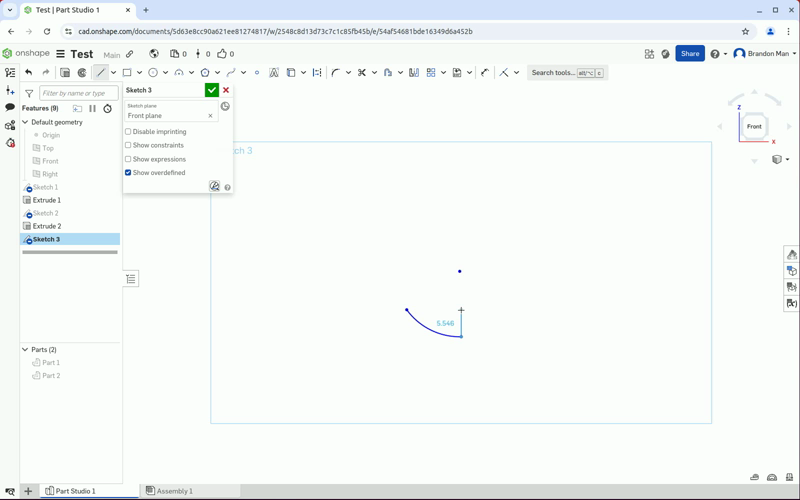
mouse_move(491, 309)
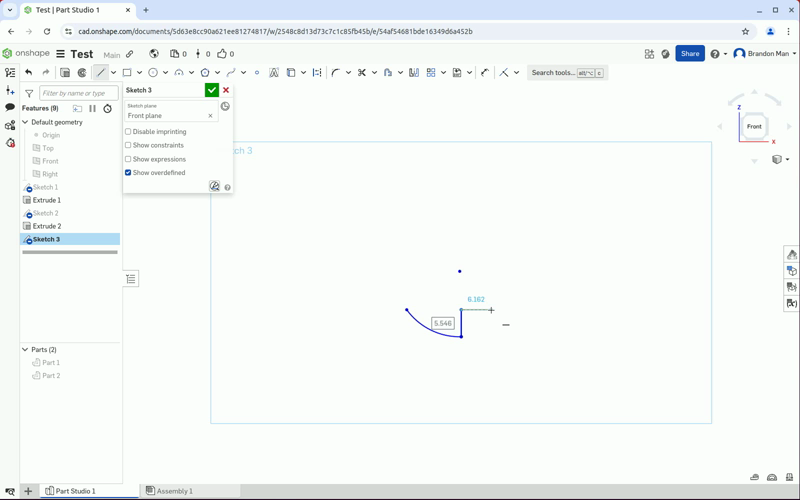
key_down(shift)
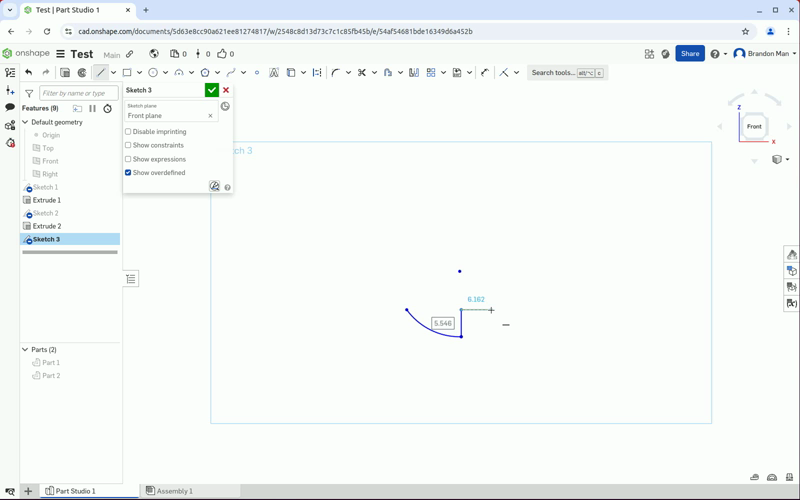
mouse_move(406, 309)
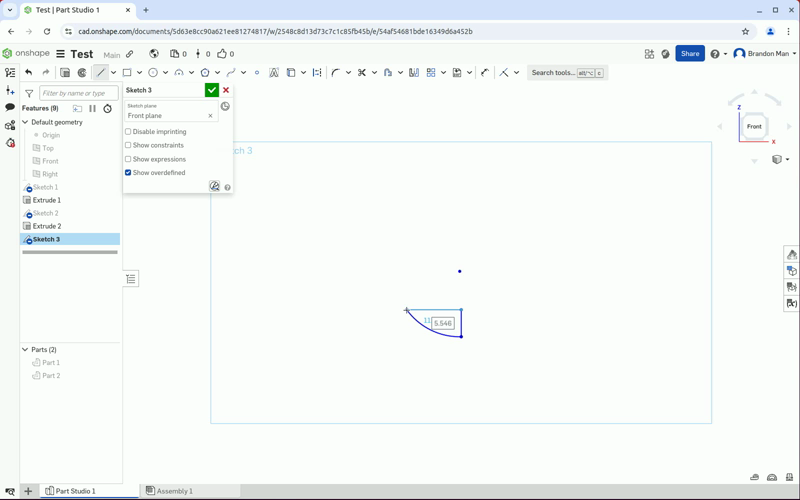
key_up(shift)
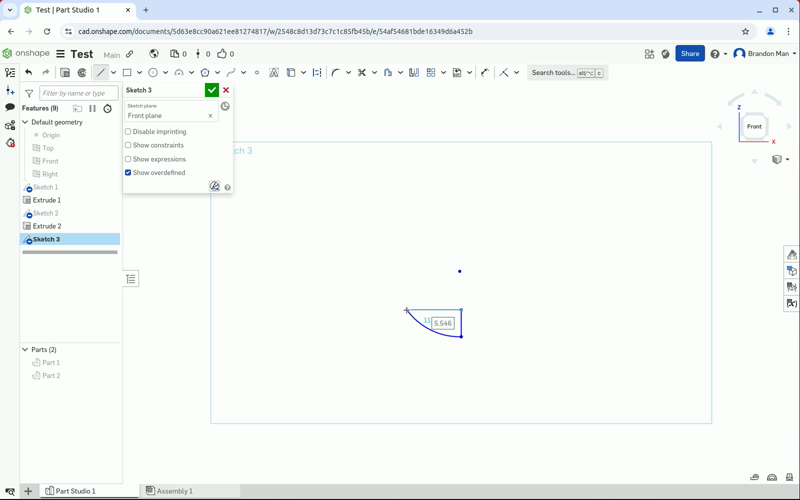
click(406, 309)
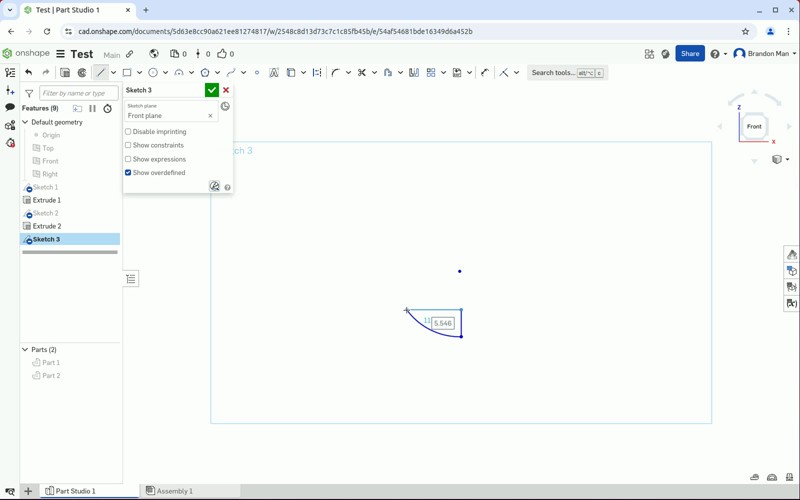
key(esc)
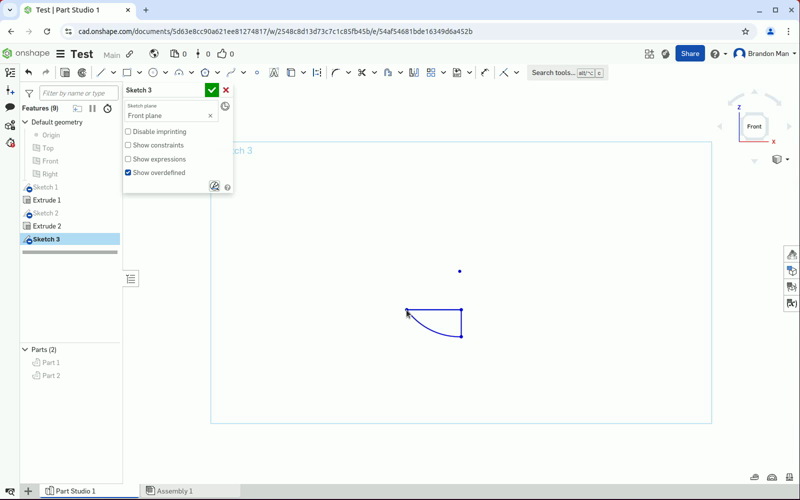
mouse_move(451, 310)
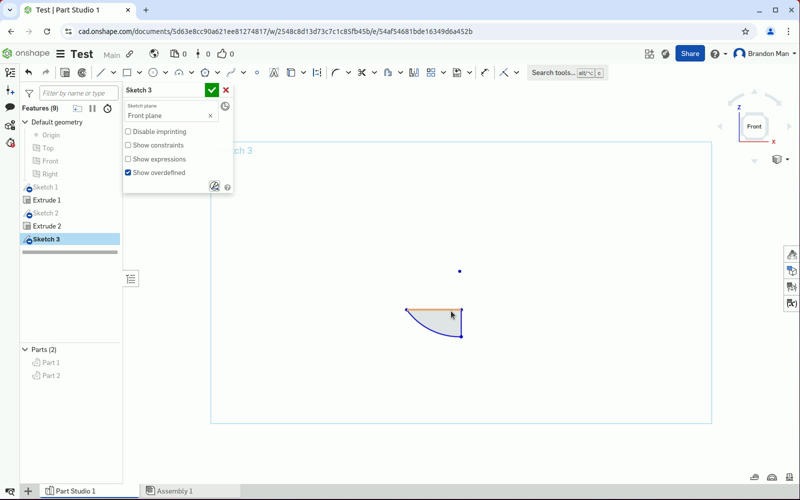
scroll(6)
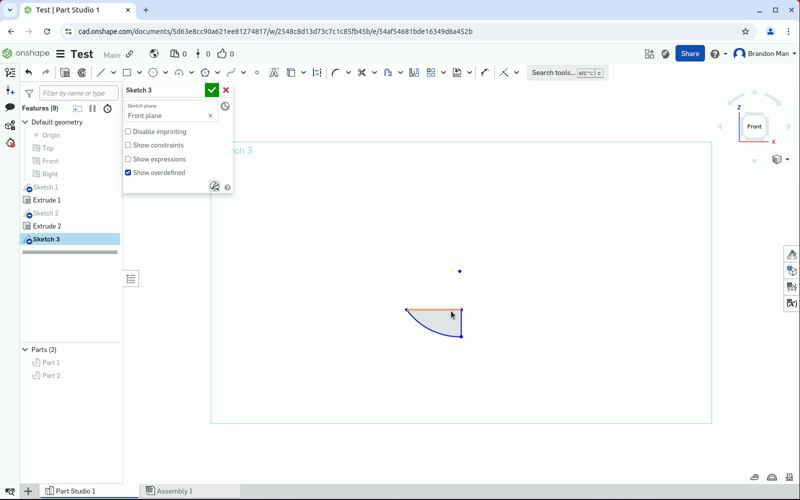
scroll(6)
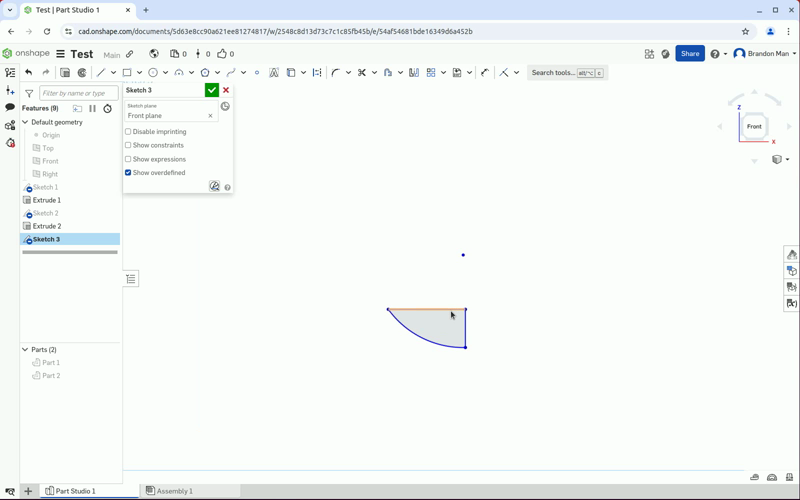
scroll(6)
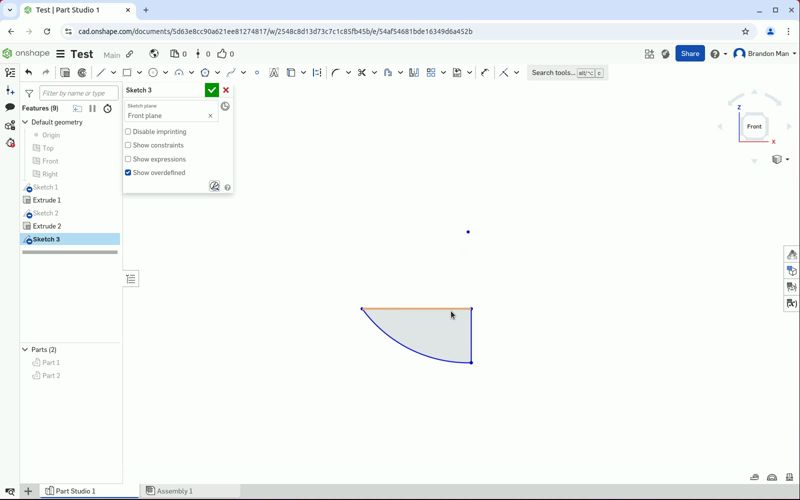
scroll(6)
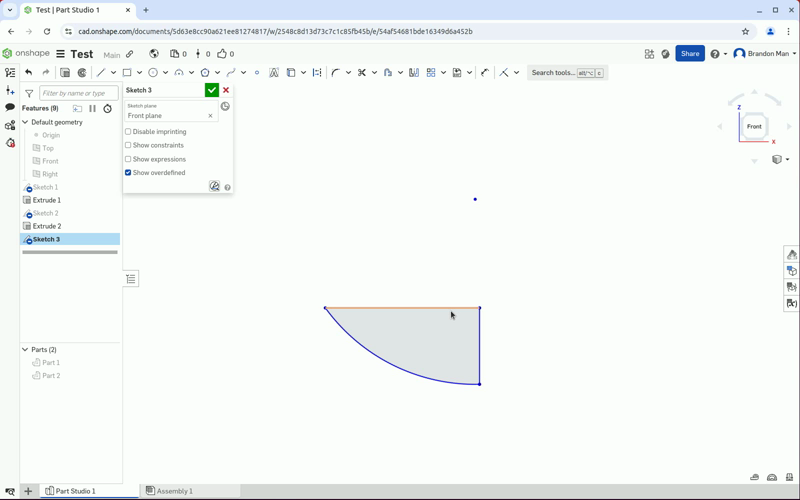
scroll(6)
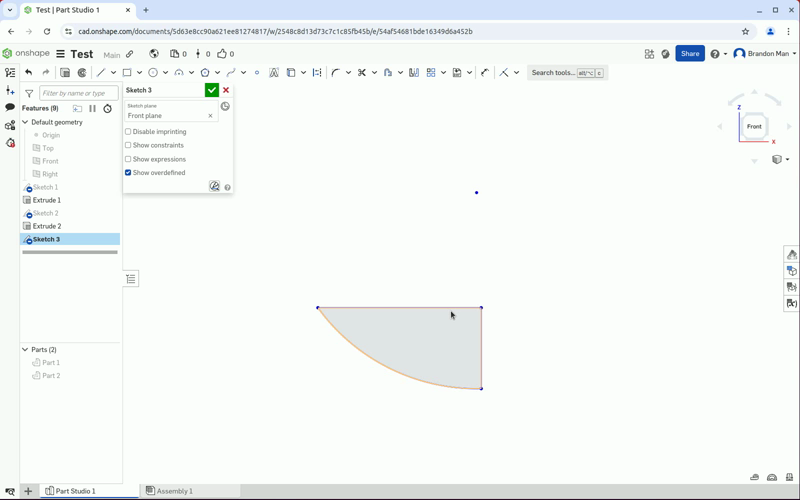
scroll(6)
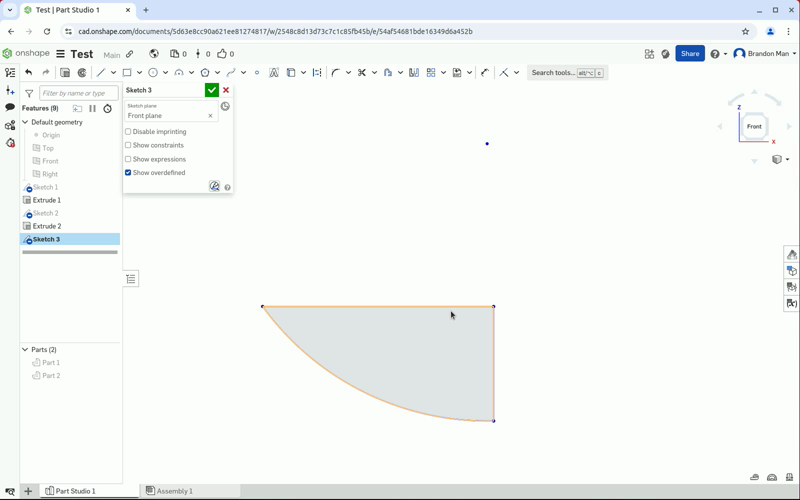
scroll(6)
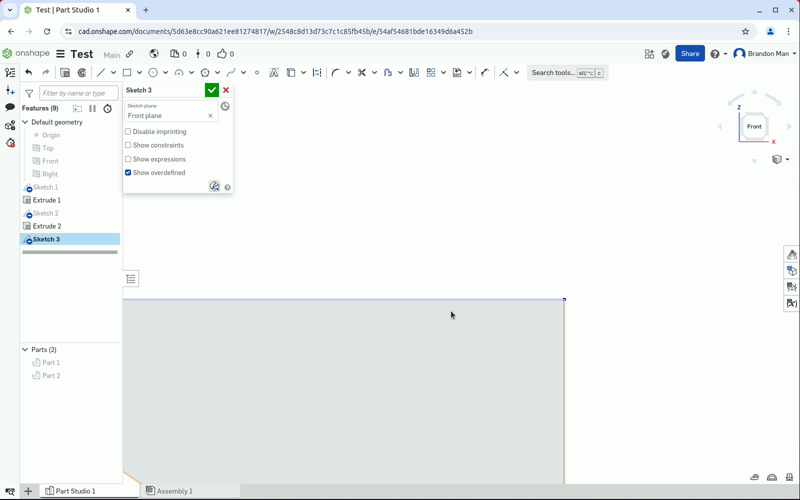
click(451, 310)
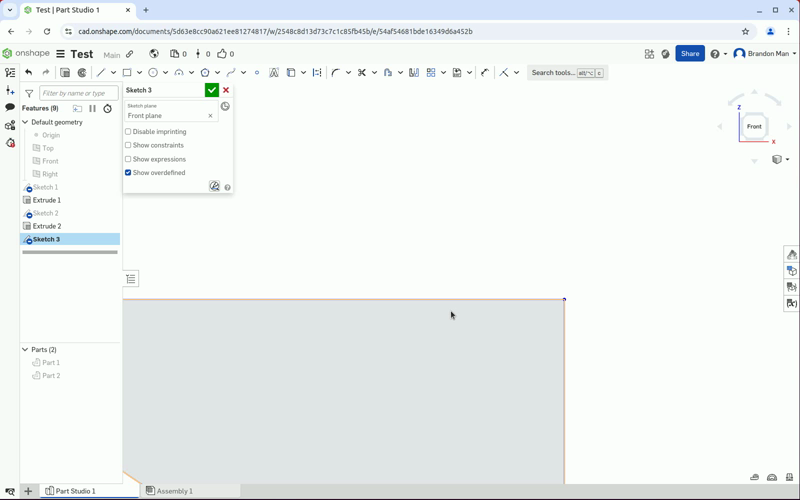
scroll(-6)
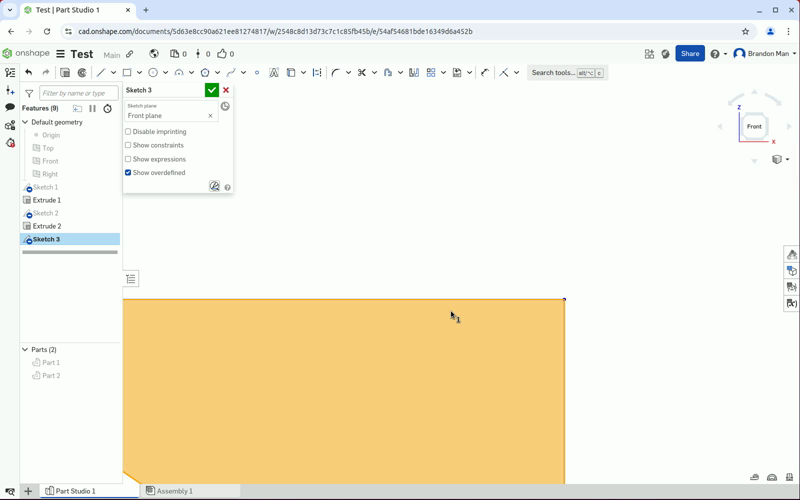
scroll(-6)
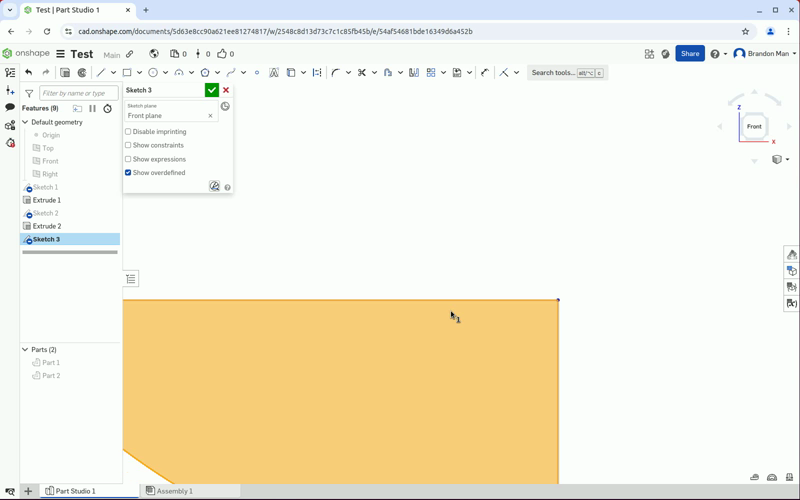
scroll(-6)
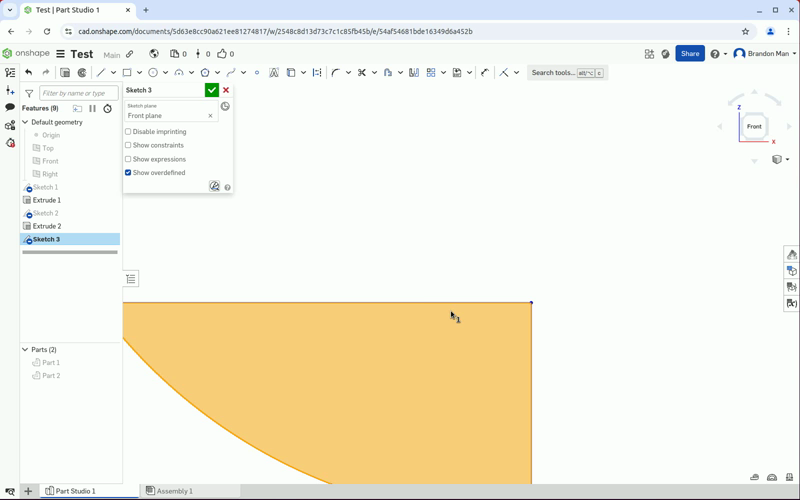
scroll(-6)
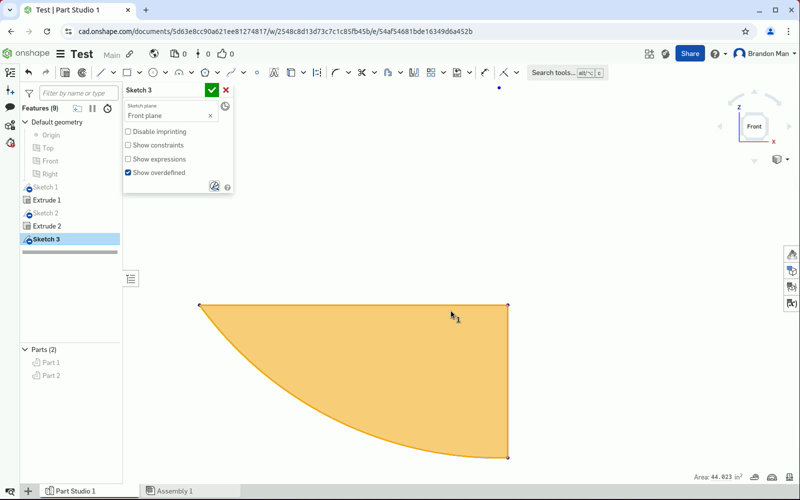
scroll(-6)
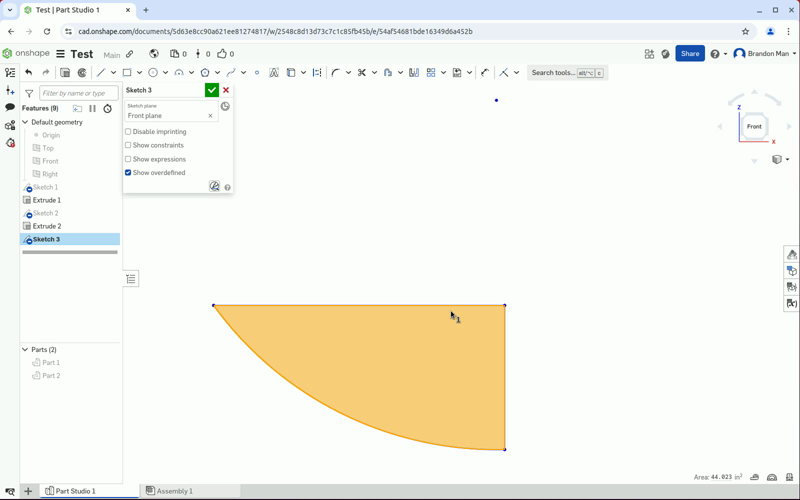
scroll(-6)
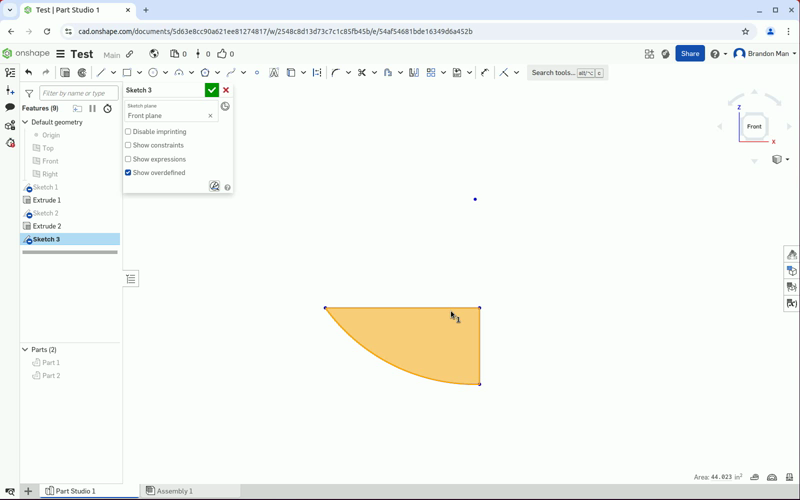
scroll(-6)
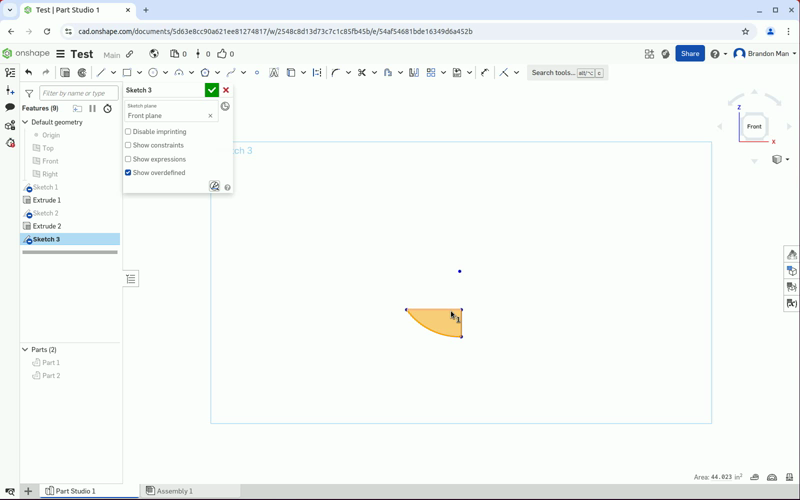
mouse_move(73, 352)
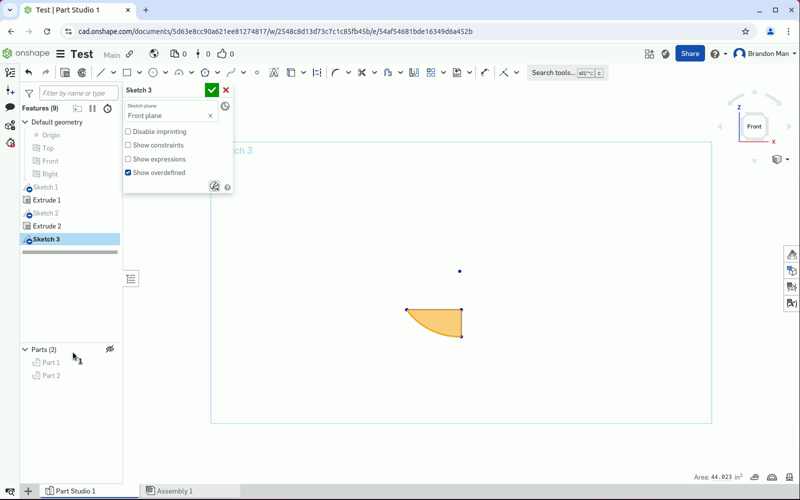
key(shift+y)
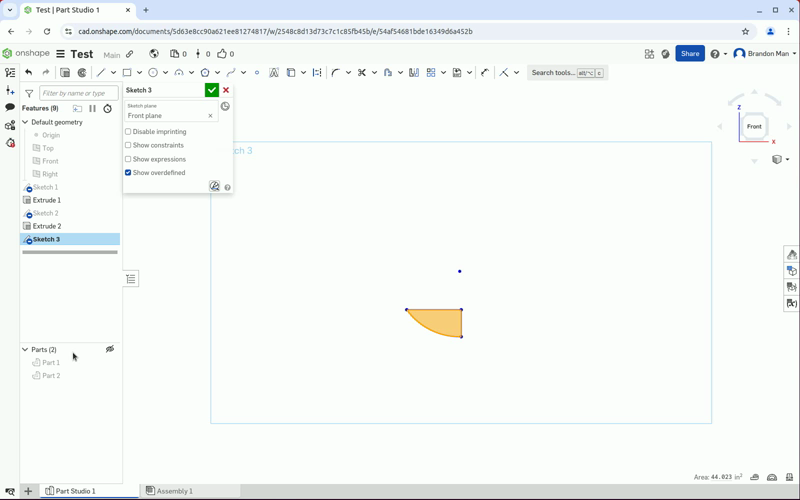
key(shift+e)
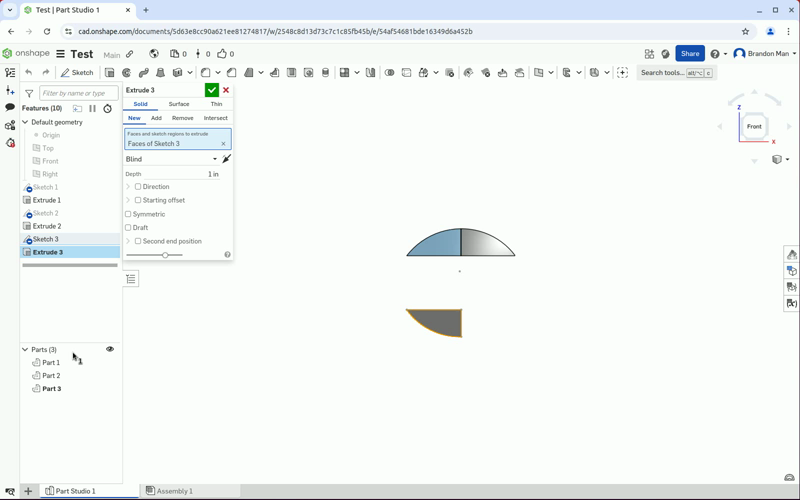
mouse_move(143, 106)
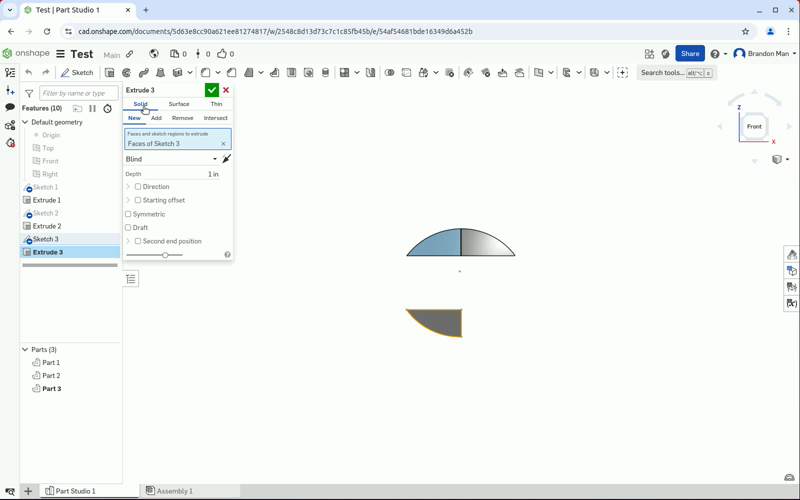
click(143, 106)
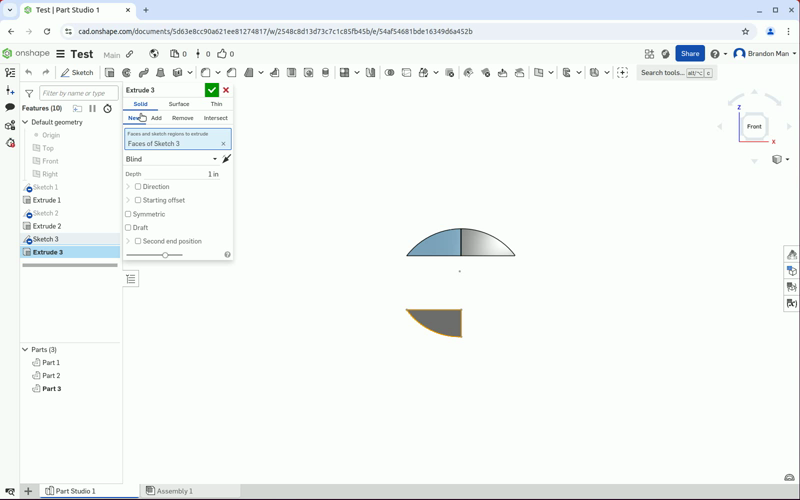
mouse_move(137, 120)
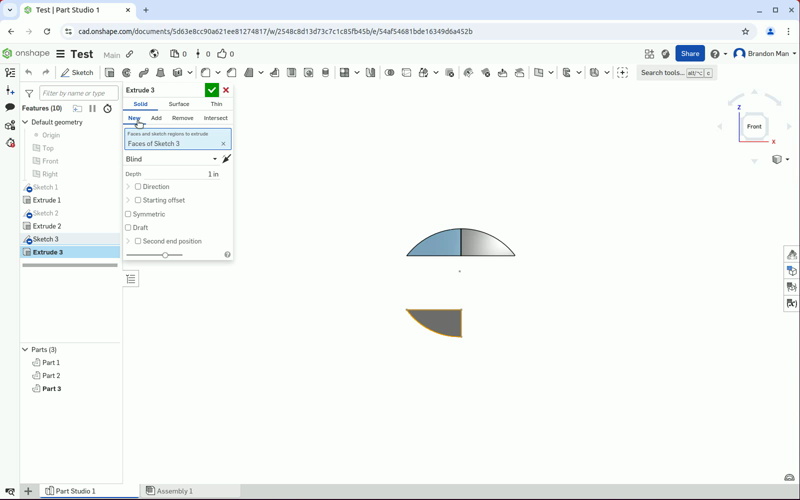
click(137, 120)
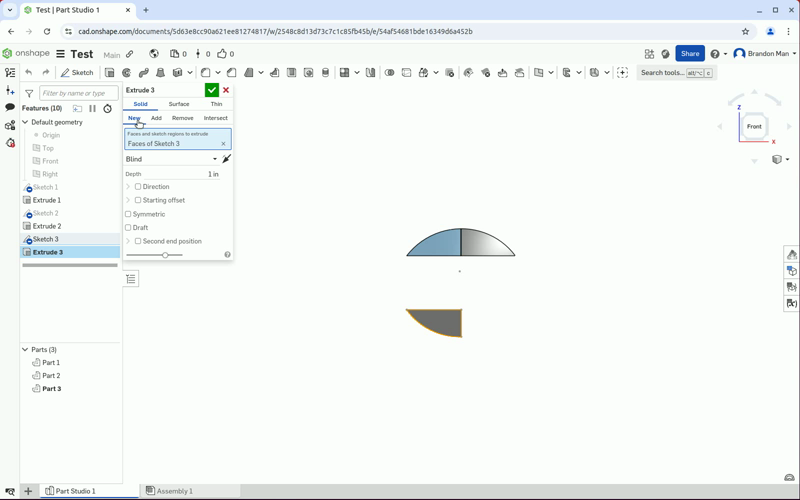
key(tab, 4)
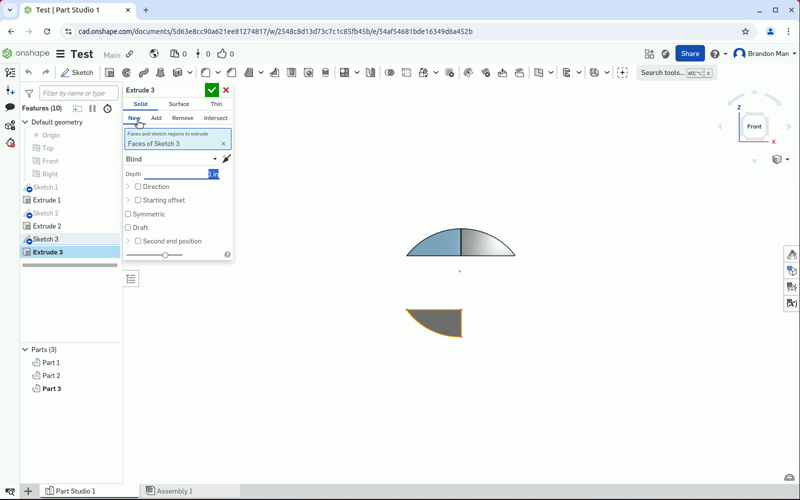
text(18.294)
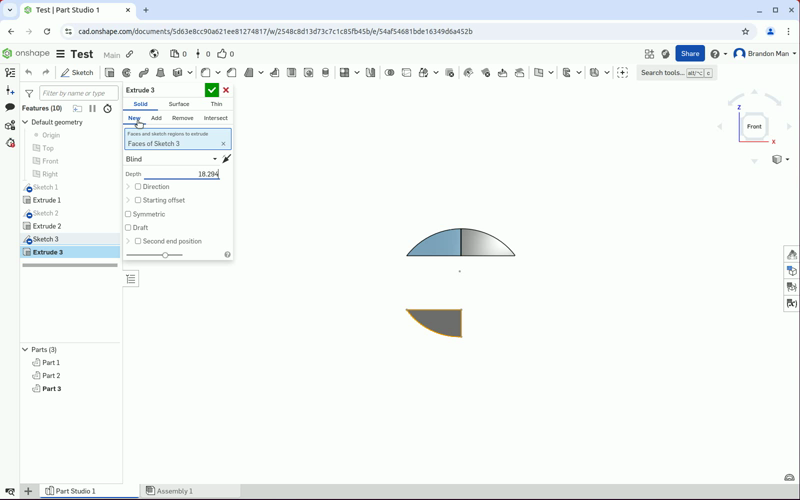
key(enter)
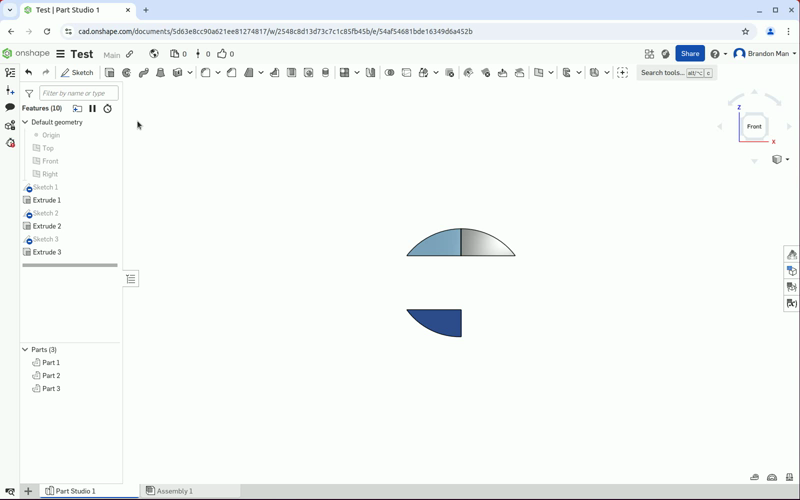
key(shift+h)
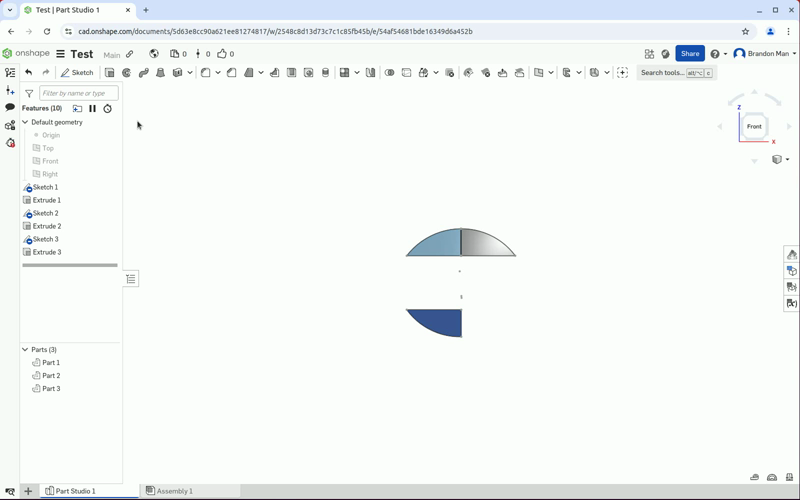
key(shift+h)
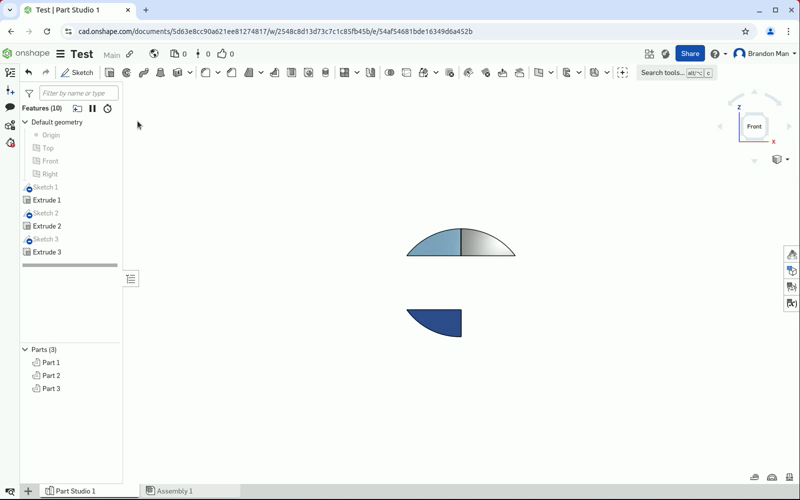
mouse_move(73, 189)
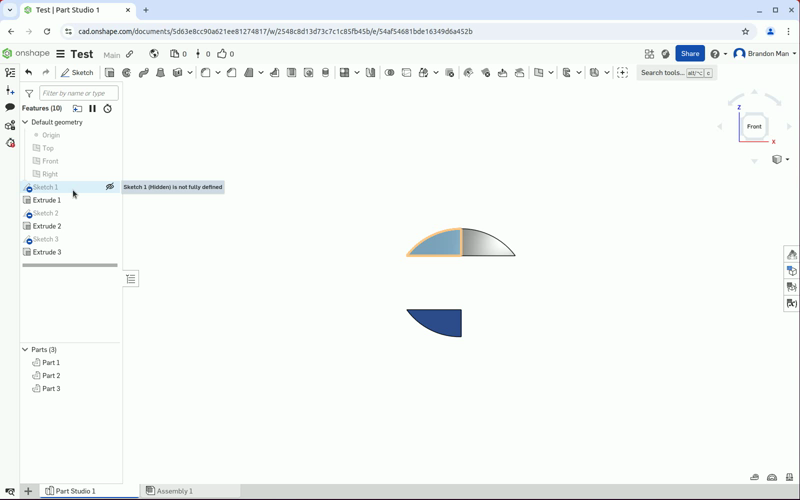
click(73, 189)
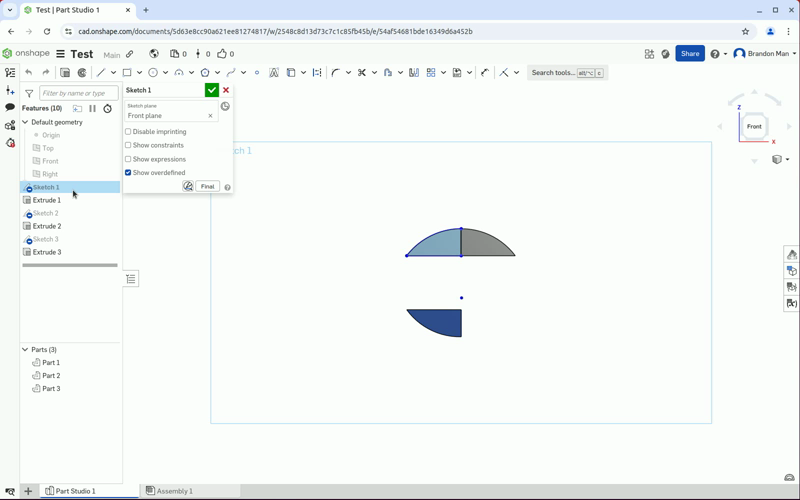
mouse_move(229, 92)
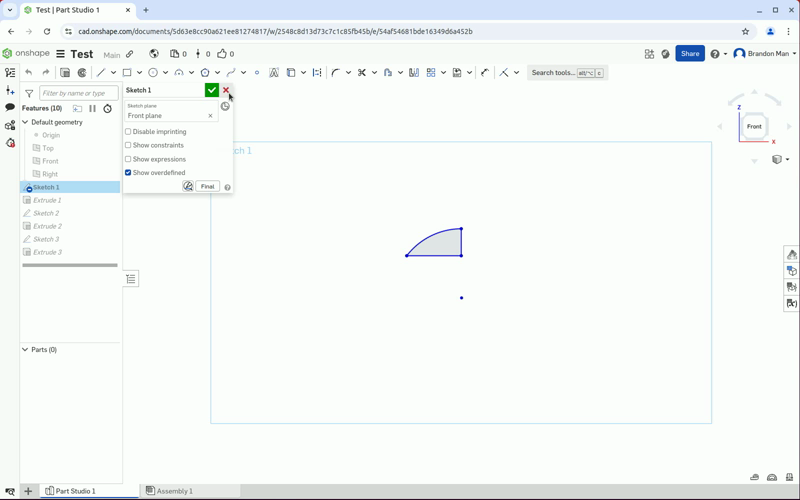
click(229, 92)
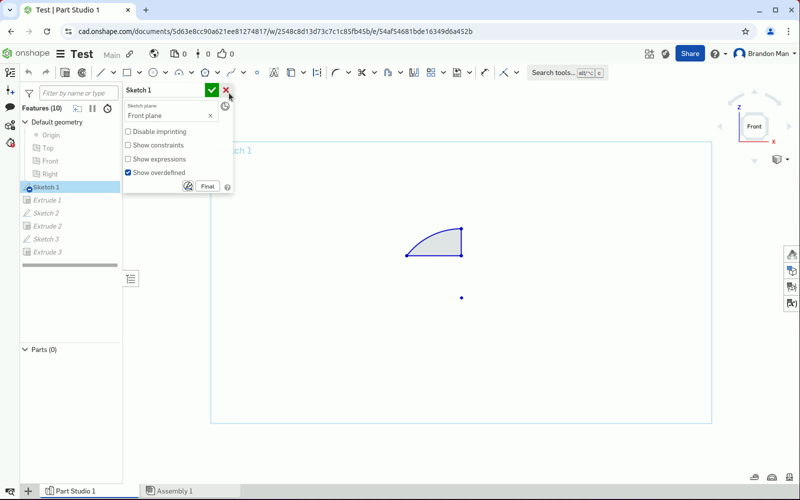
key(shift+s)
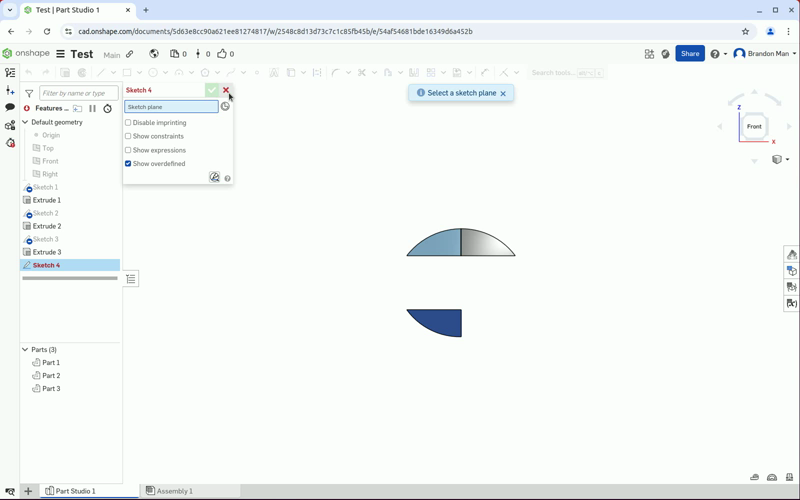
mouse_move(73, 163)
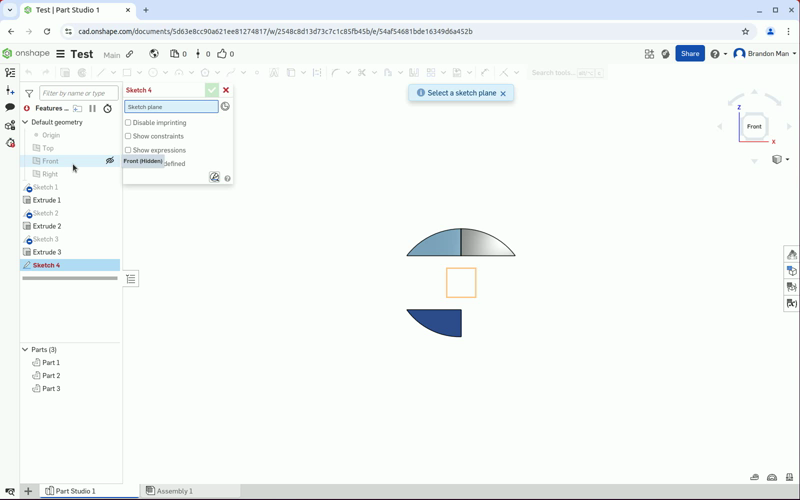
click(73, 163)
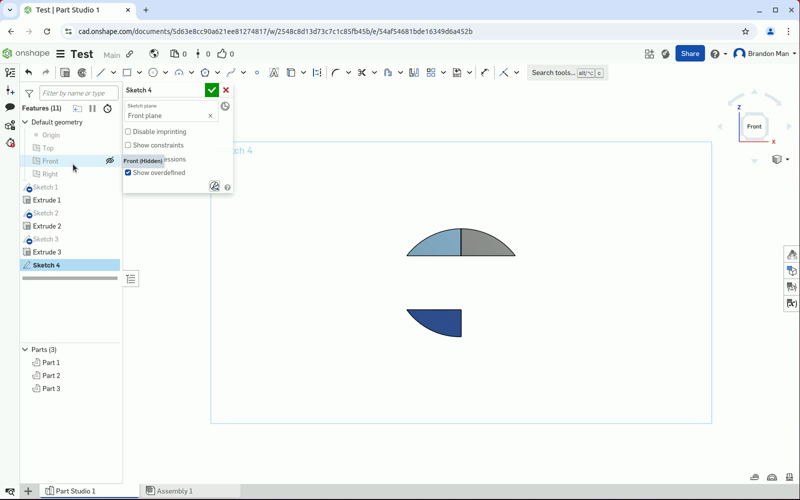
mouse_move(73, 352)
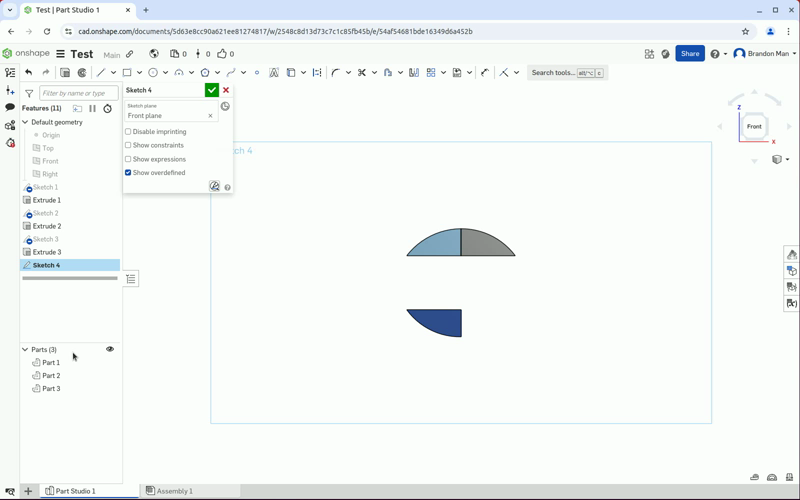
key(y)
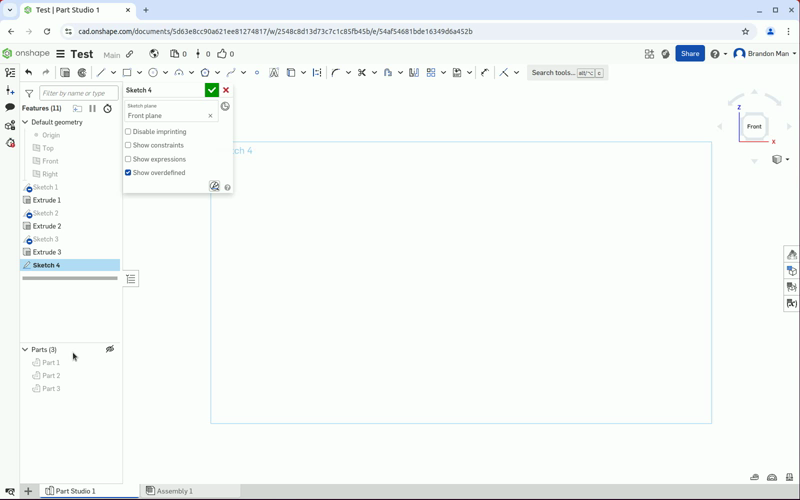
key(a)
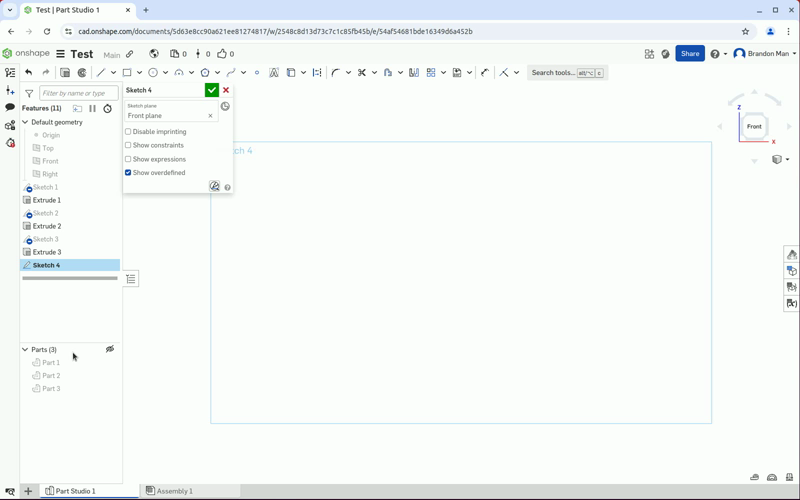
key_down(shift)
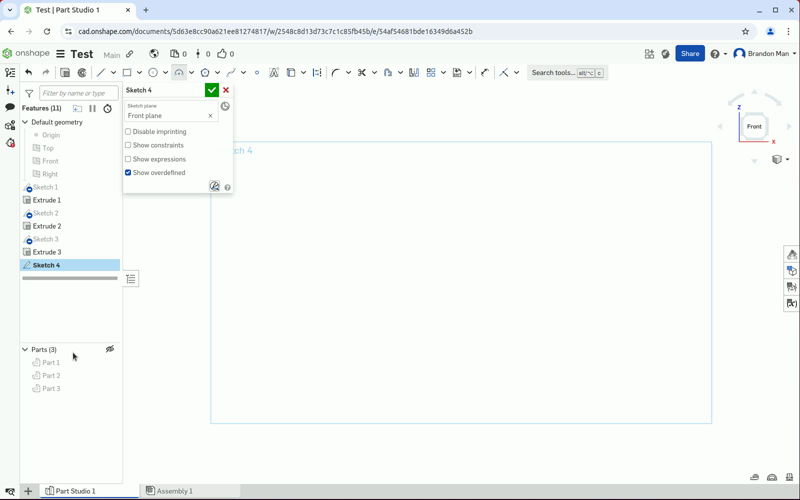
mouse_move(460, 336)
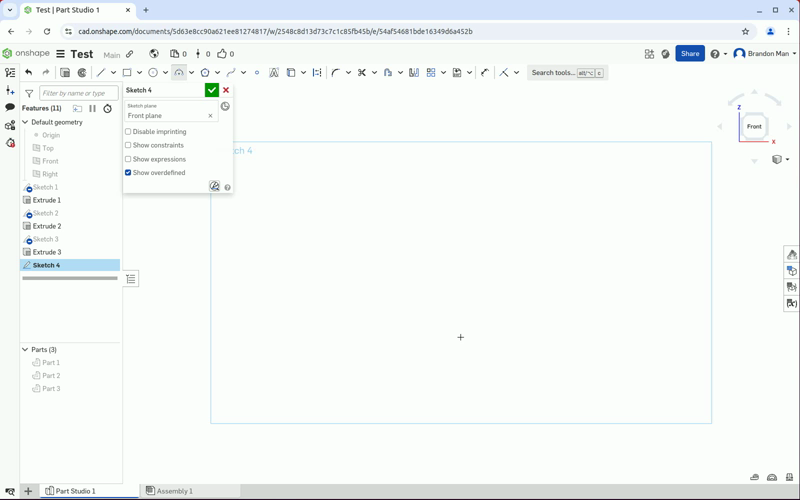
click(460, 336)
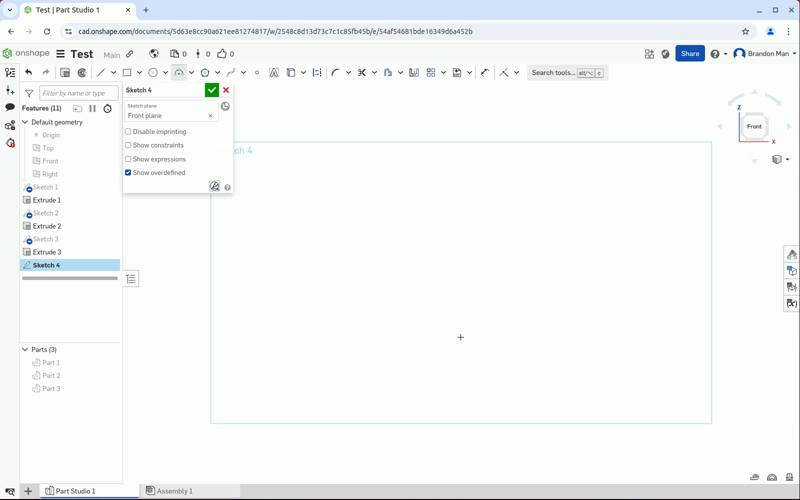
key_up(shift)
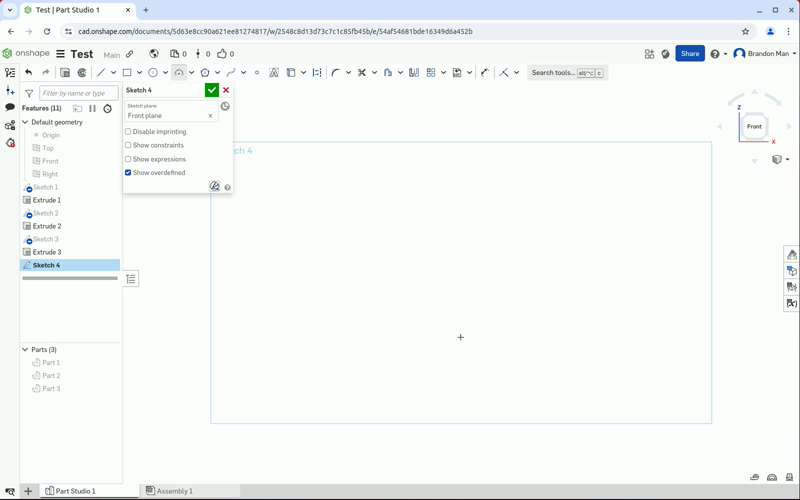
key_down(shift)
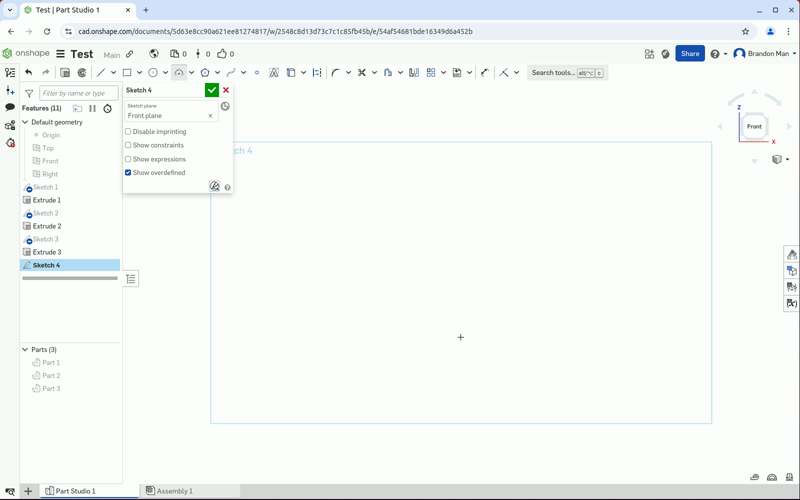
mouse_move(515, 309)
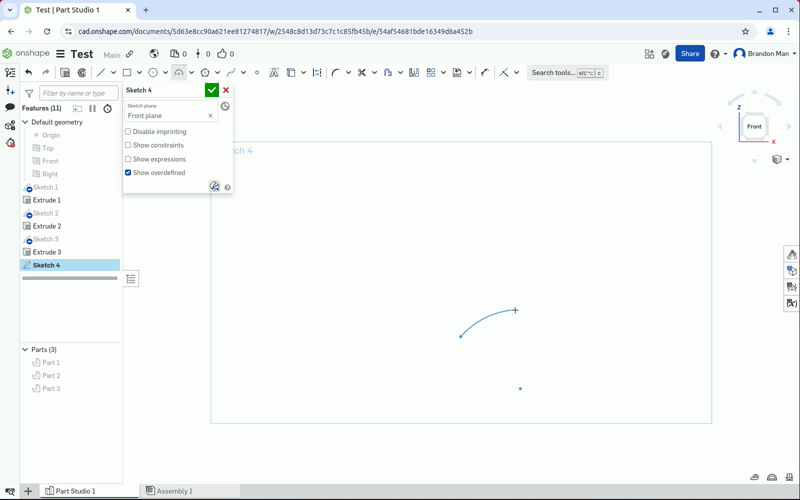
click(515, 309)
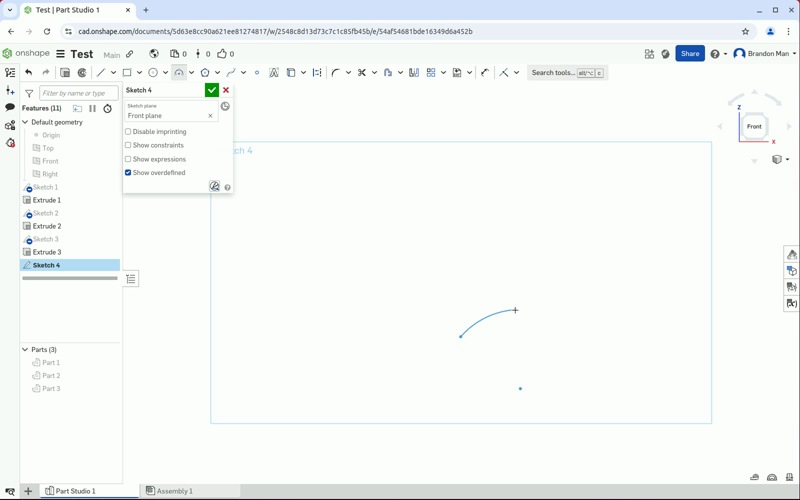
mouse_move(491, 329)
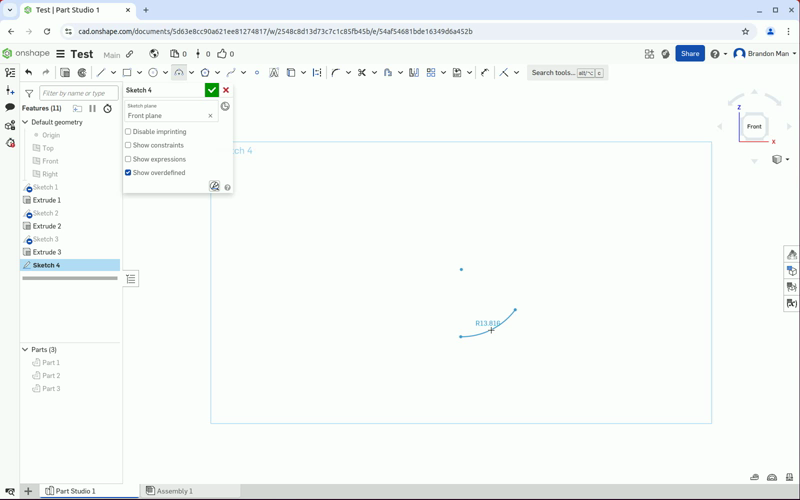
click(491, 329)
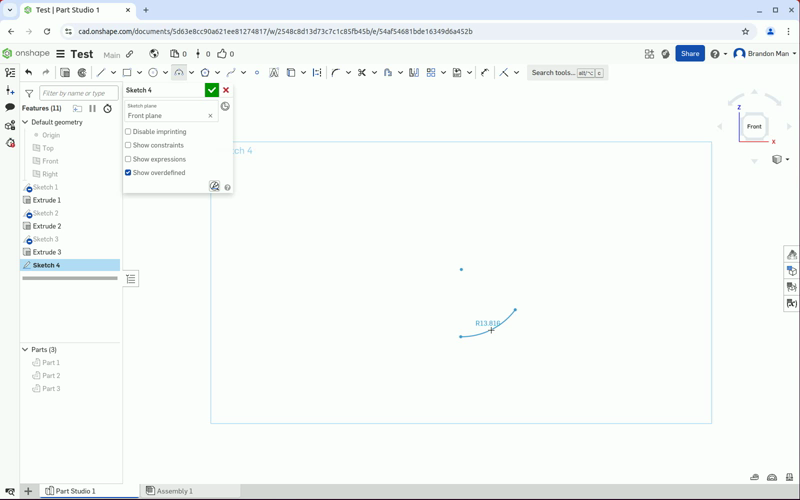
key_up(shift)
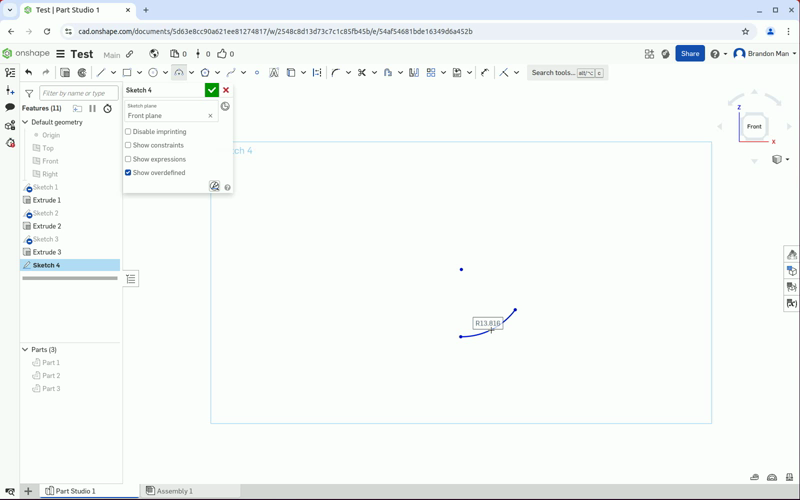
key(esc)
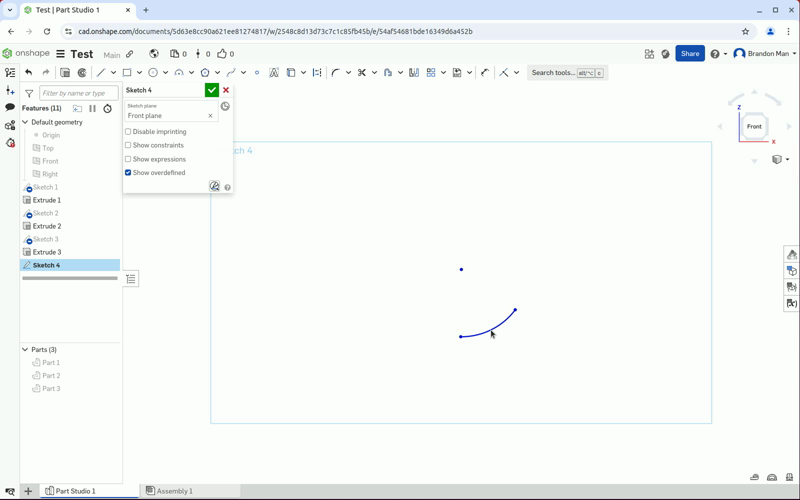
key(l)
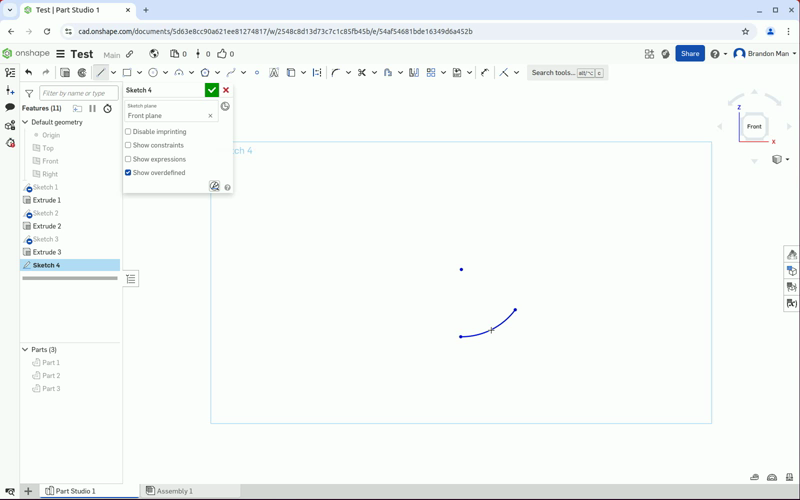
mouse_move(515, 309)
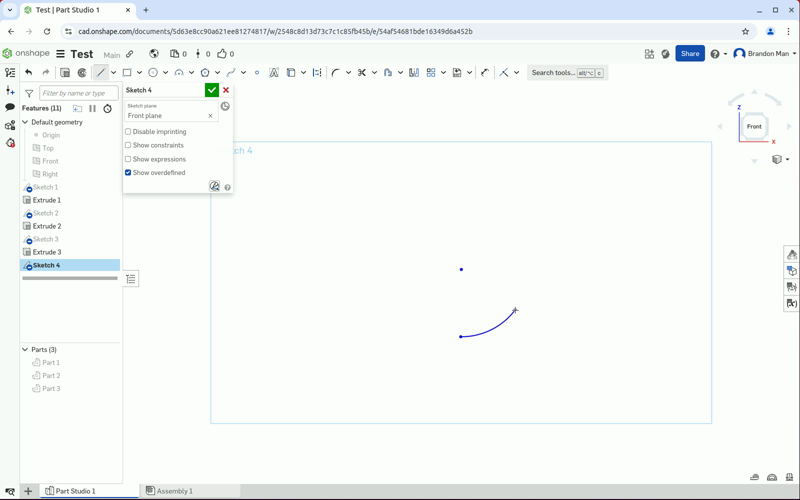
click(515, 309)
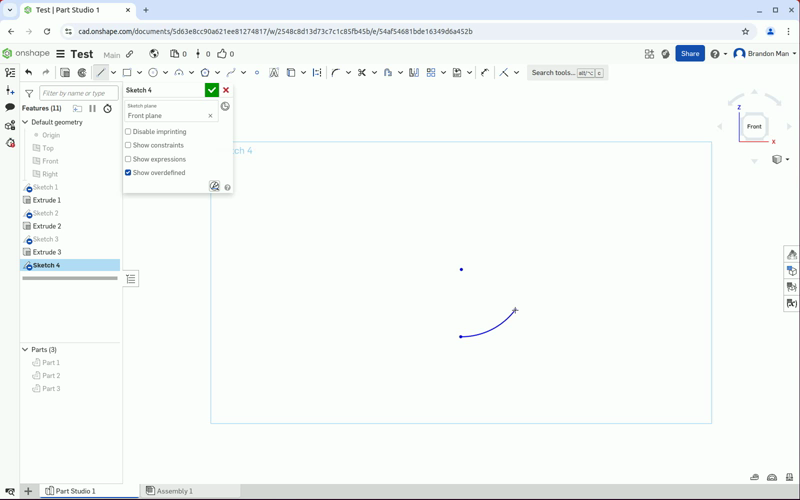
key_down(shift)
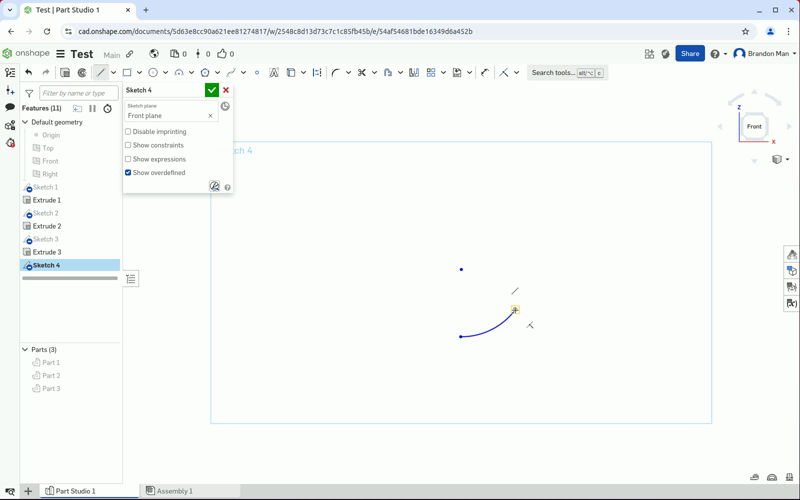
mouse_move(545, 309)
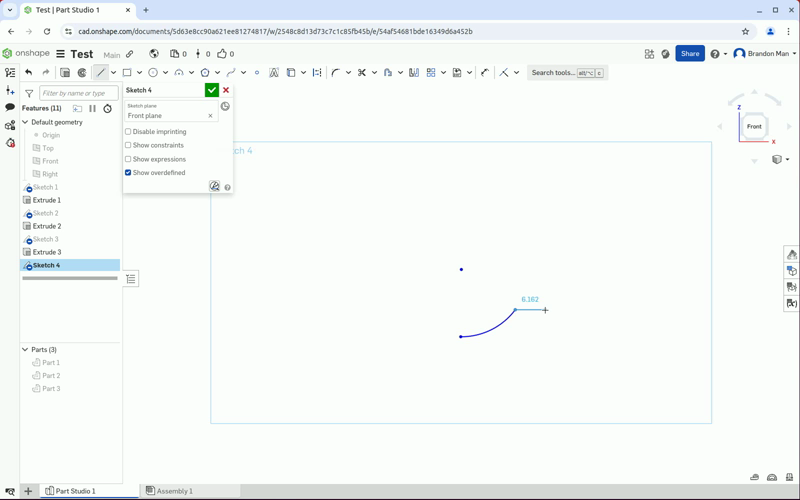
mouse_move(460, 309)
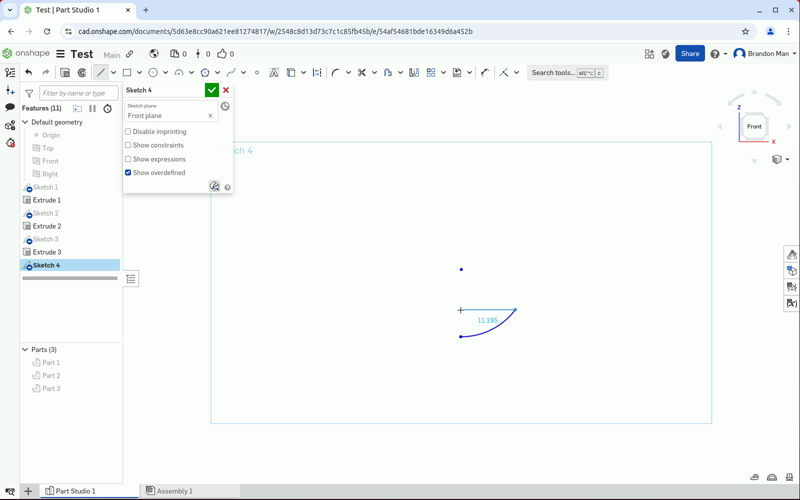
click(460, 309)
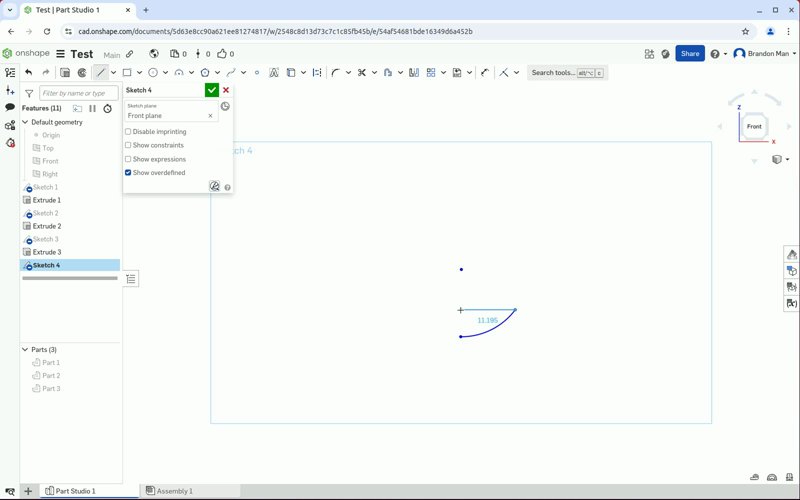
key_up(shift)
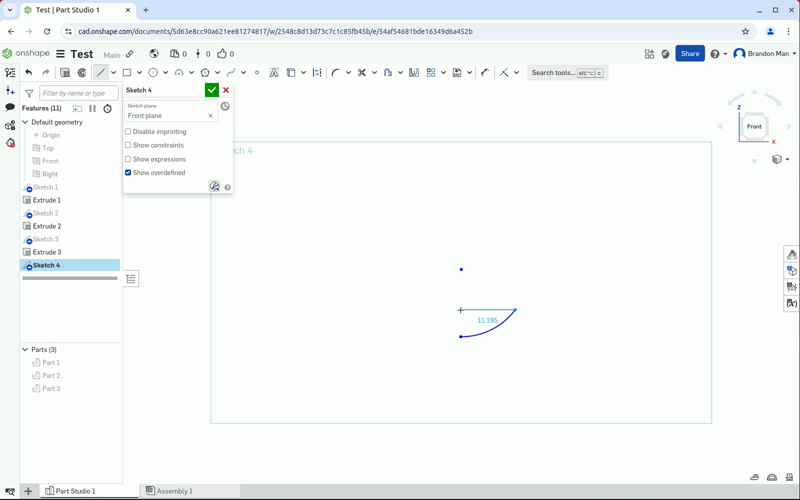
mouse_move(490, 309)
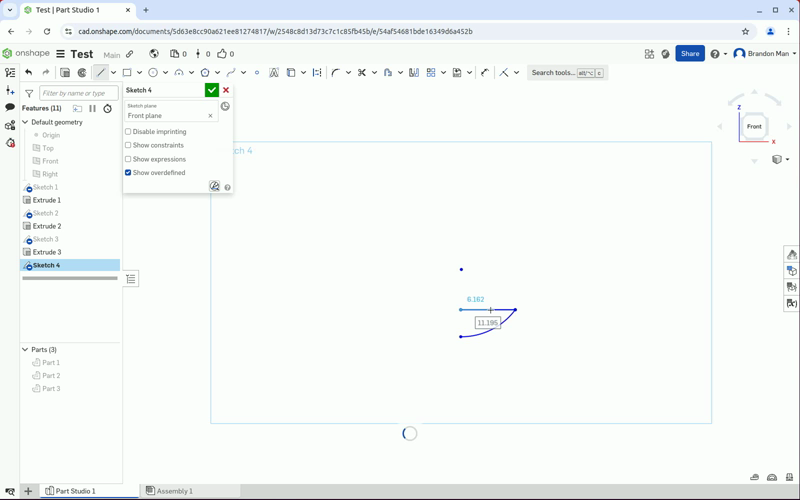
key_down(shift)
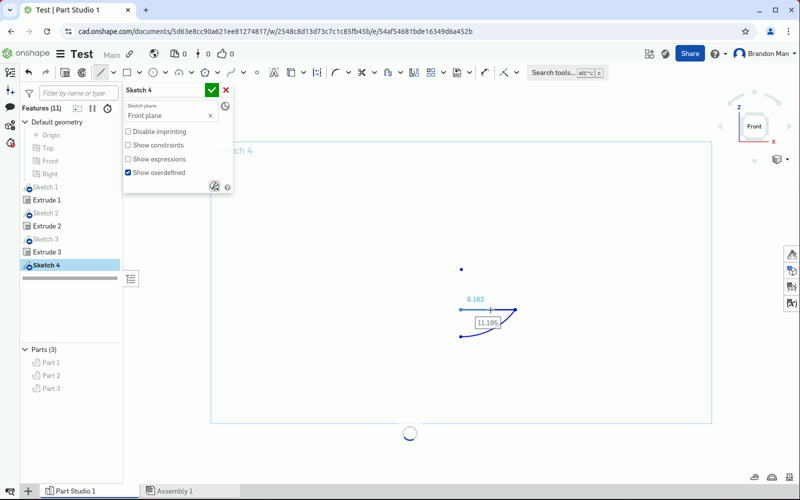
mouse_move(460, 336)
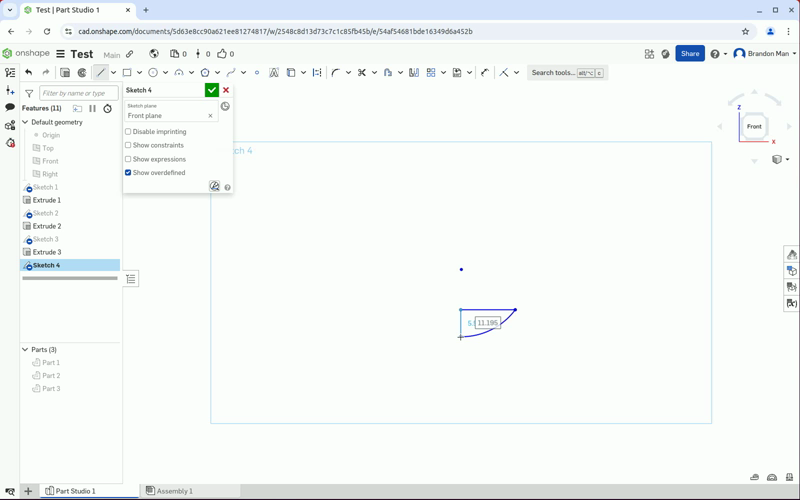
key_up(shift)
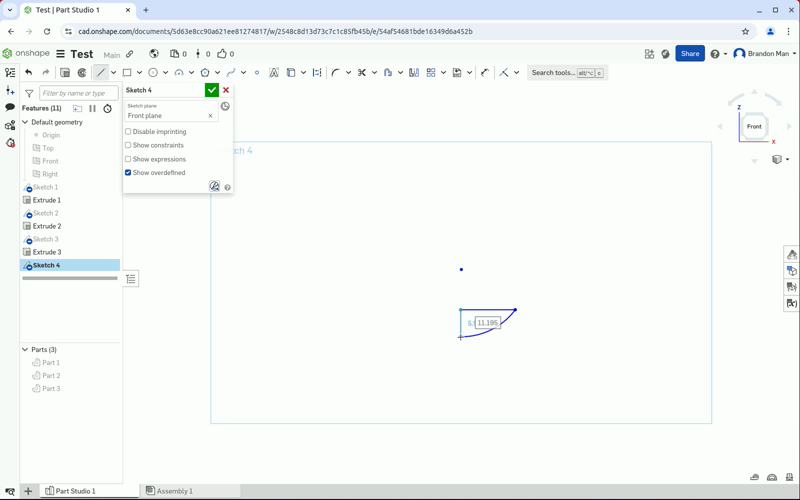
click(460, 336)
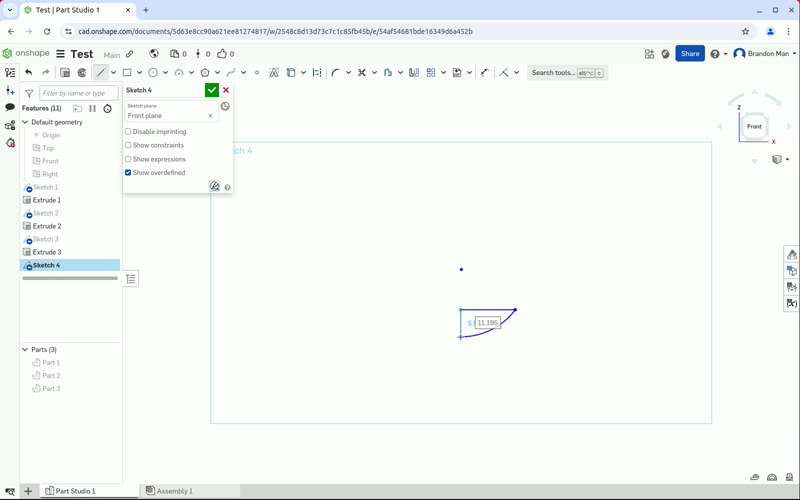
key(esc)
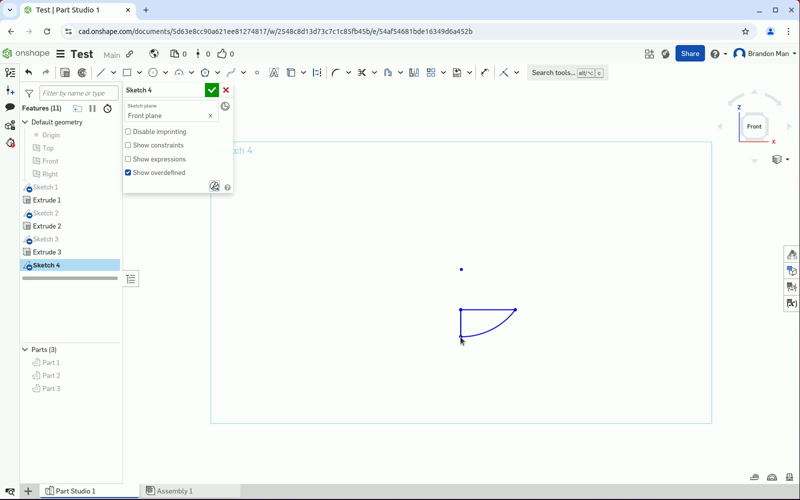
mouse_move(471, 332)
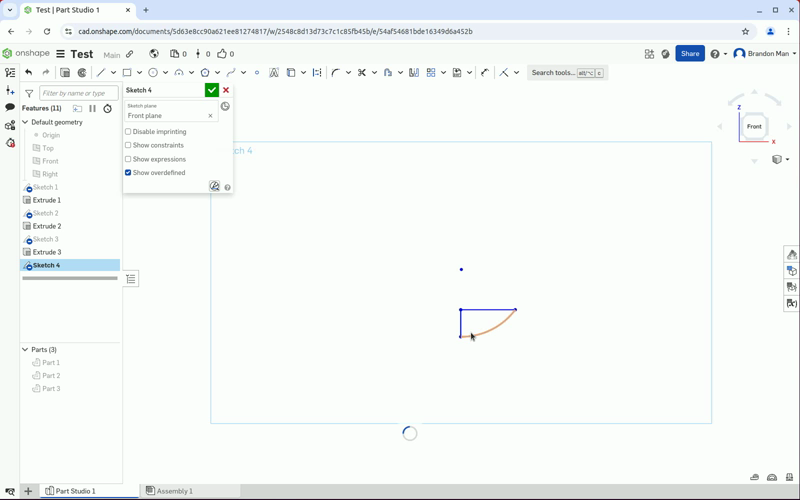
scroll(6)
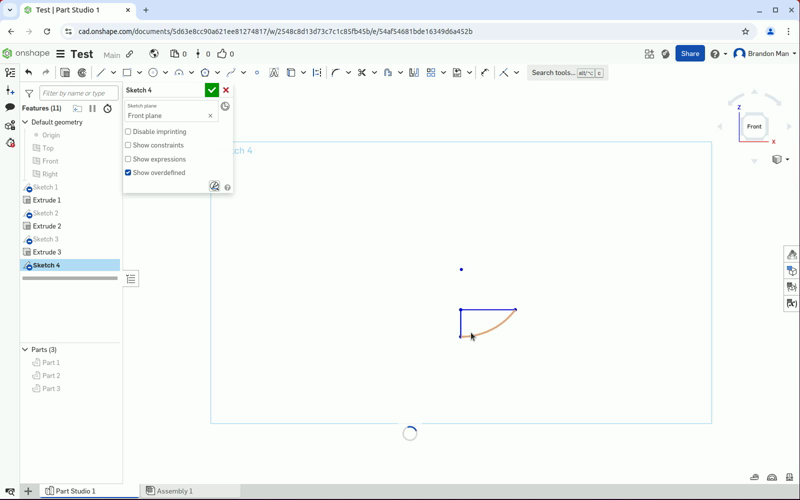
scroll(6)
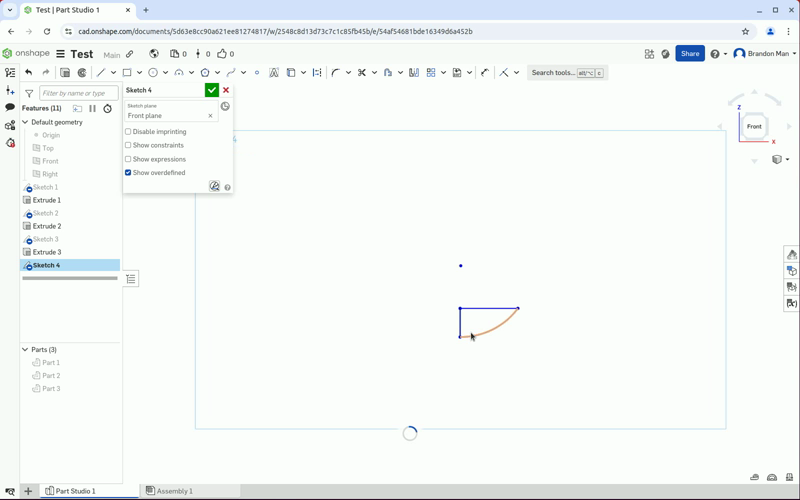
scroll(6)
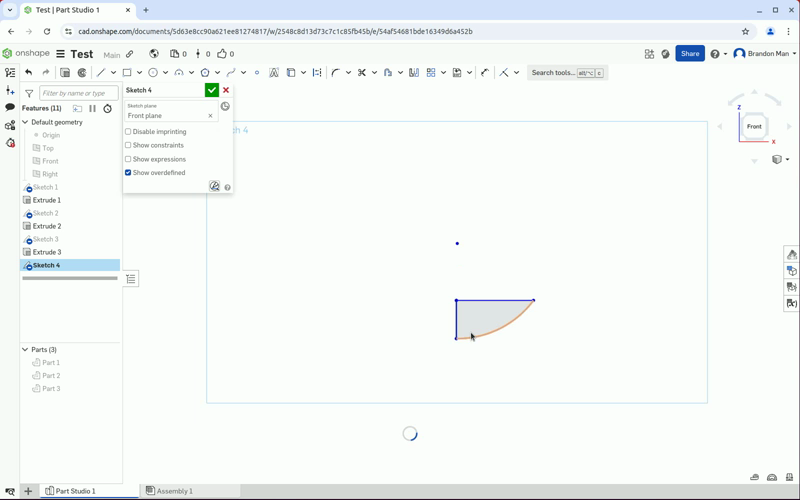
scroll(6)
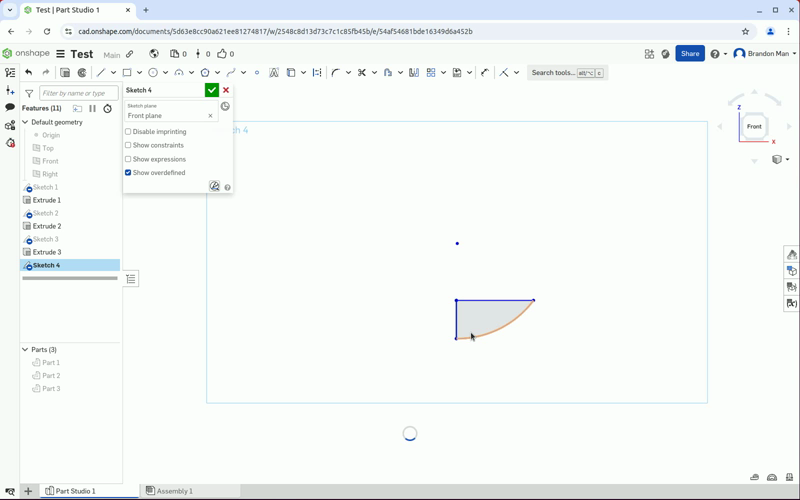
scroll(6)
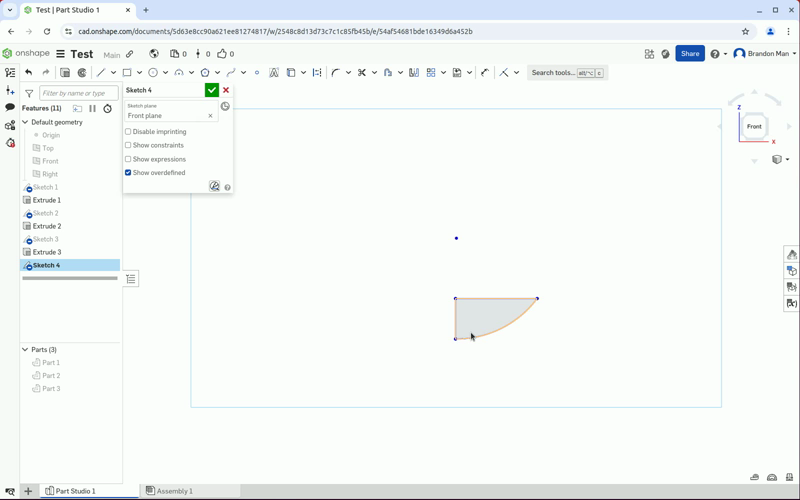
scroll(6)
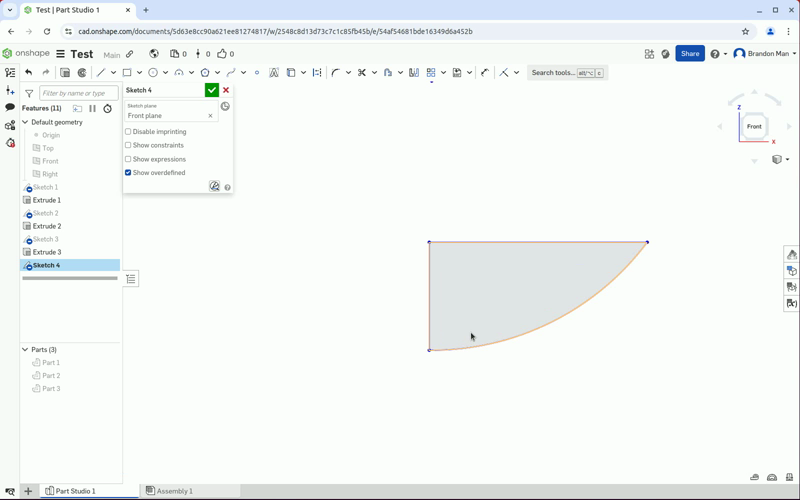
scroll(6)
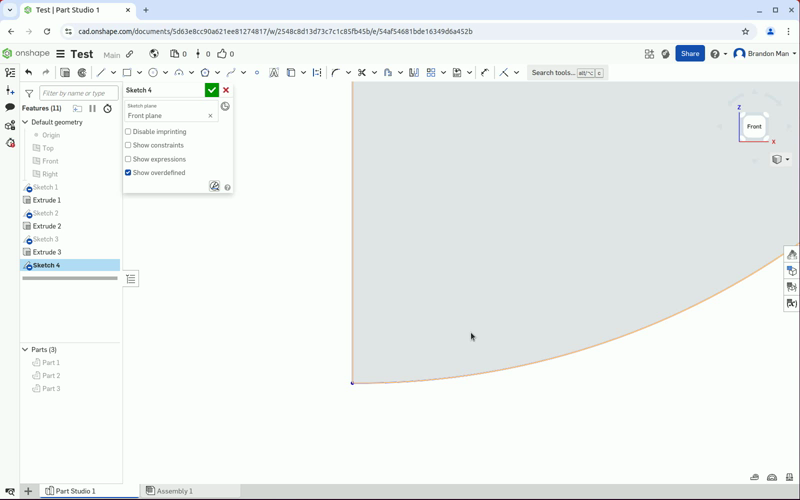
click(471, 332)
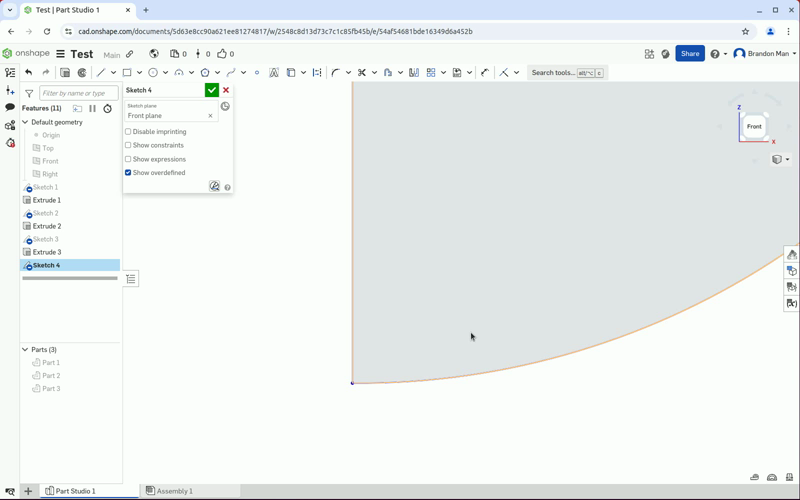
scroll(-6)
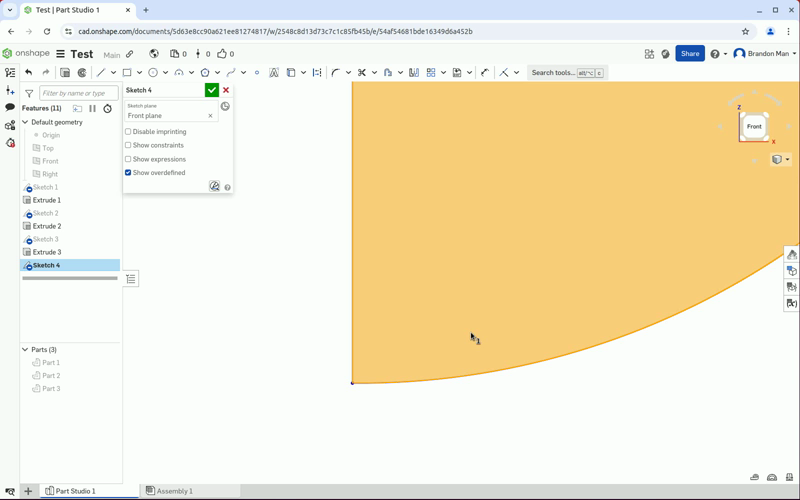
scroll(-6)
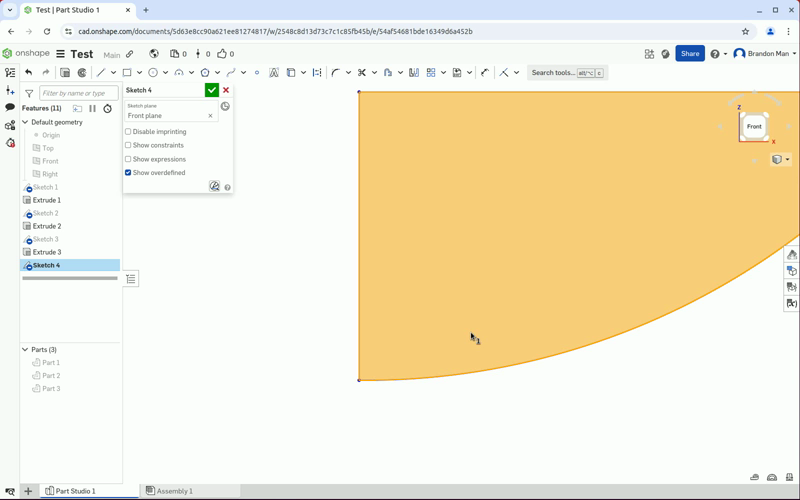
scroll(-6)
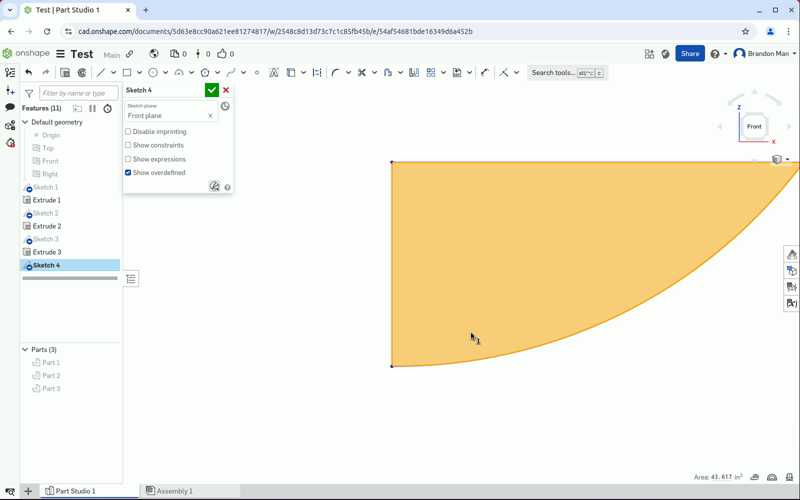
scroll(-6)
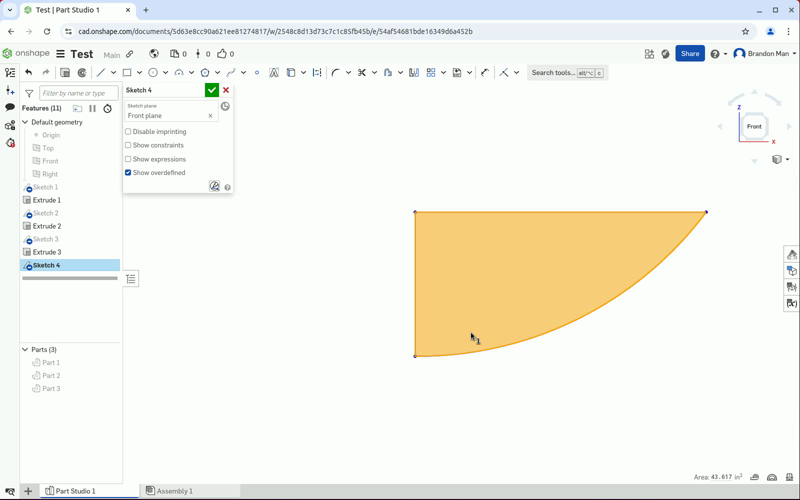
scroll(-6)
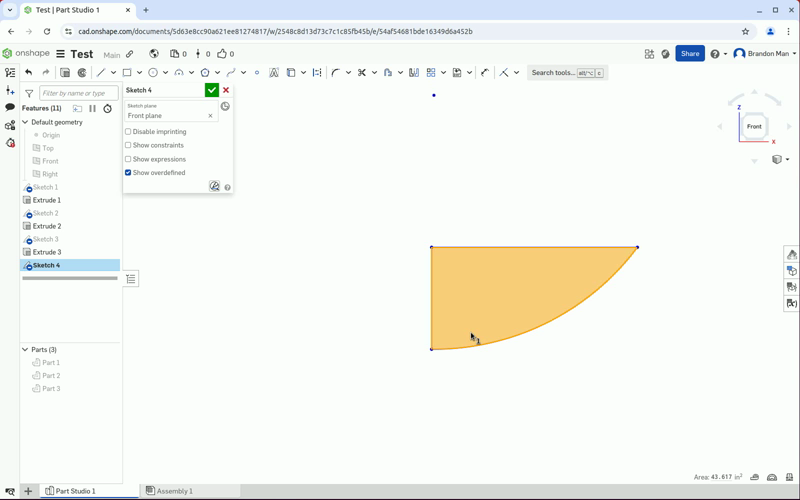
scroll(-6)
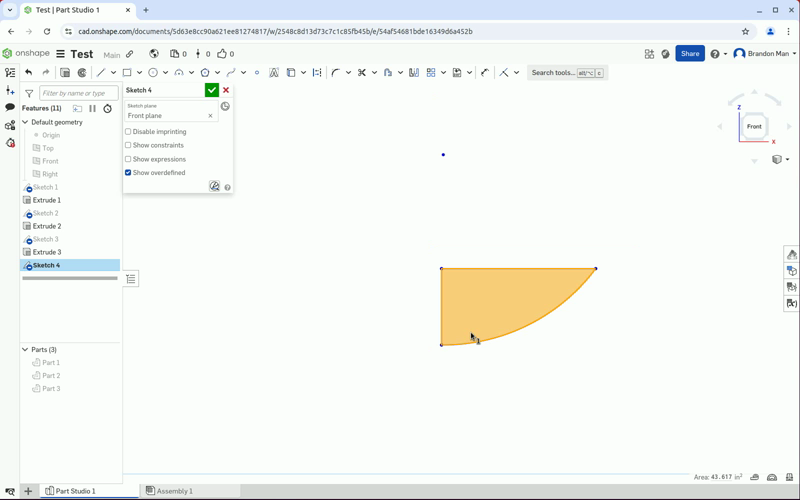
scroll(-6)
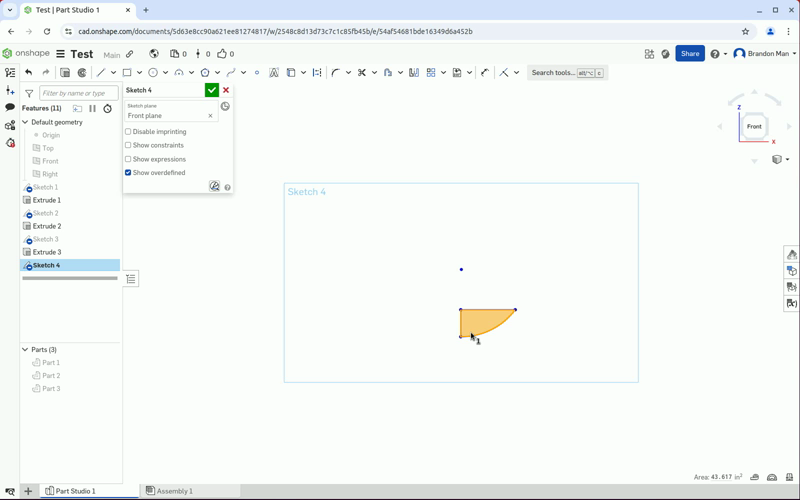
mouse_move(73, 352)
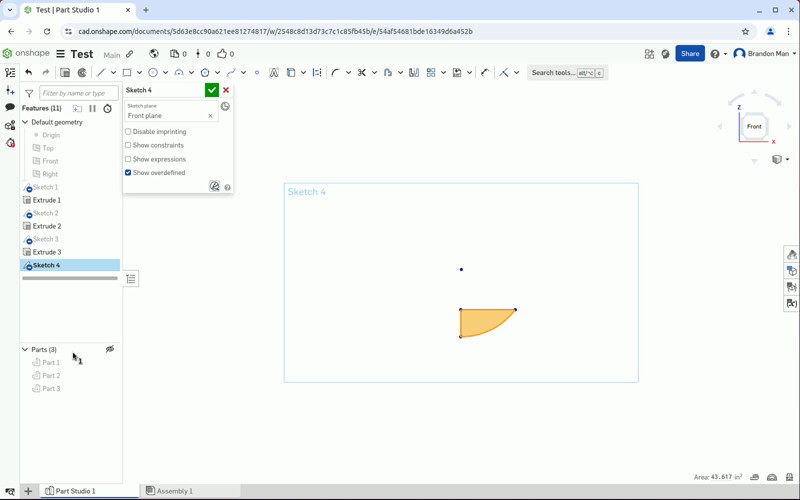
key(shift+y)
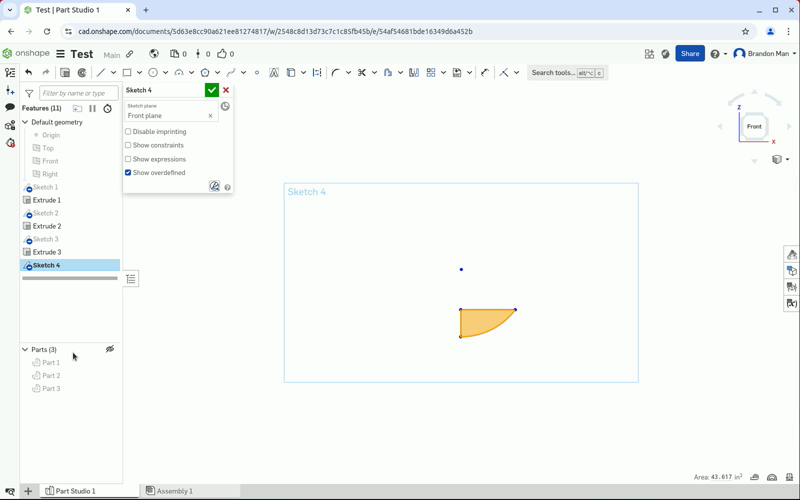
key(shift+e)
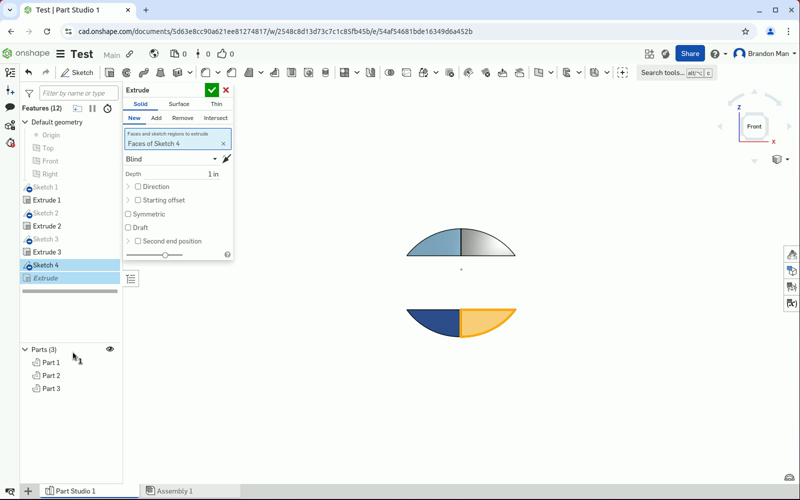
mouse_move(143, 106)
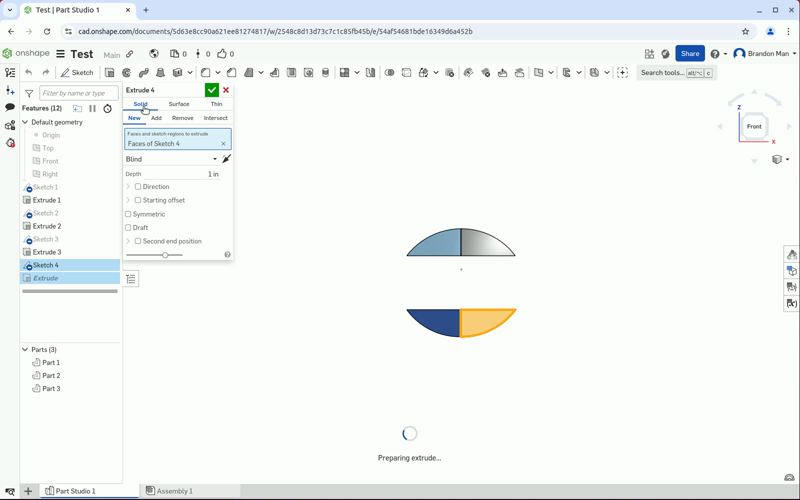
click(143, 106)
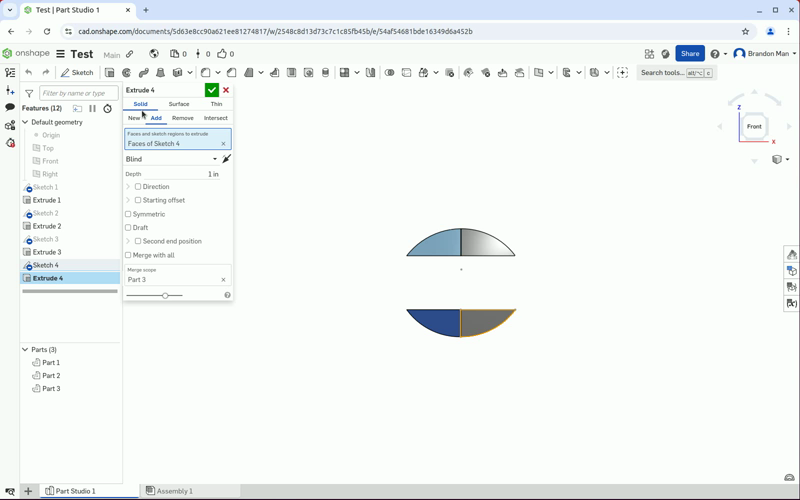
mouse_move(137, 120)
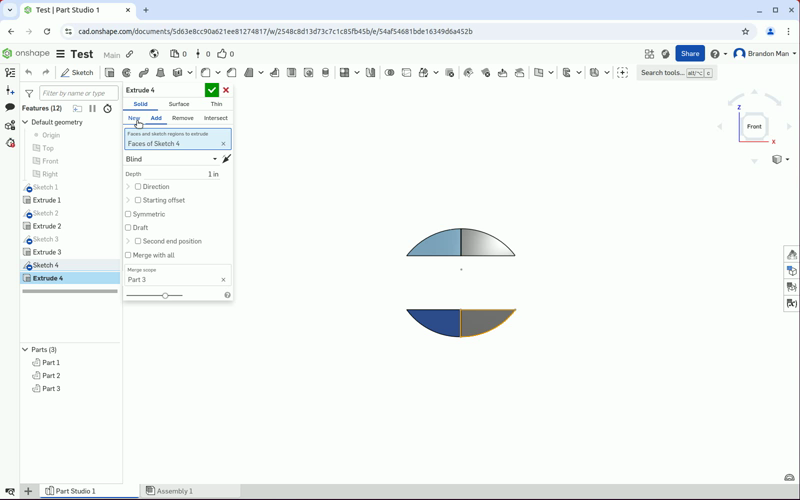
click(137, 120)
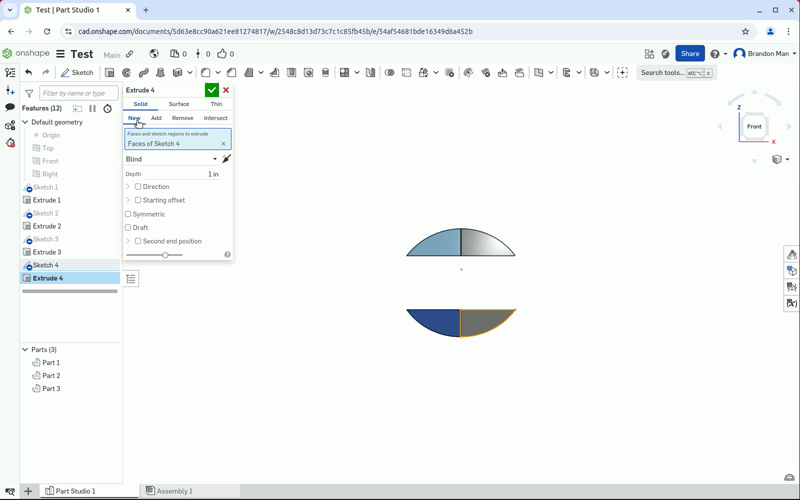
key(tab, 4)
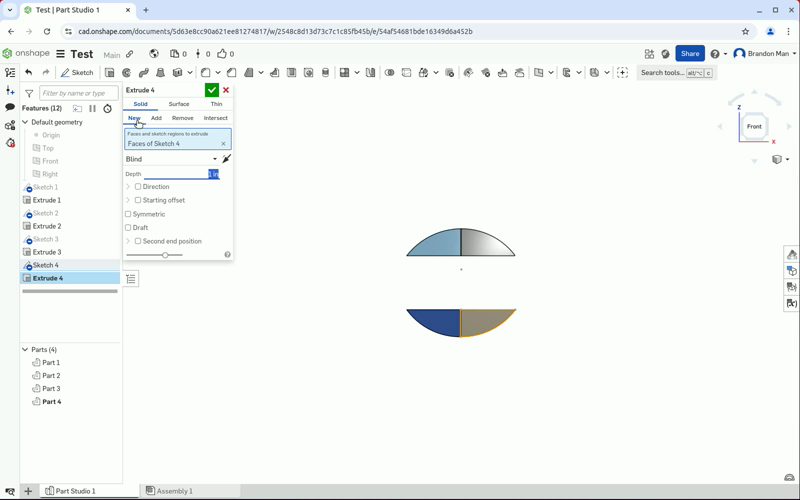
text(18.294)
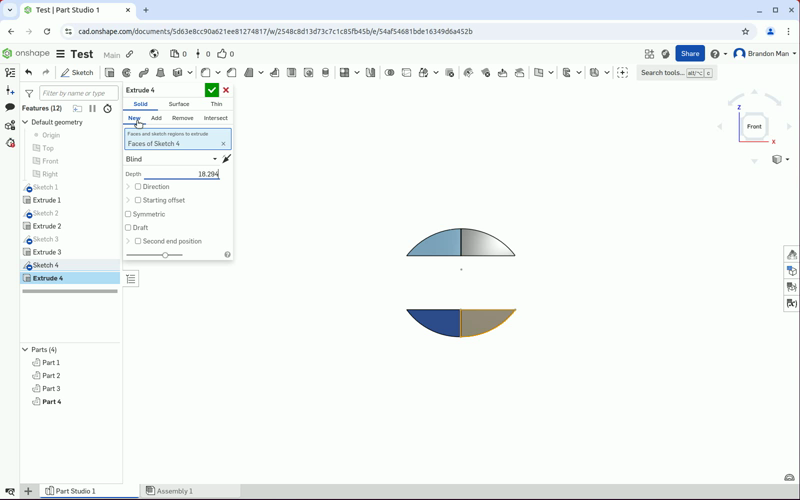
key(enter)
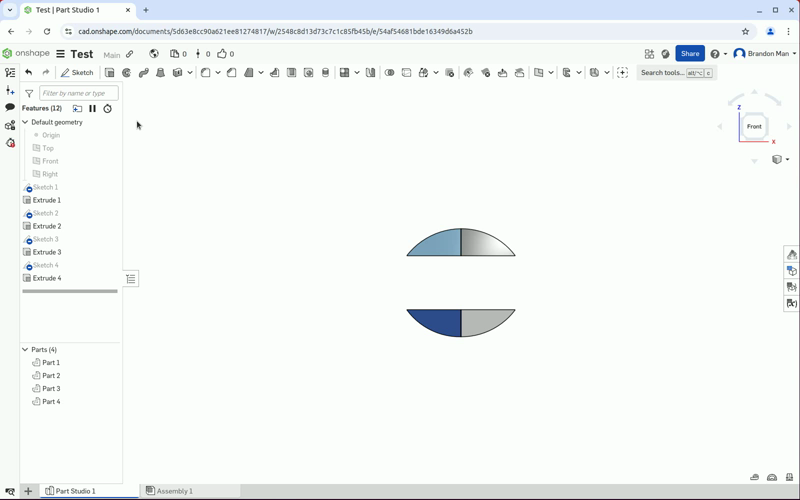
key(shift+h)
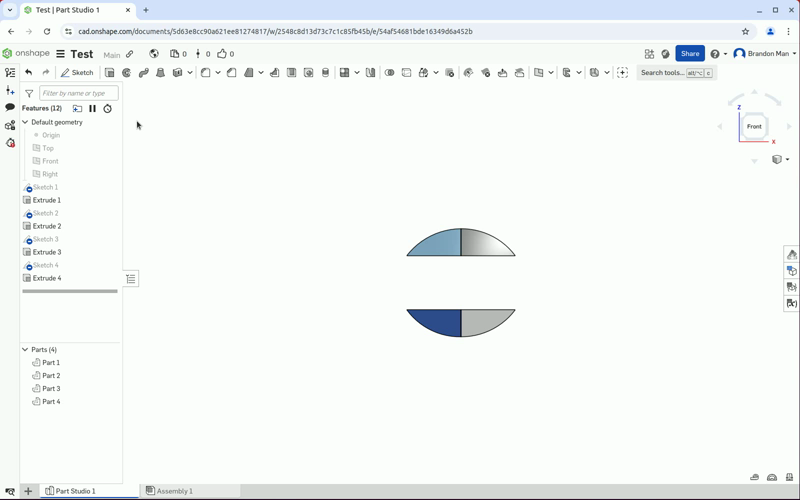
key(shift+h)
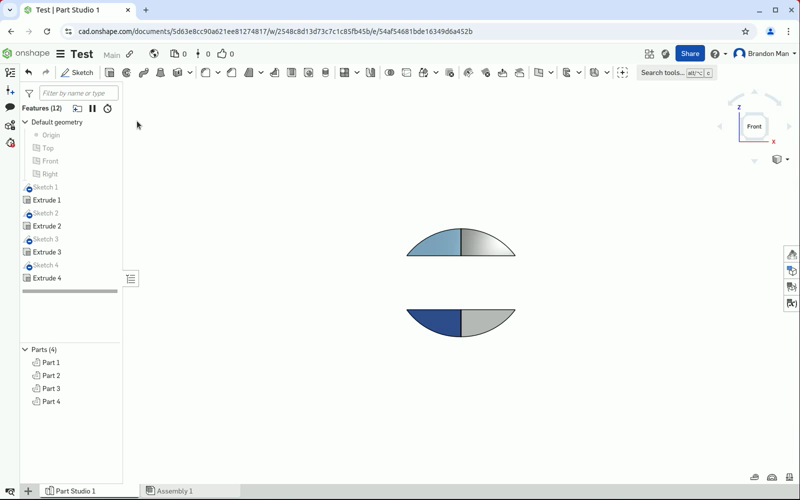
mouse_move(73, 189)
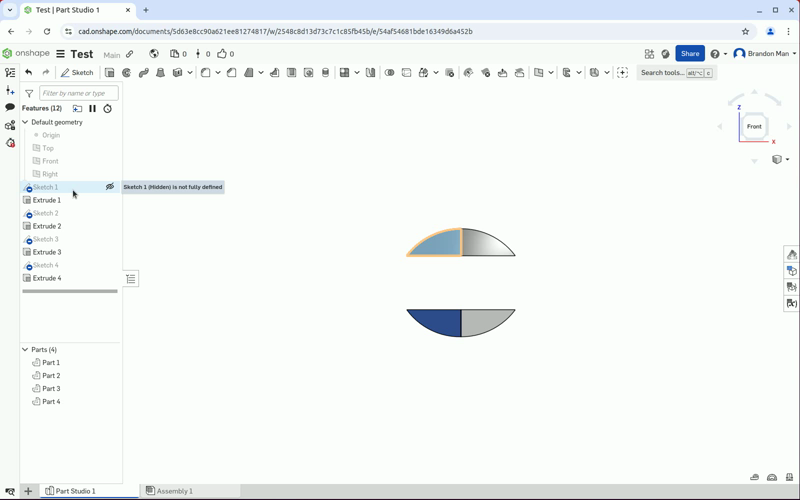
click(73, 189)
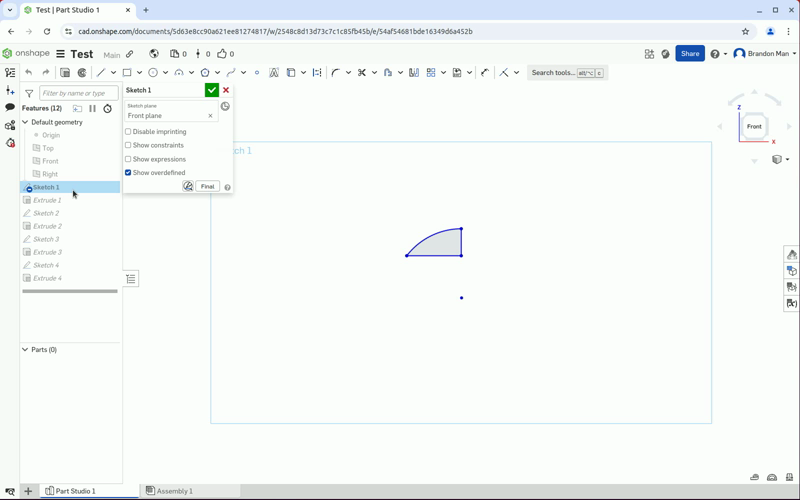
mouse_move(229, 92)
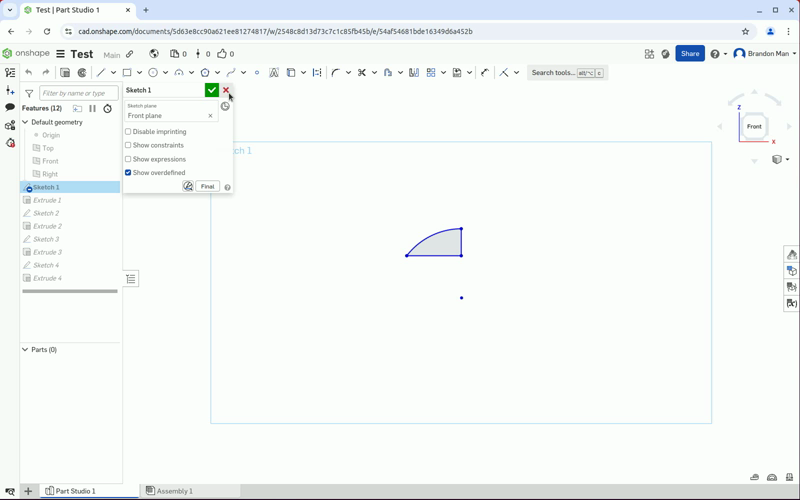
click(229, 92)
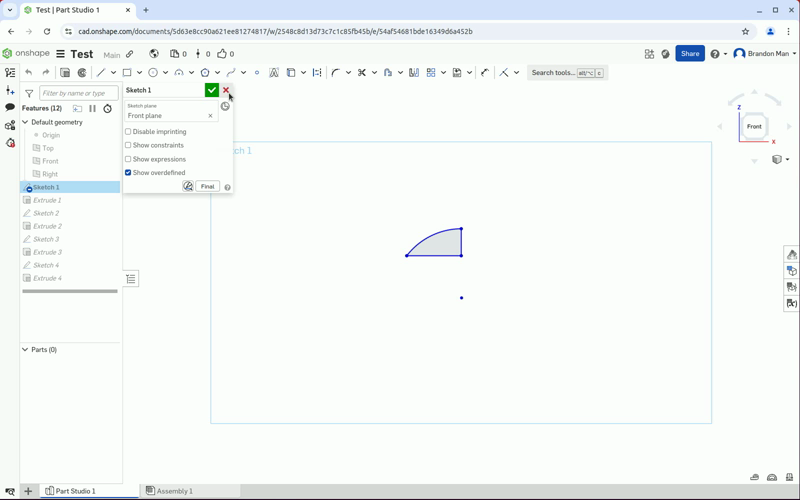
key(shift+s)
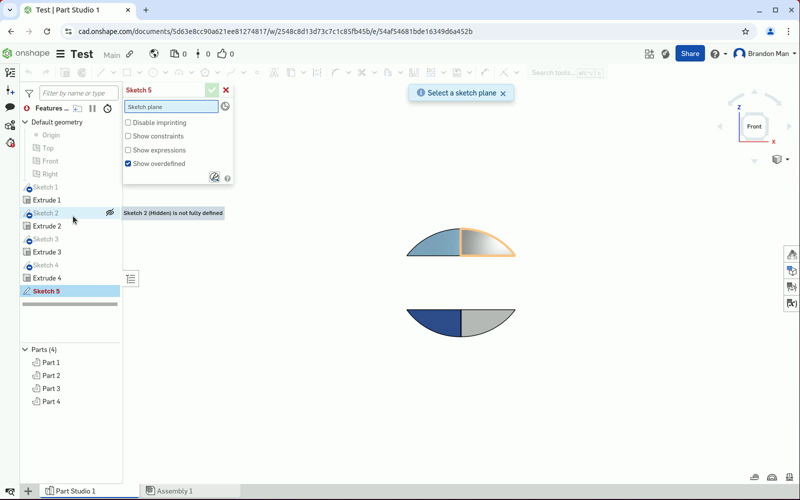
scroll(3)
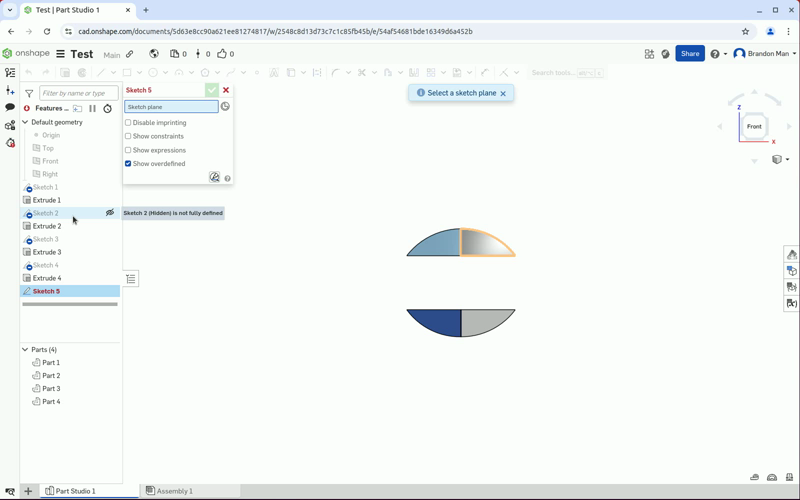
mouse_move(73, 163)
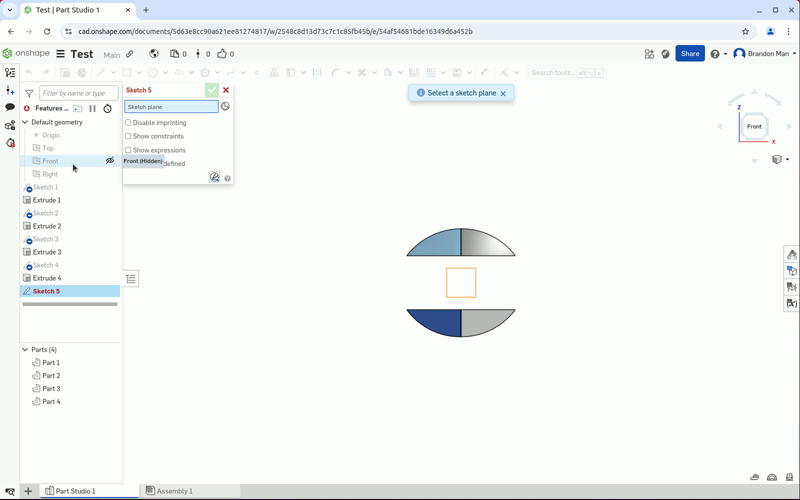
click(73, 163)
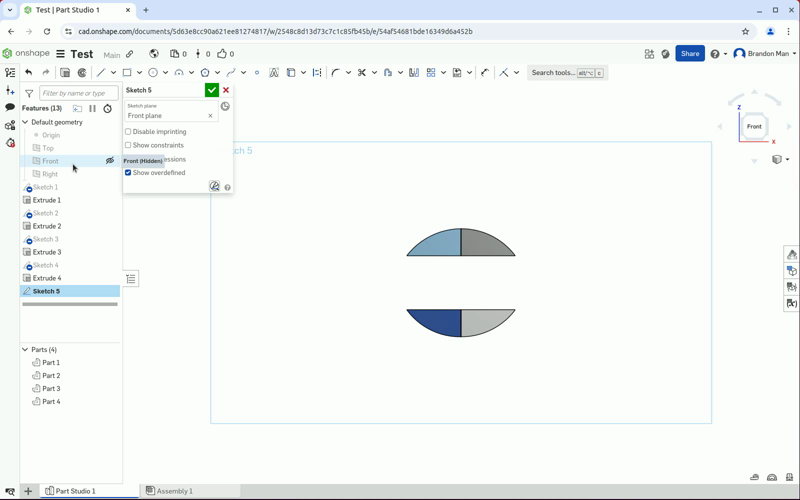
mouse_move(73, 352)
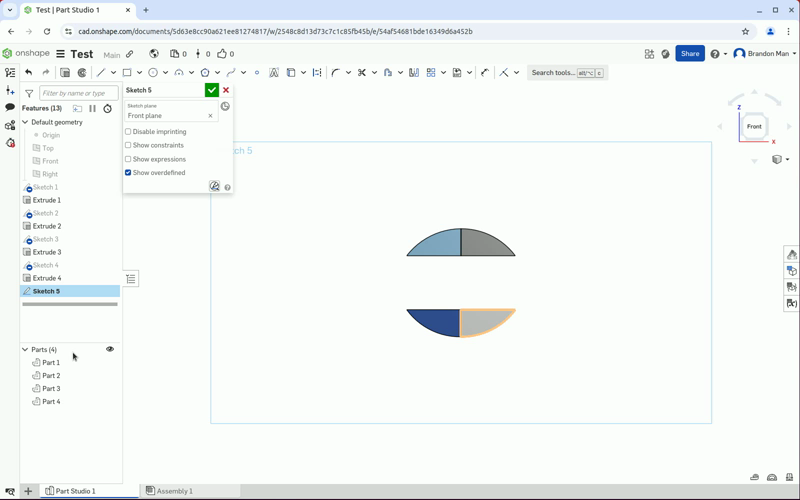
key(y)
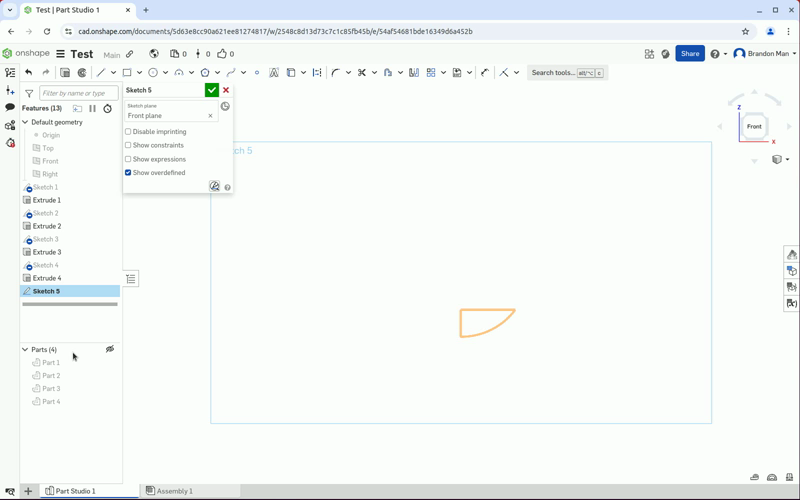
key(l)
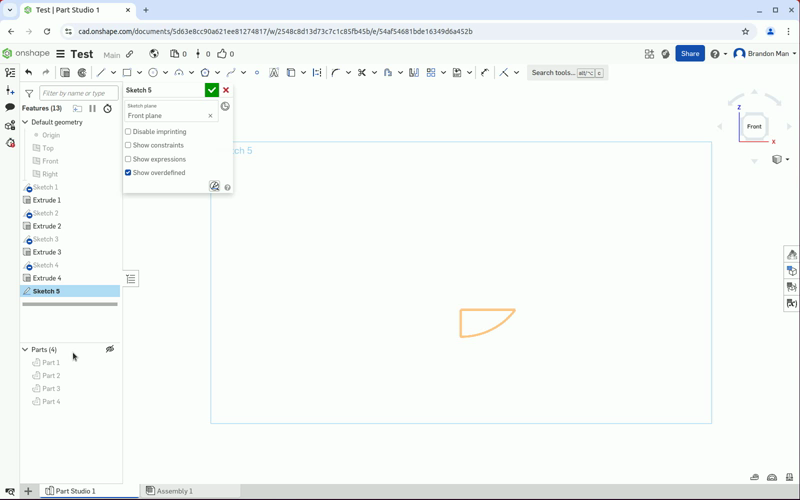
key_down(shift)
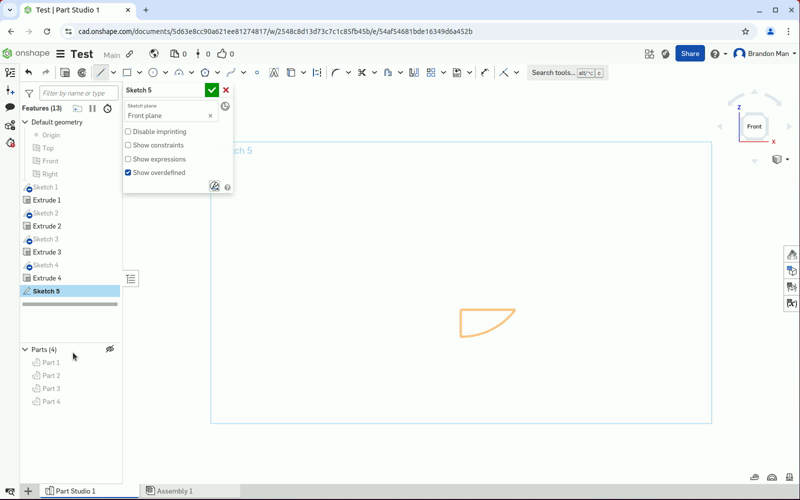
mouse_move(406, 309)
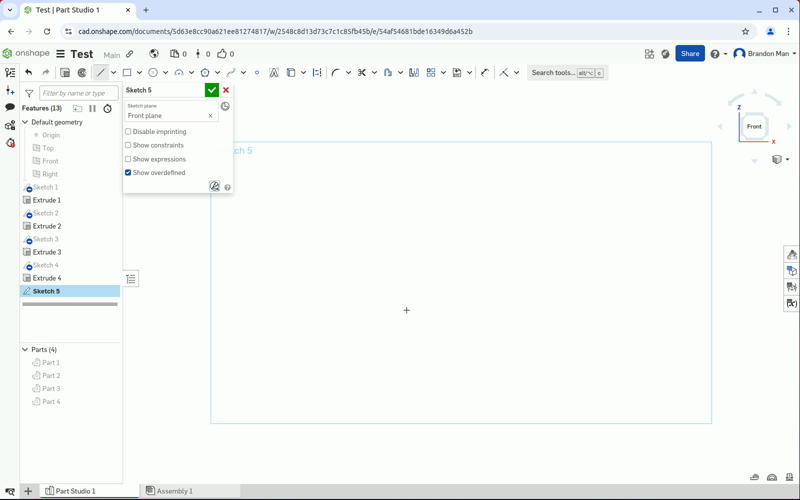
click(406, 309)
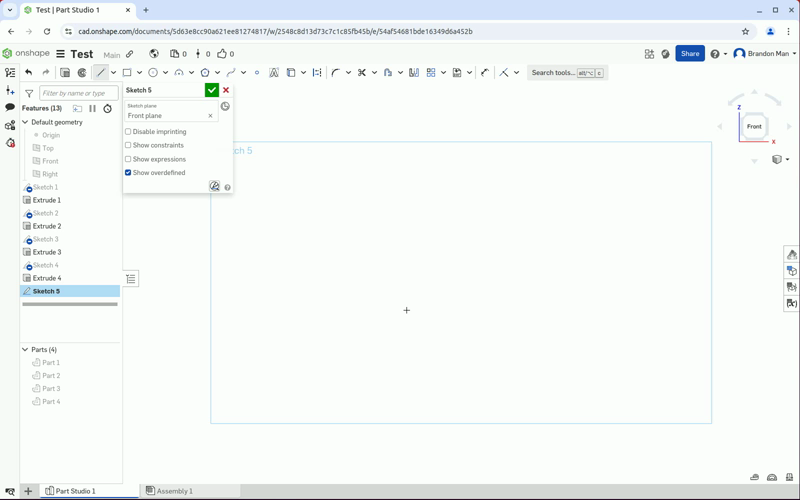
key_up(shift)
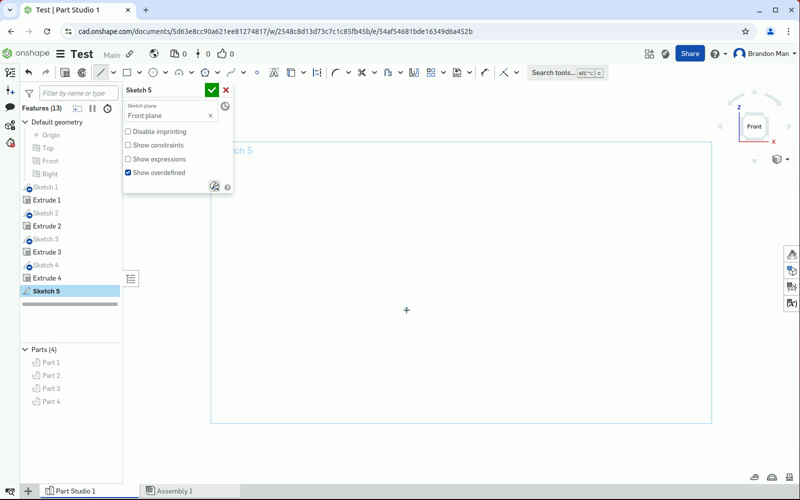
key_down(shift)
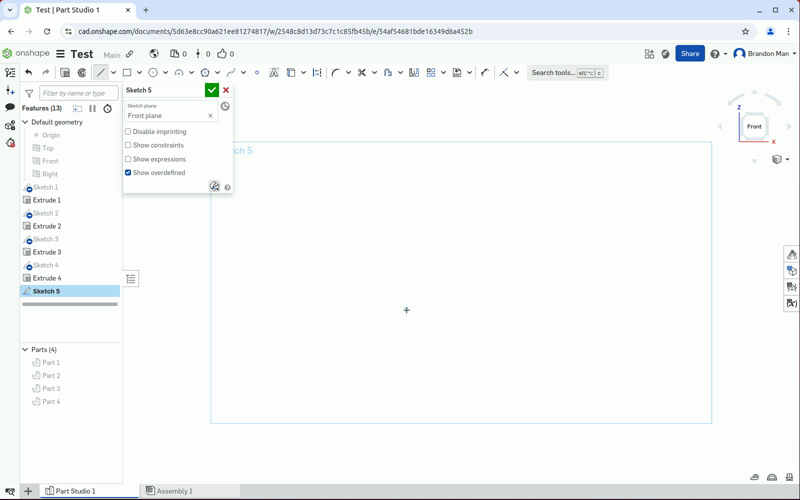
mouse_move(436, 309)
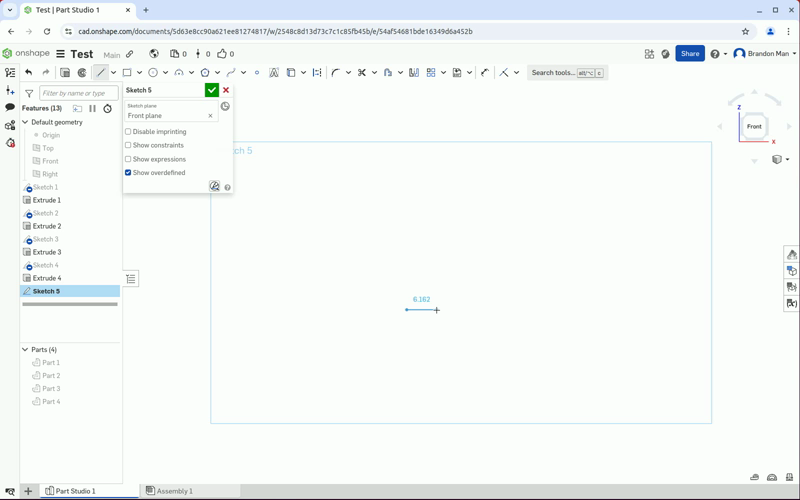
mouse_move(461, 309)
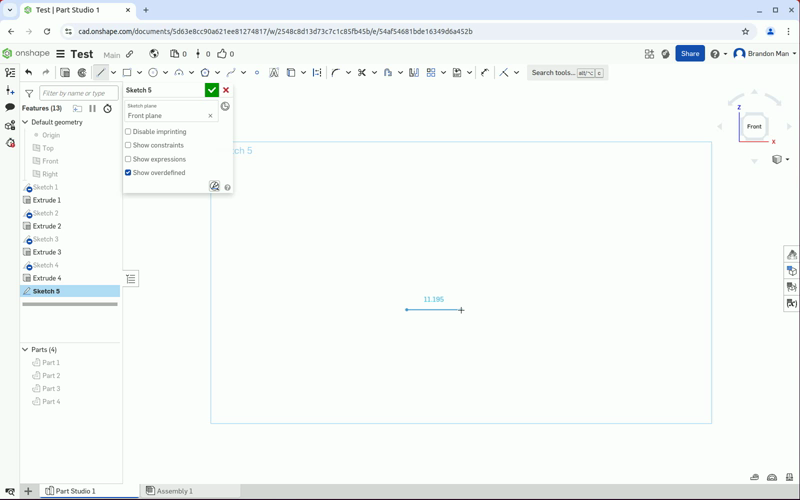
click(461, 309)
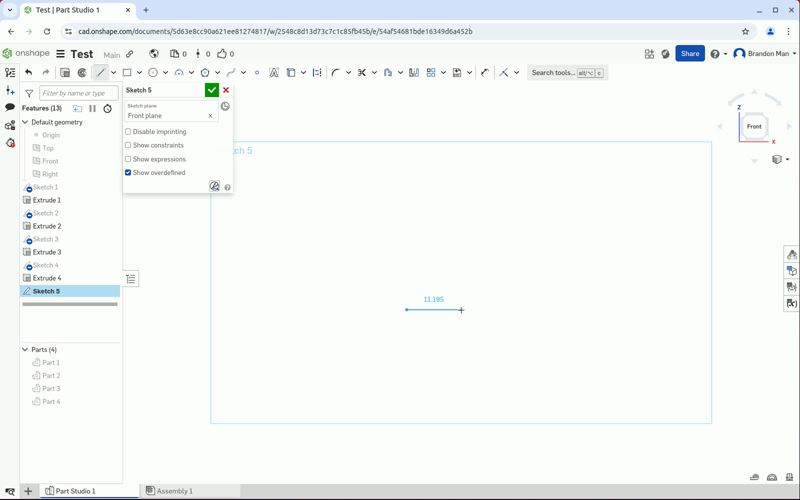
key_up(shift)
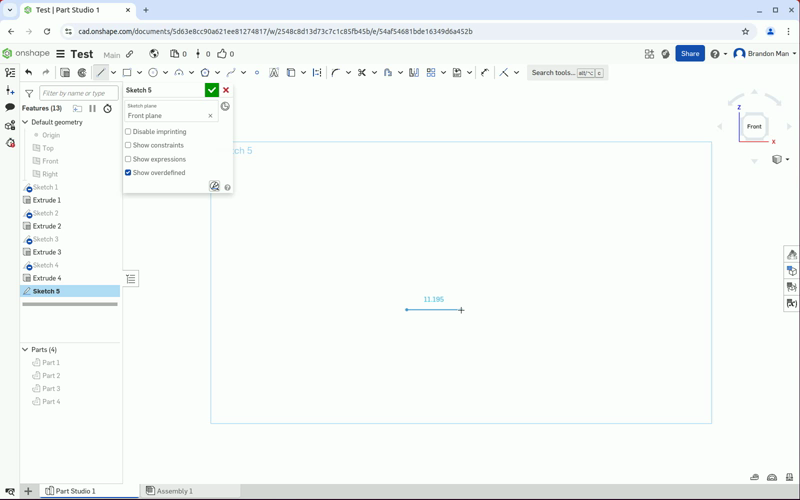
key_down(shift)
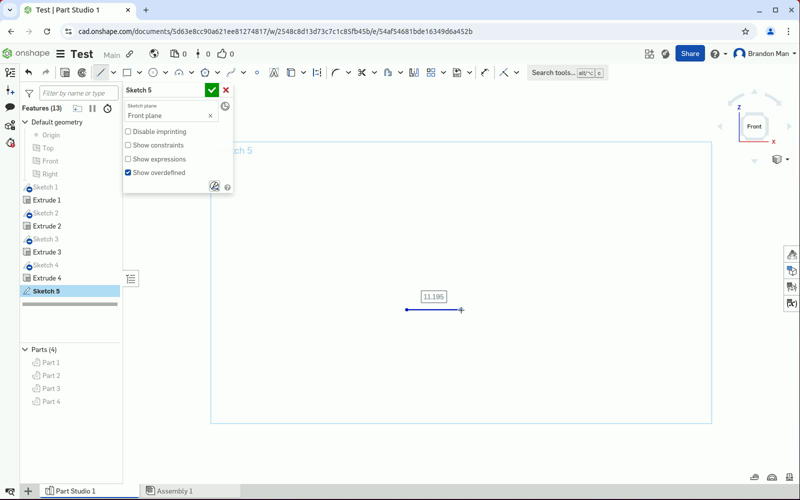
mouse_move(491, 309)
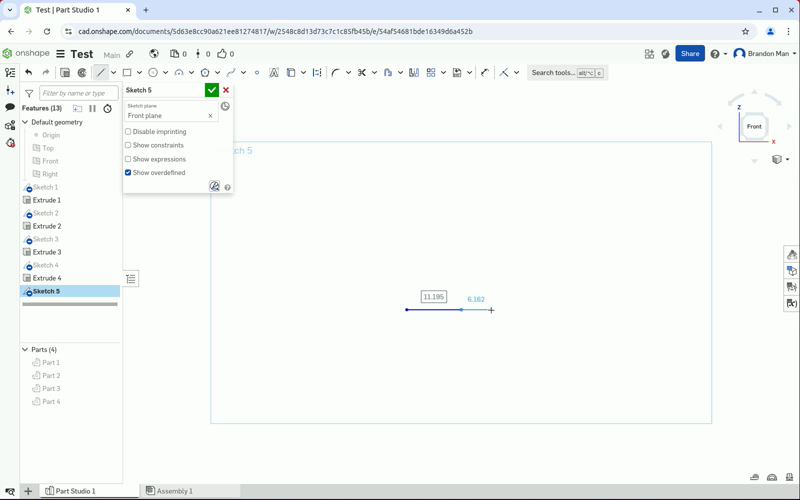
mouse_move(461, 283)
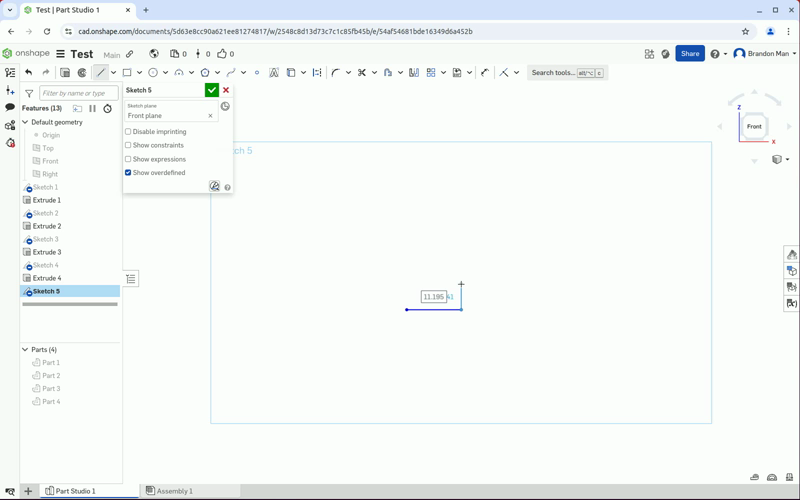
click(461, 283)
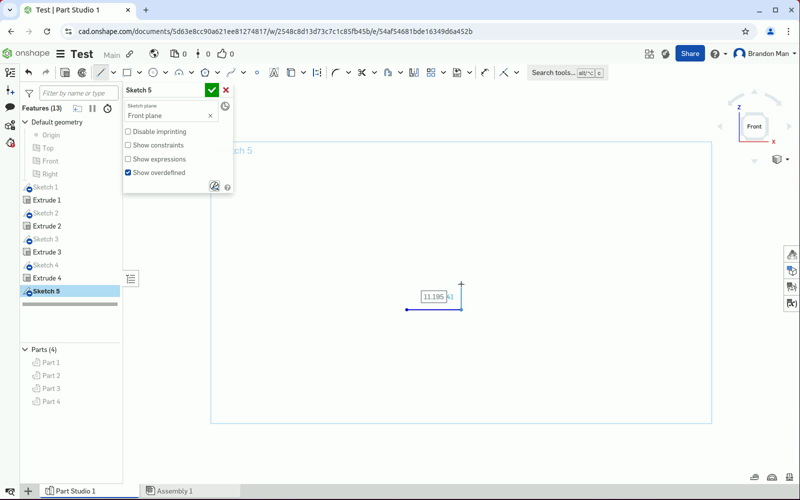
key_up(shift)
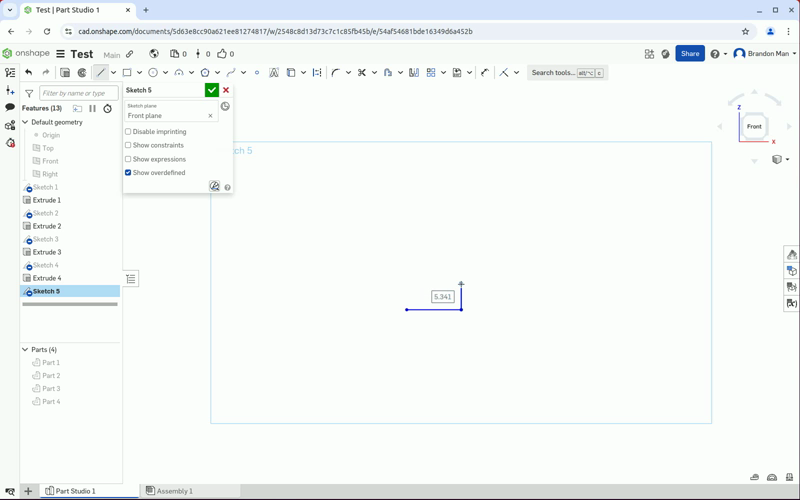
key_down(shift)
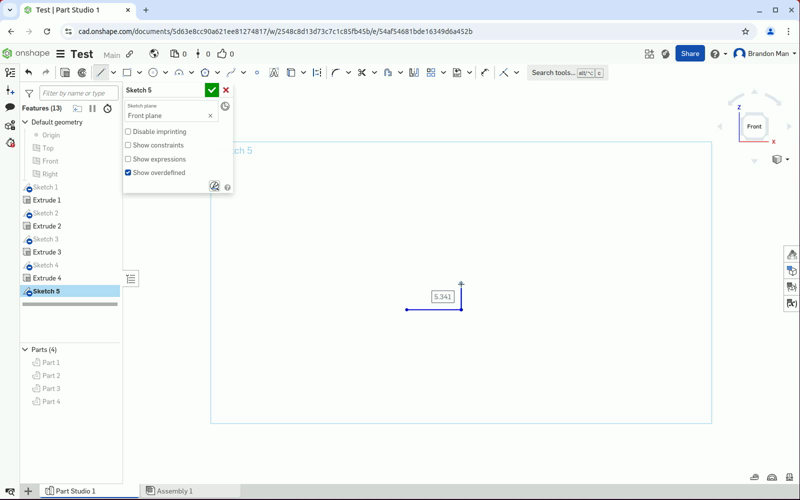
mouse_move(491, 283)
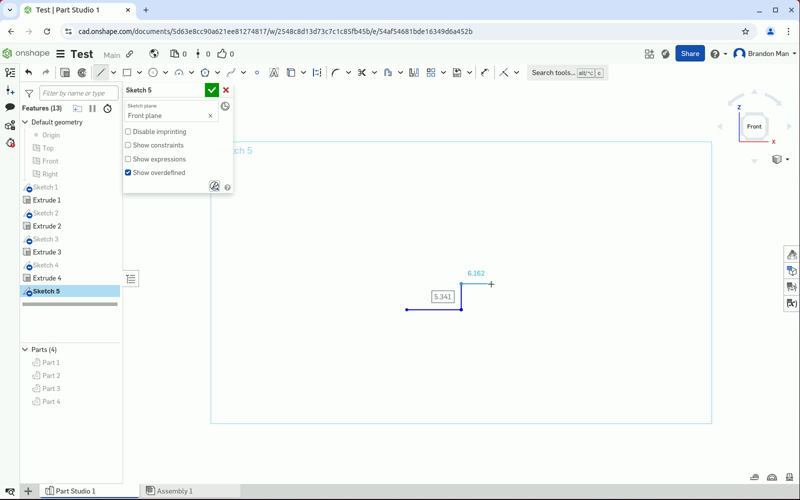
mouse_move(461, 256)
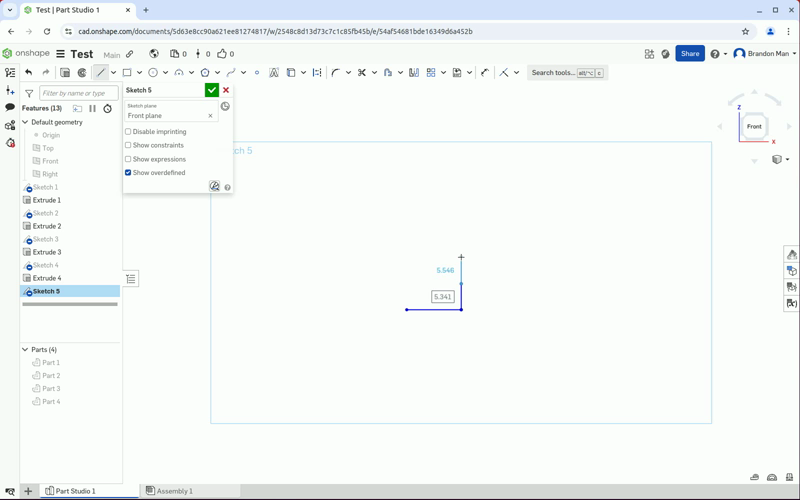
click(461, 256)
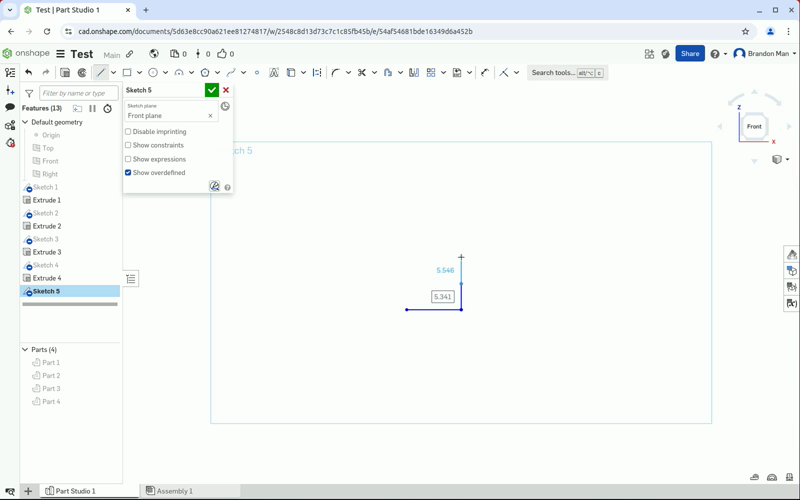
key_up(shift)
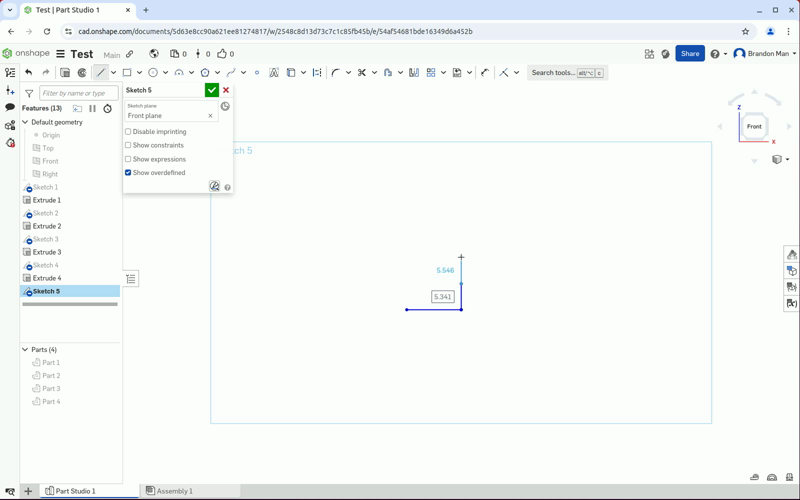
key_down(shift)
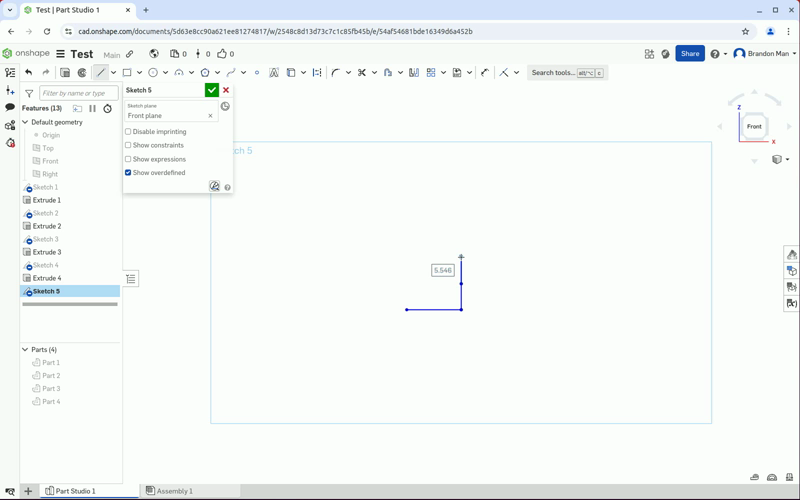
mouse_move(491, 256)
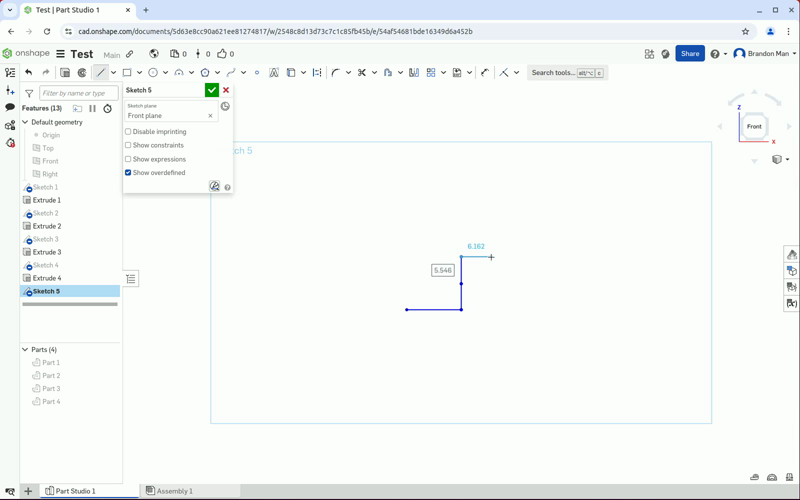
mouse_move(406, 256)
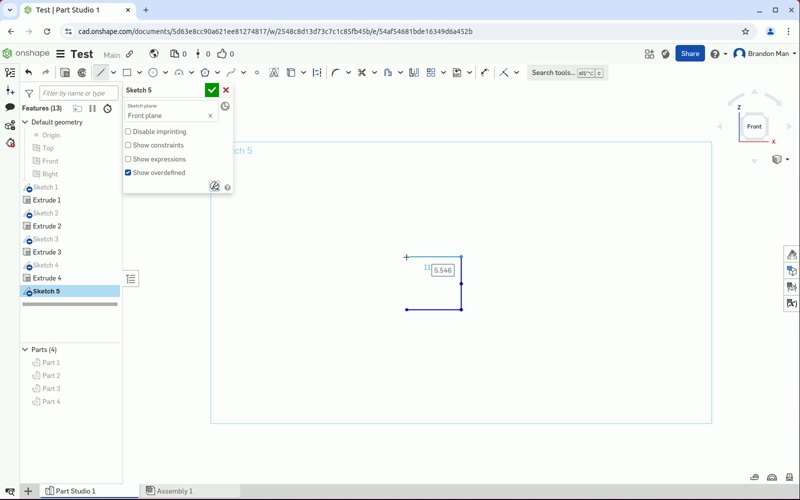
click(406, 256)
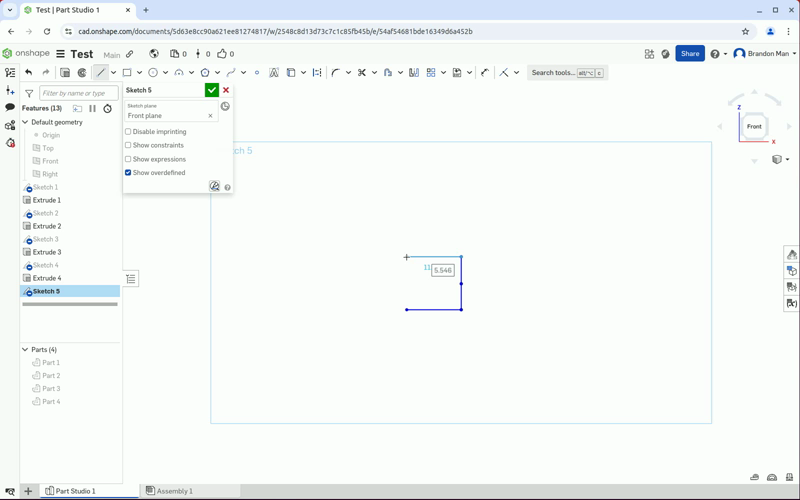
key_up(shift)
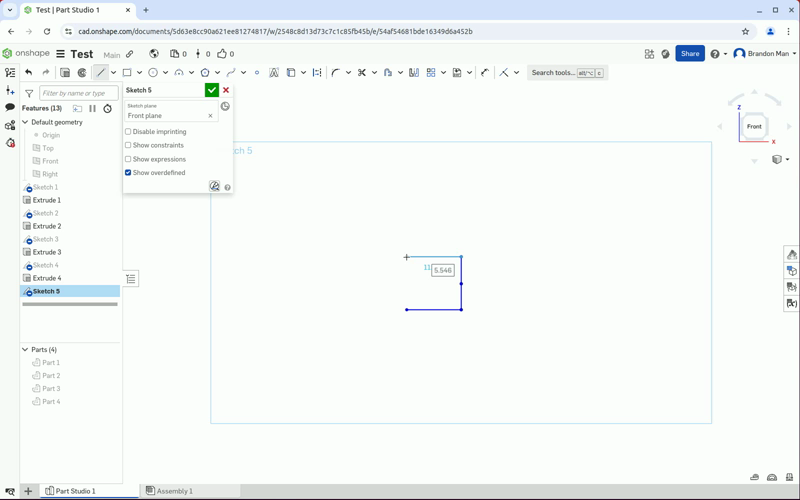
mouse_move(436, 256)
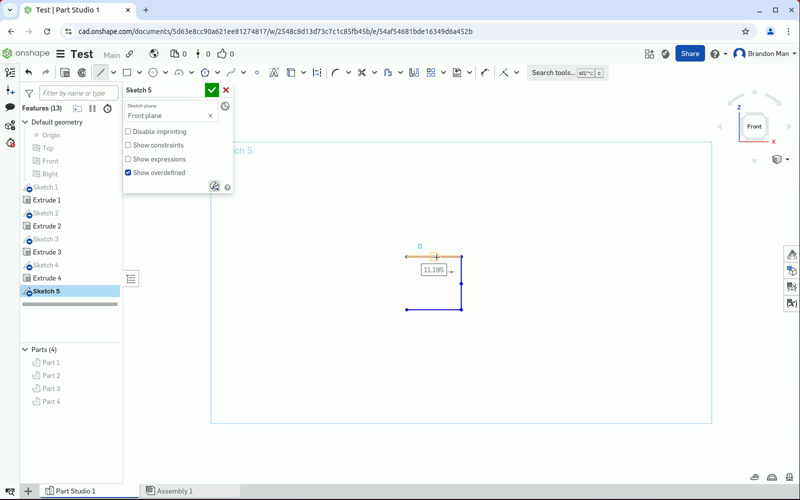
key_down(shift)
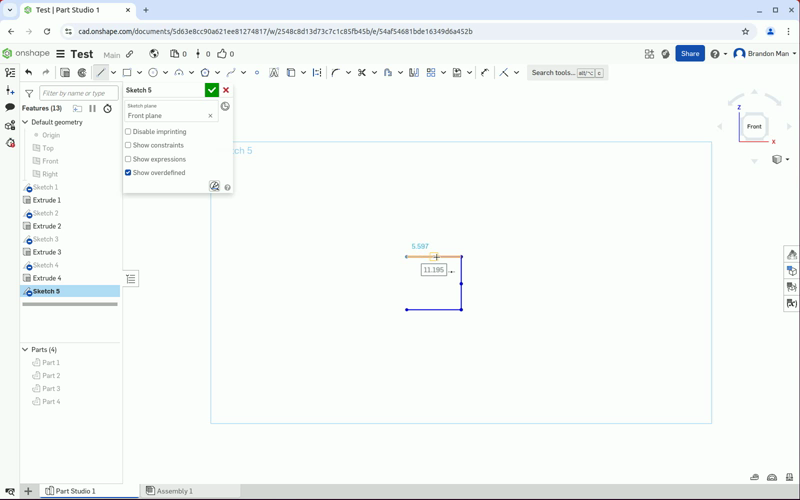
mouse_move(406, 309)
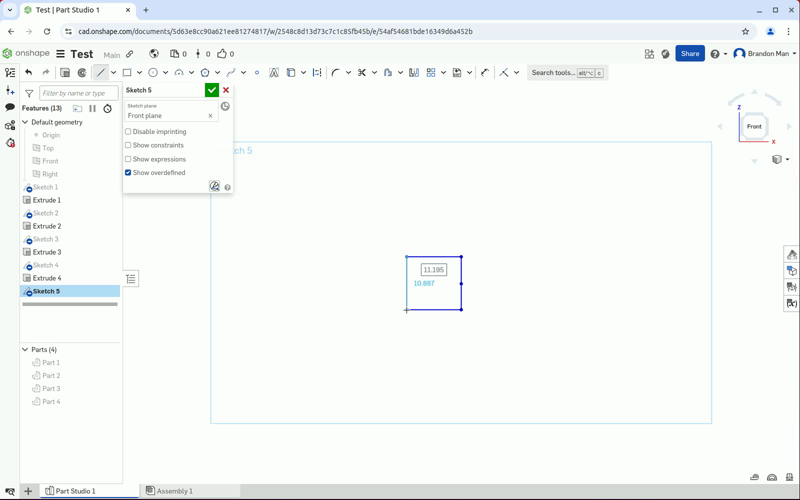
key_up(shift)
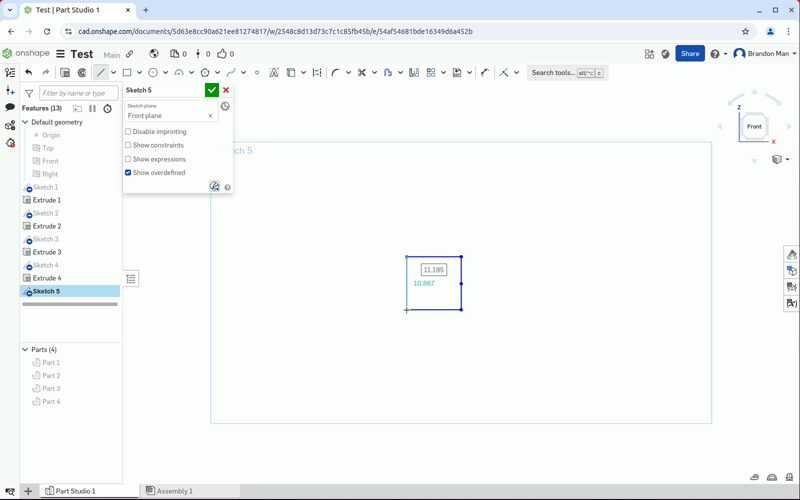
click(406, 309)
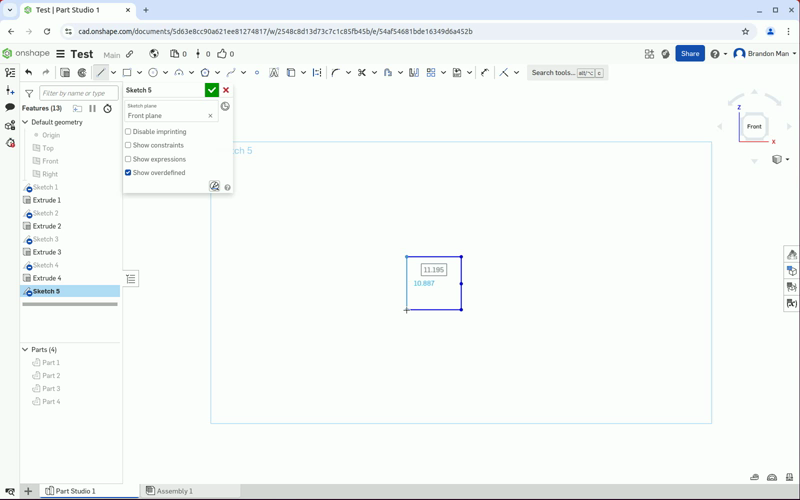
key(esc)
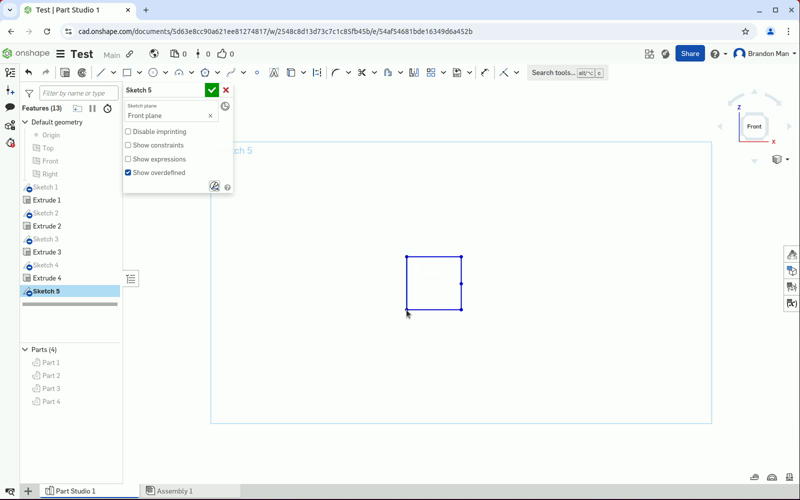
mouse_move(414, 258)
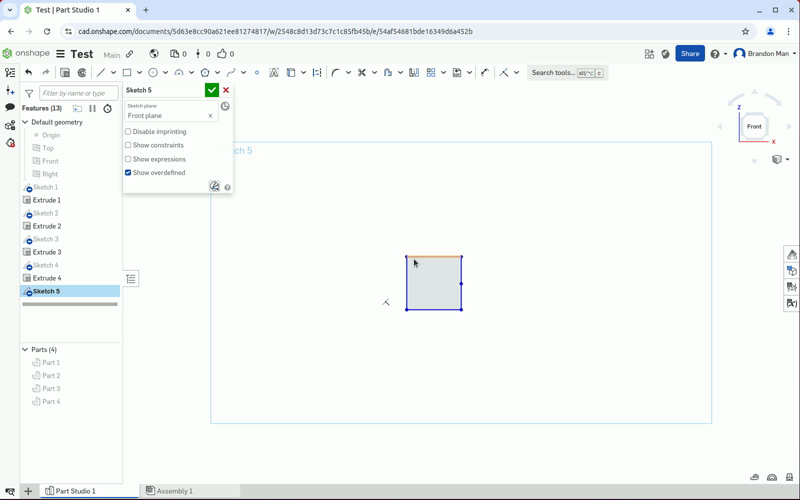
click(414, 258)
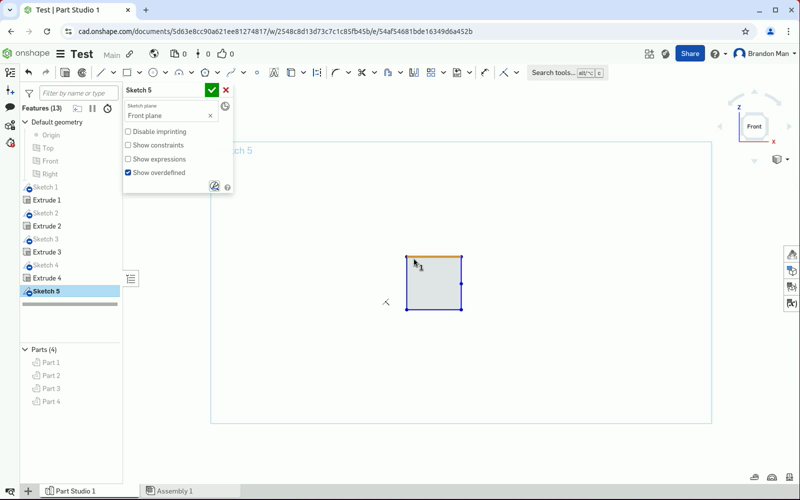
mouse_move(73, 352)
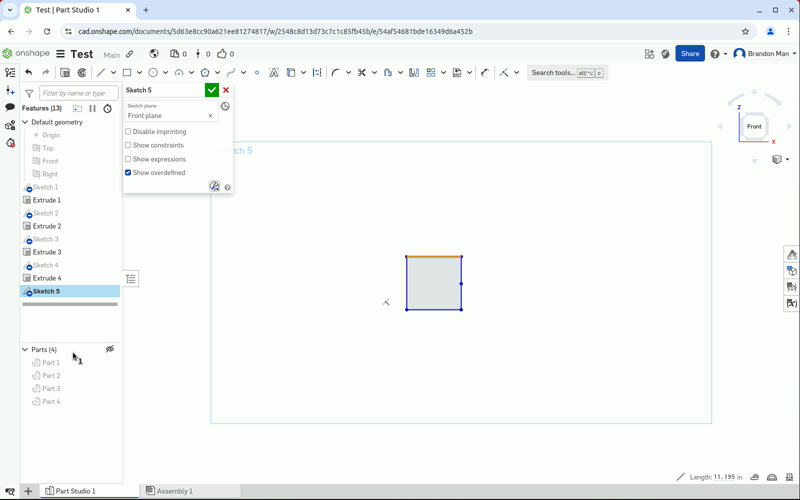
key(shift+y)
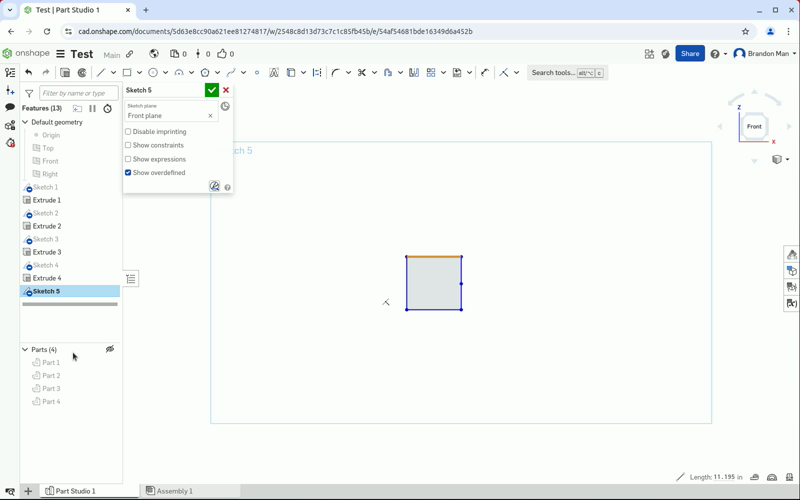
key(shift+e)
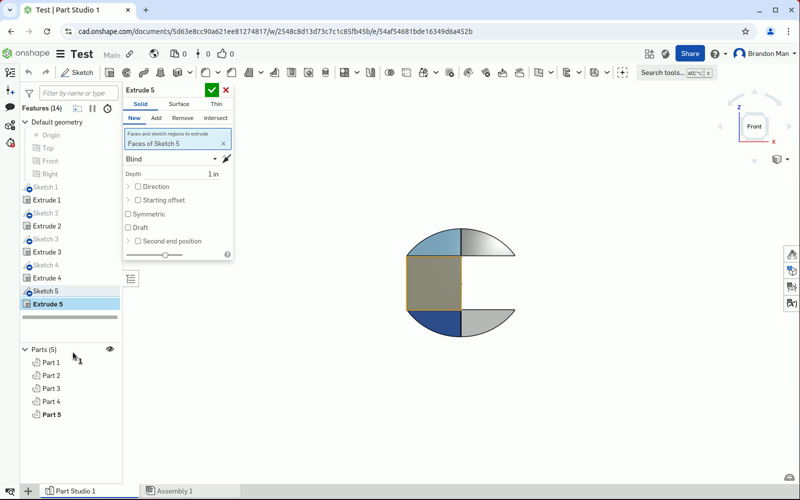
mouse_move(143, 106)
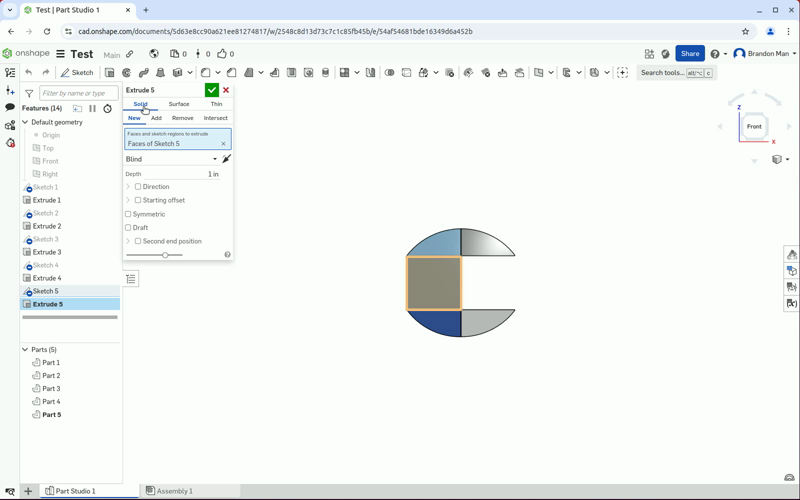
click(143, 106)
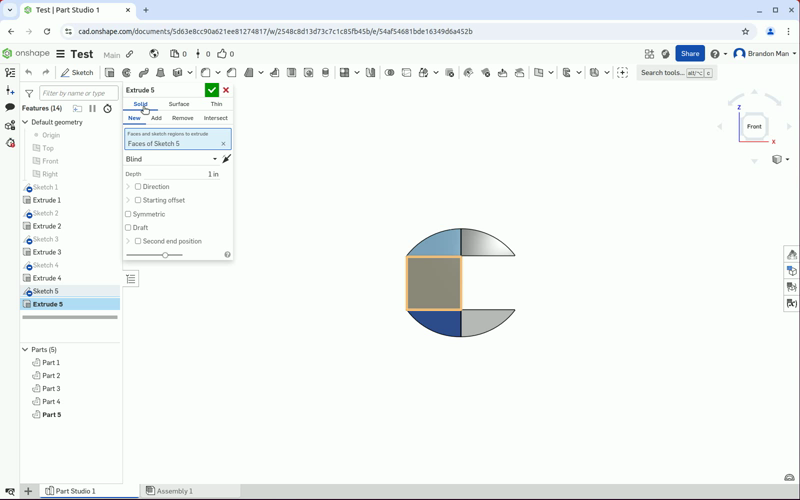
mouse_move(137, 120)
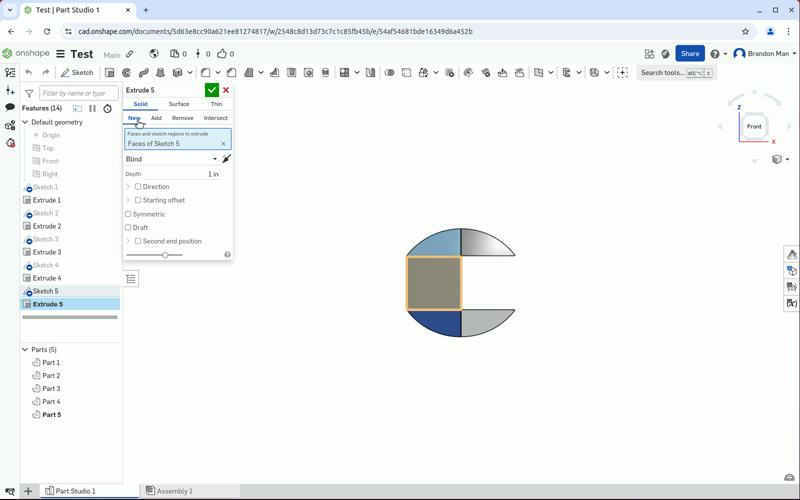
click(137, 120)
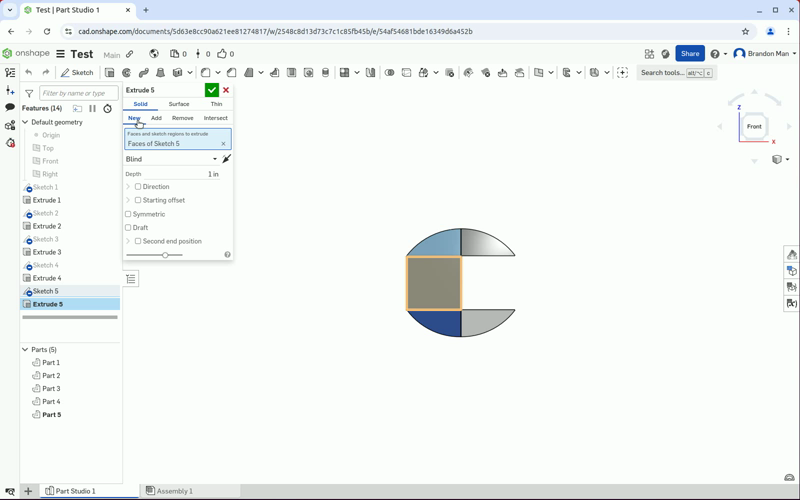
key(tab, 4)
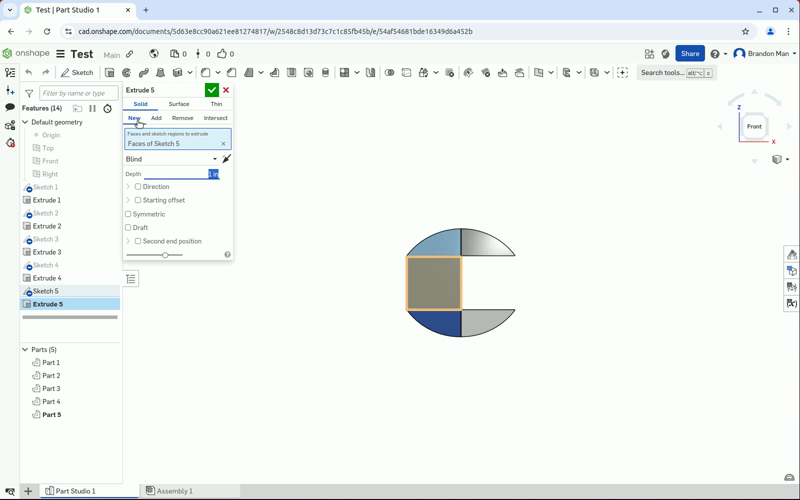
text(18.294)
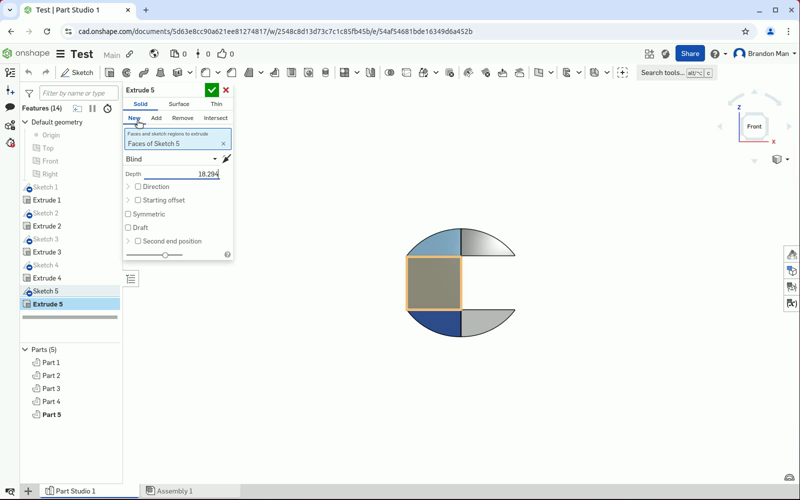
key(enter)
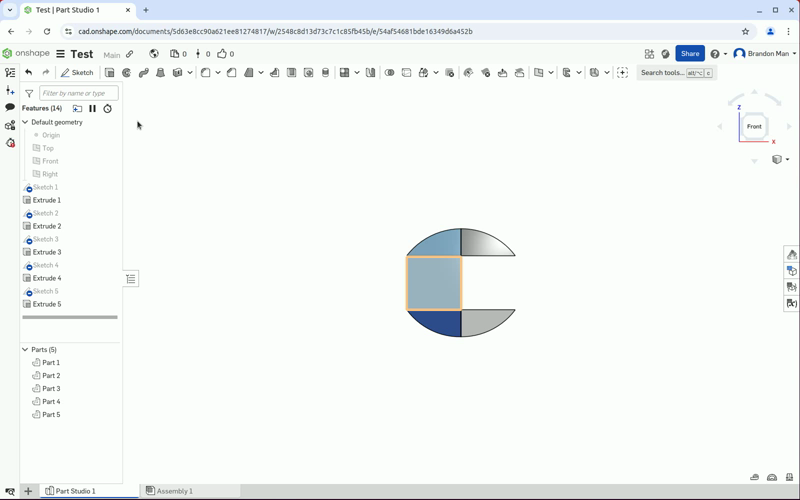
key(shift+h)
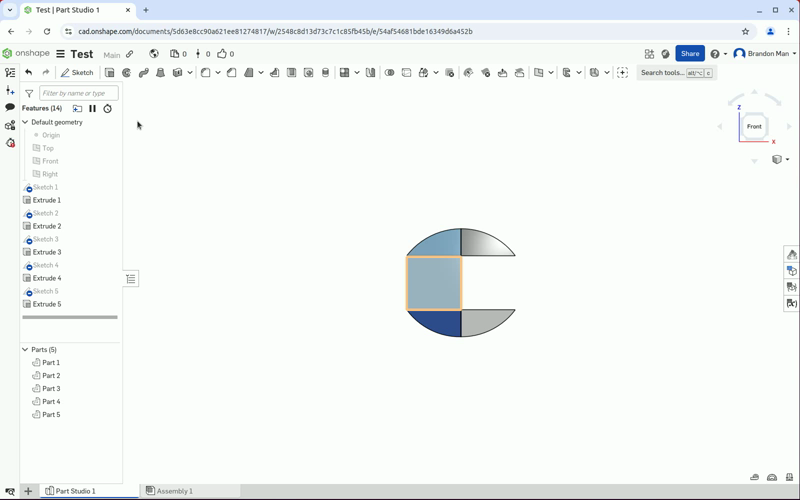
key(shift+h)
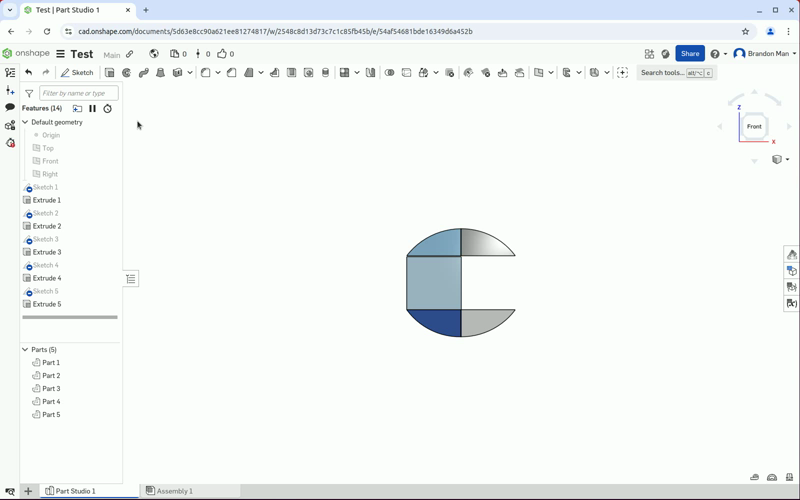
mouse_move(73, 189)
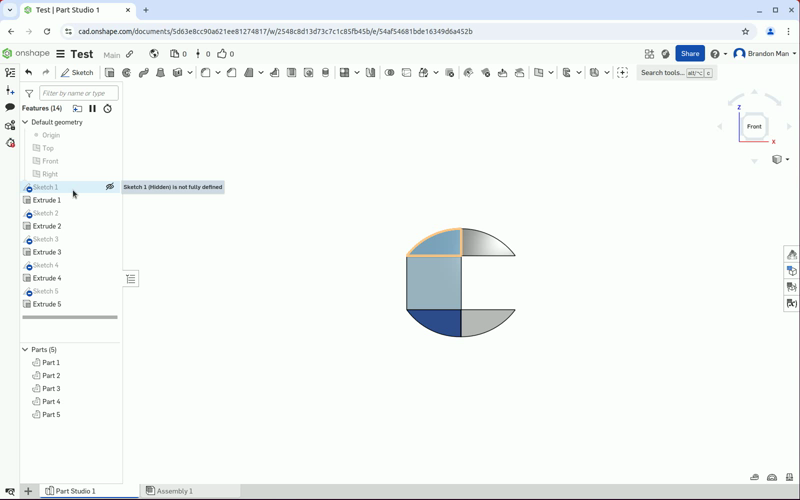
click(73, 189)
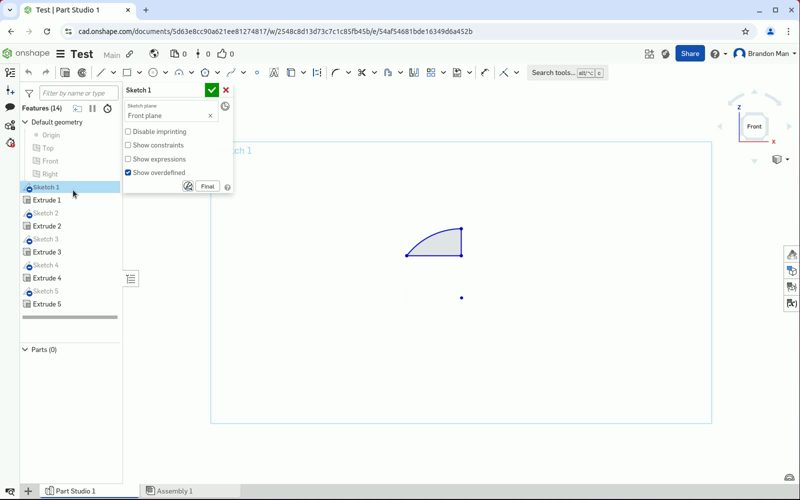
mouse_move(229, 92)
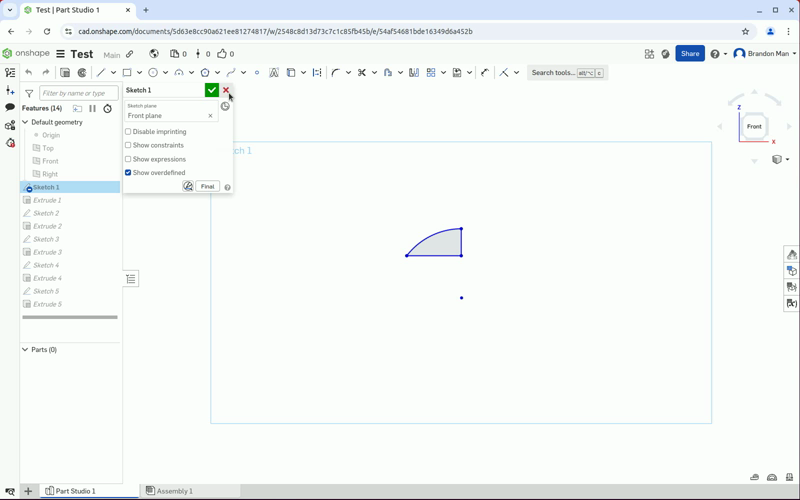
click(229, 92)
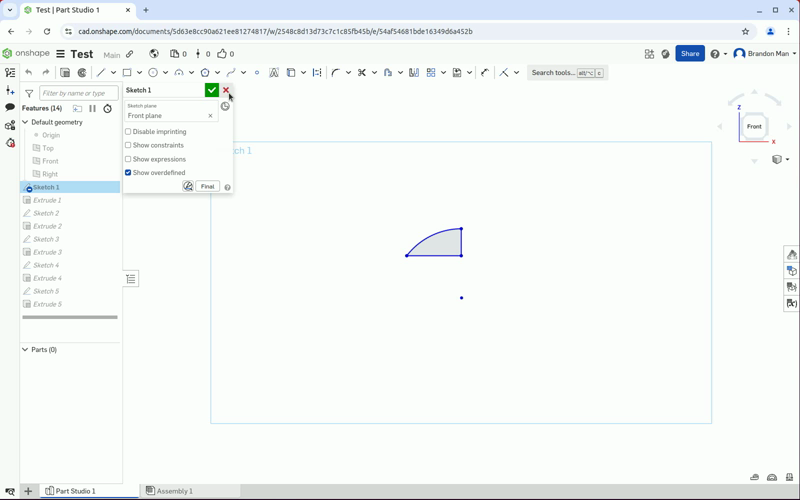
key(shift+s)
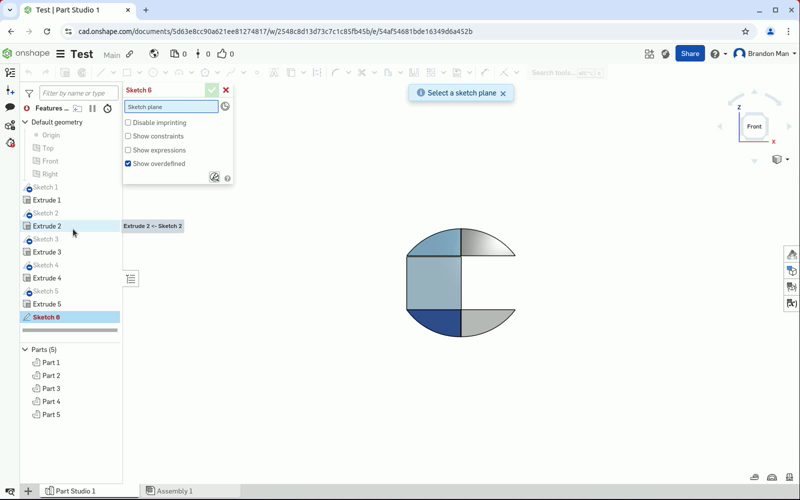
scroll(3)
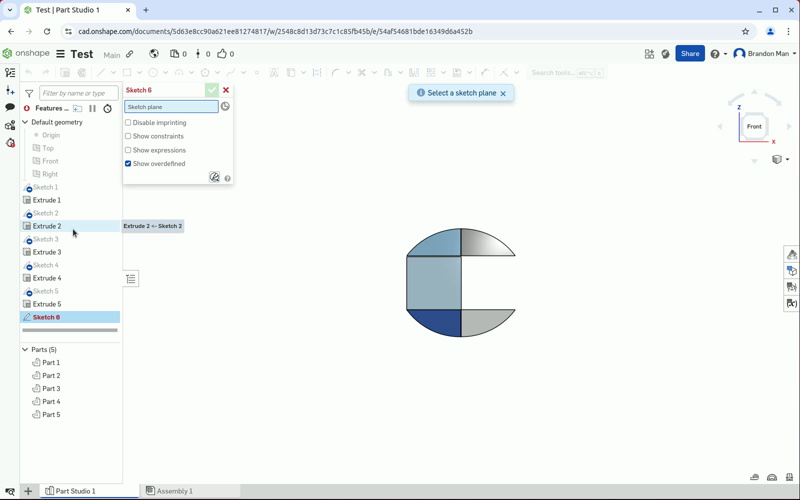
mouse_move(73, 163)
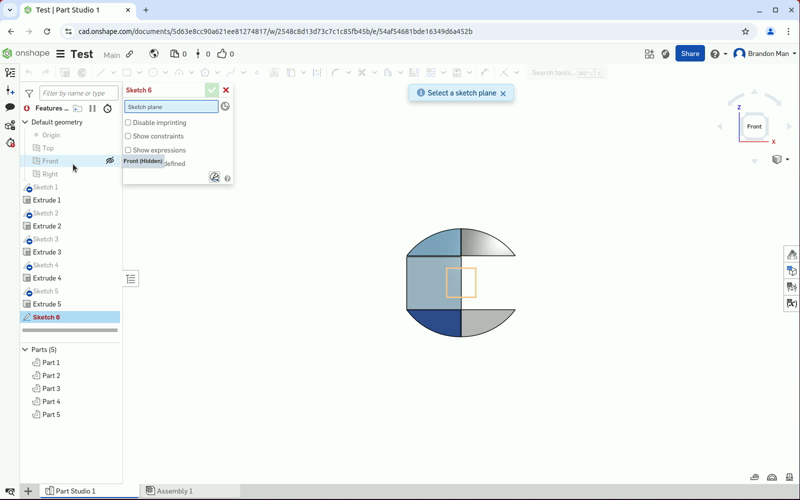
click(73, 163)
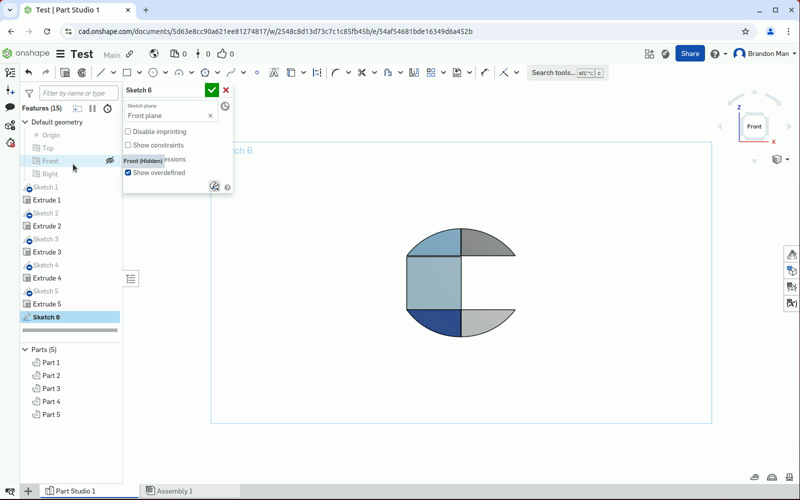
mouse_move(73, 352)
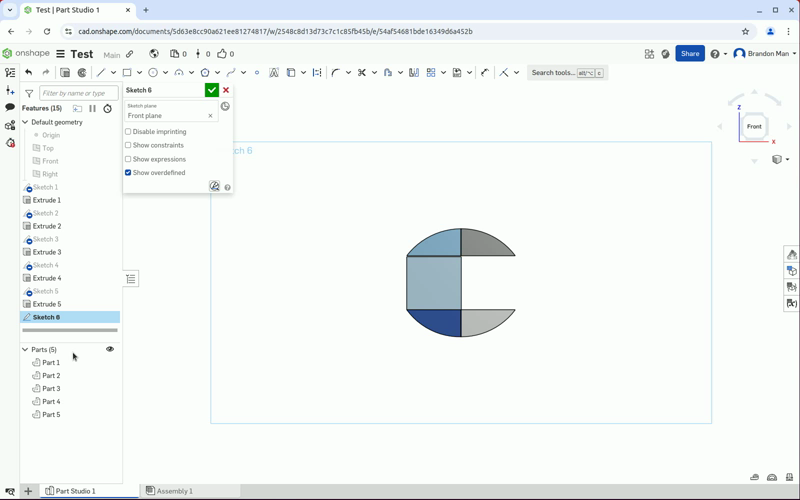
key(y)
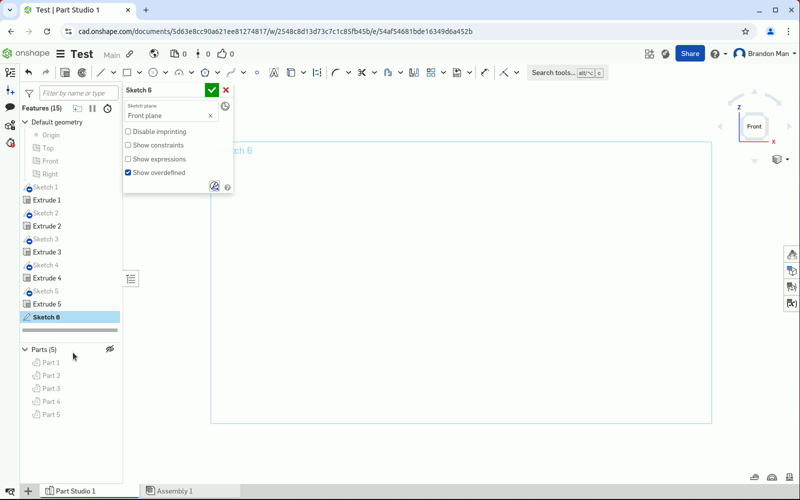
key(l)
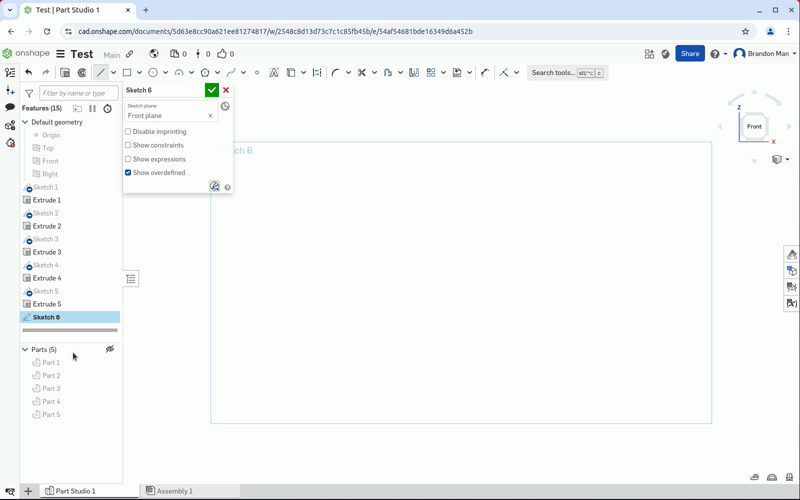
key_down(shift)
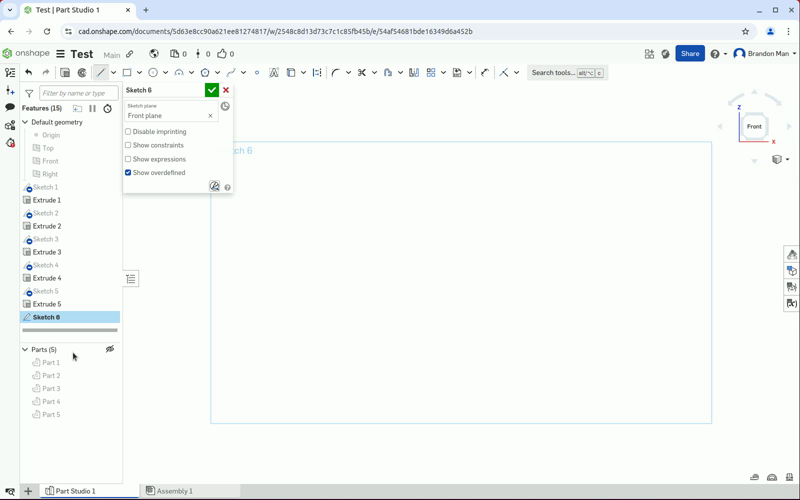
mouse_move(460, 309)
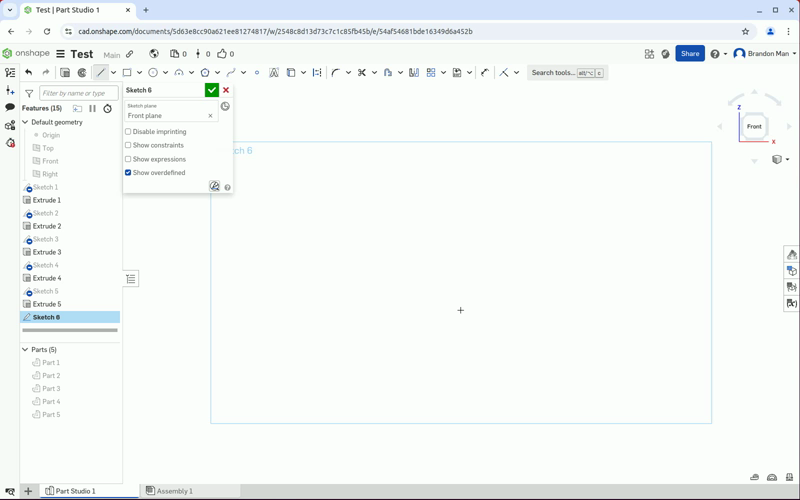
click(460, 309)
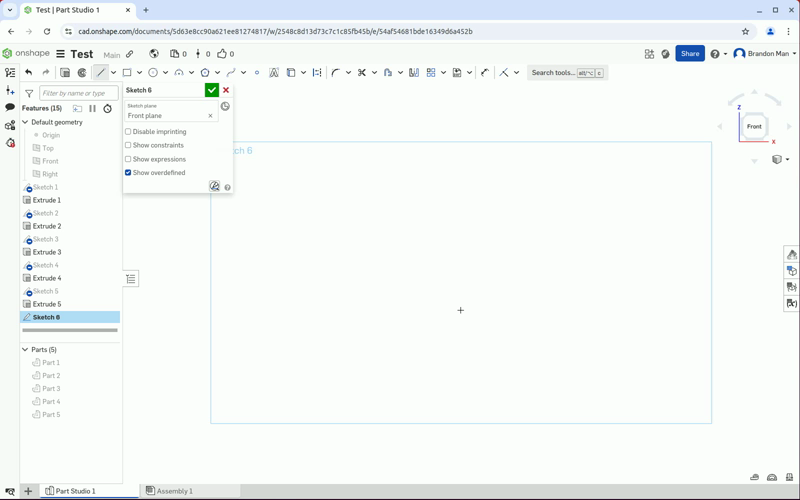
key_up(shift)
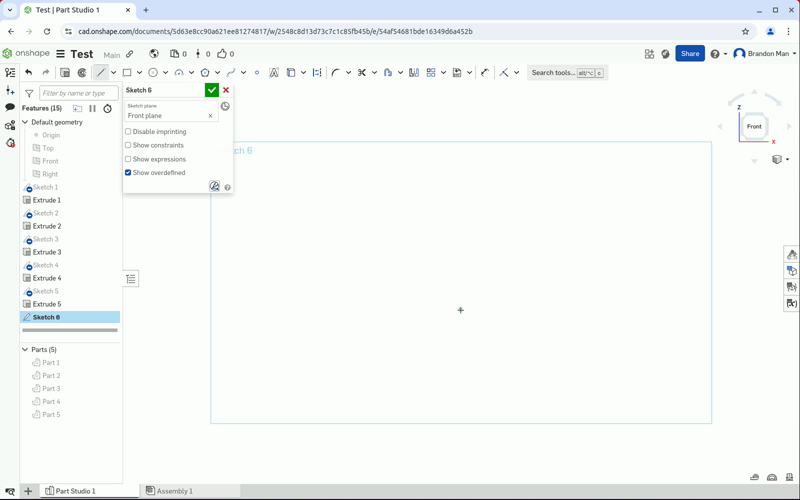
key_down(shift)
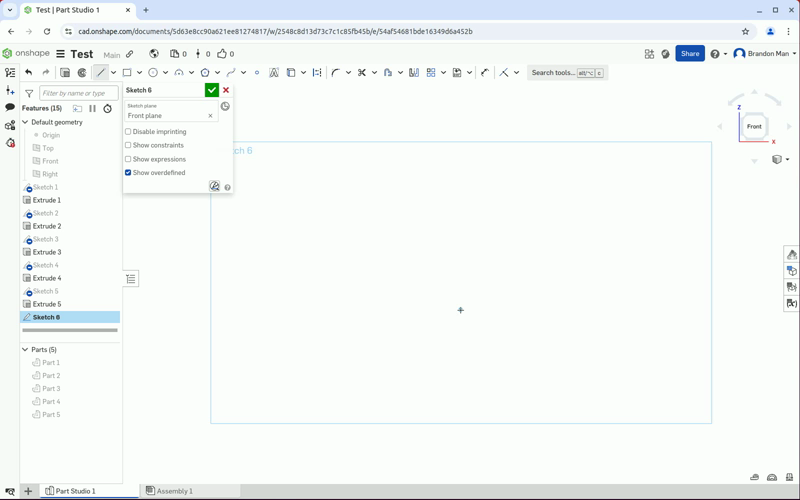
mouse_move(490, 309)
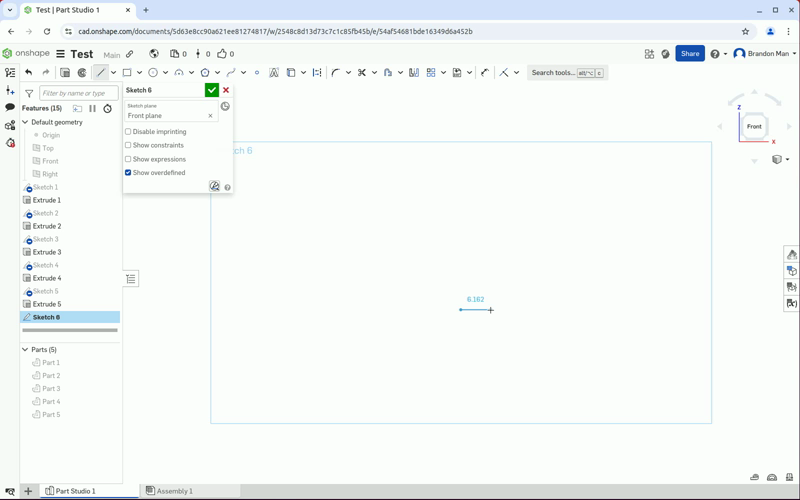
mouse_move(515, 309)
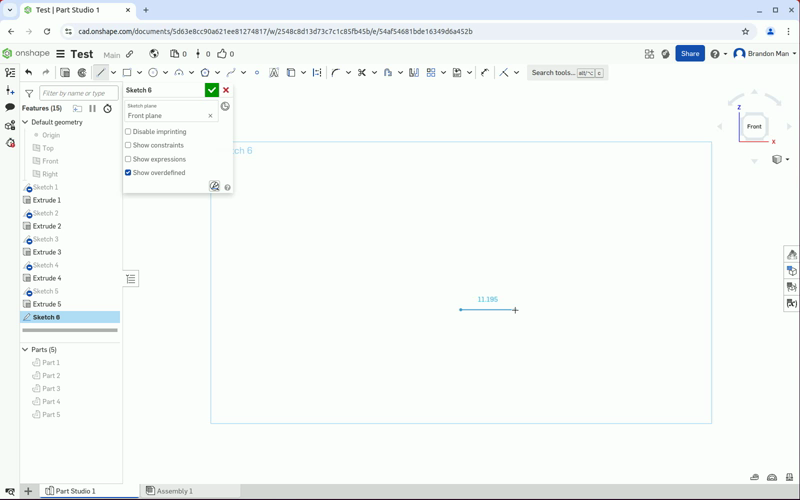
click(515, 309)
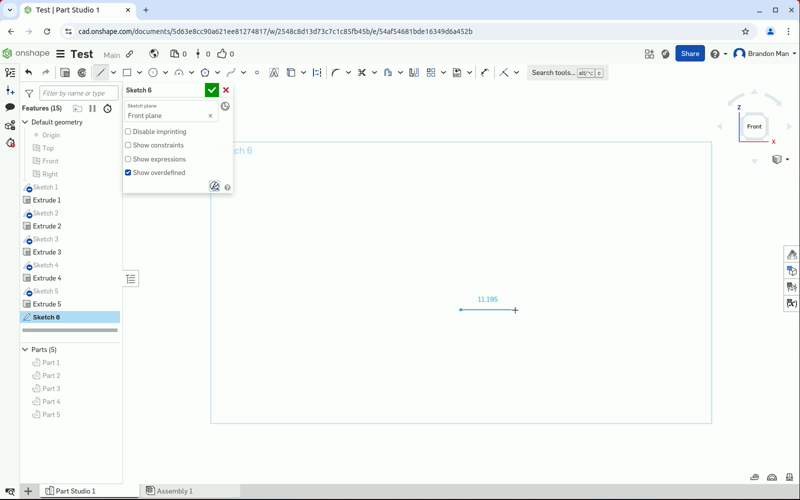
key_up(shift)
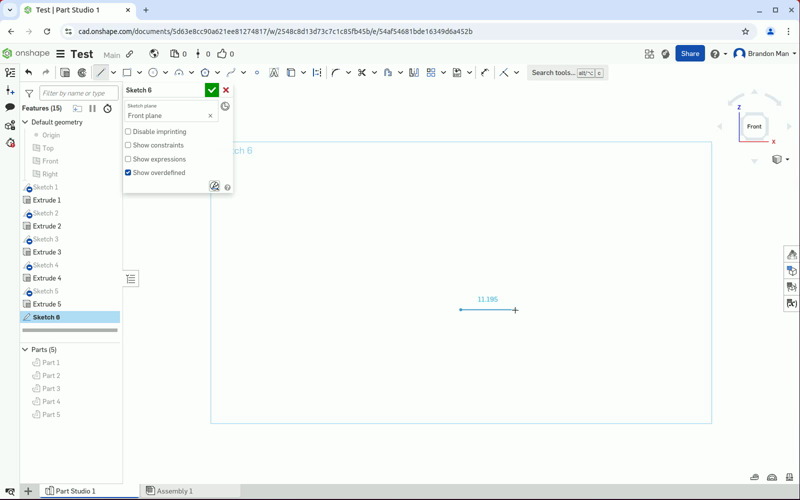
key_down(shift)
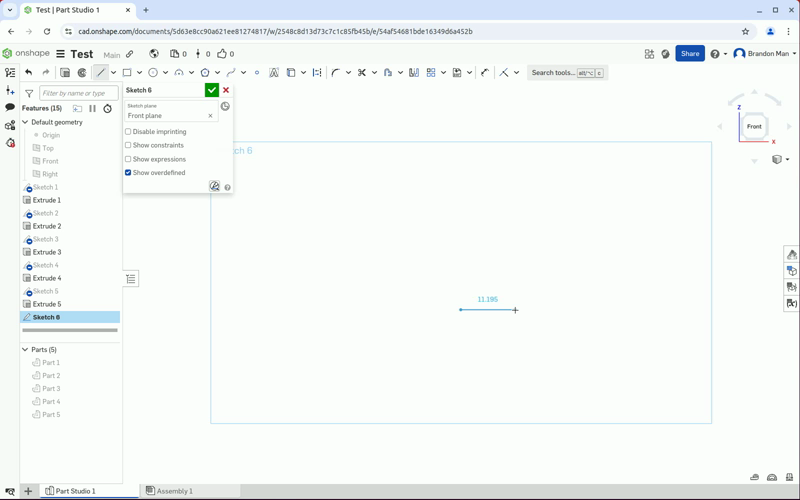
mouse_move(545, 309)
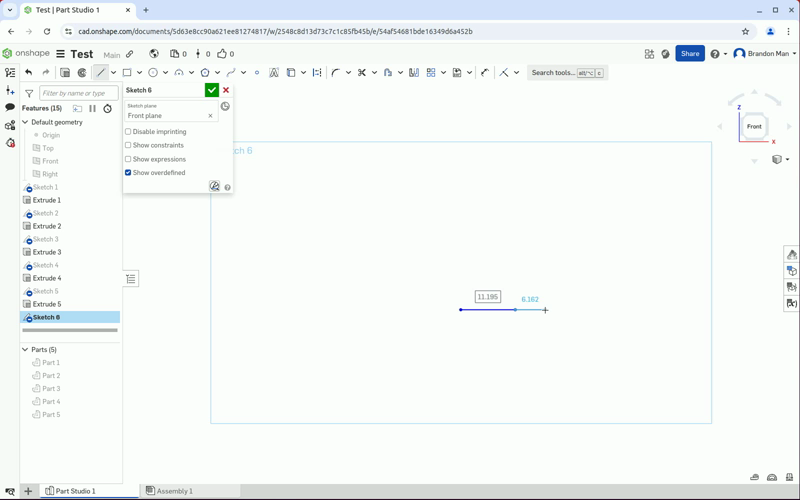
mouse_move(515, 256)
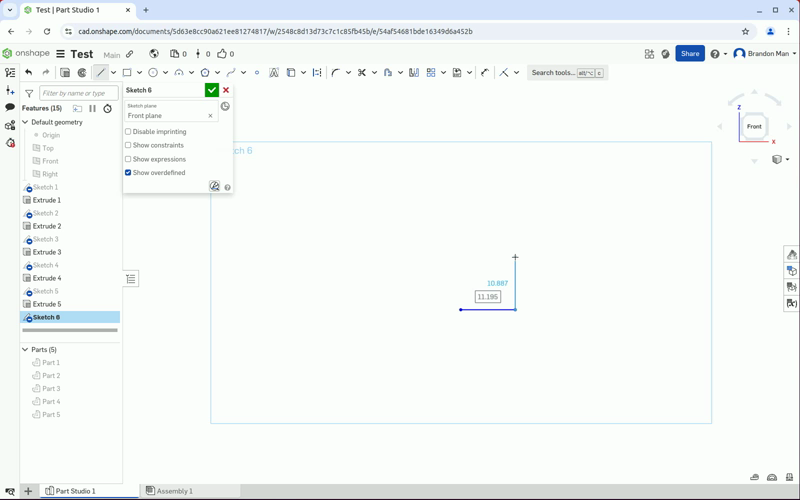
click(515, 256)
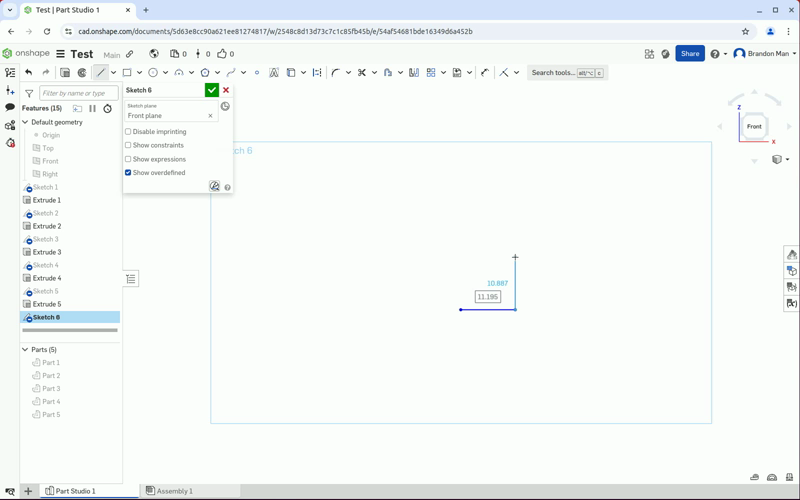
key_up(shift)
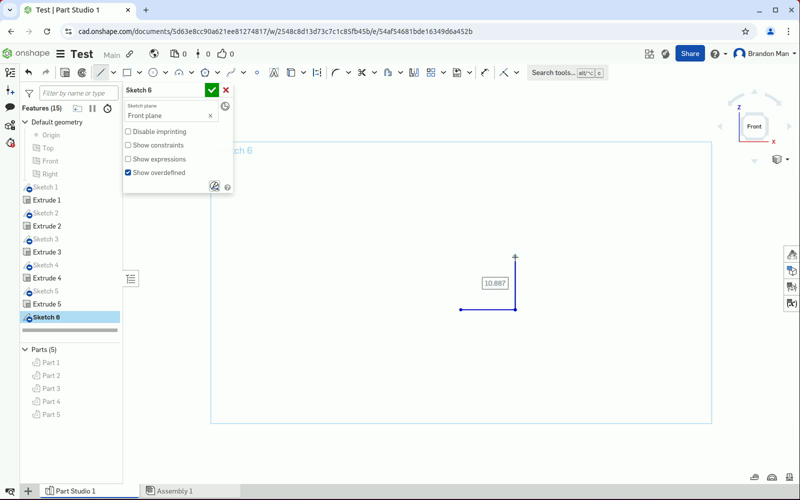
key_down(shift)
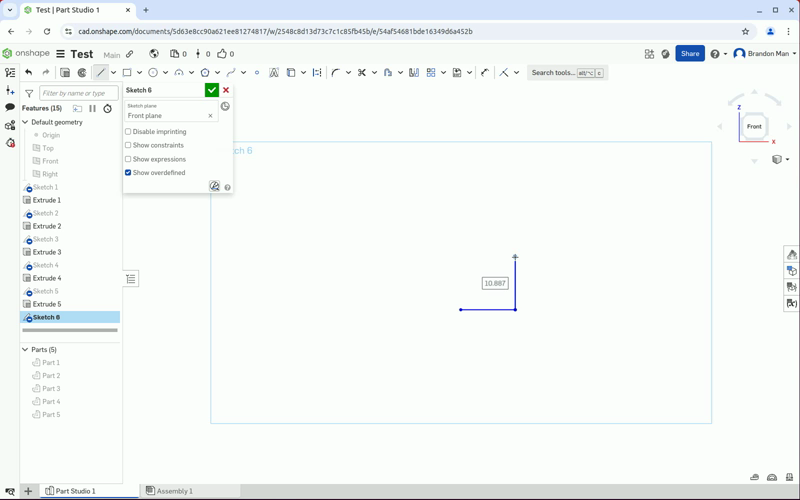
mouse_move(545, 256)
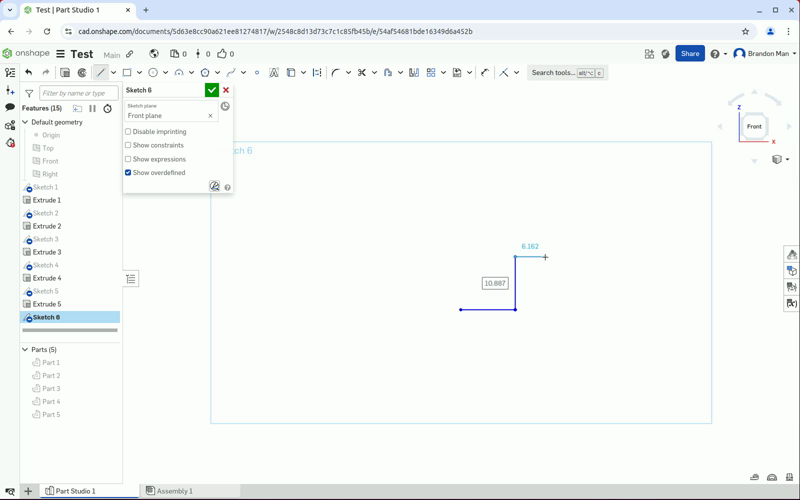
mouse_move(460, 256)
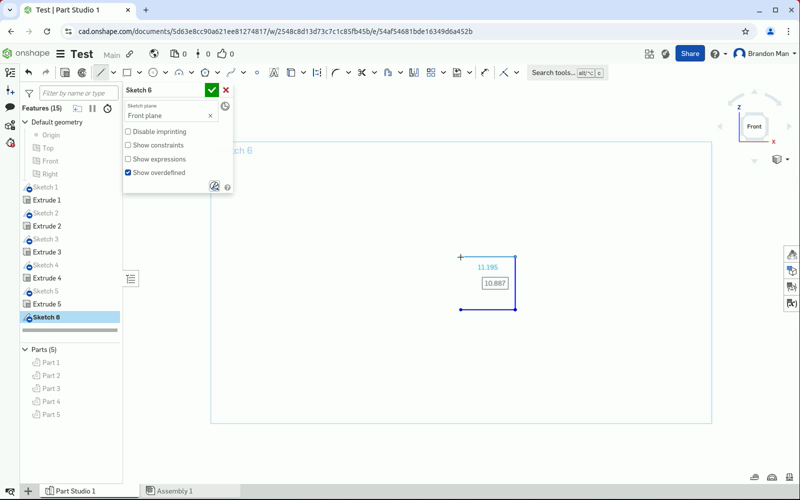
click(460, 256)
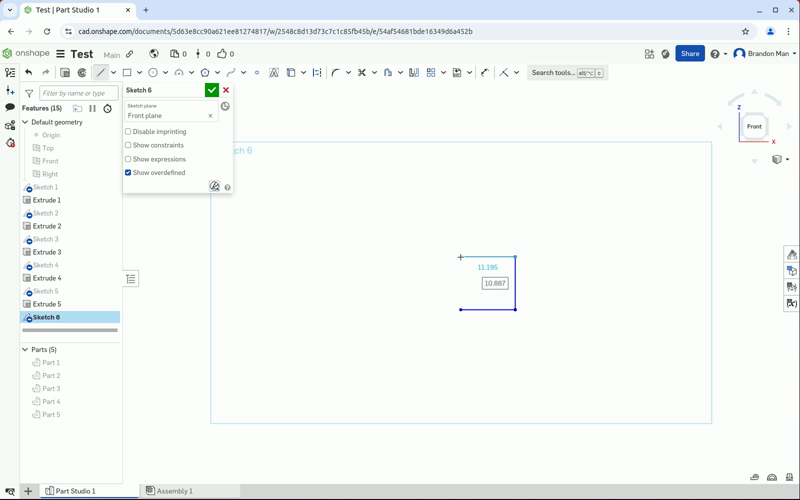
key_up(shift)
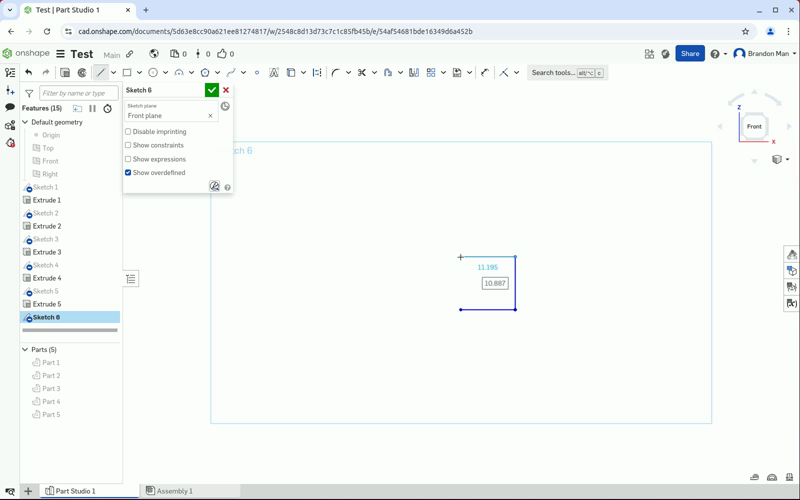
key_down(shift)
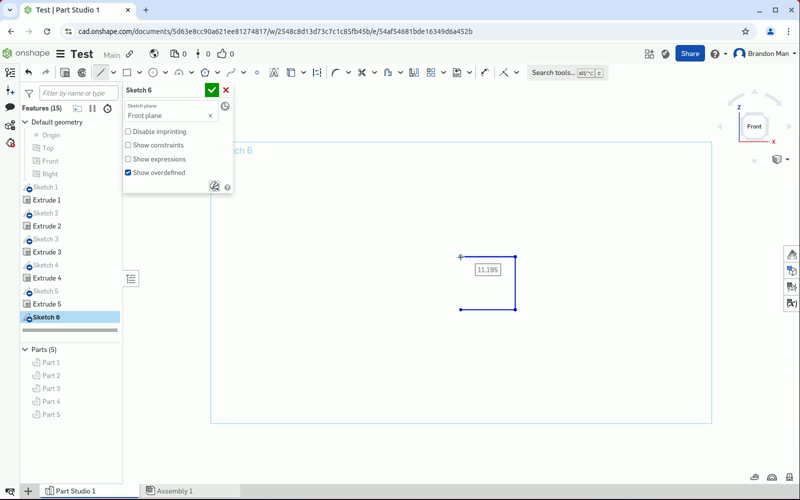
mouse_move(490, 256)
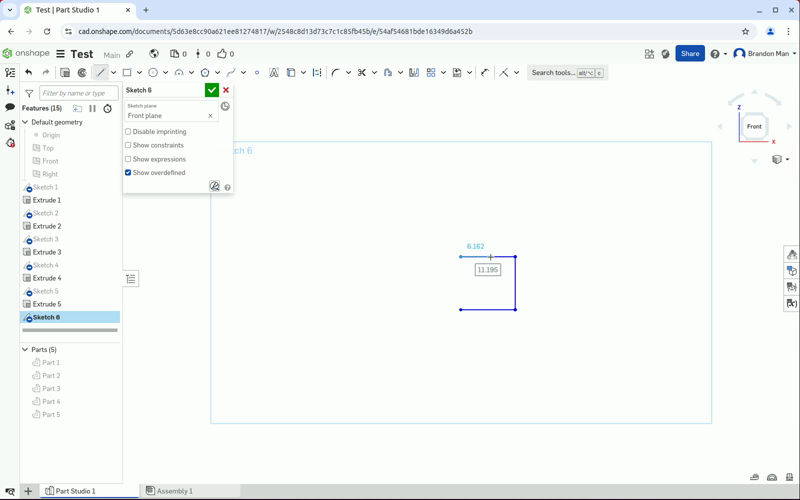
mouse_move(460, 283)
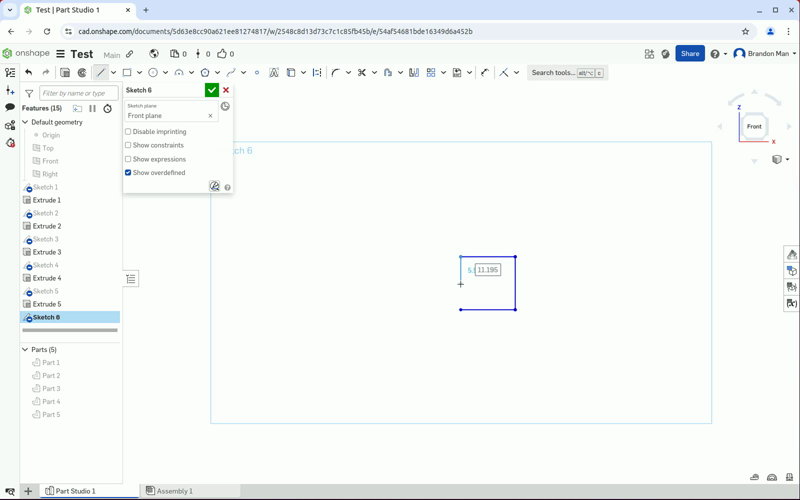
click(460, 283)
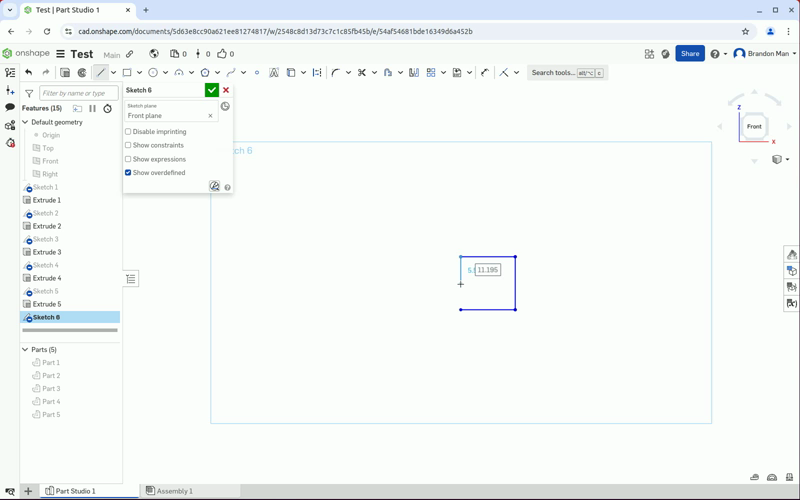
key_up(shift)
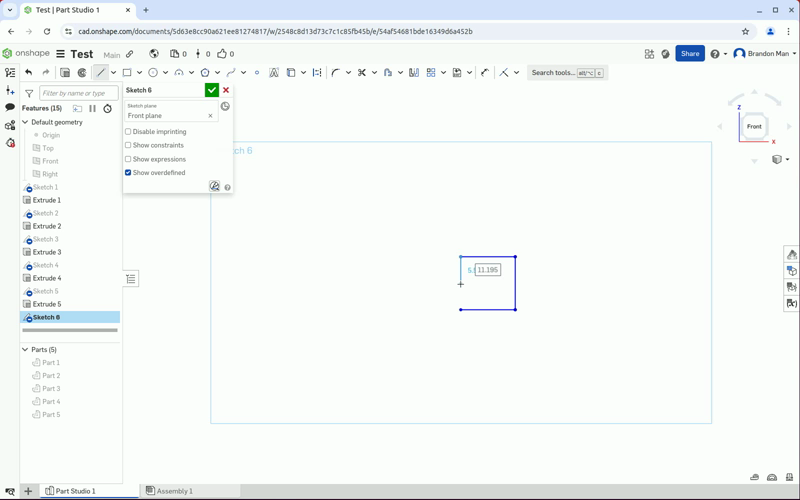
mouse_move(490, 283)
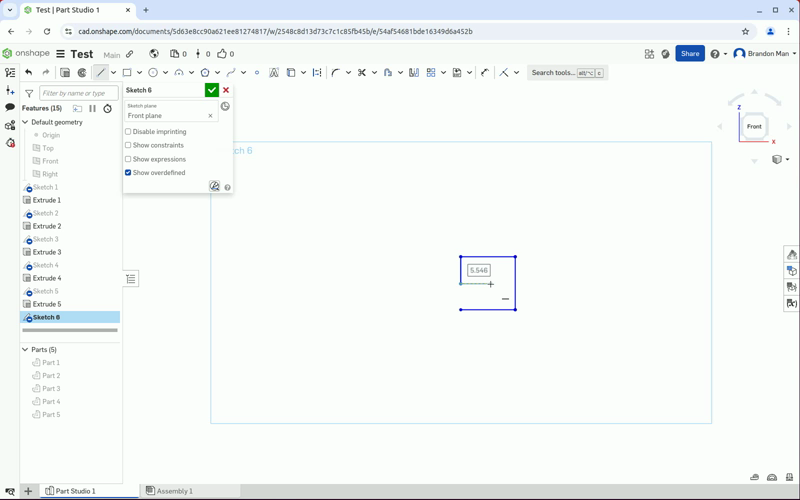
key_down(shift)
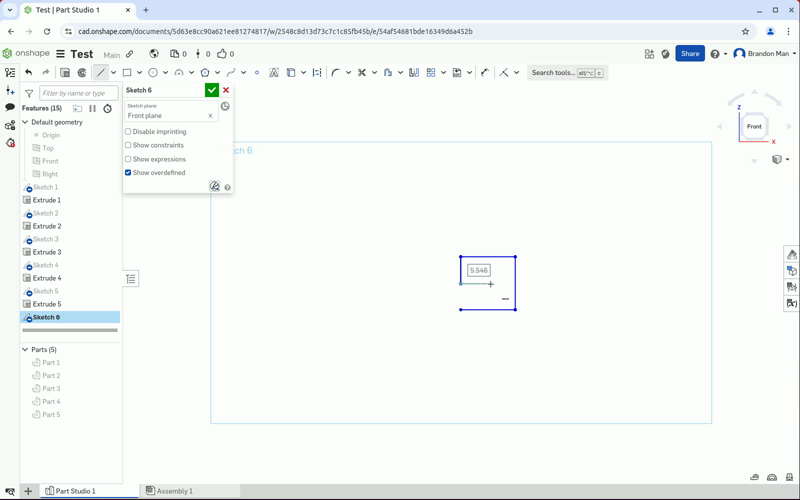
mouse_move(460, 309)
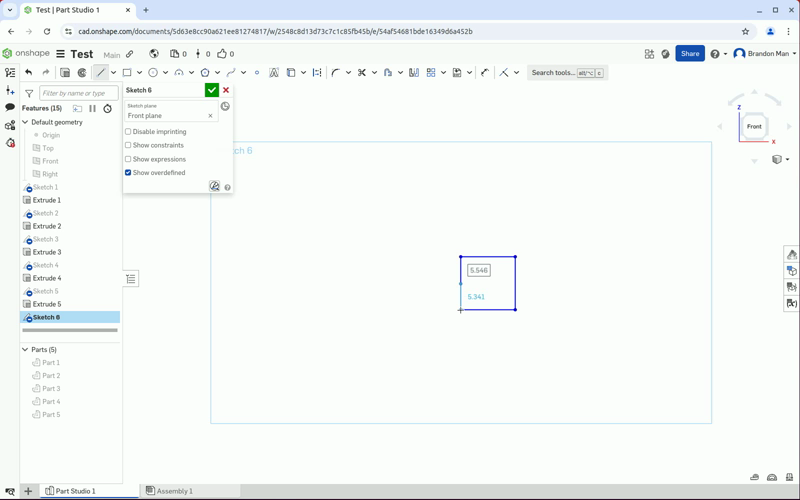
key_up(shift)
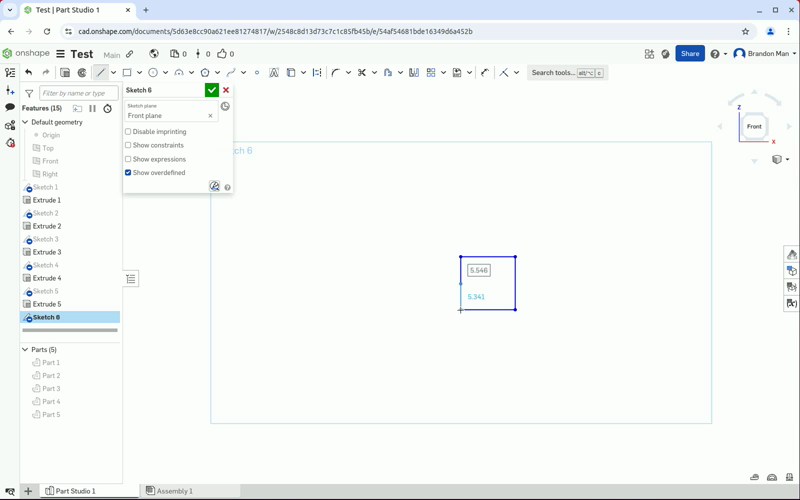
click(460, 309)
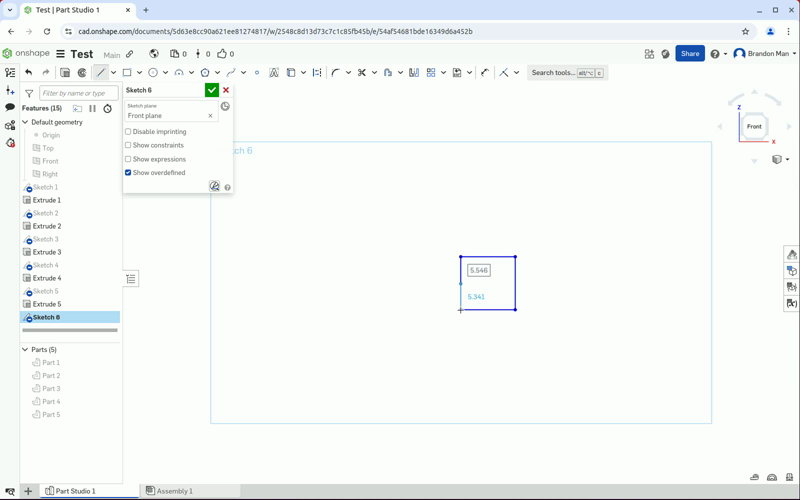
key(esc)
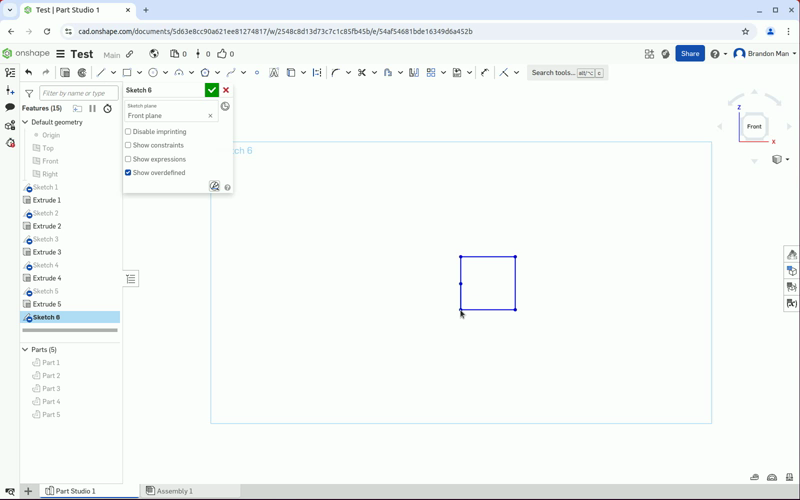
mouse_move(498, 287)
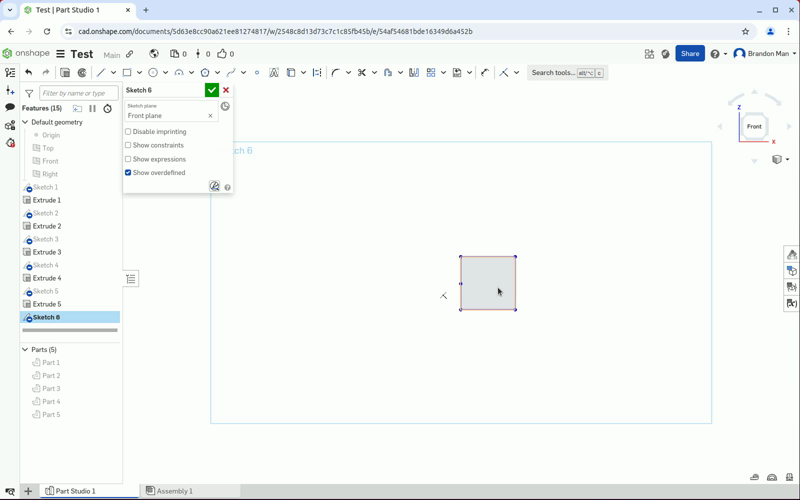
click(498, 287)
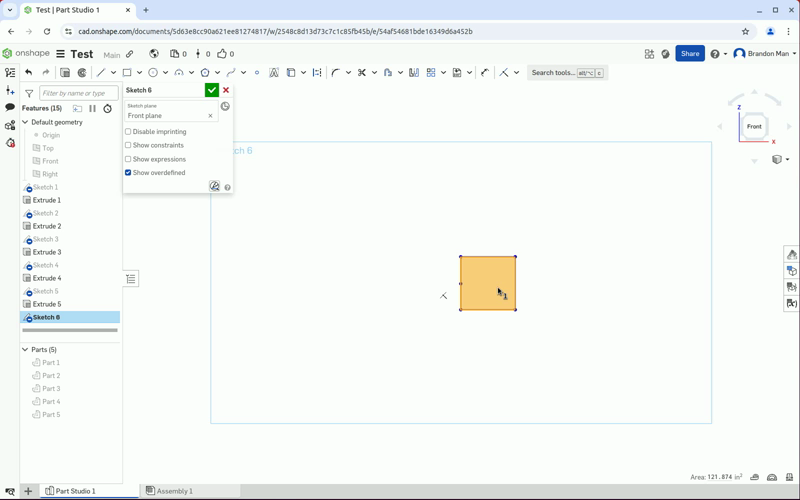
mouse_move(73, 352)
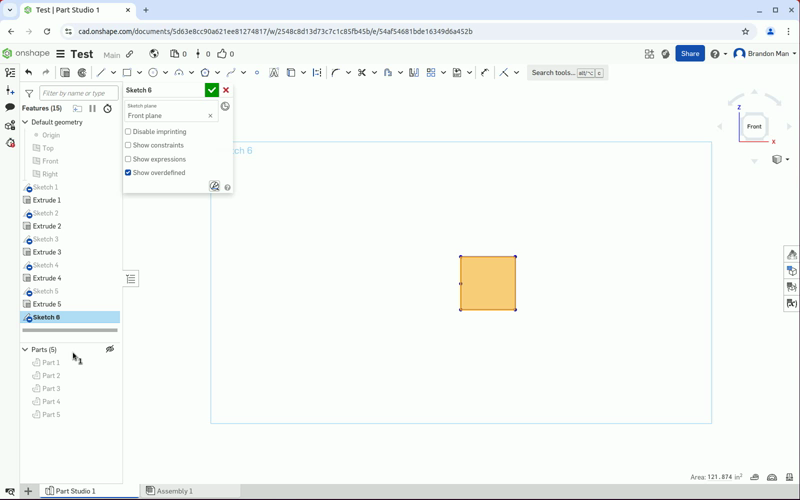
key(shift+y)
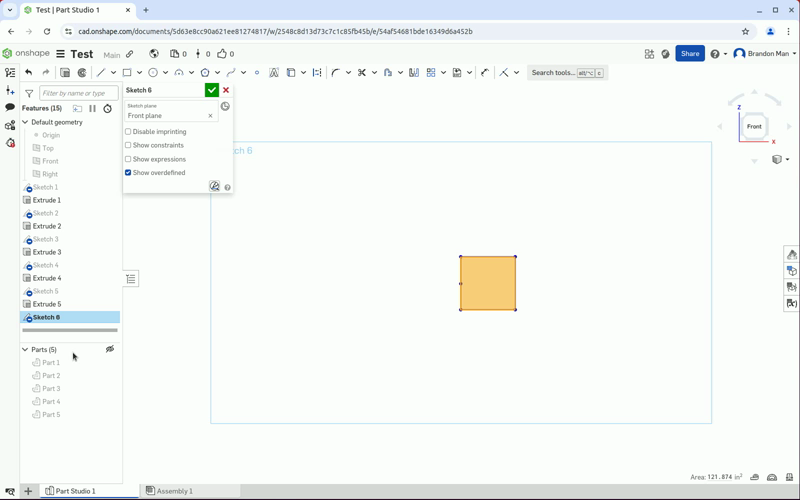
key(shift+e)
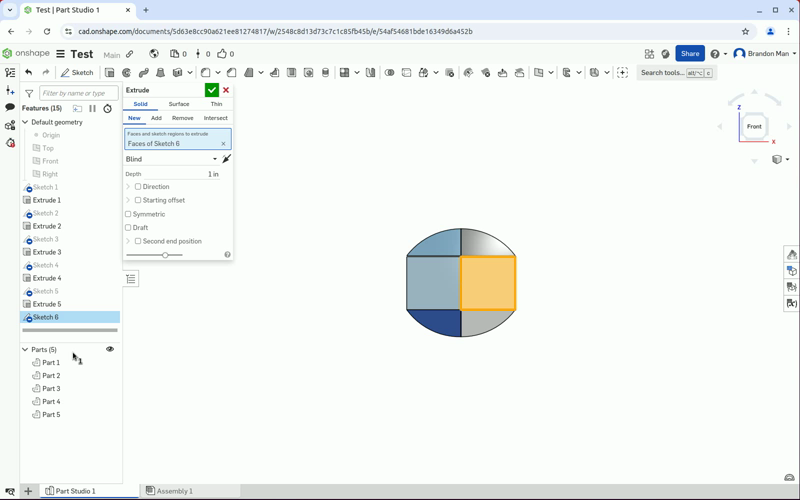
mouse_move(143, 106)
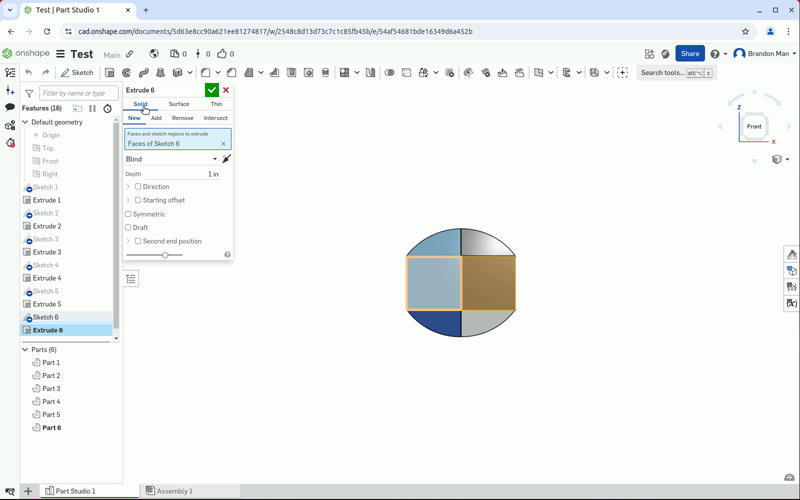
click(143, 106)
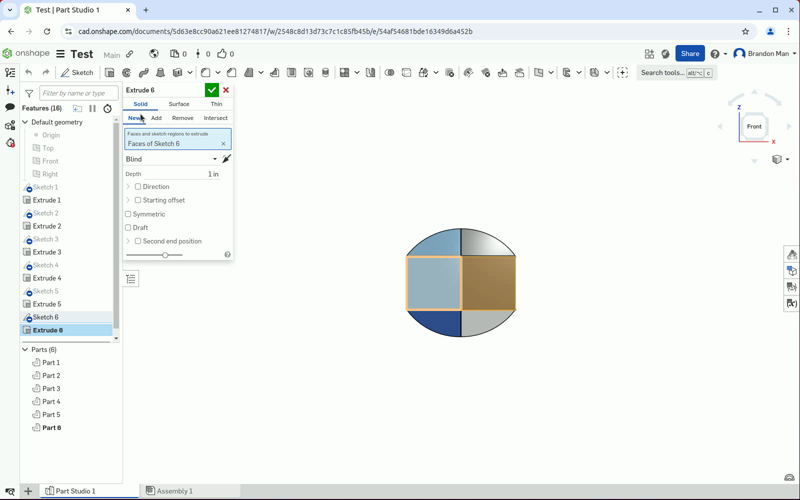
mouse_move(137, 120)
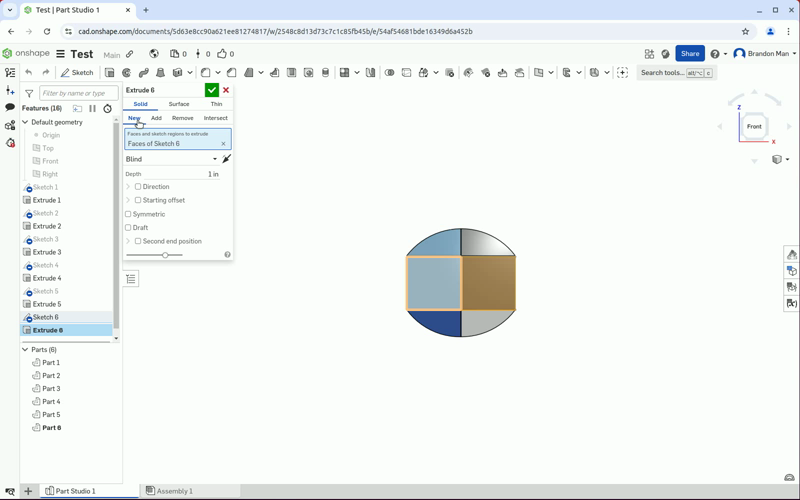
click(137, 120)
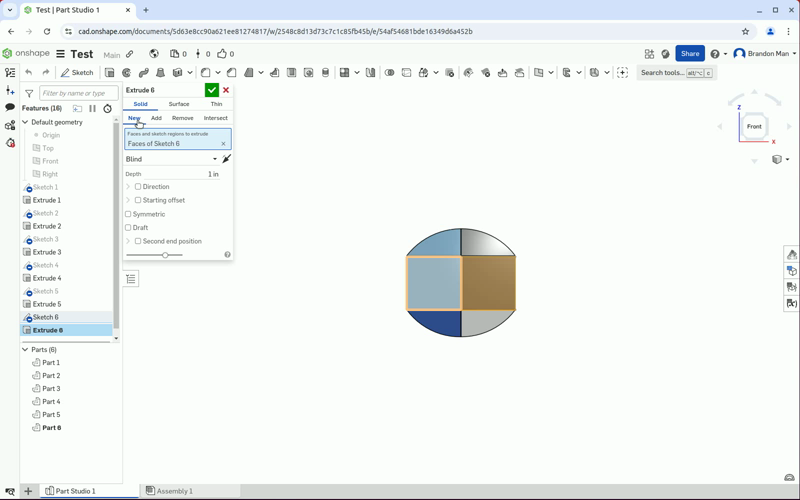
key(tab, 4)
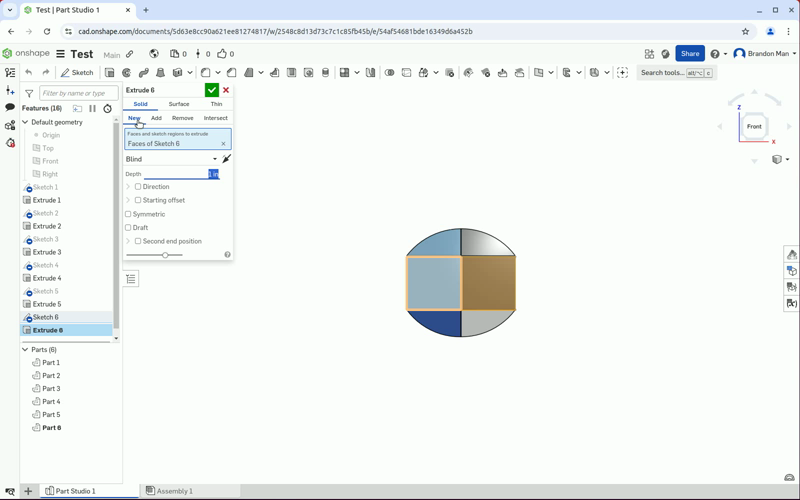
text(18.294)
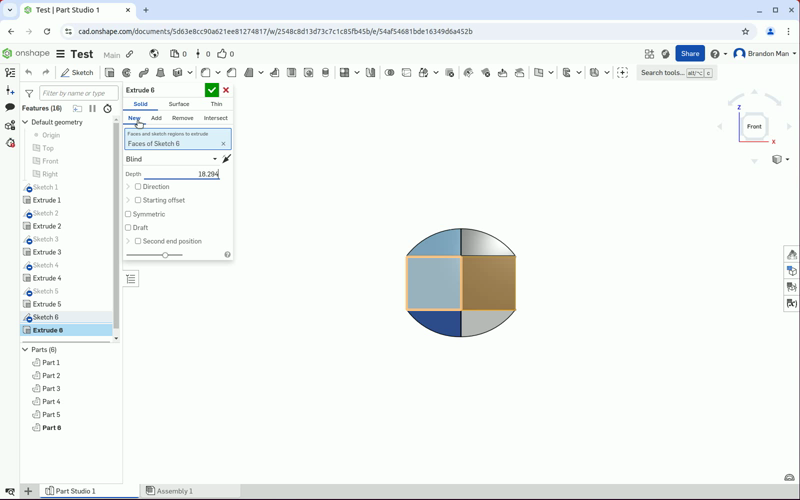
key(enter)
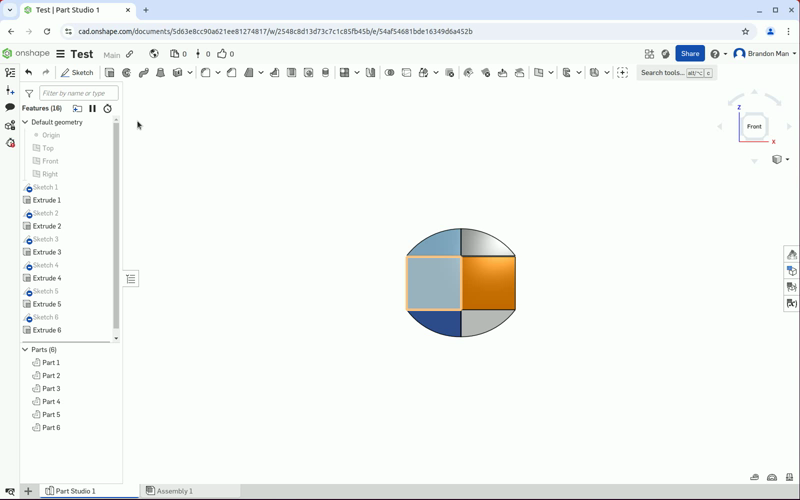
key(shift+h)
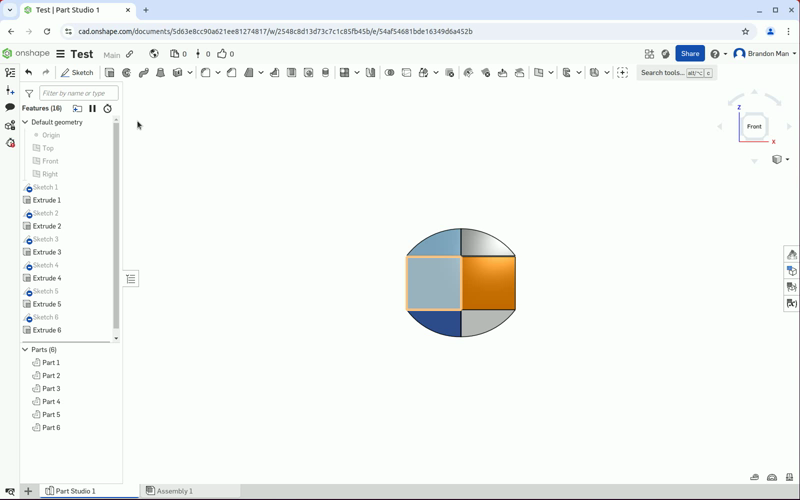
key(shift+h)
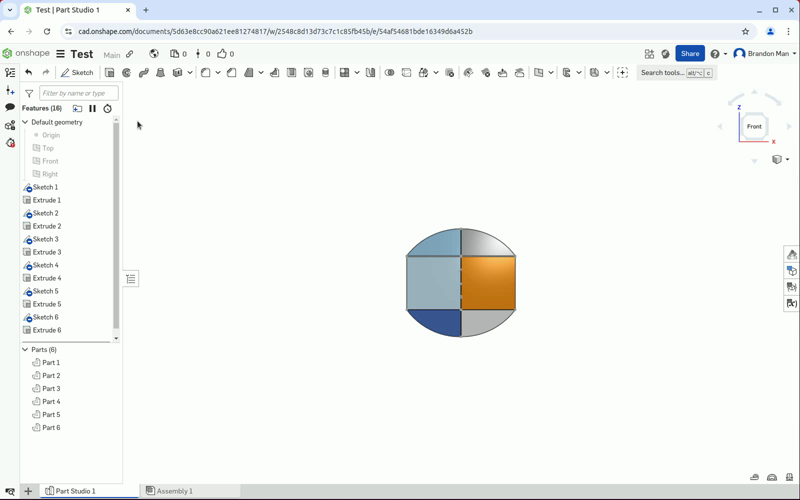
key(shift+7)
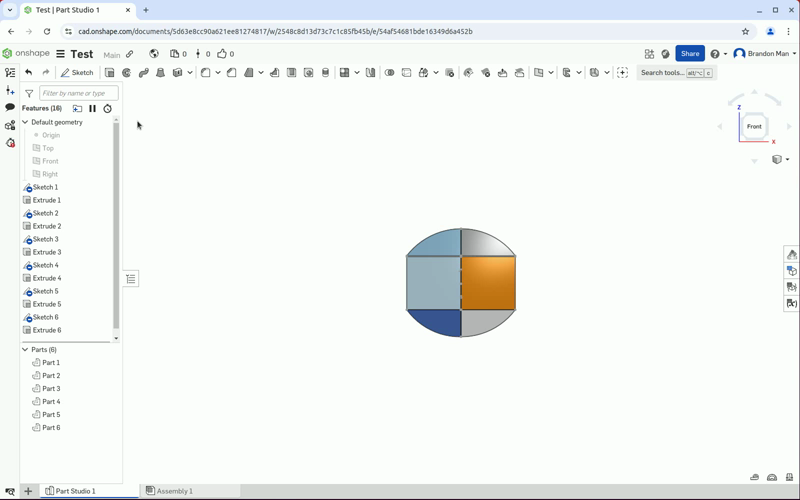
key(left, 2)
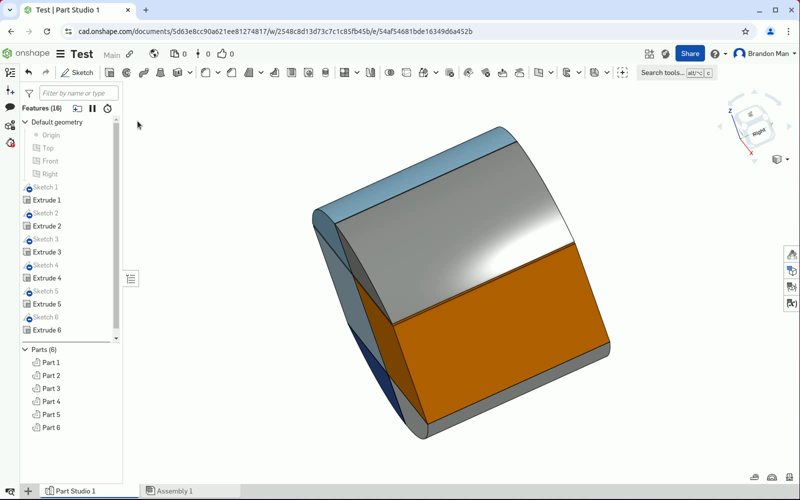
key(down, 2)
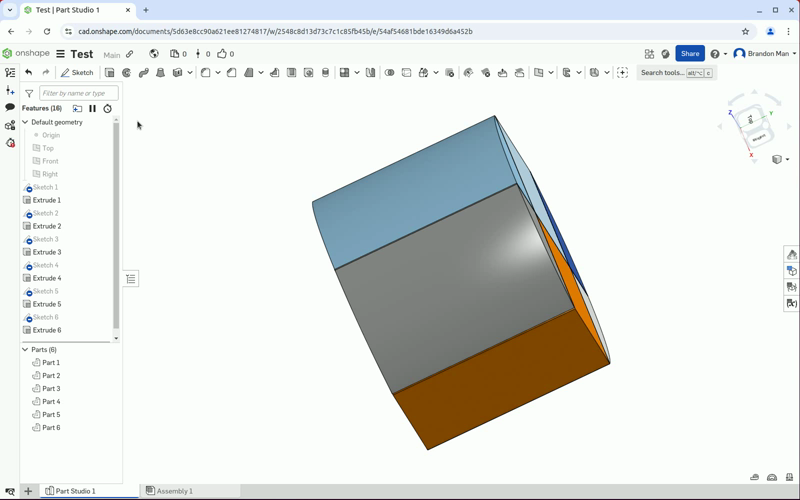
key(up, 2)
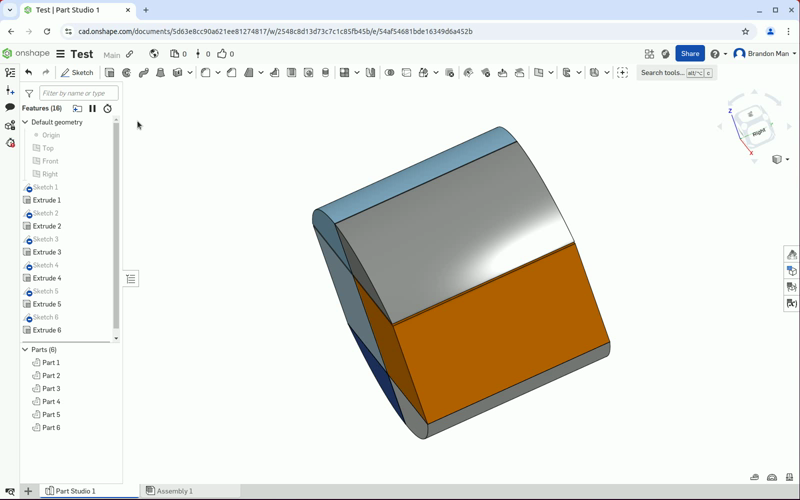
key(right, 2)
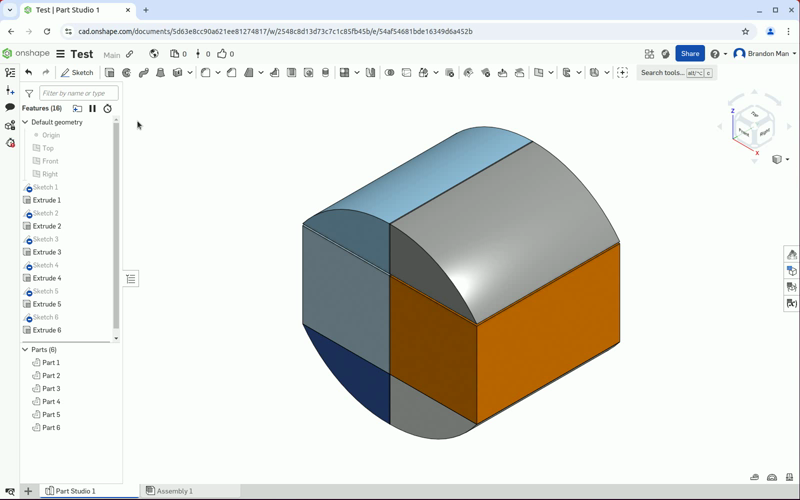
mouse_move(69, 189)
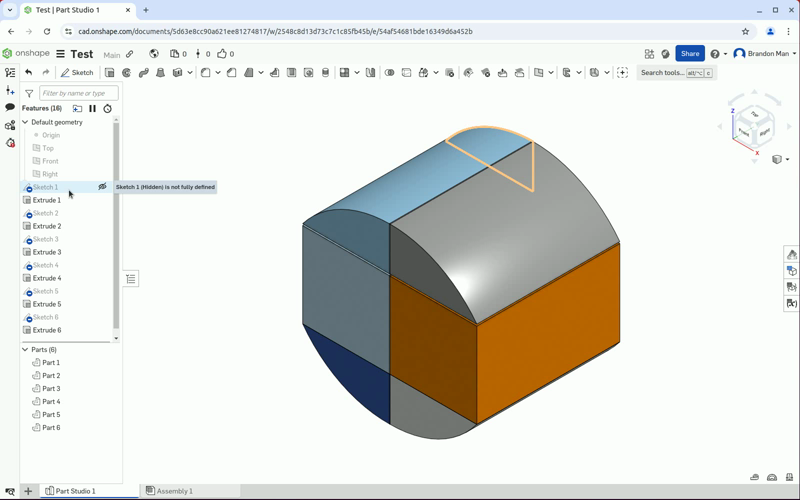
click(69, 189)